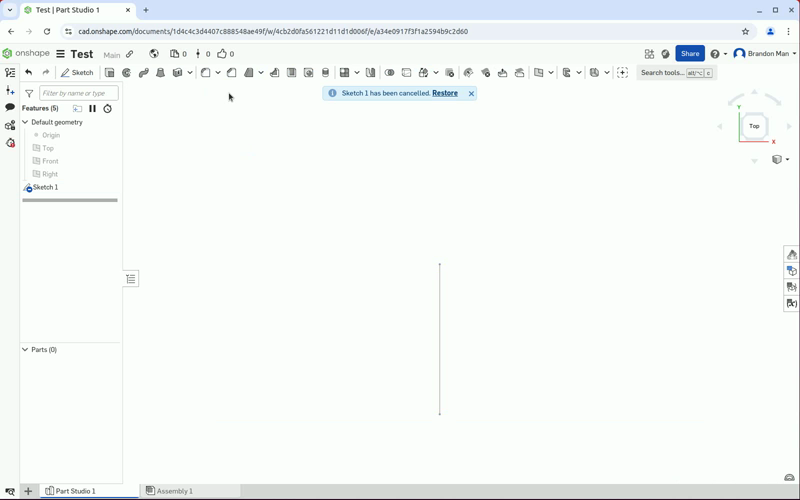
key(shift+h)
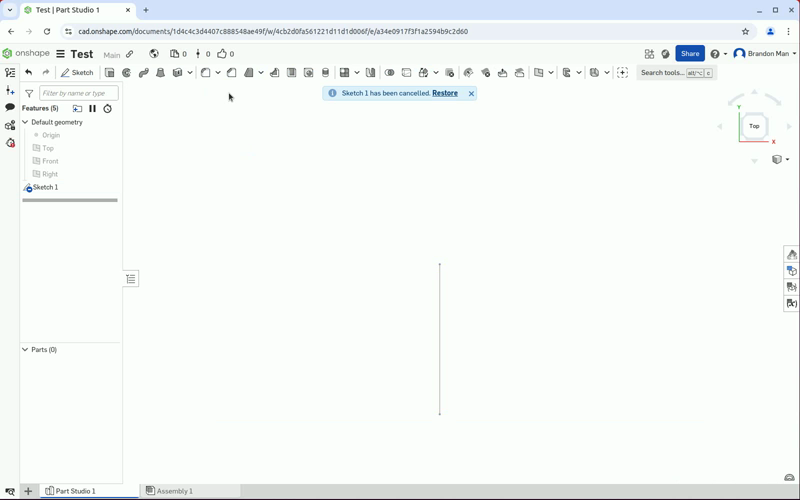
key(shift+s)
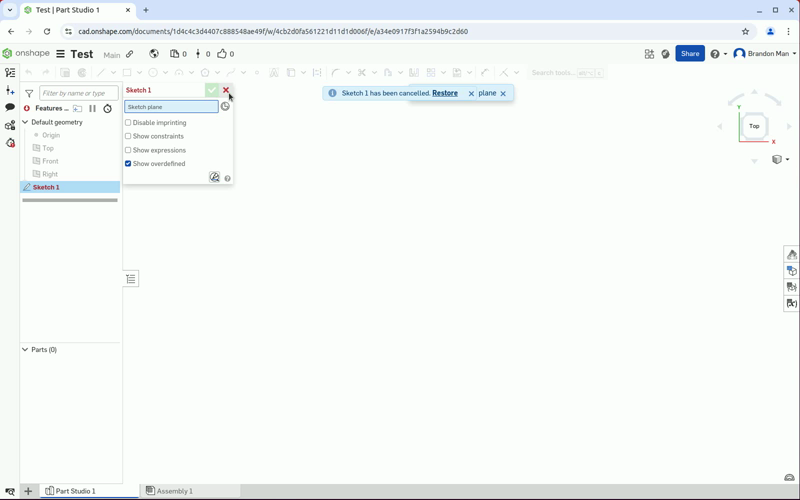
mouse_move(73, 150)
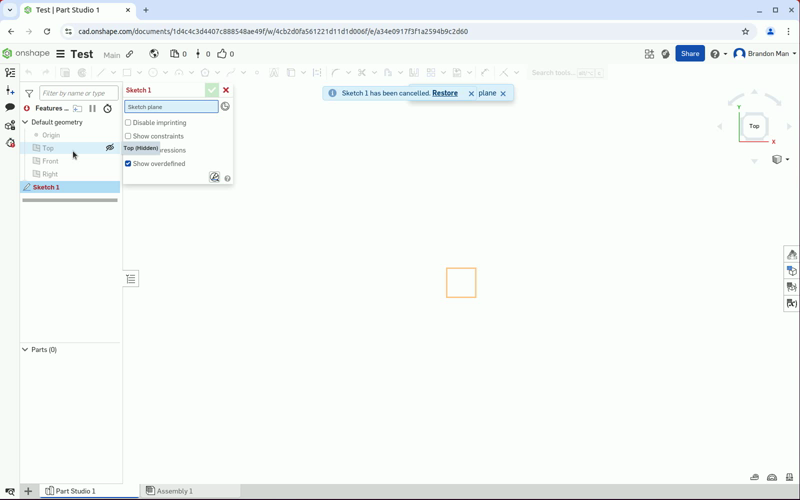
click(73, 150)
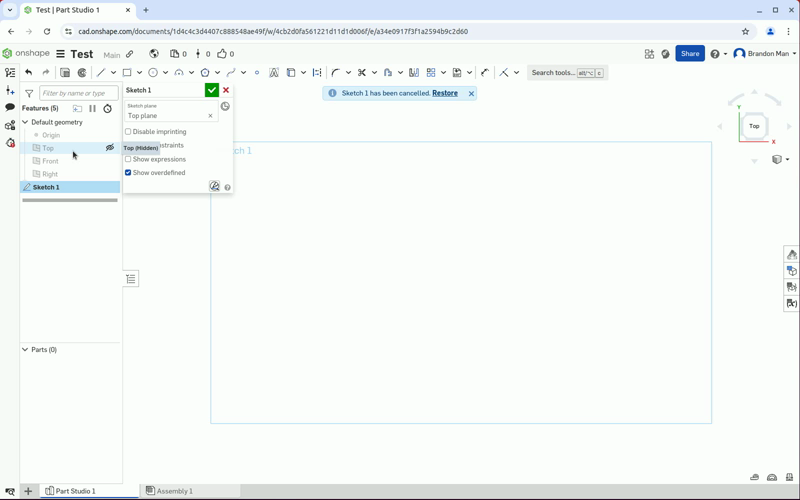
mouse_move(73, 352)
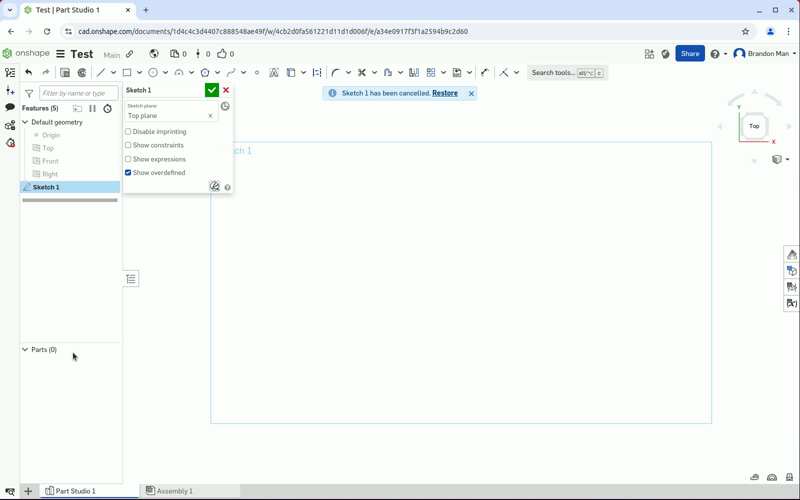
key(y)
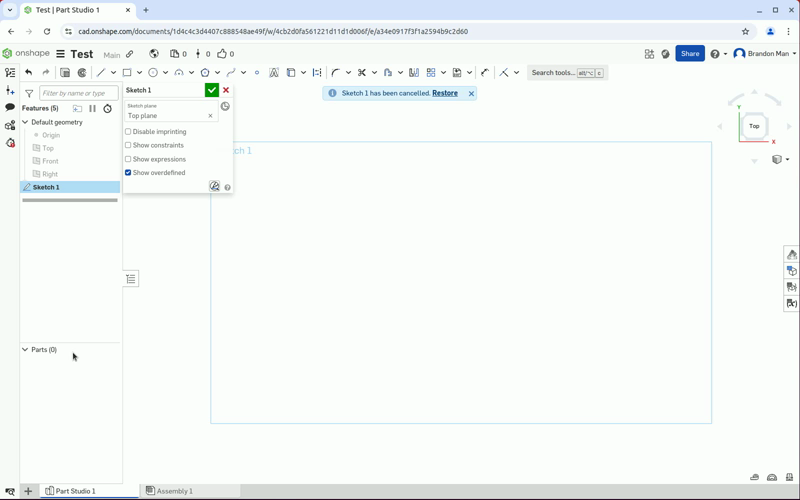
key(l)
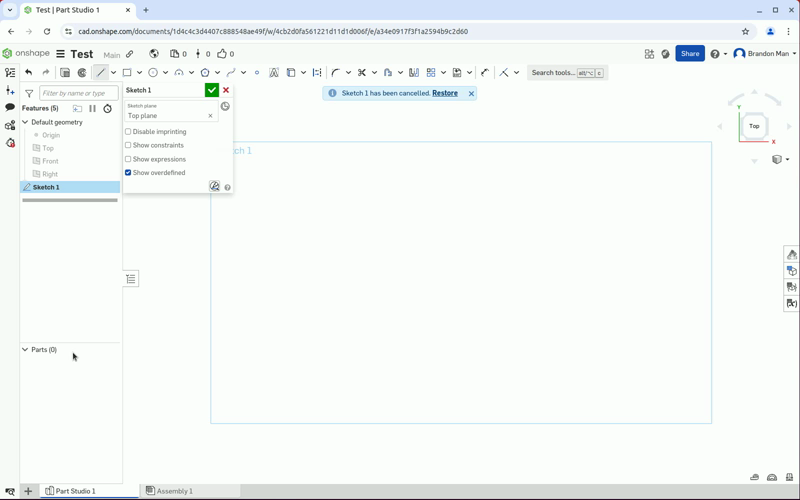
key_down(shift)
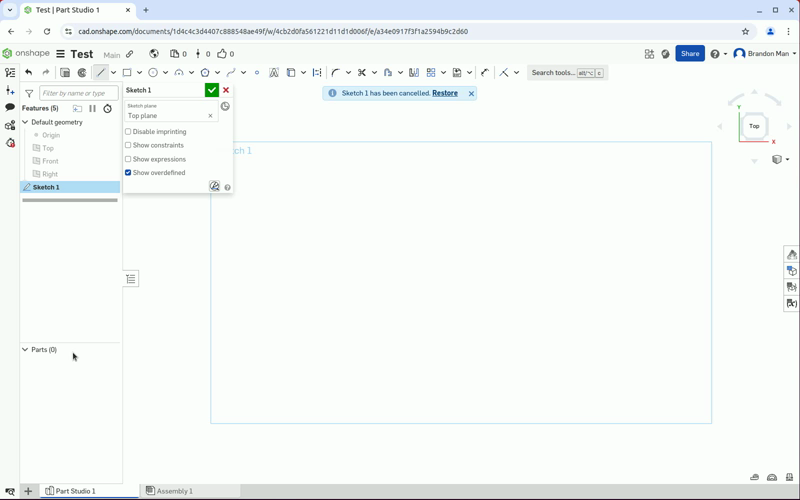
mouse_move(434, 215)
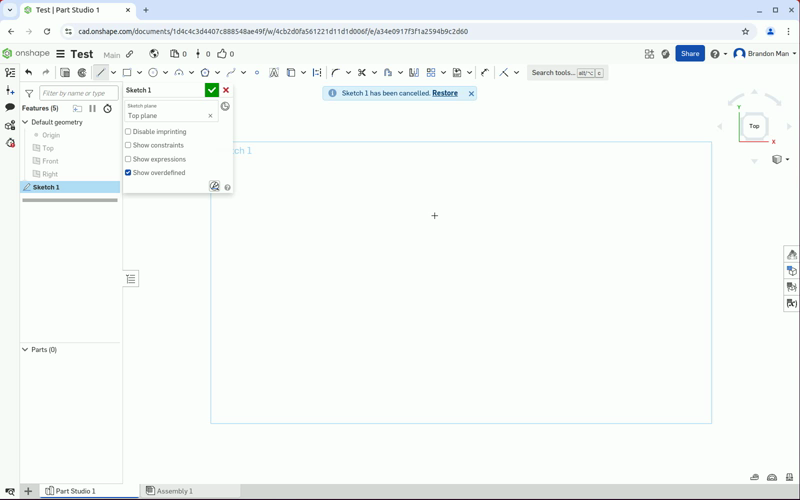
click(434, 215)
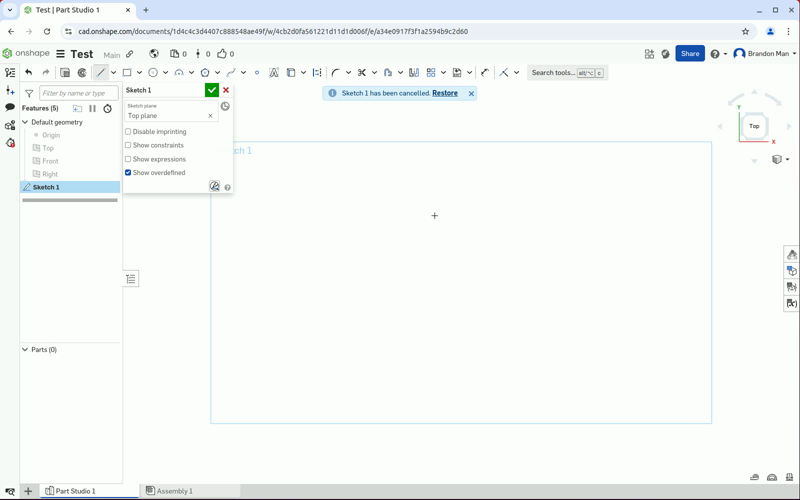
key_up(shift)
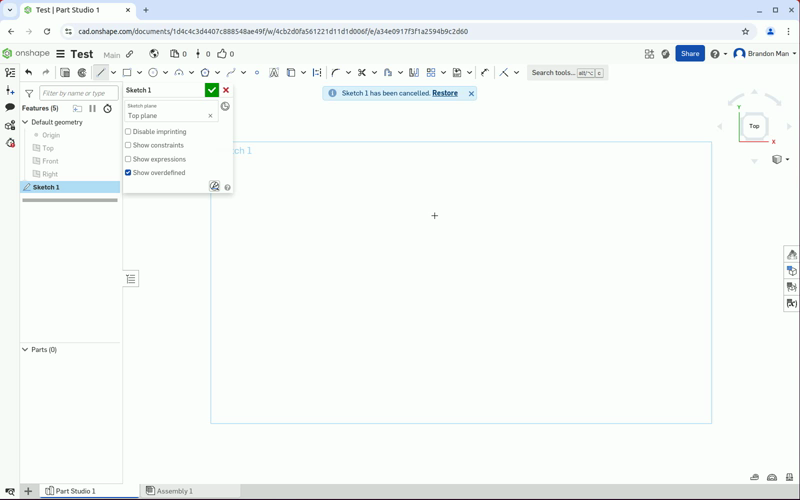
key_down(shift)
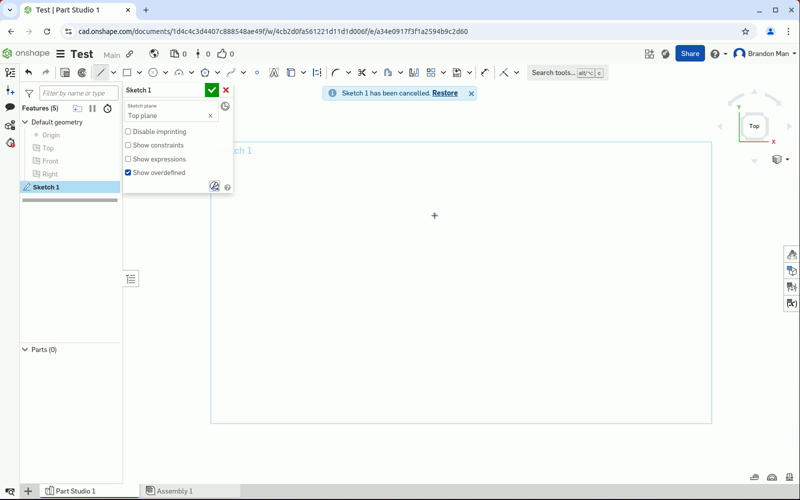
mouse_move(464, 215)
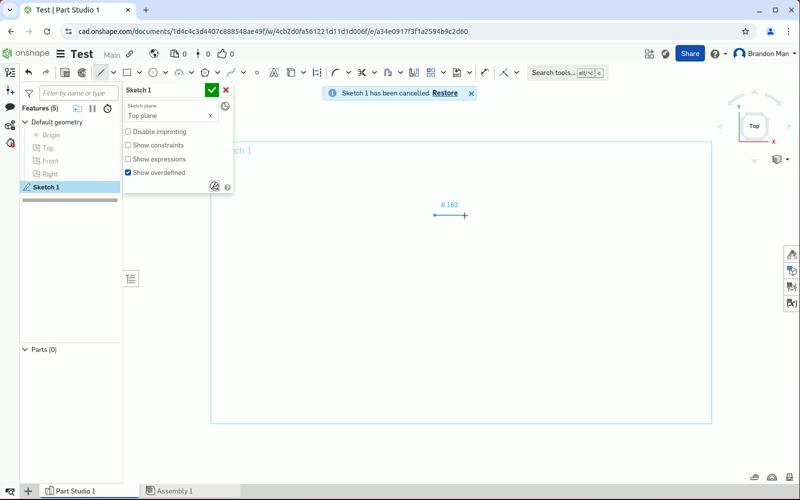
mouse_move(489, 215)
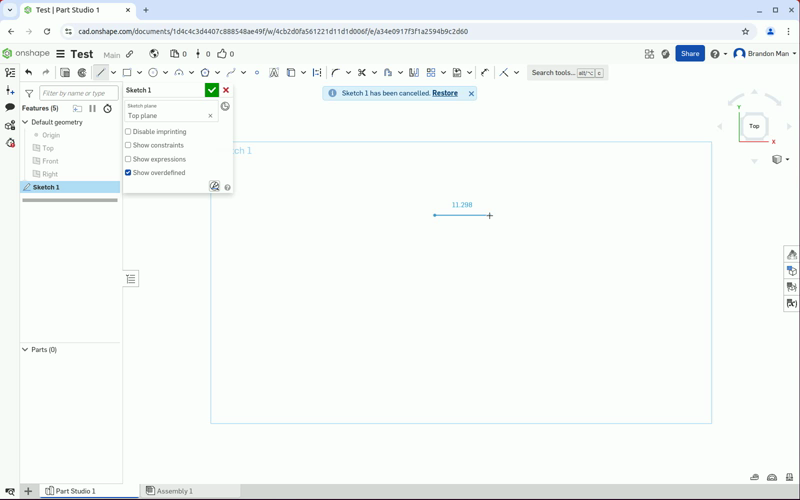
click(489, 215)
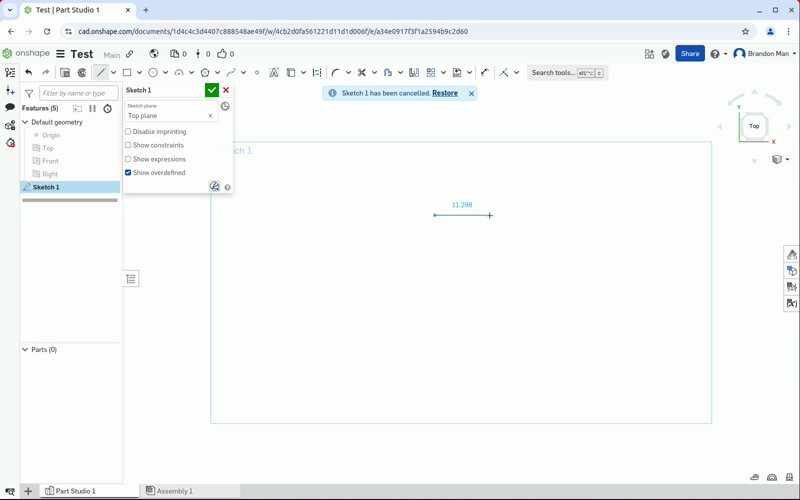
key_up(shift)
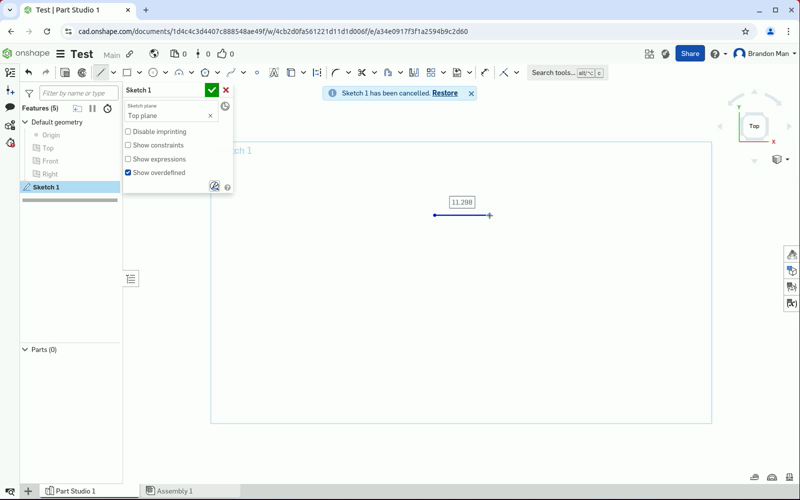
key_down(shift)
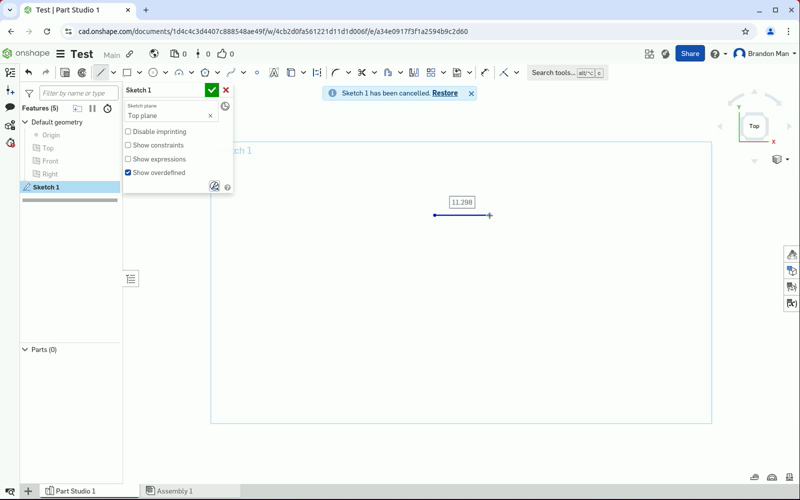
mouse_move(519, 215)
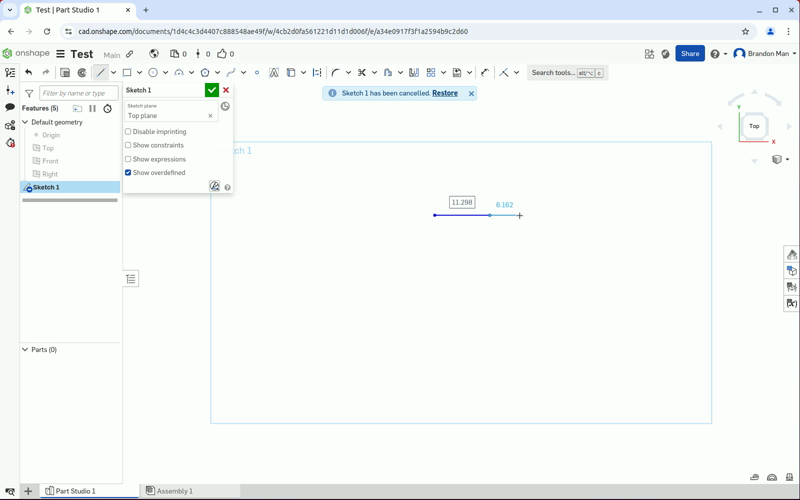
mouse_move(489, 212)
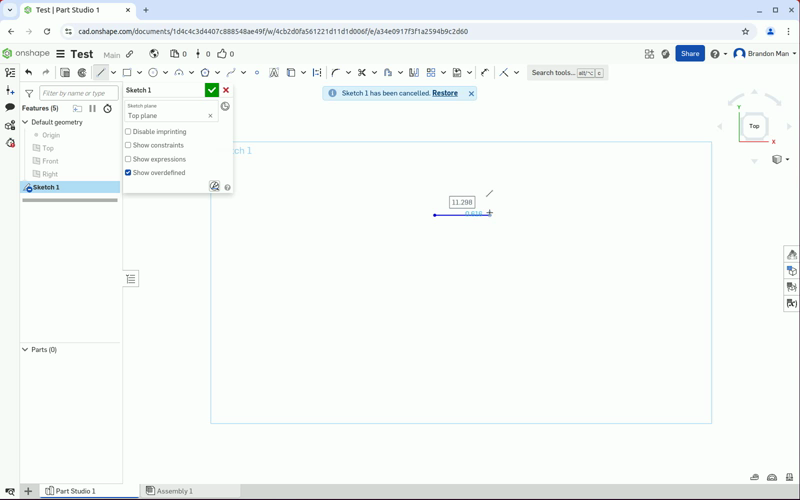
scroll(6)
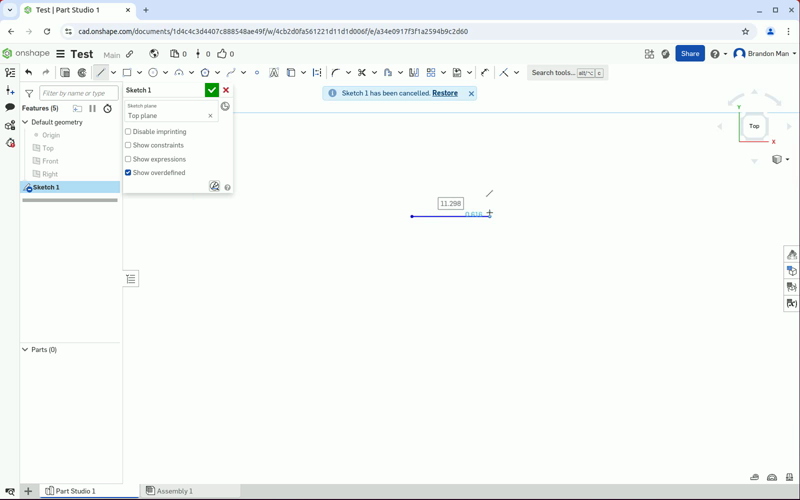
scroll(6)
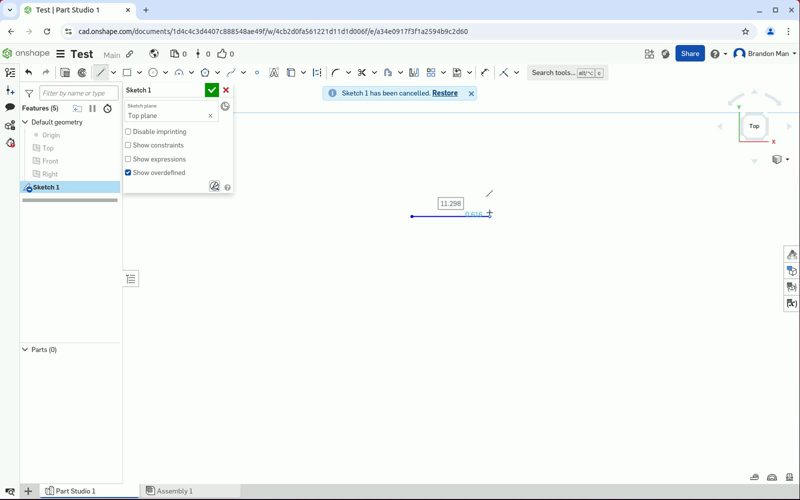
scroll(6)
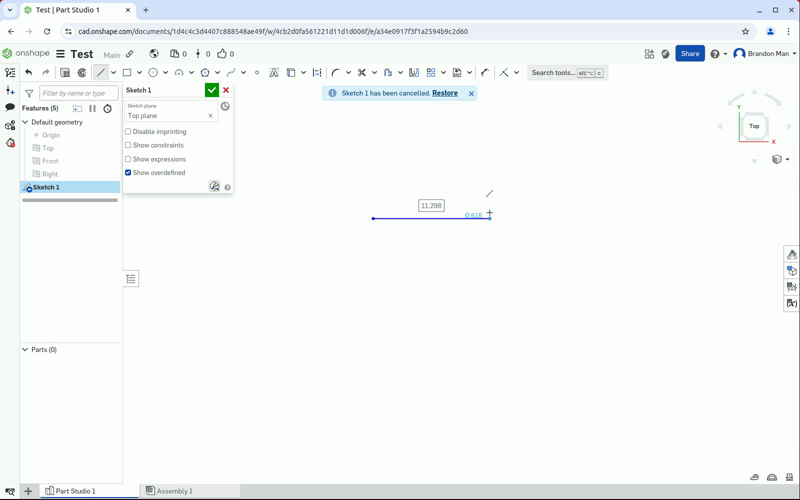
scroll(6)
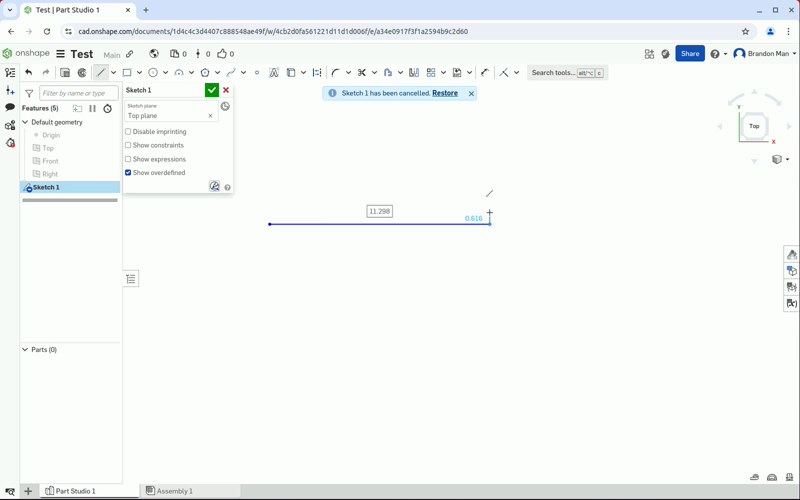
scroll(6)
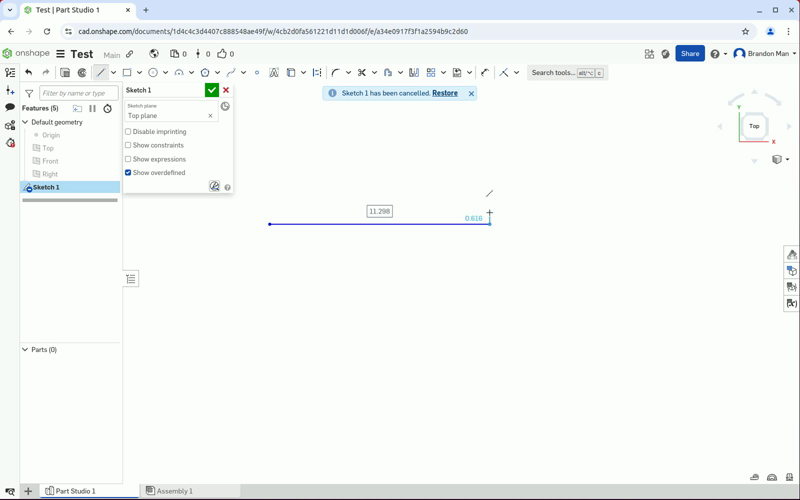
scroll(6)
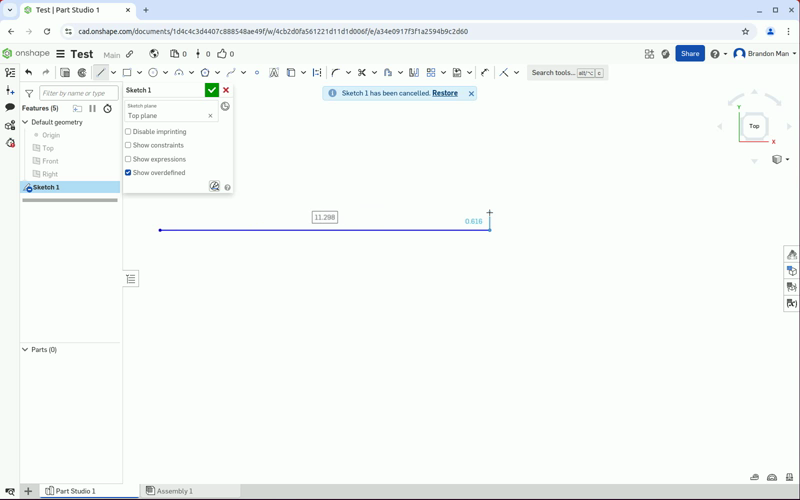
scroll(6)
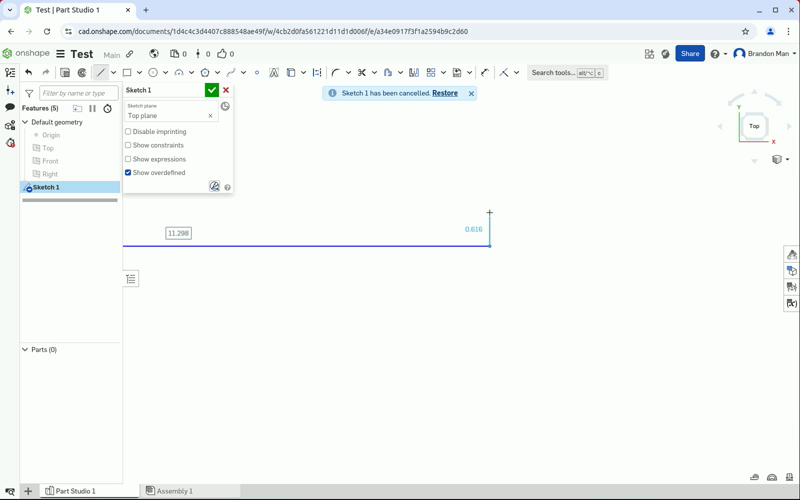
click(489, 212)
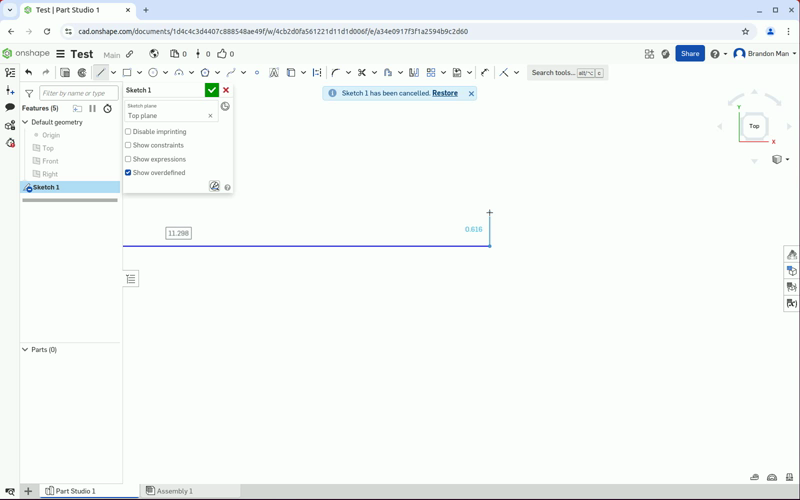
scroll(-6)
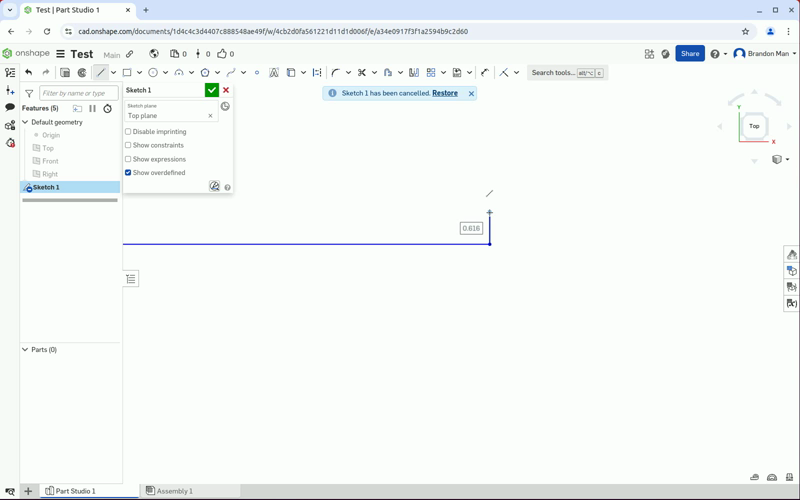
scroll(-6)
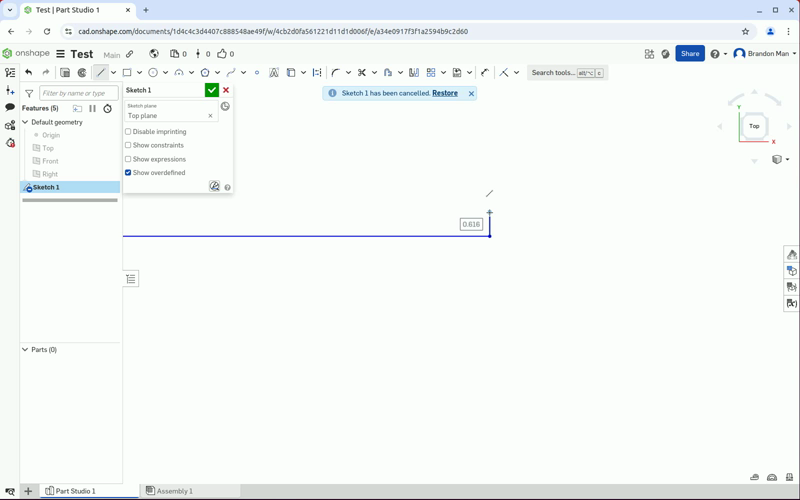
scroll(-6)
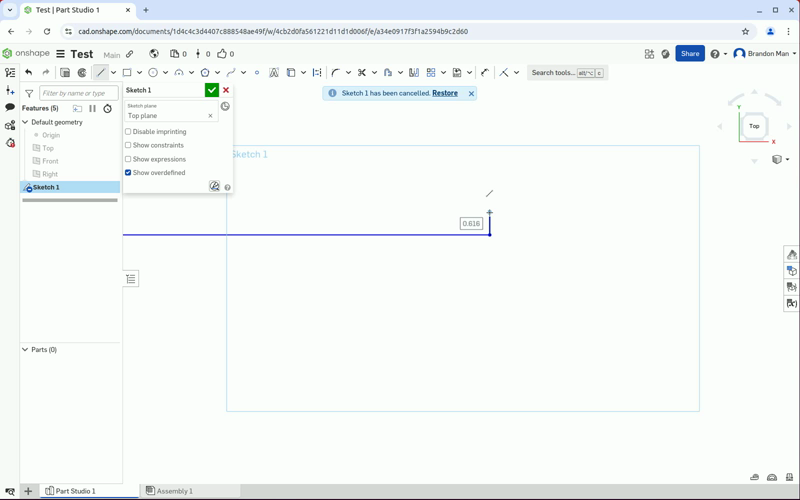
scroll(-6)
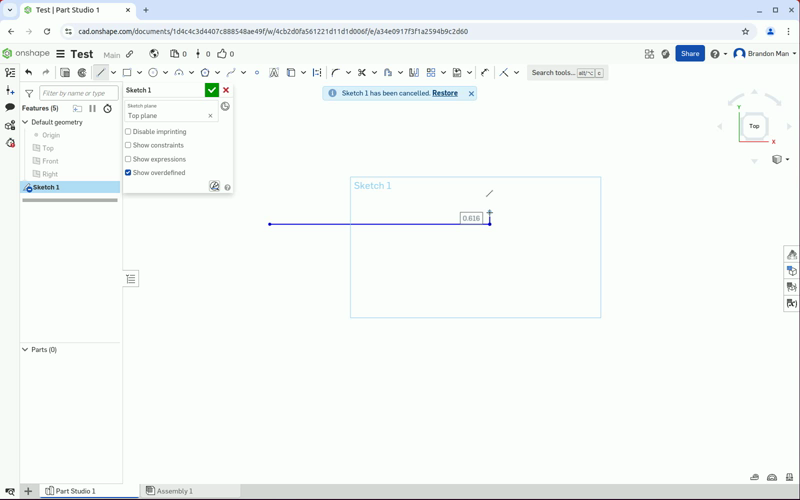
scroll(-6)
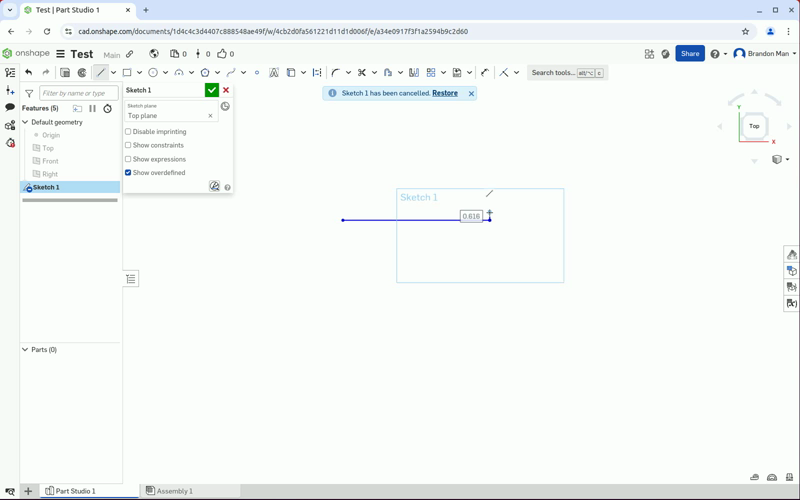
scroll(-6)
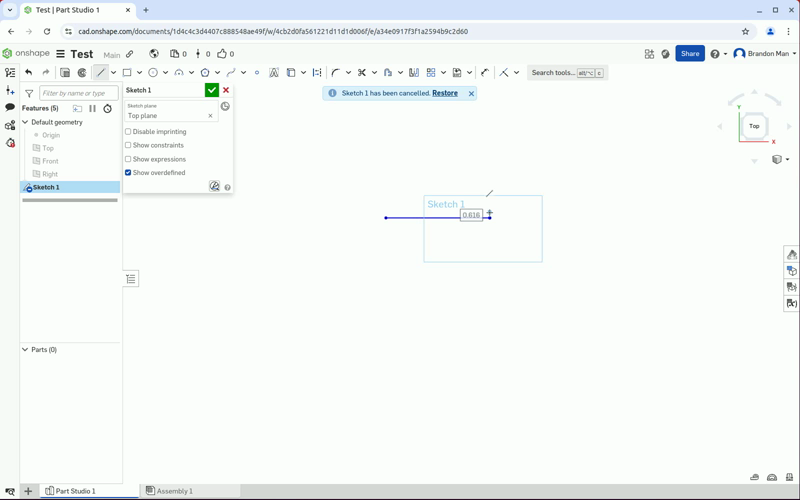
scroll(-6)
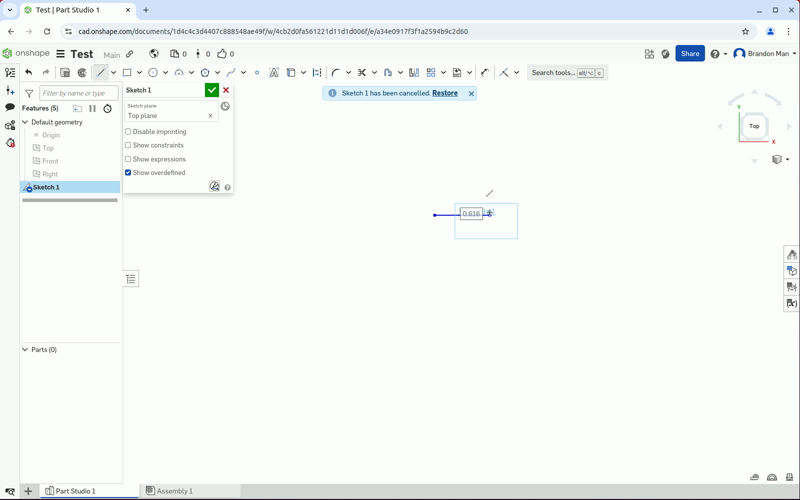
key_up(shift)
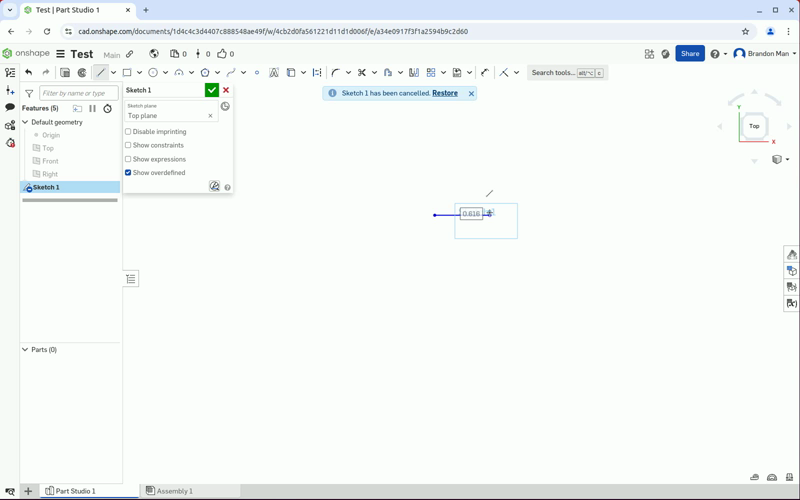
key_down(shift)
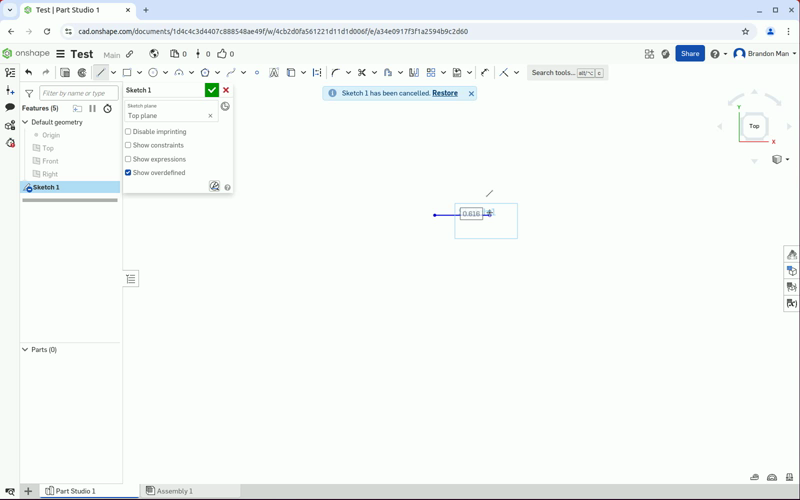
mouse_move(519, 212)
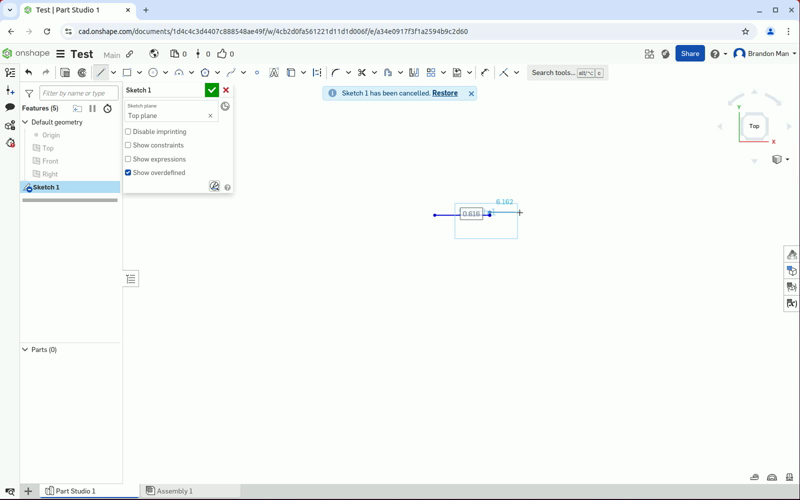
mouse_move(434, 212)
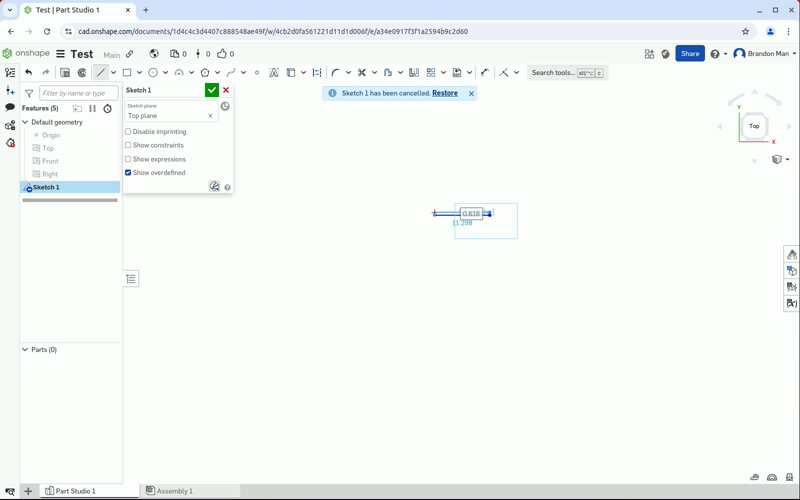
scroll(6)
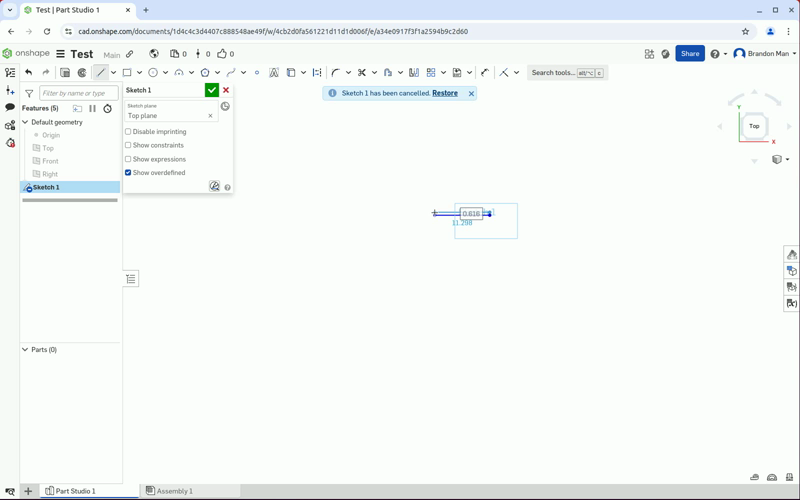
scroll(6)
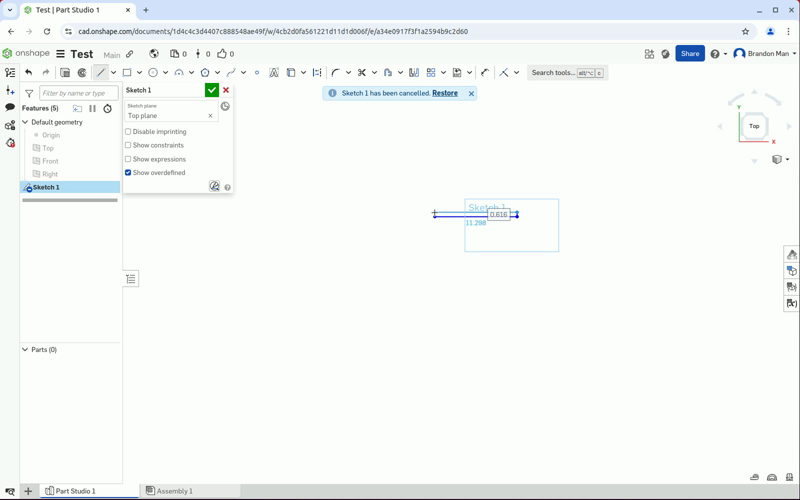
scroll(6)
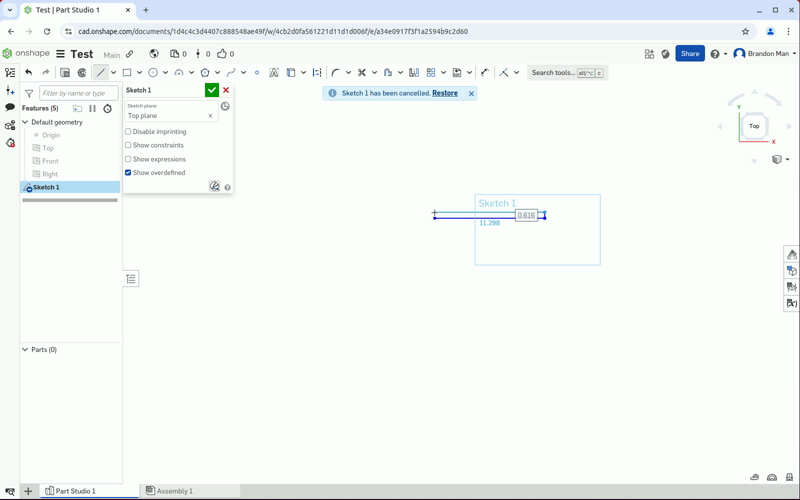
scroll(6)
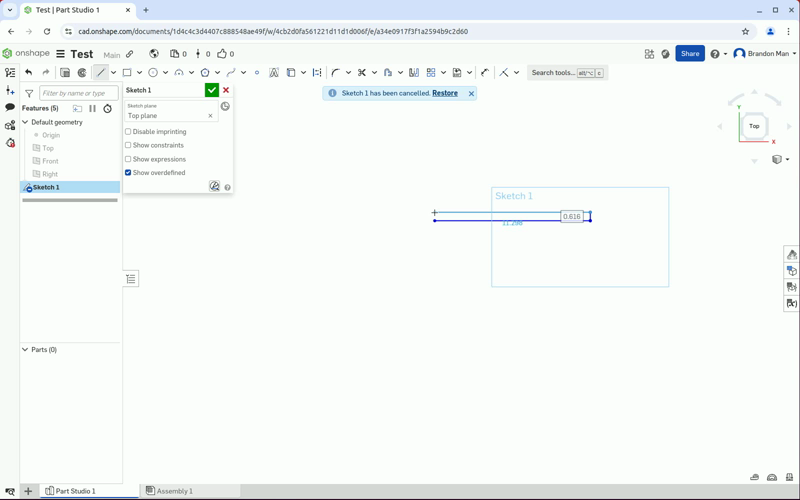
scroll(6)
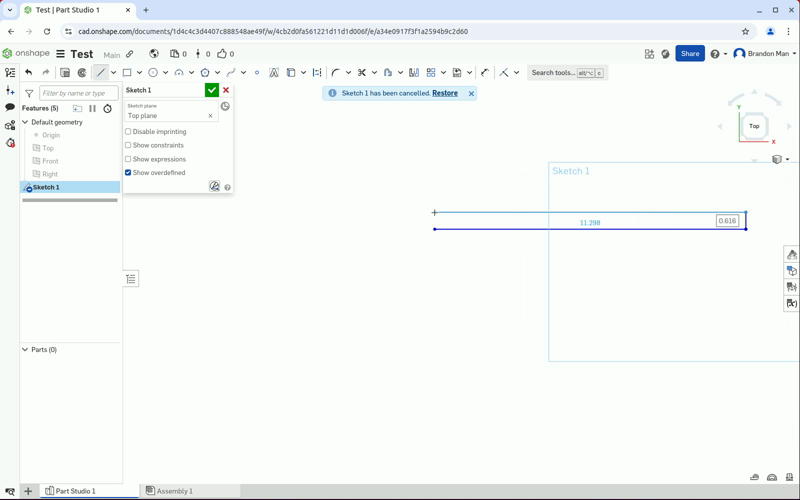
scroll(6)
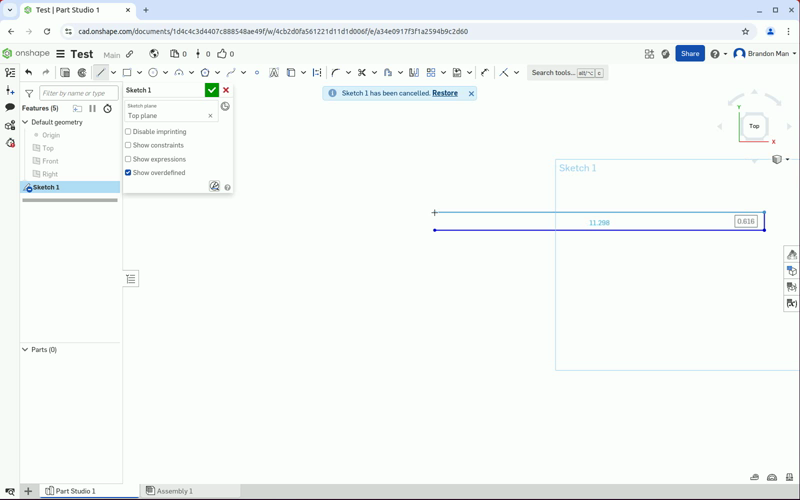
scroll(6)
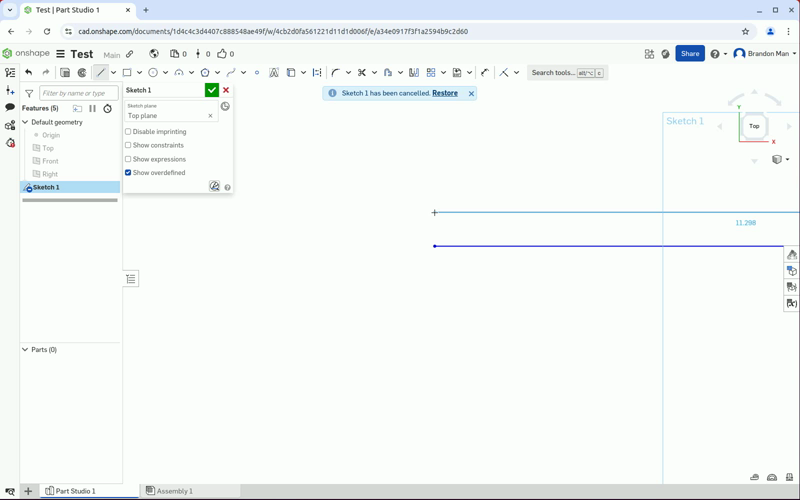
click(434, 212)
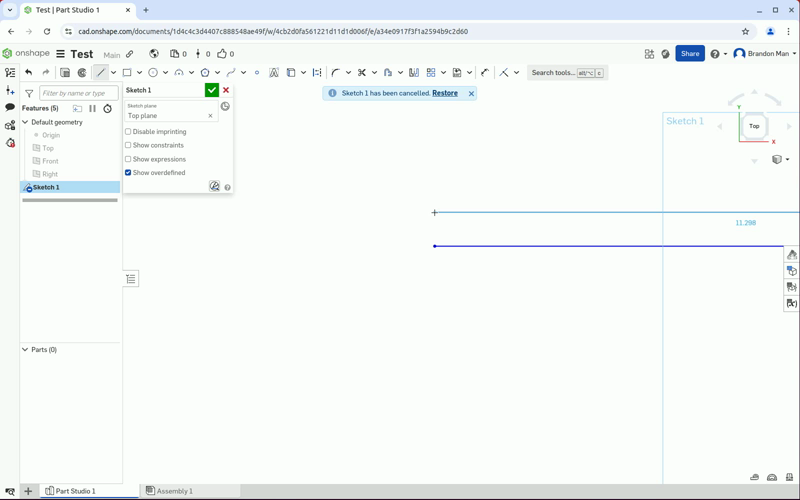
scroll(-6)
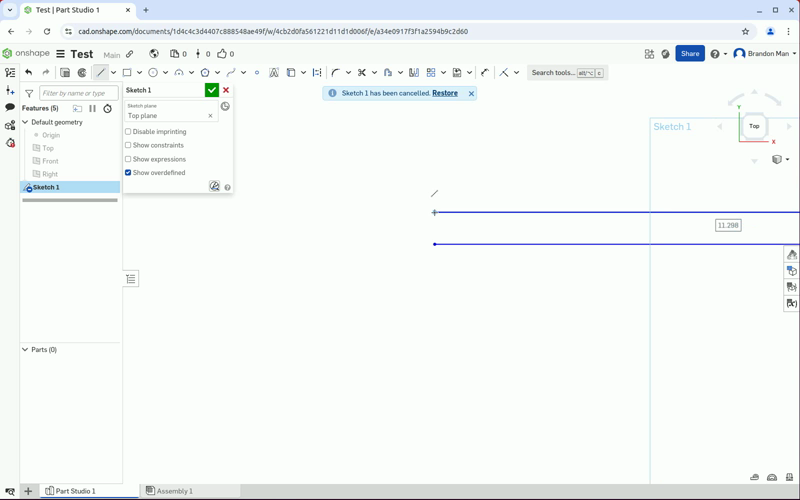
scroll(-6)
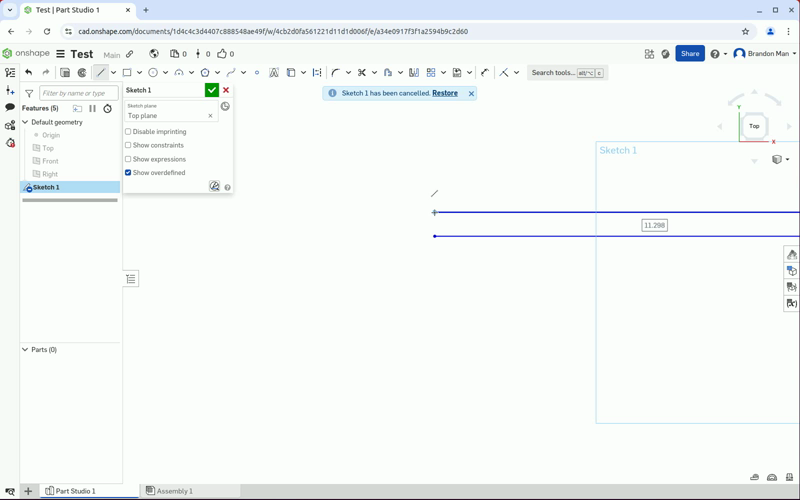
scroll(-6)
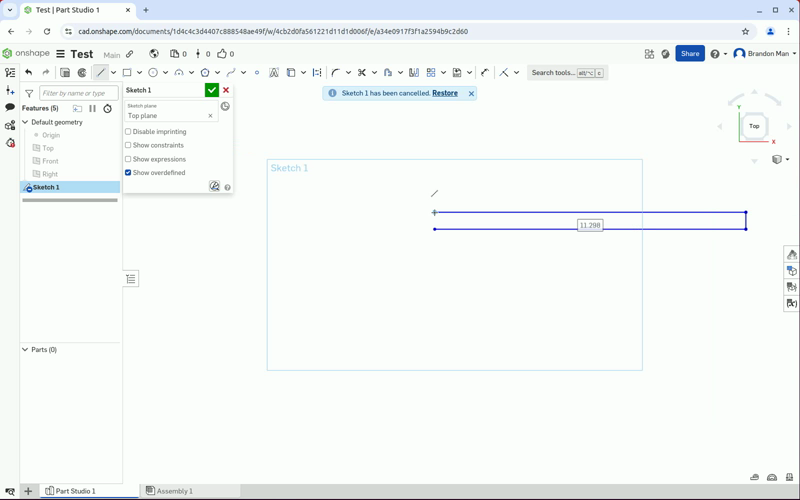
scroll(-6)
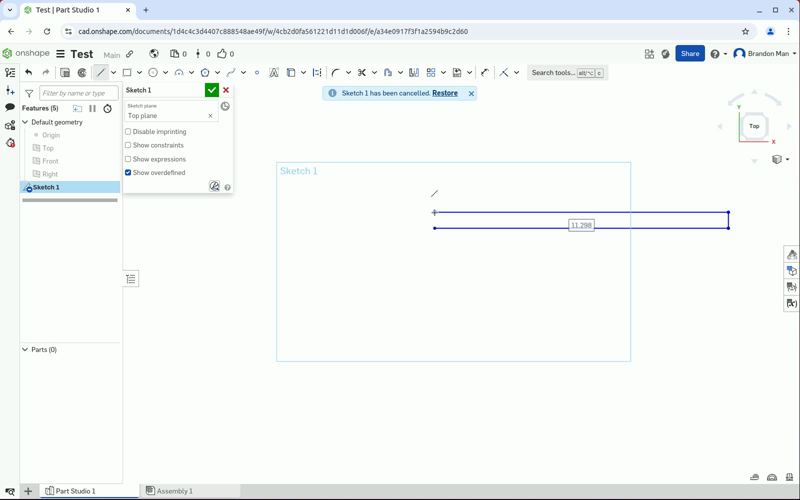
scroll(-6)
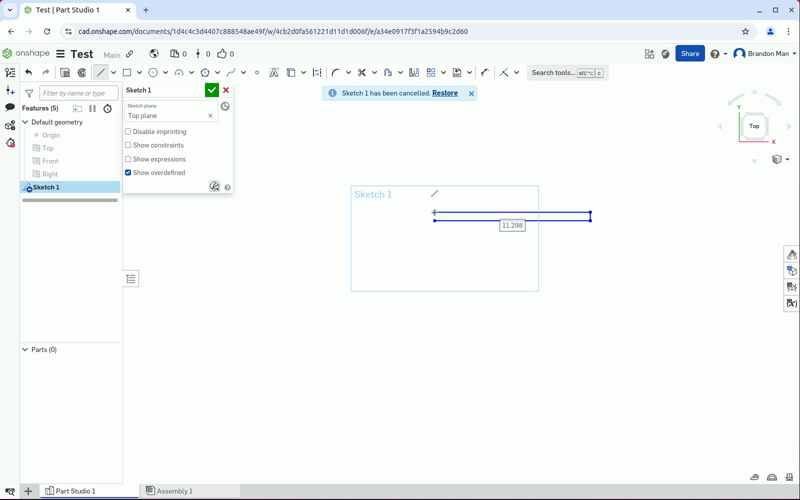
scroll(-6)
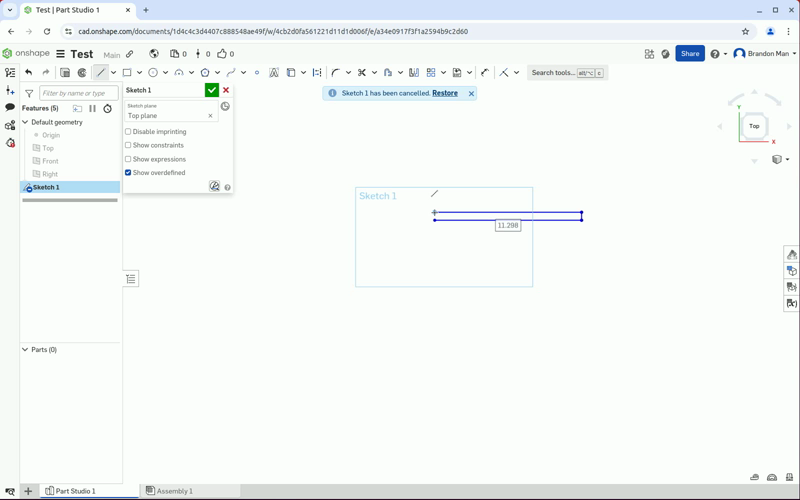
scroll(-6)
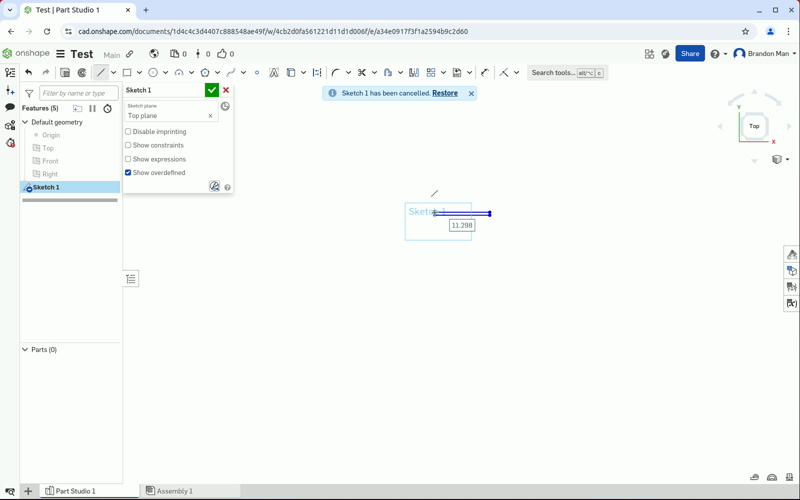
key_up(shift)
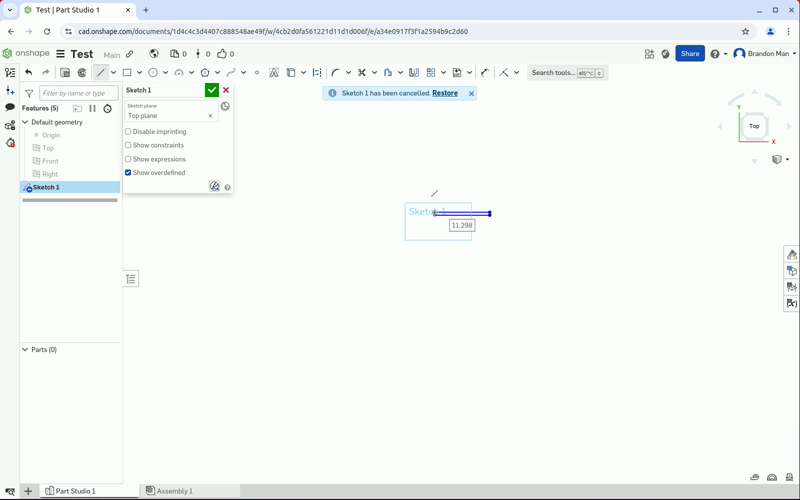
mouse_move(464, 212)
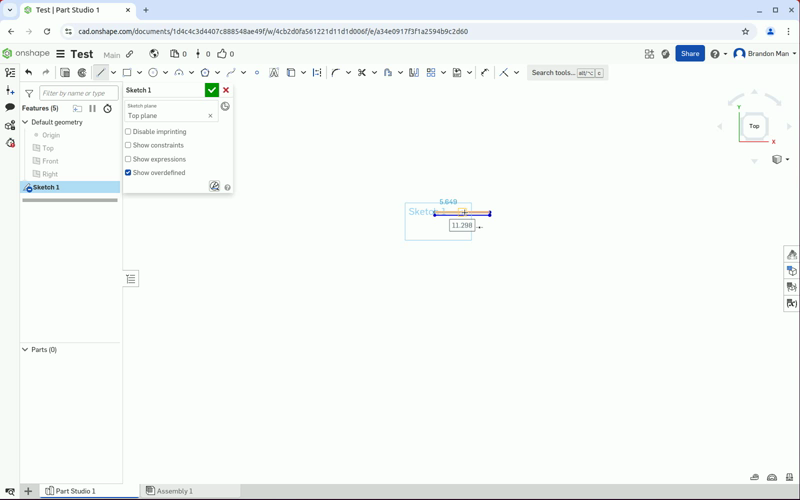
key_down(shift)
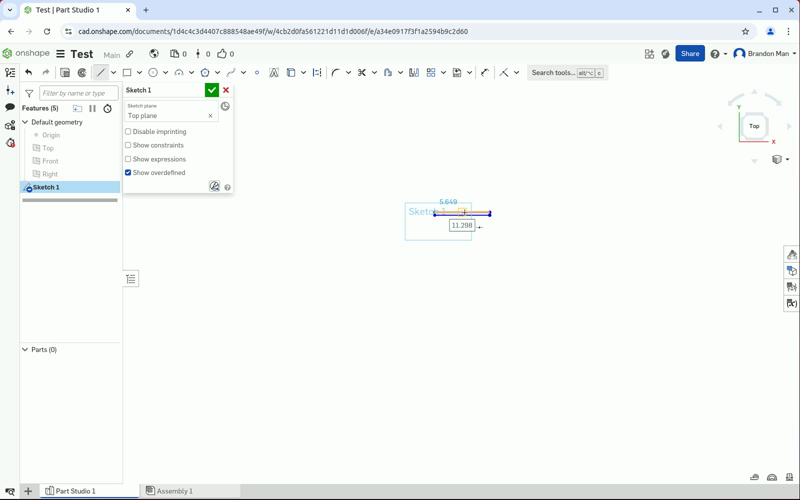
mouse_move(434, 215)
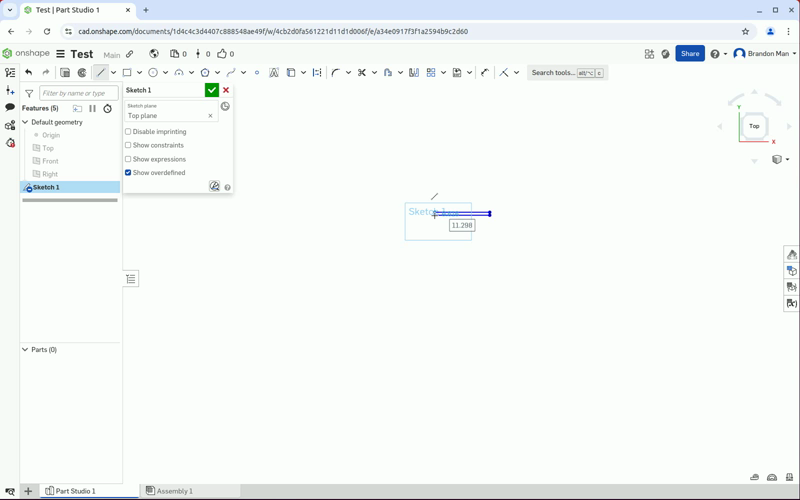
scroll(6)
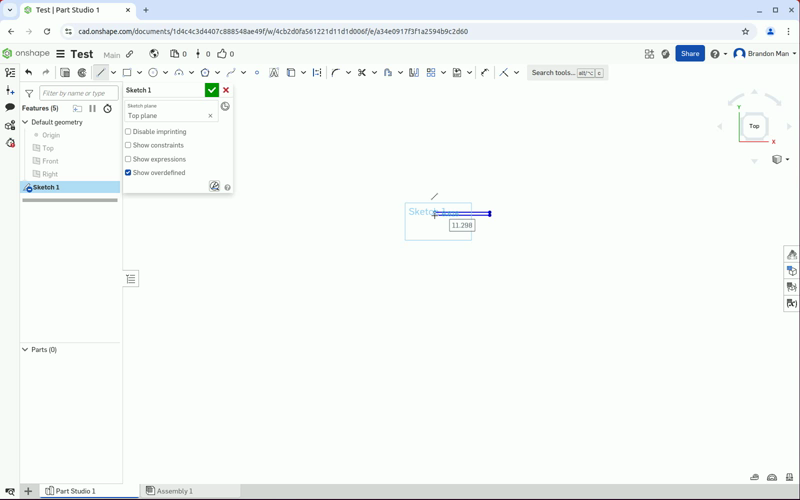
scroll(6)
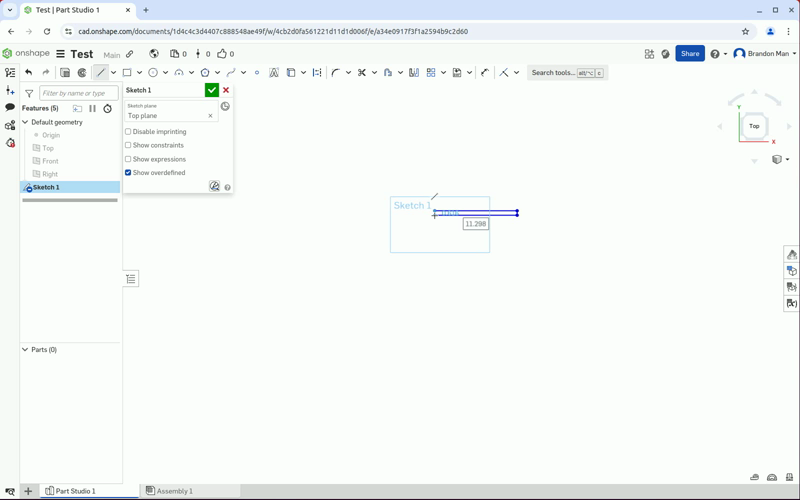
scroll(6)
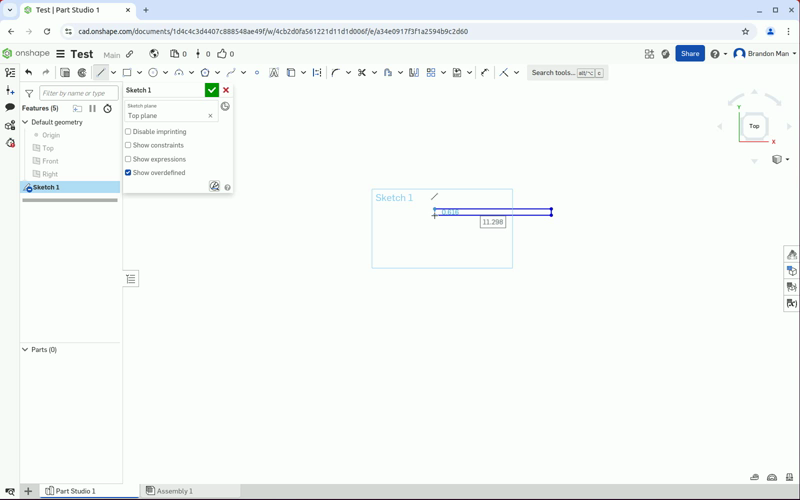
scroll(6)
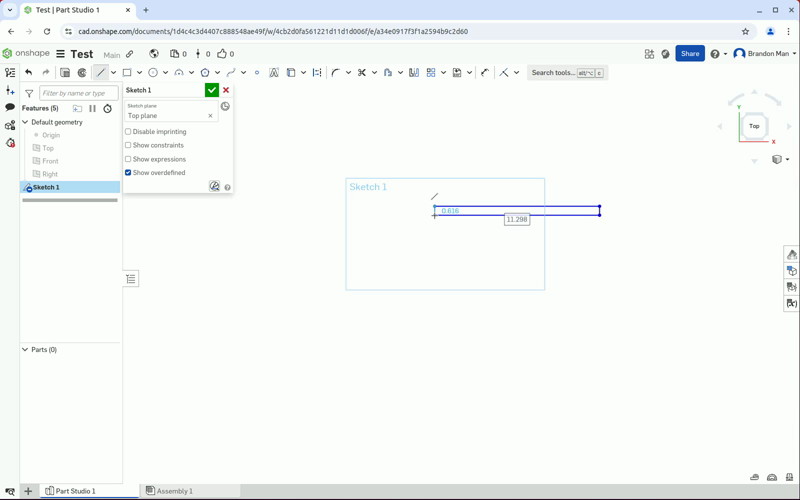
scroll(6)
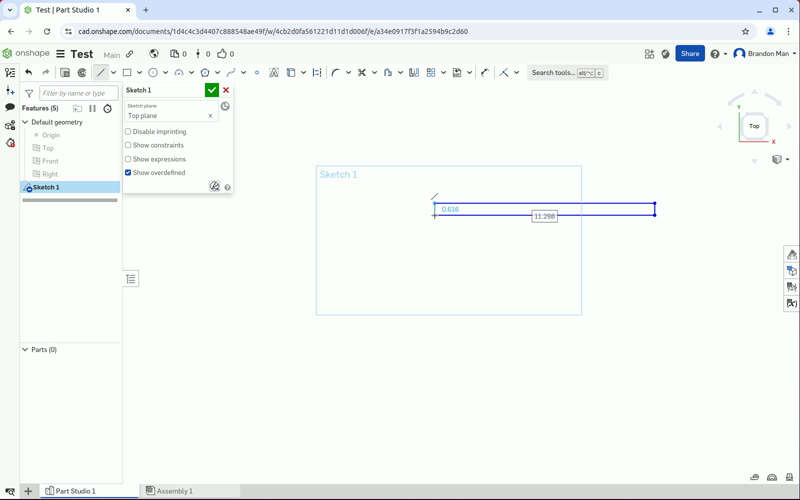
scroll(6)
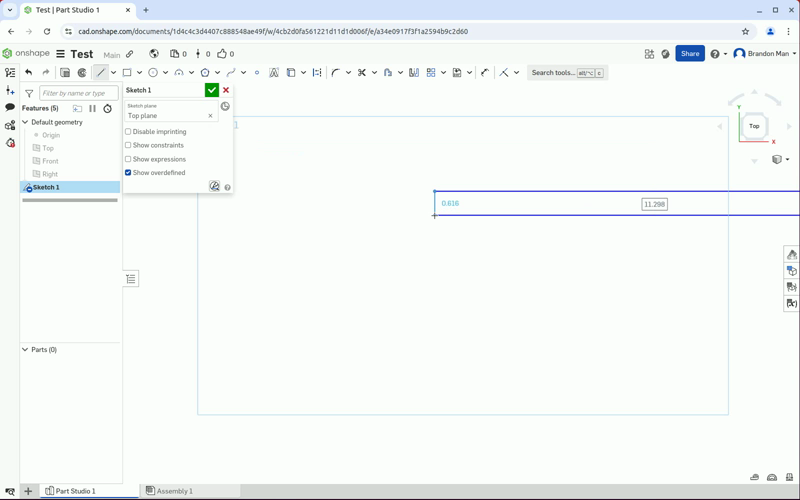
scroll(6)
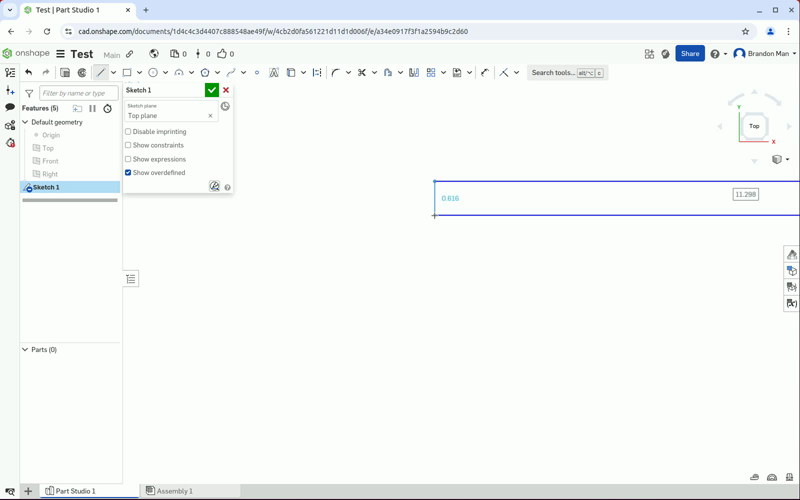
key_up(shift)
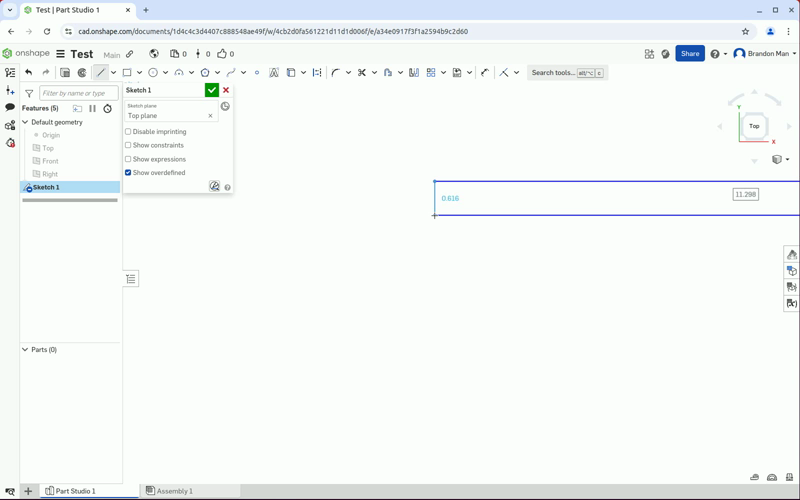
click(434, 215)
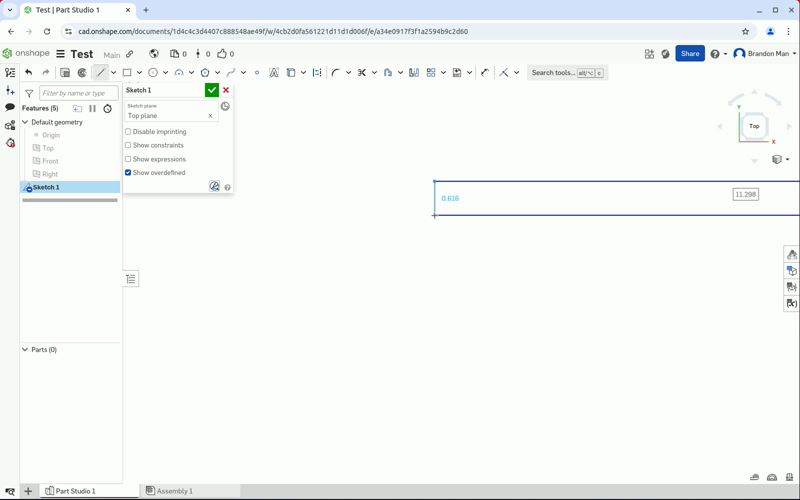
scroll(-6)
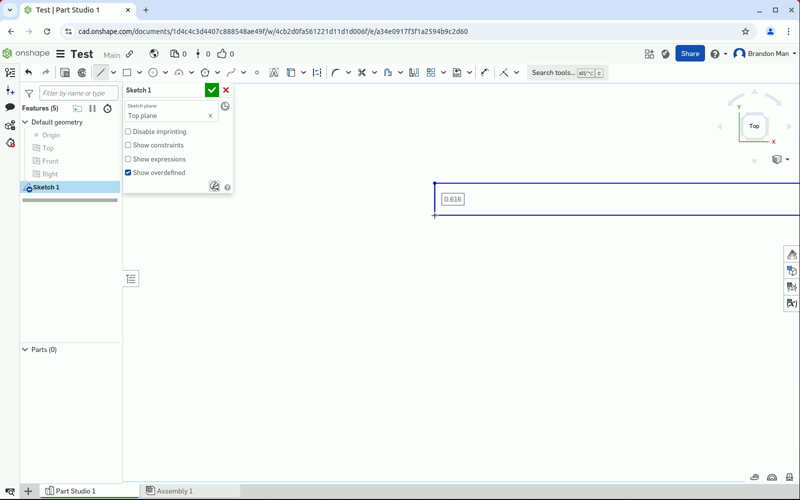
scroll(-6)
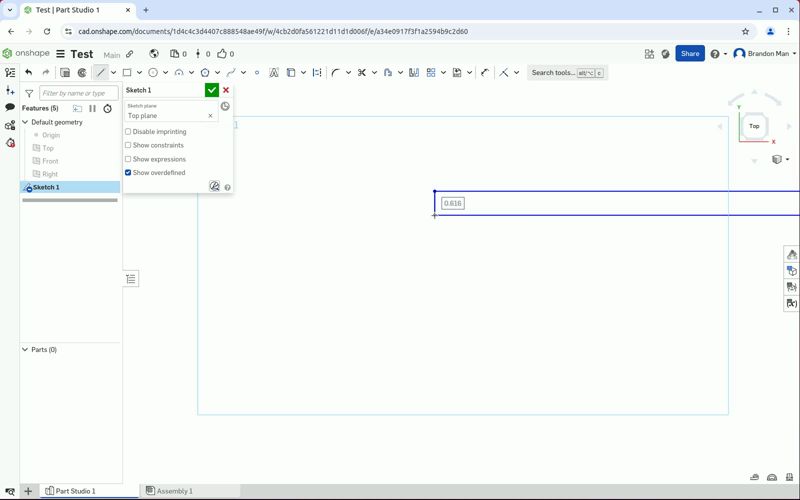
scroll(-6)
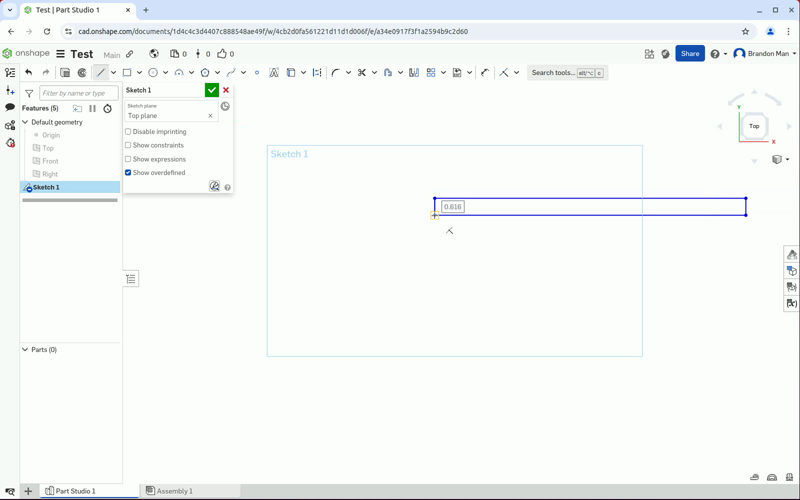
scroll(-6)
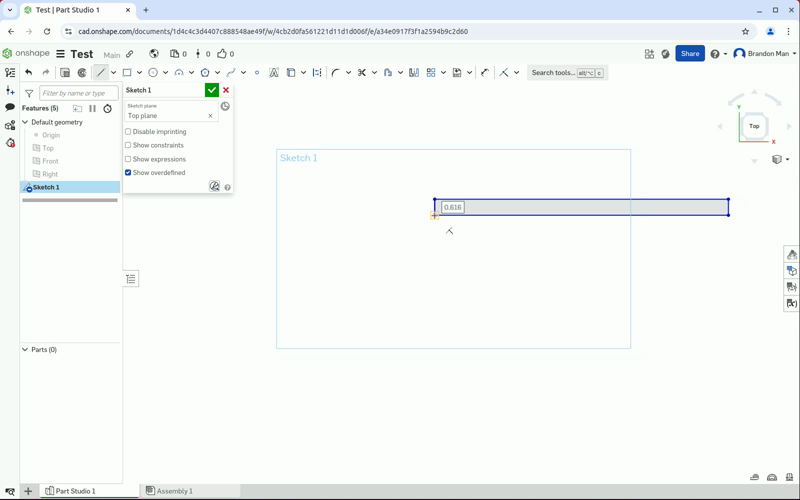
scroll(-6)
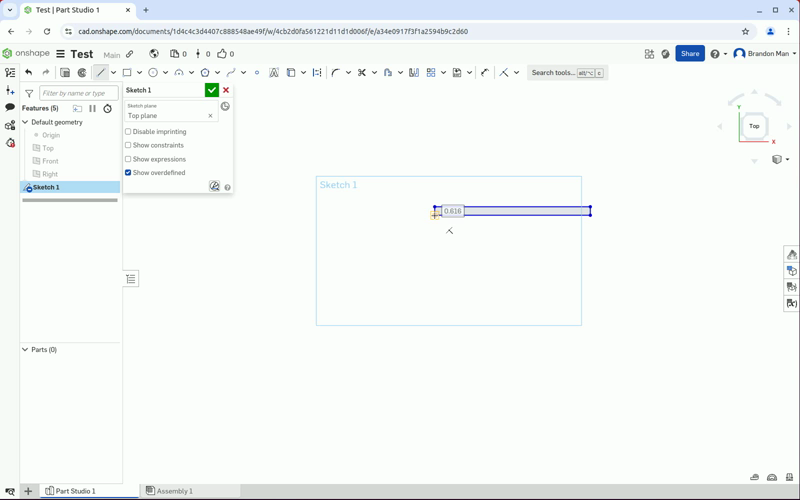
scroll(-6)
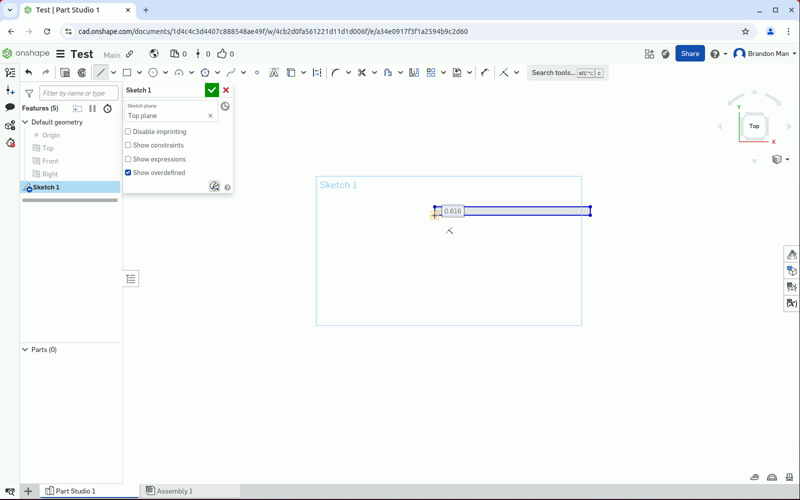
scroll(-6)
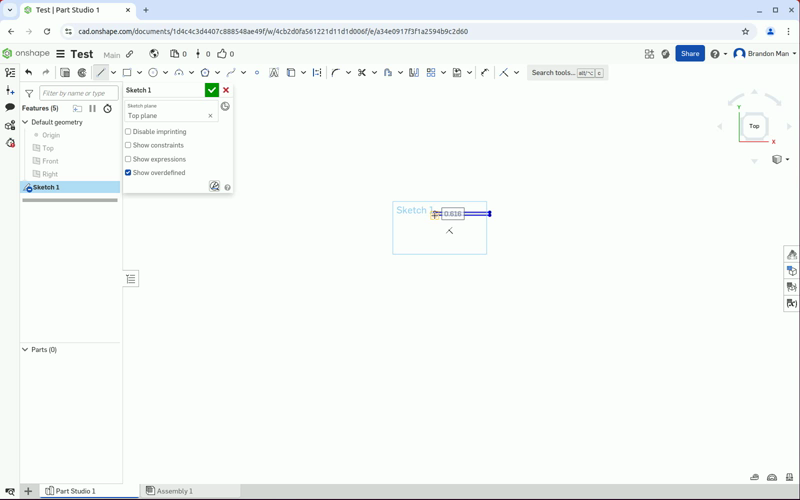
key(esc)
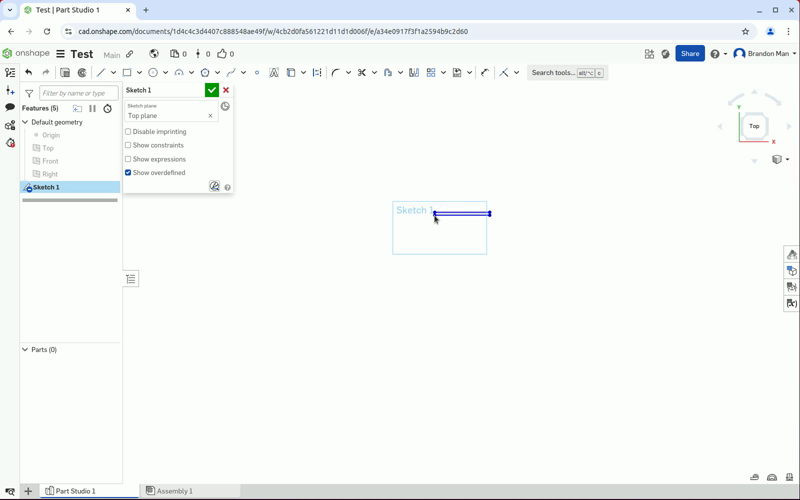
mouse_move(447, 212)
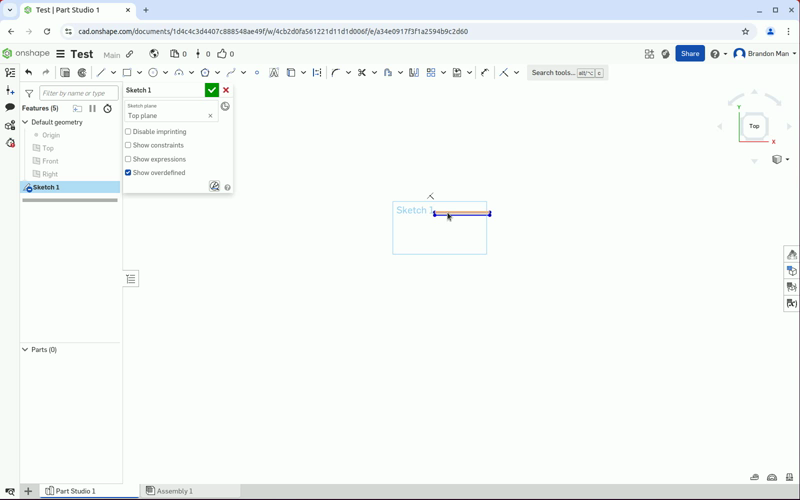
scroll(6)
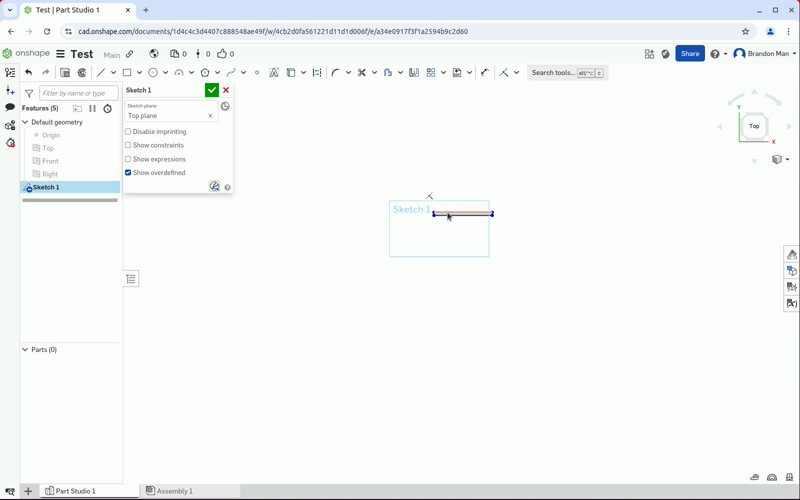
scroll(6)
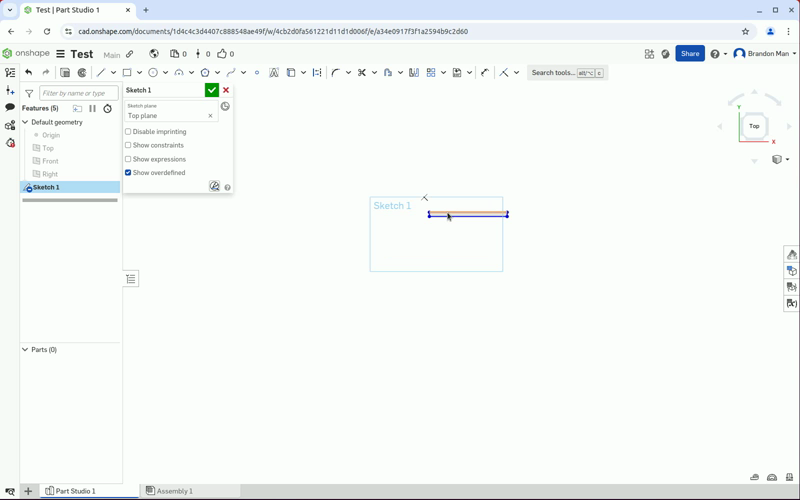
scroll(6)
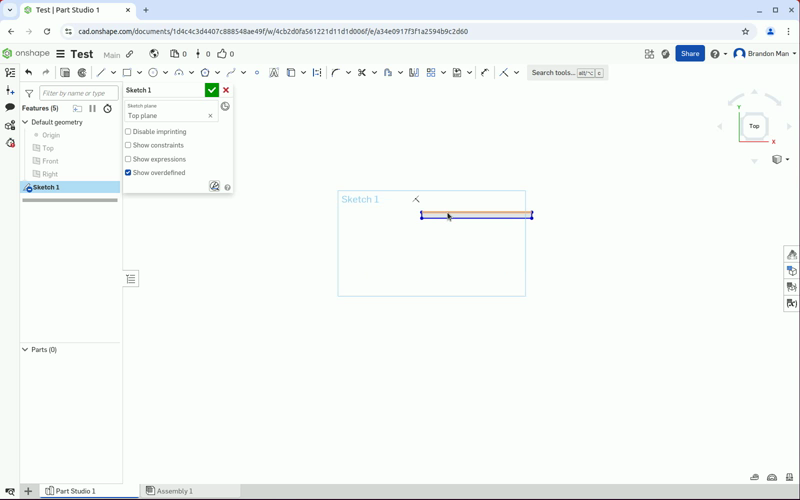
scroll(6)
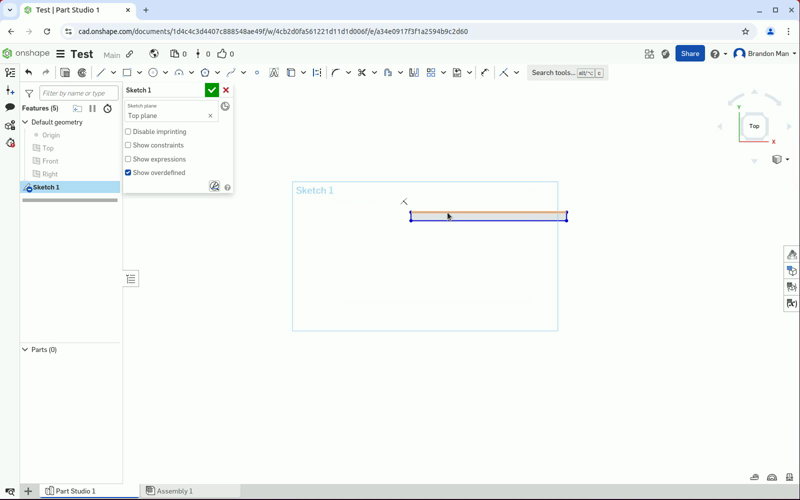
scroll(6)
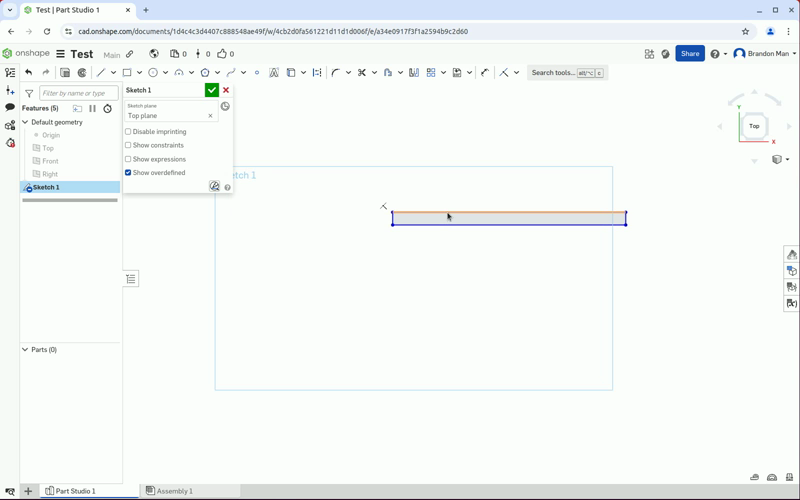
scroll(6)
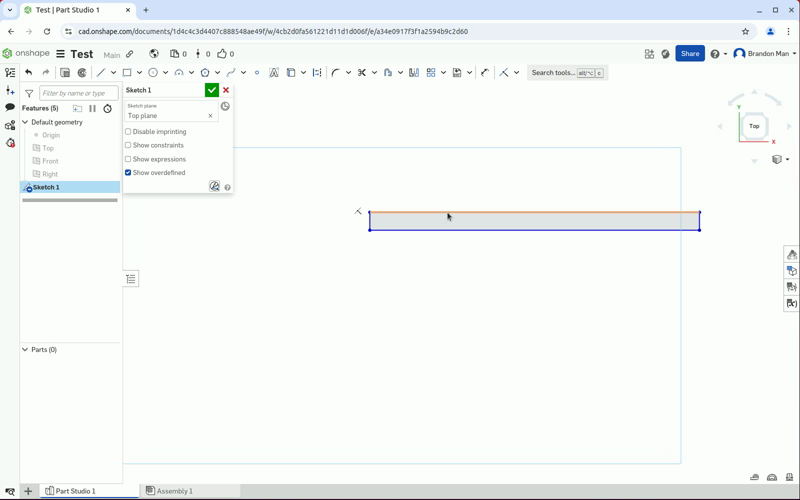
scroll(6)
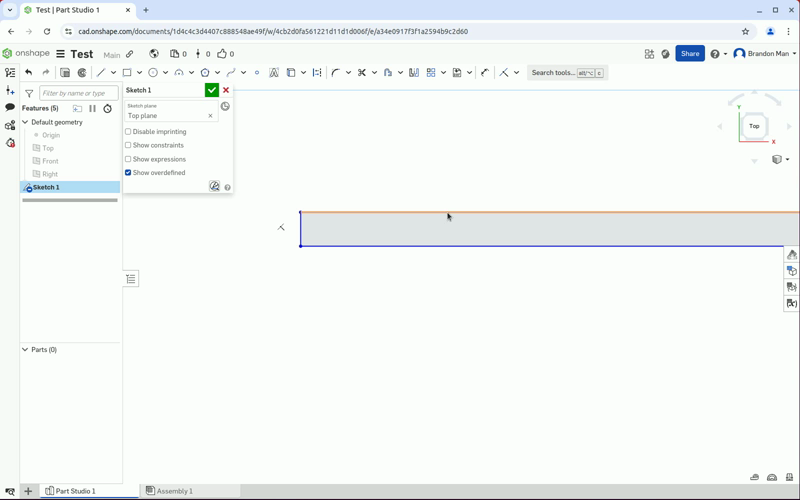
click(447, 212)
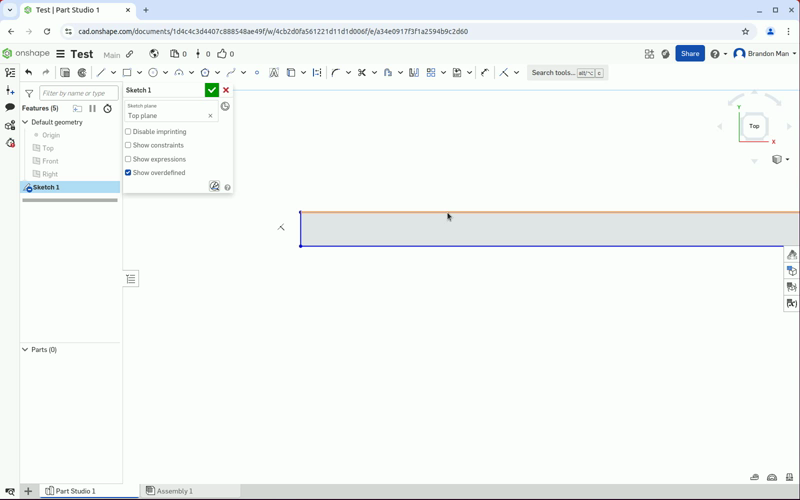
scroll(-6)
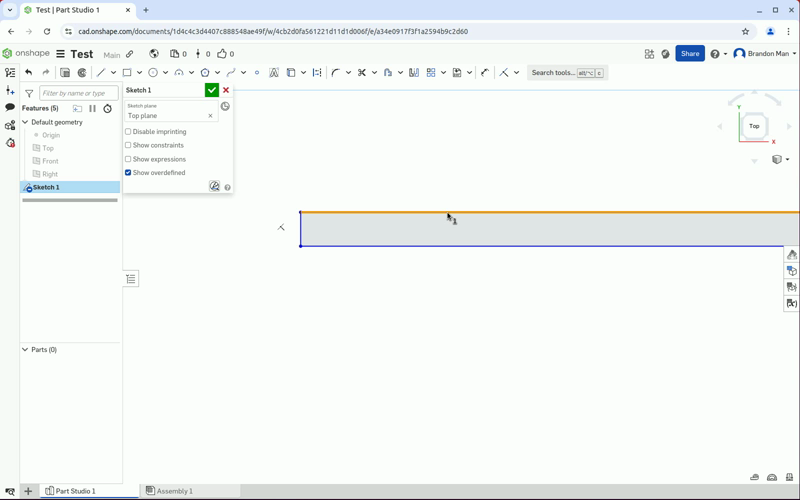
scroll(-6)
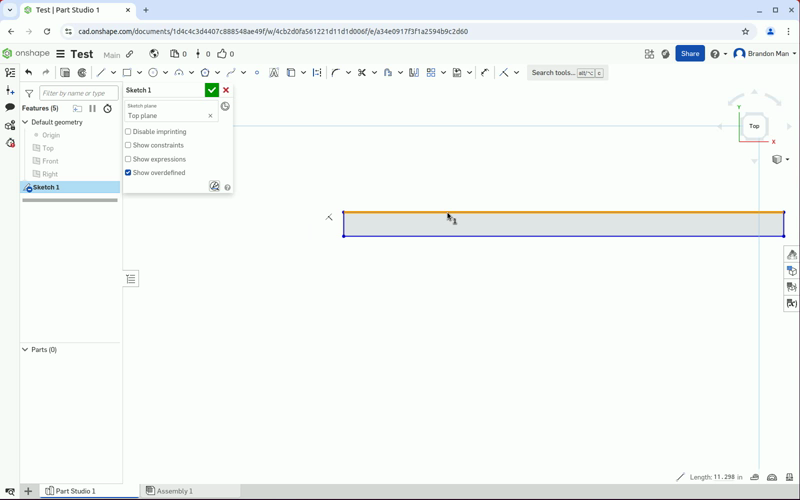
scroll(-6)
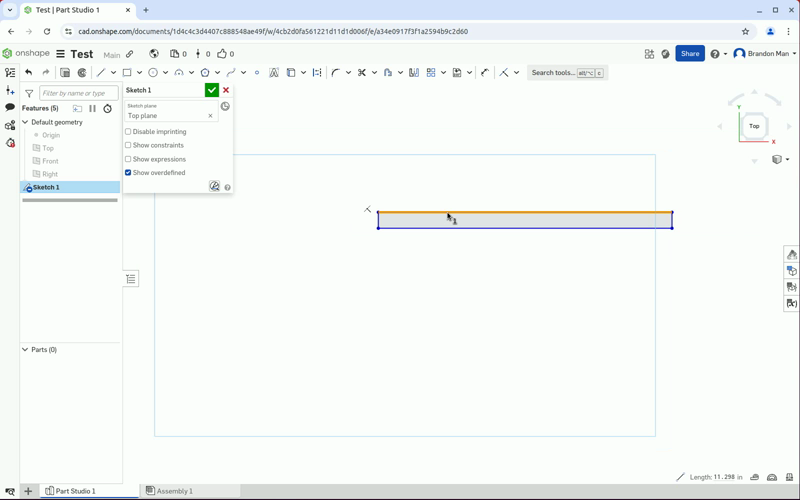
scroll(-6)
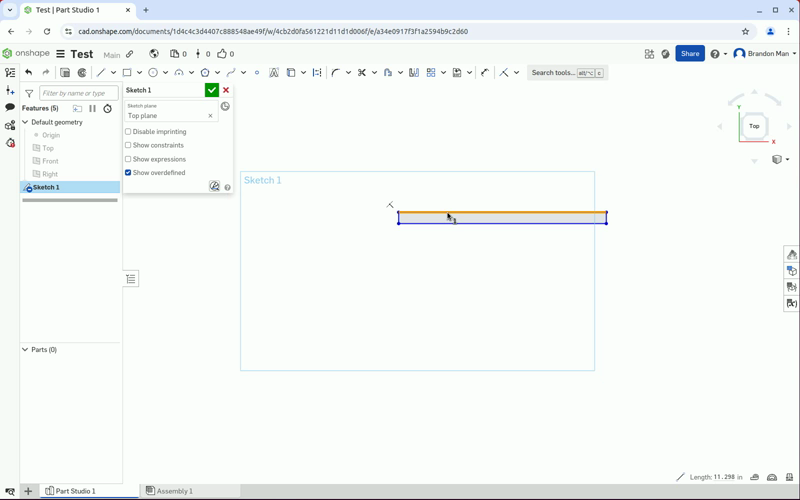
scroll(-6)
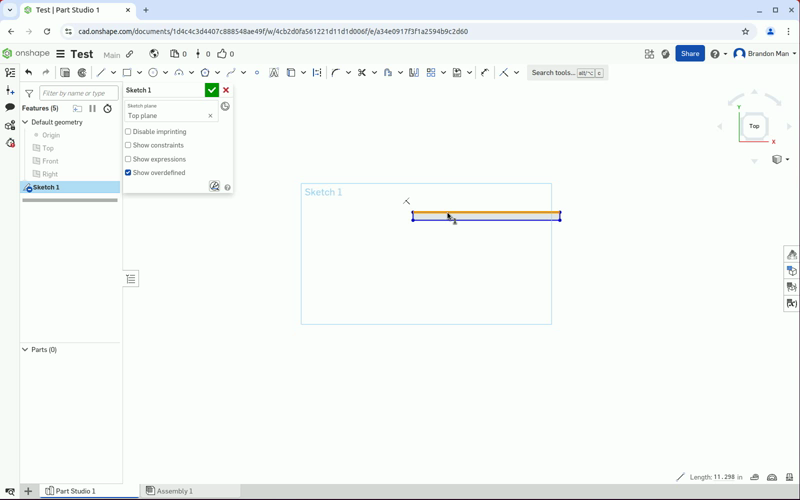
scroll(-6)
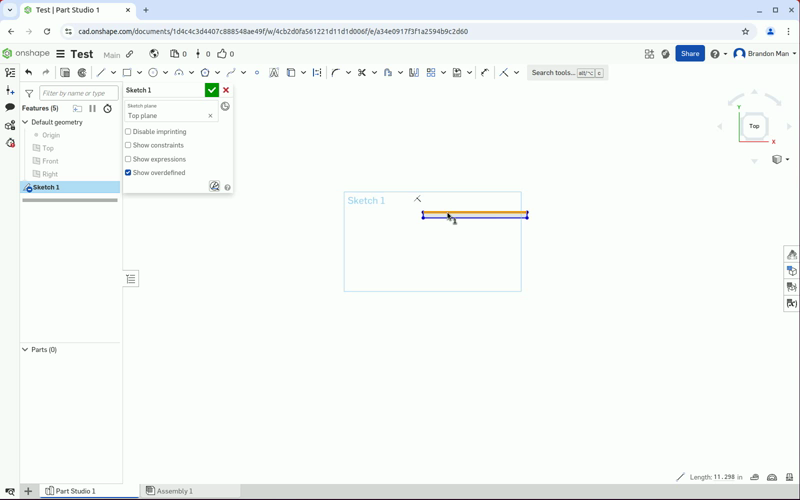
scroll(-6)
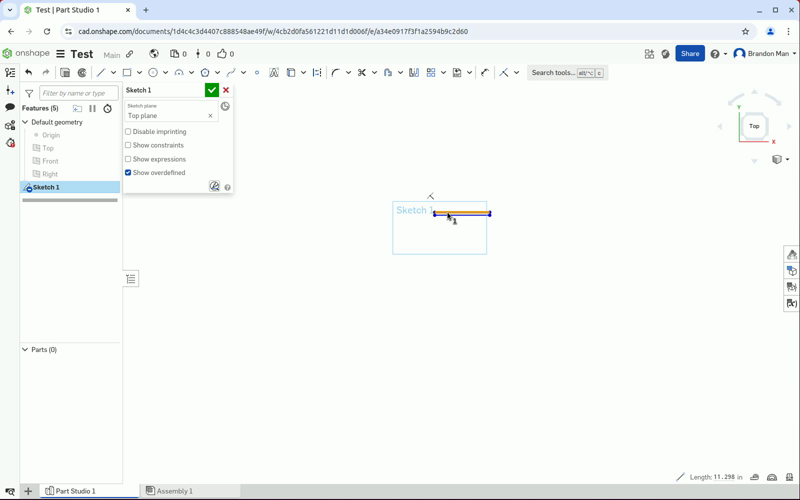
mouse_move(73, 352)
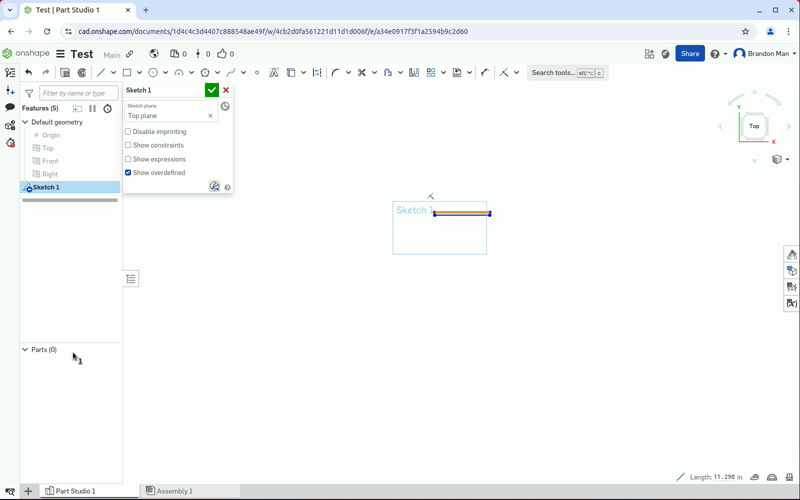
key(shift+y)
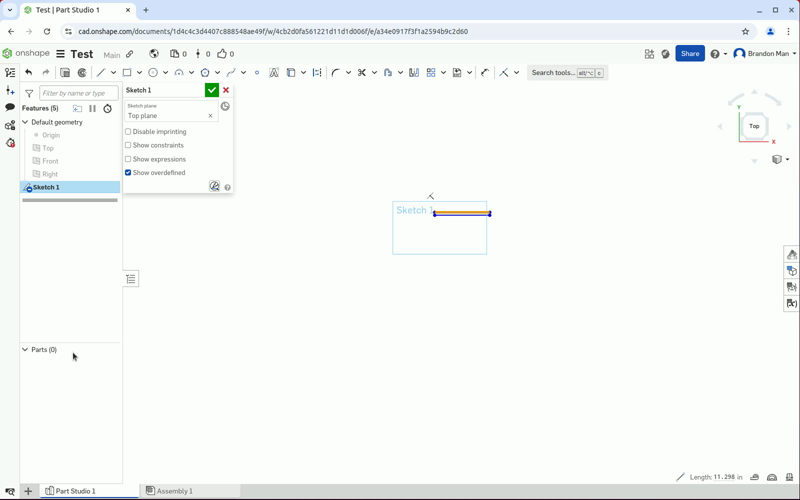
key(shift+e)
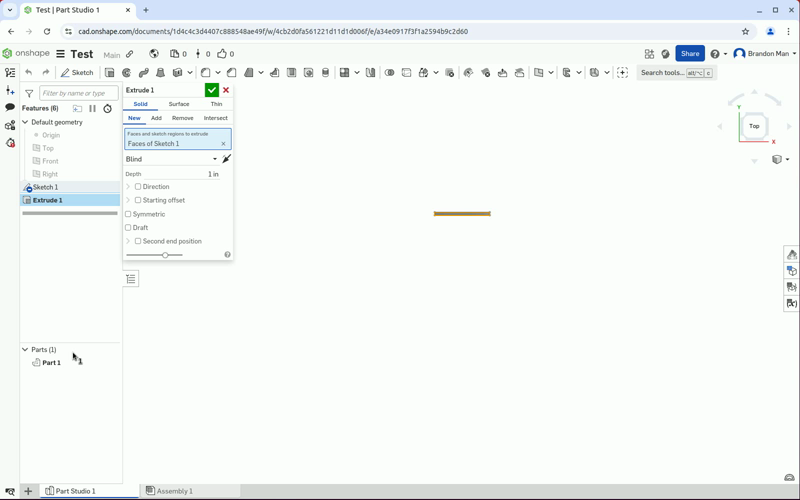
mouse_move(143, 106)
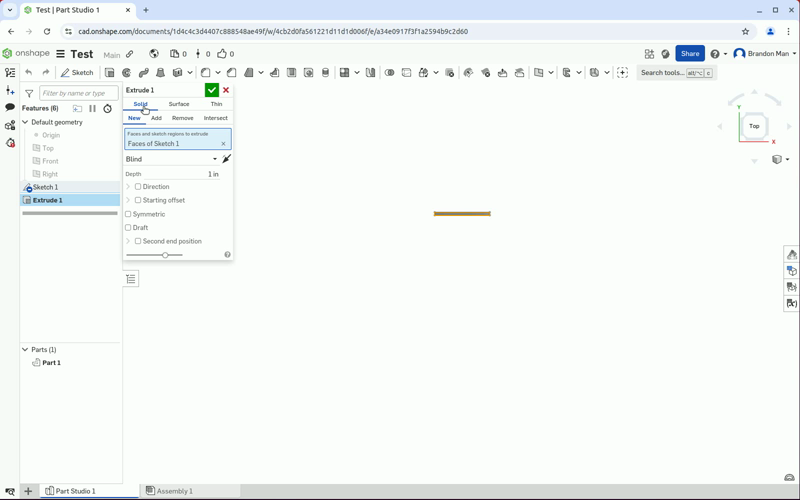
click(143, 106)
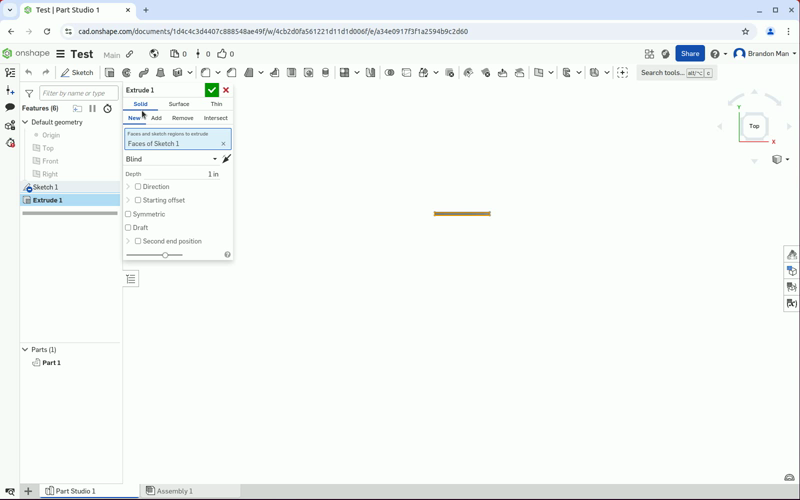
mouse_move(137, 120)
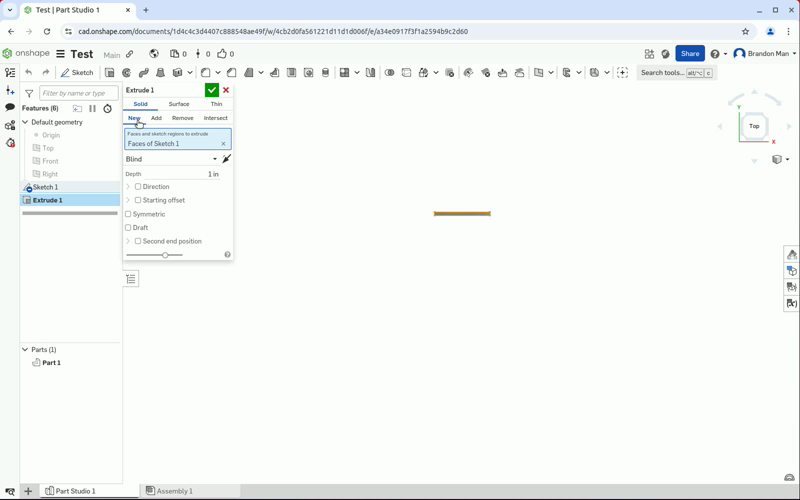
click(137, 120)
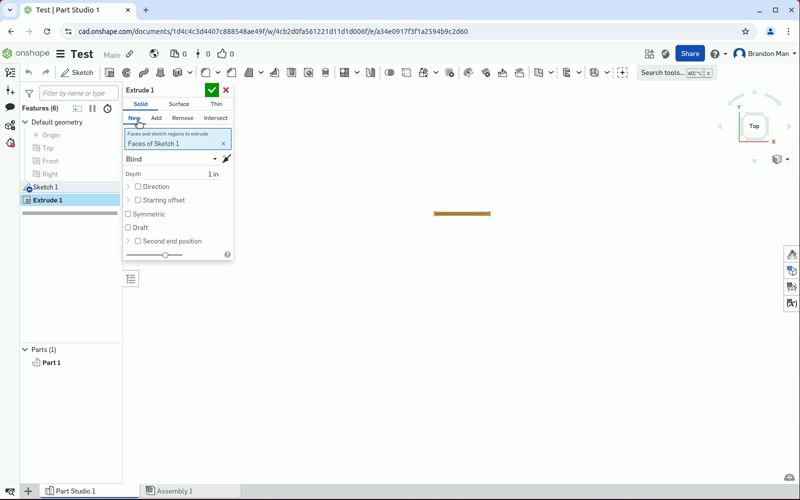
key(tab, 4)
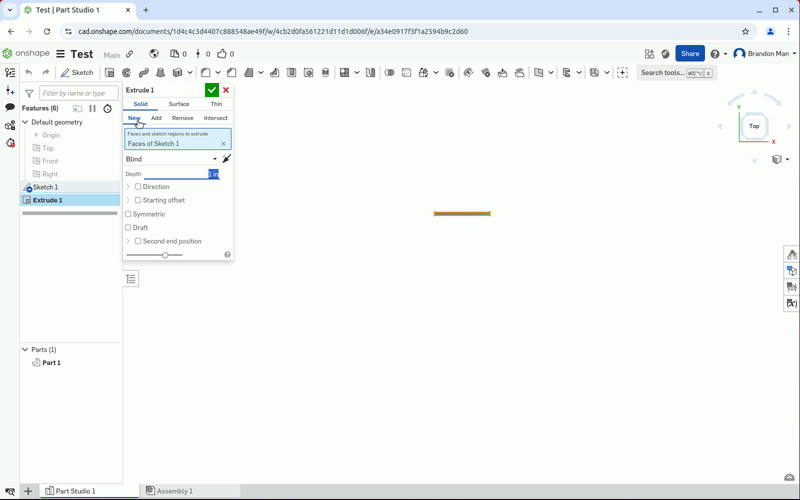
text(19.498)
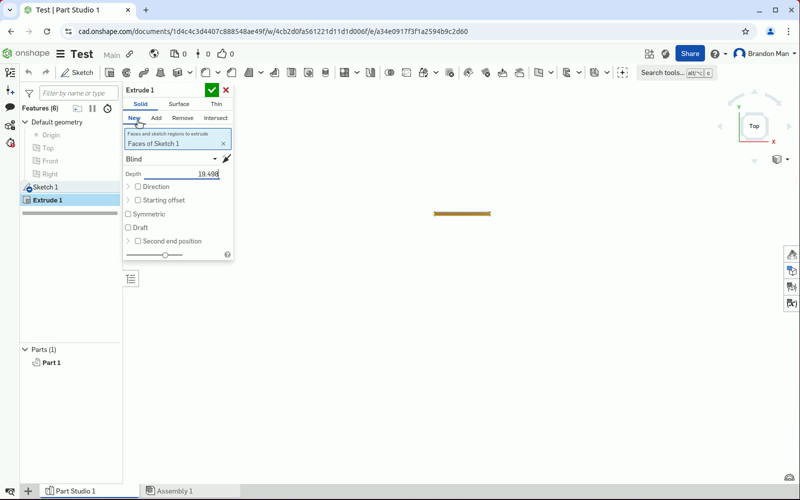
key(enter)
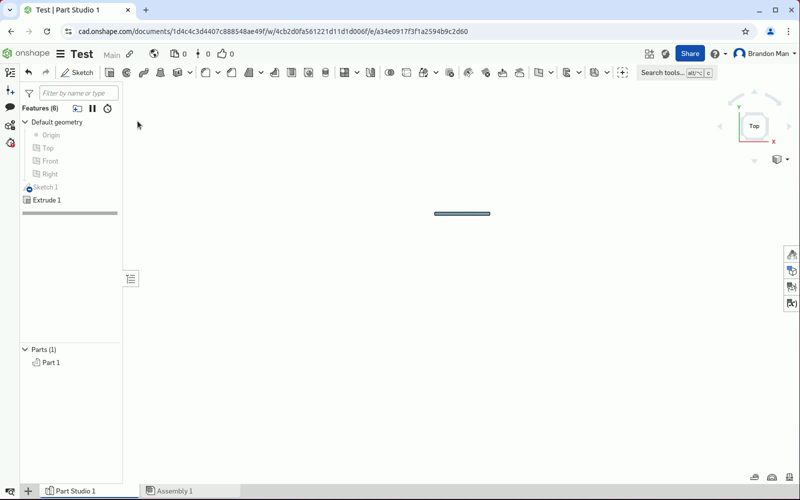
key(shift+h)
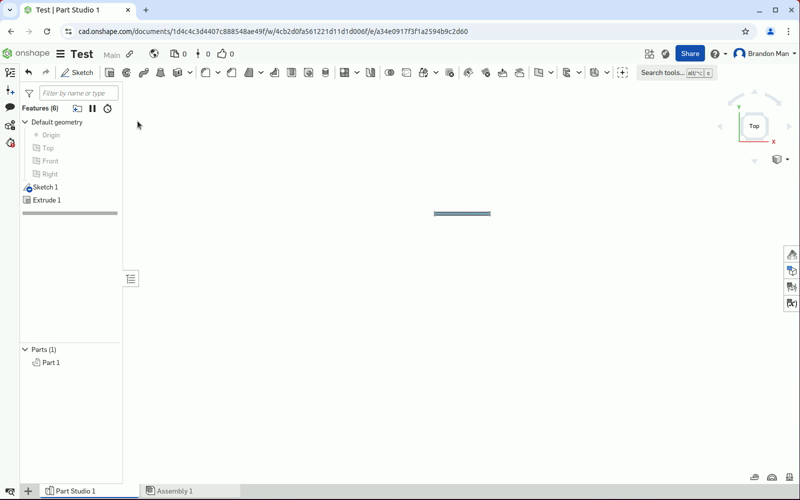
key(shift+h)
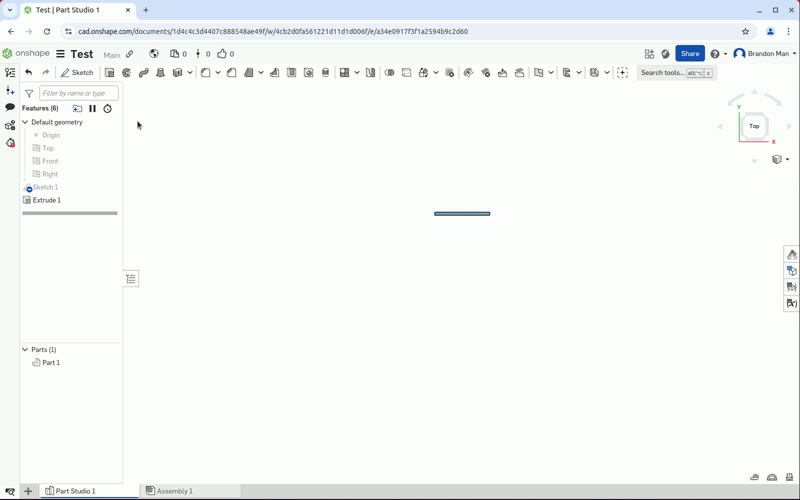
mouse_move(73, 189)
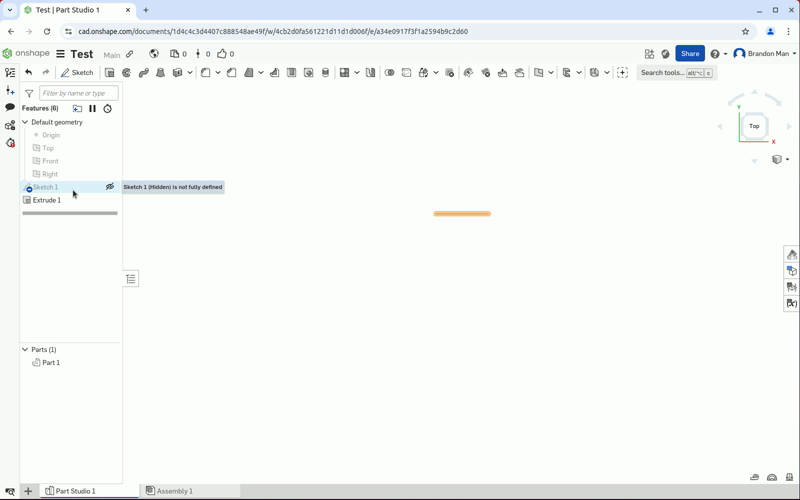
click(73, 189)
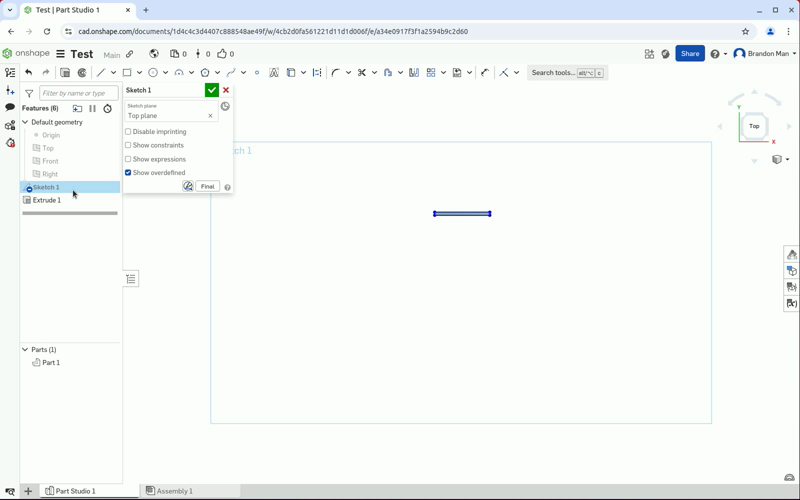
mouse_move(229, 92)
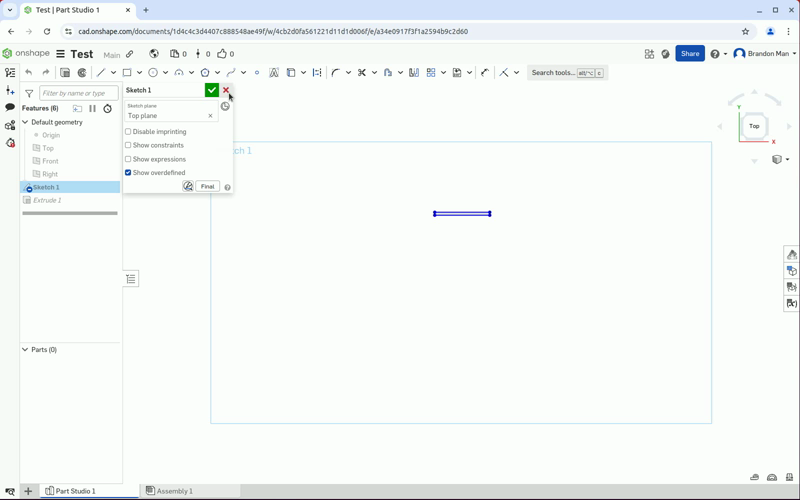
click(229, 92)
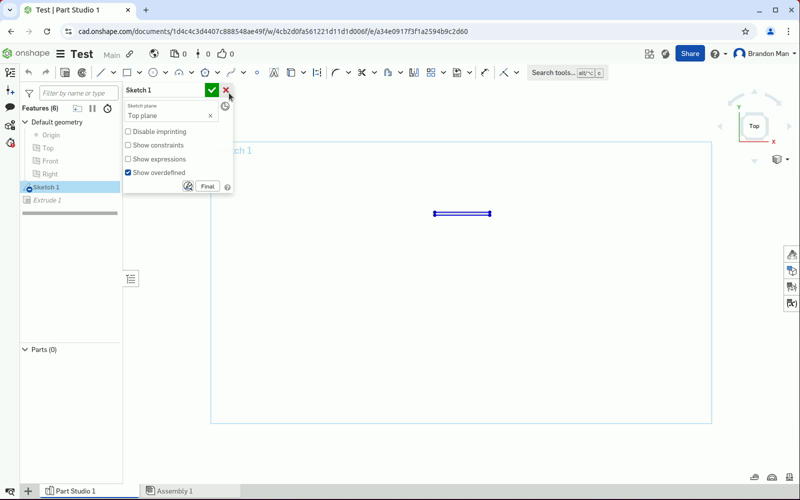
key(shift+s)
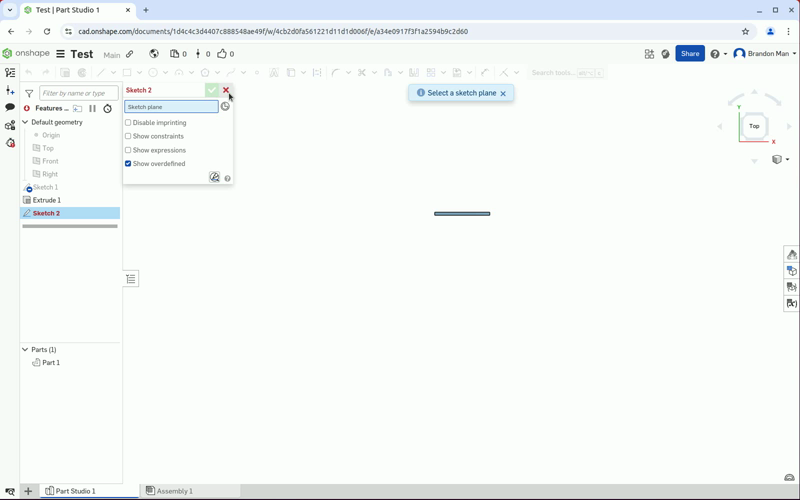
mouse_move(73, 150)
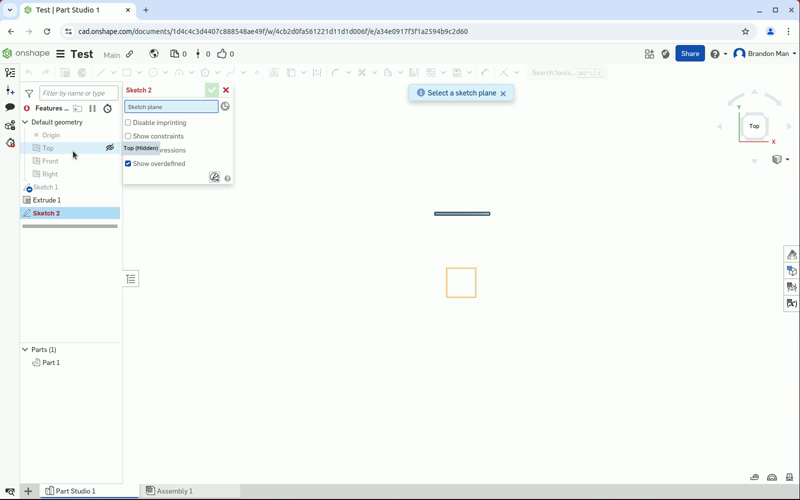
click(73, 150)
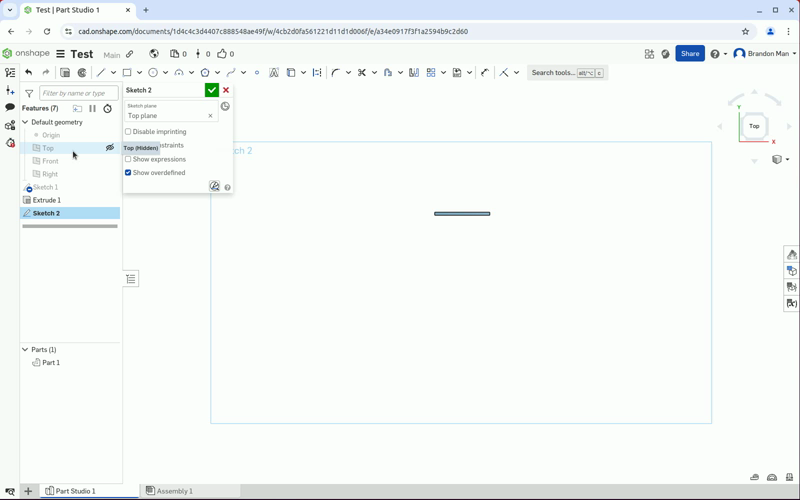
mouse_move(73, 352)
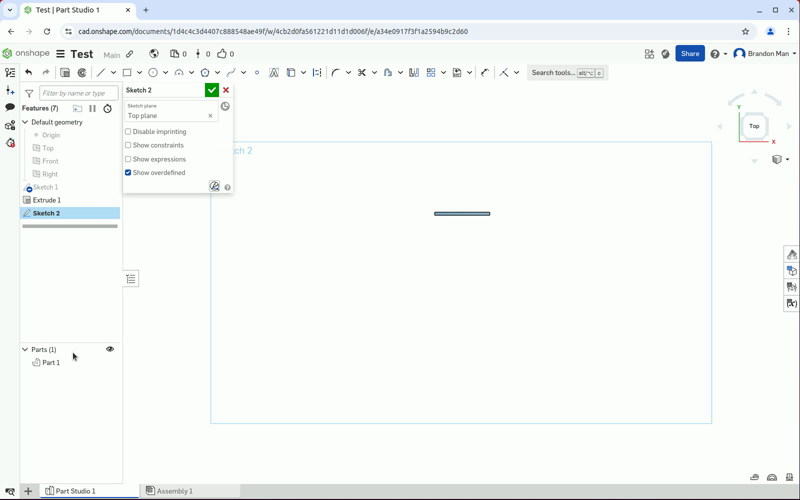
key(y)
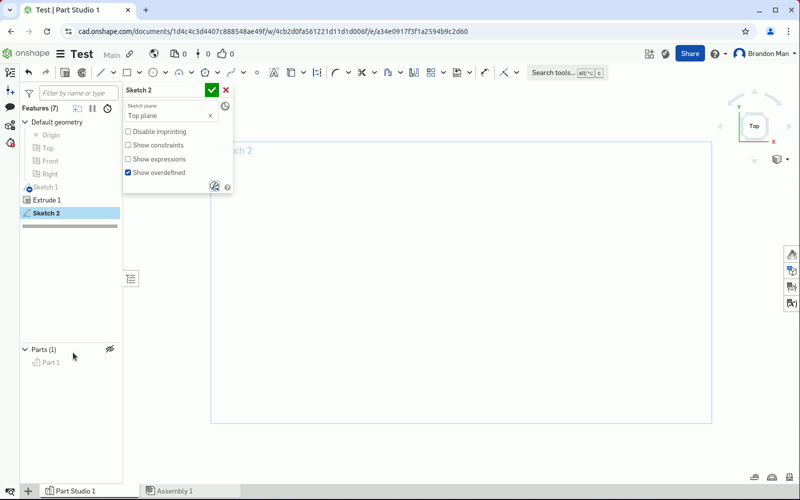
key(l)
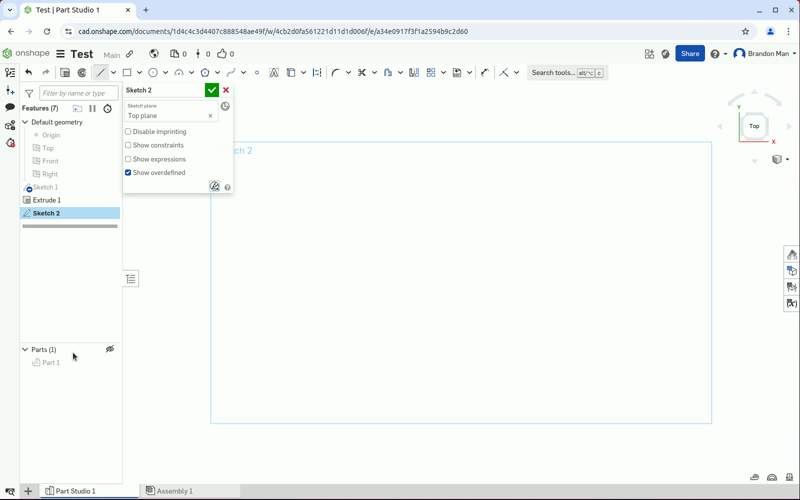
key_down(shift)
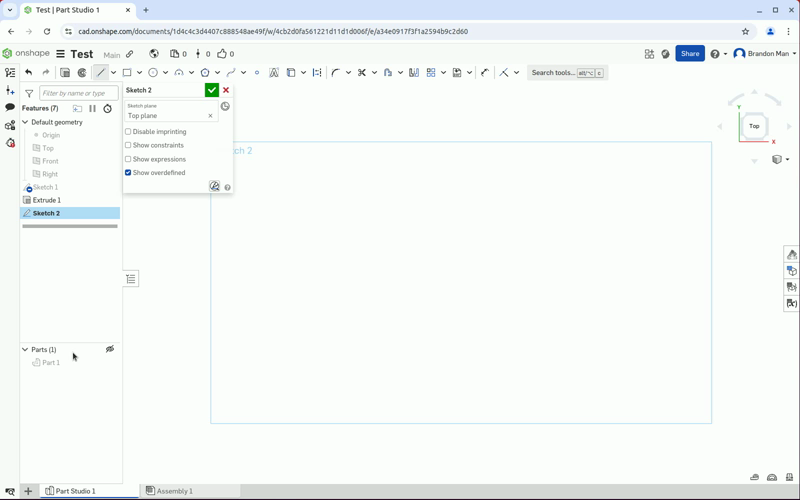
mouse_move(432, 297)
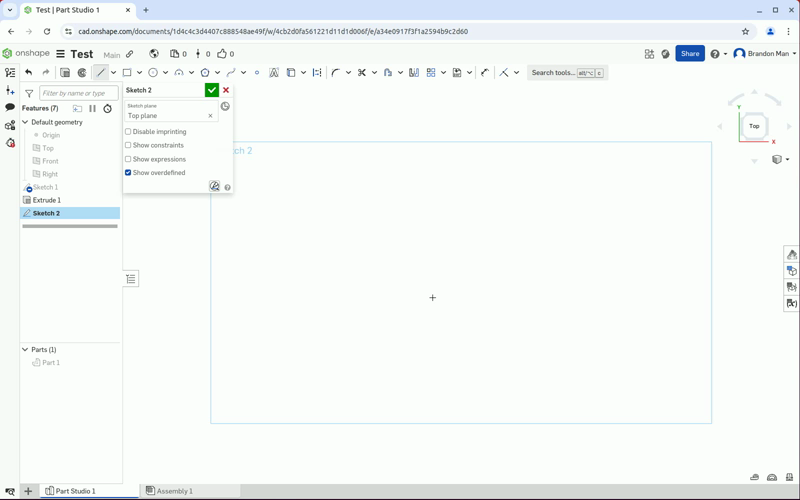
click(432, 297)
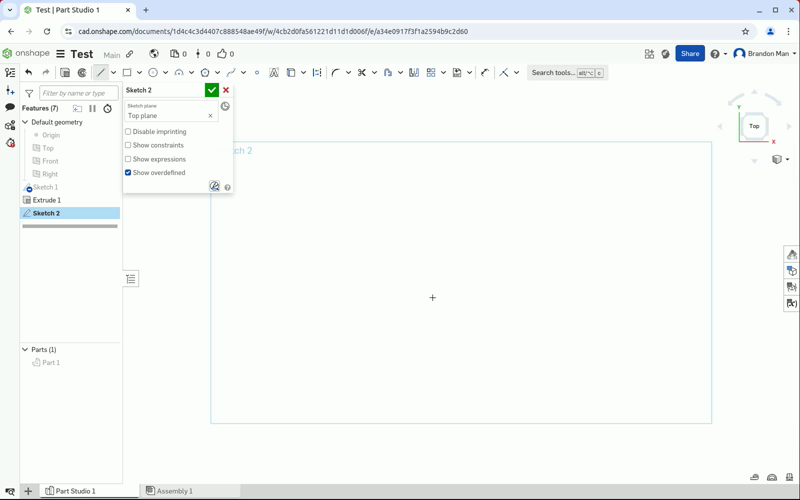
key_up(shift)
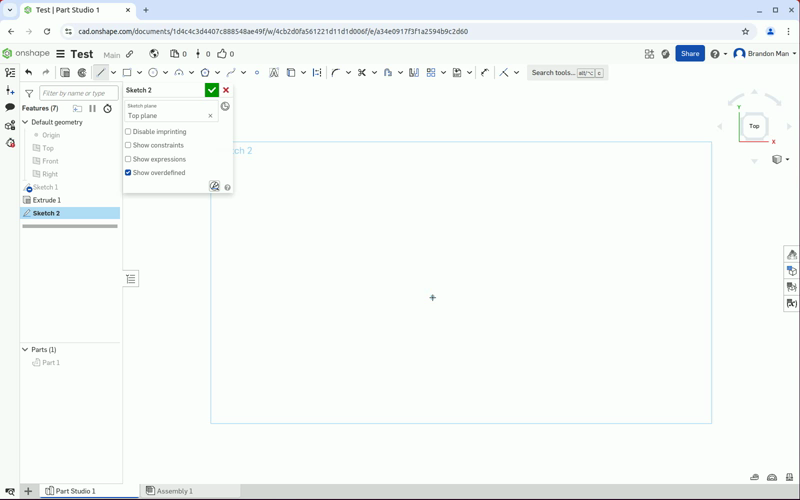
key_down(shift)
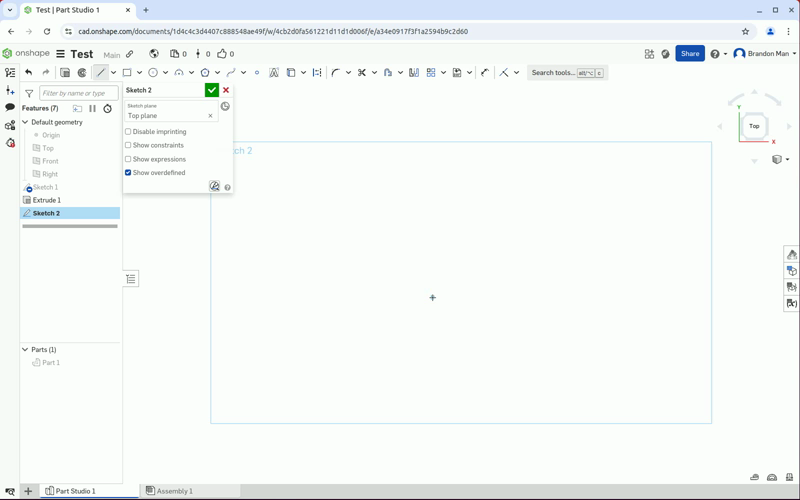
mouse_move(462, 297)
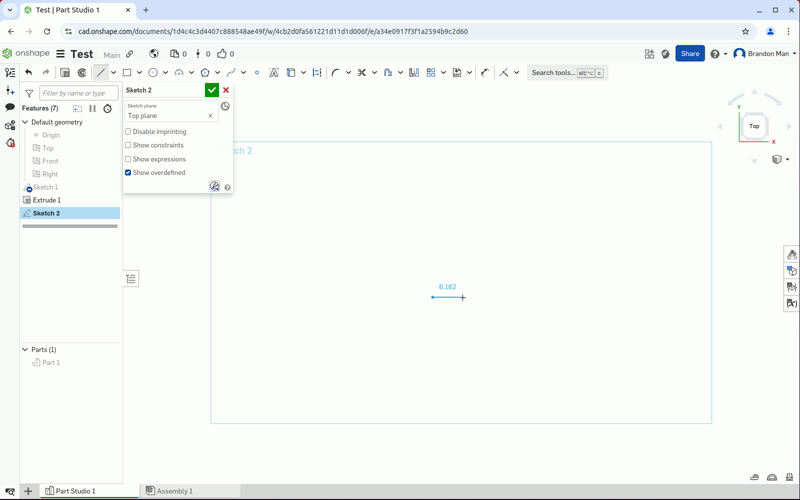
mouse_move(435, 297)
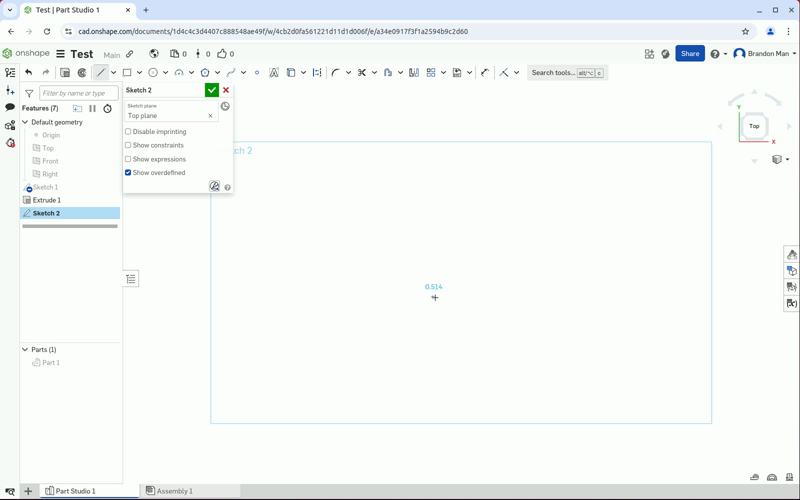
scroll(6)
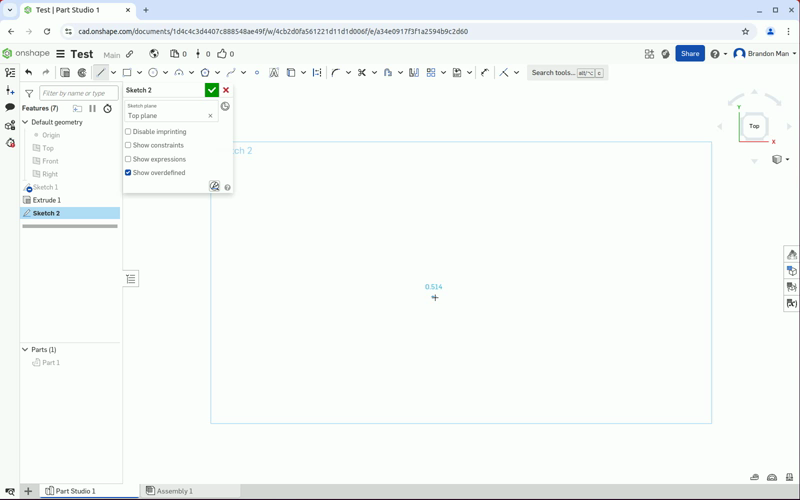
scroll(6)
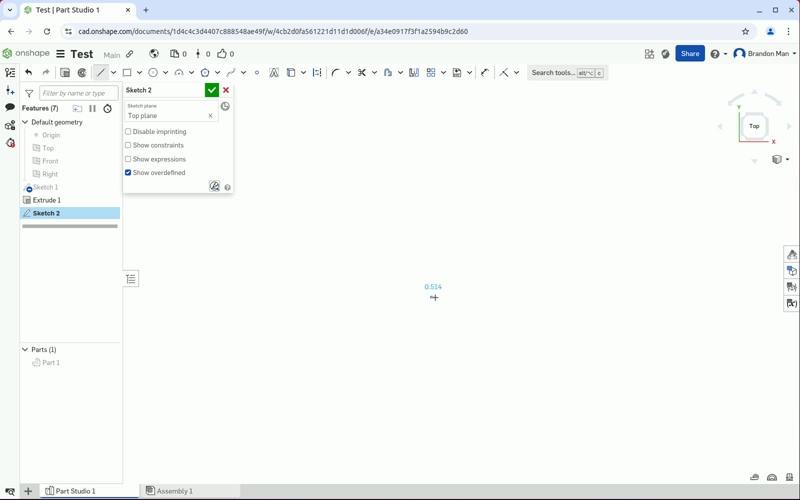
scroll(6)
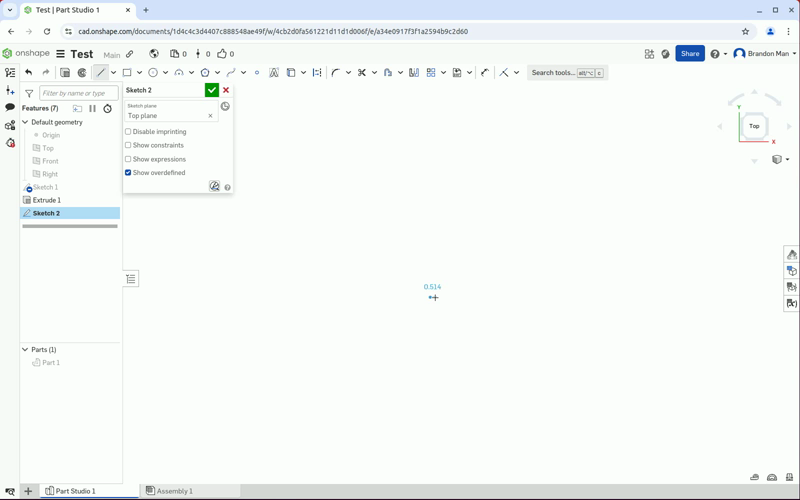
scroll(6)
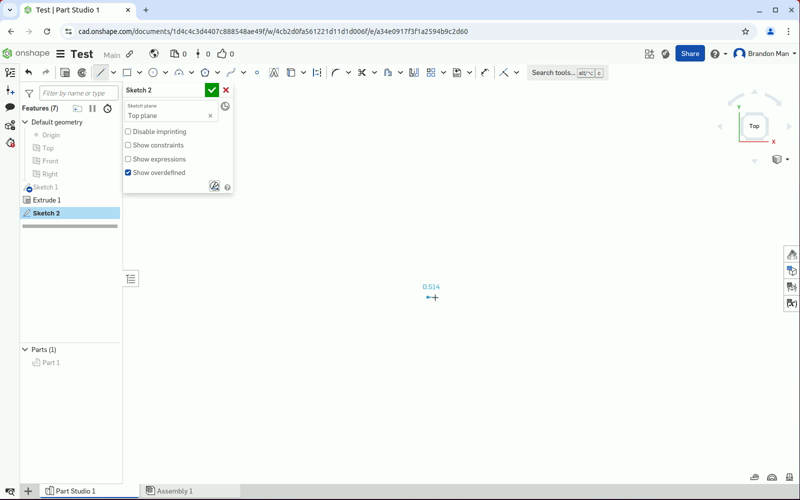
scroll(6)
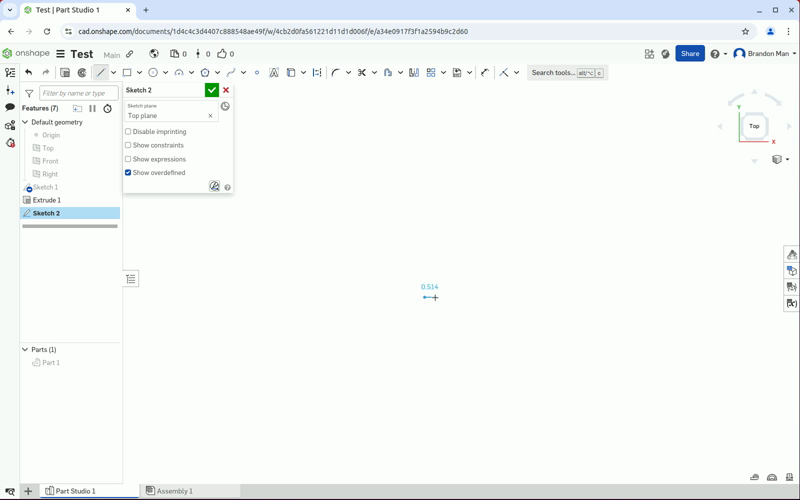
scroll(6)
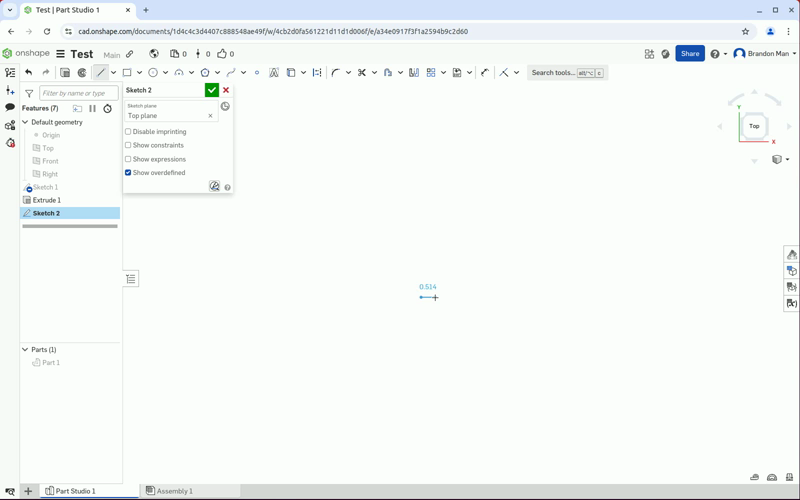
scroll(6)
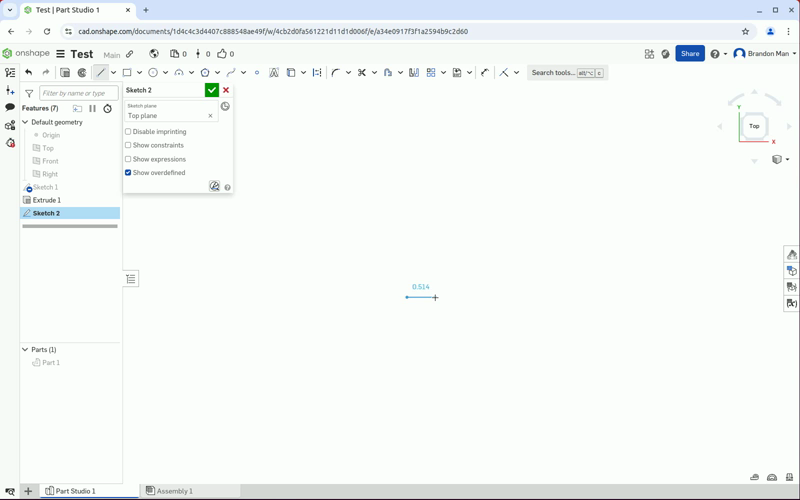
click(435, 297)
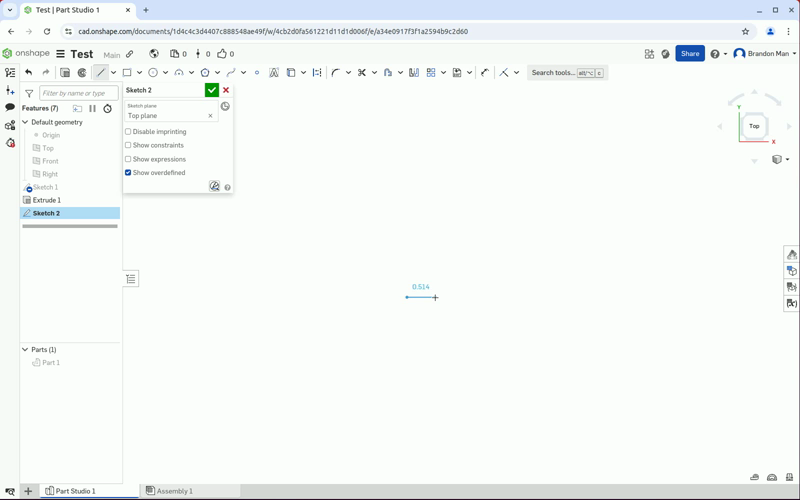
scroll(-6)
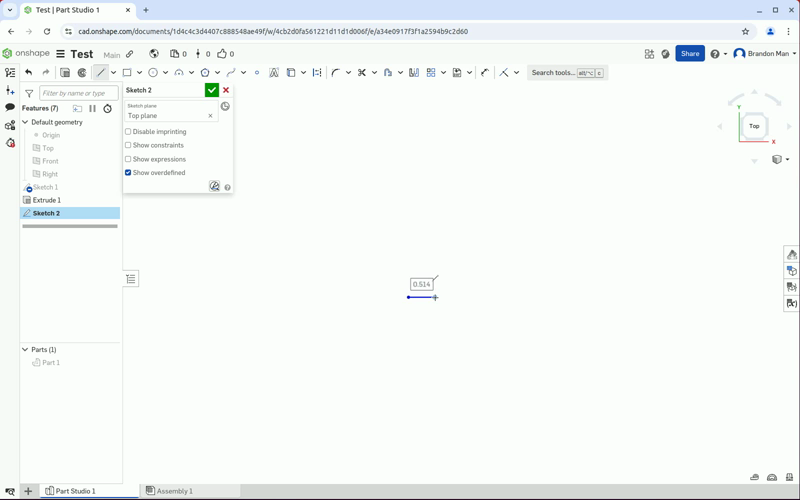
scroll(-6)
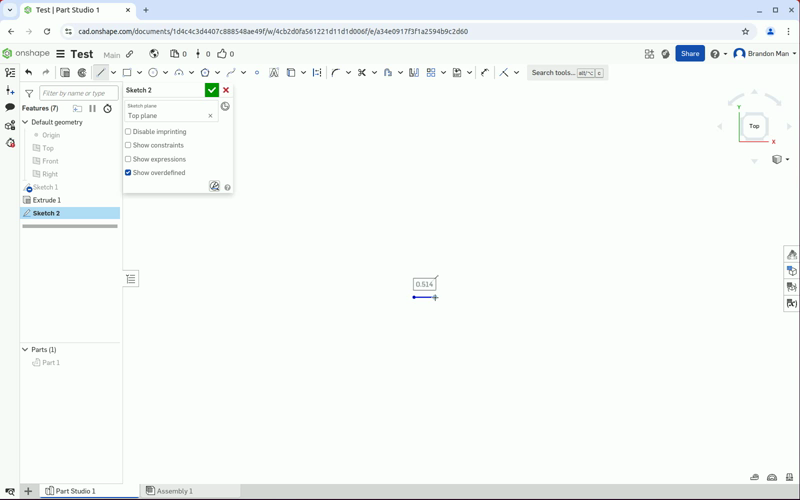
scroll(-6)
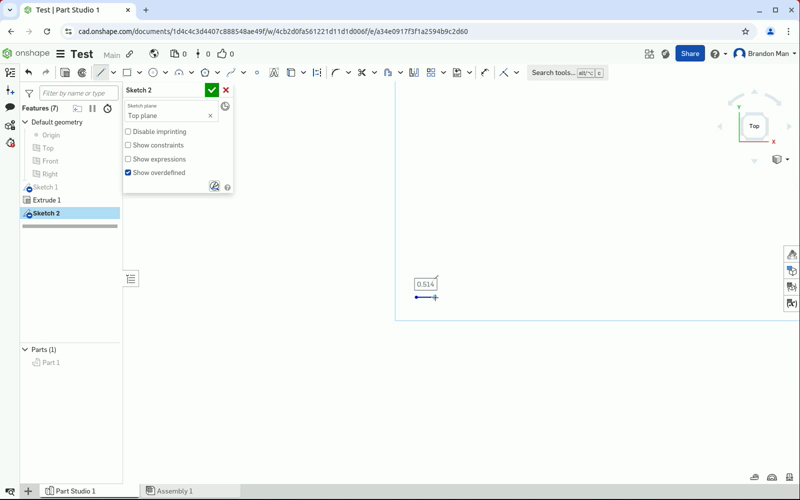
scroll(-6)
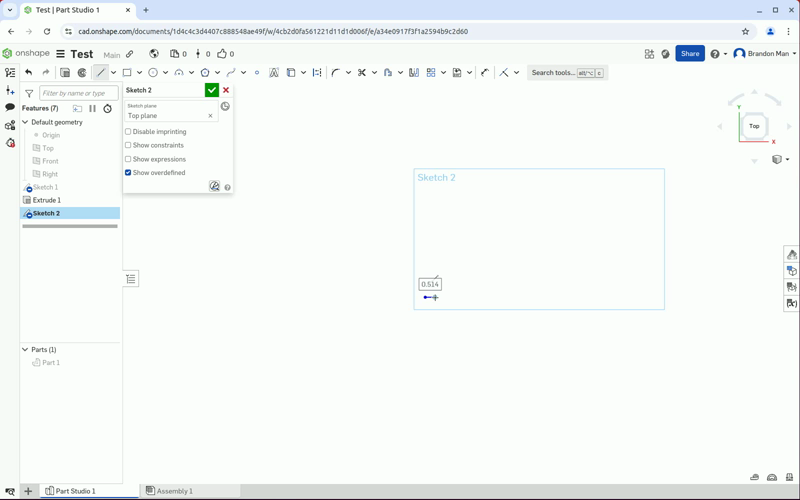
scroll(-6)
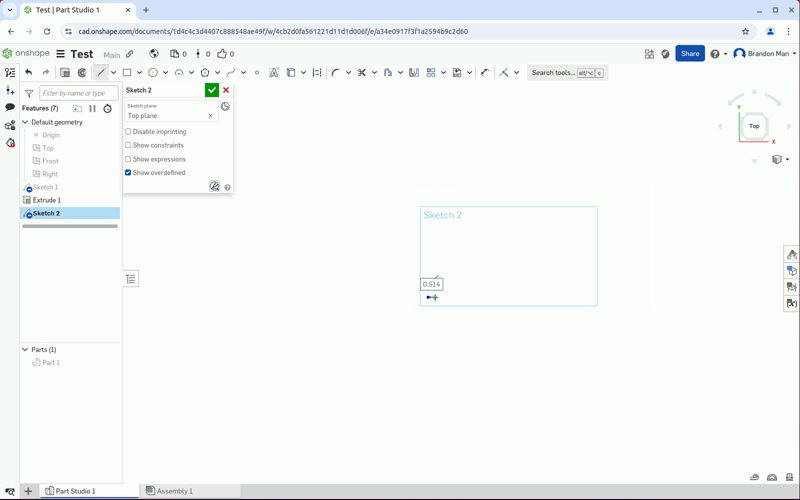
scroll(-6)
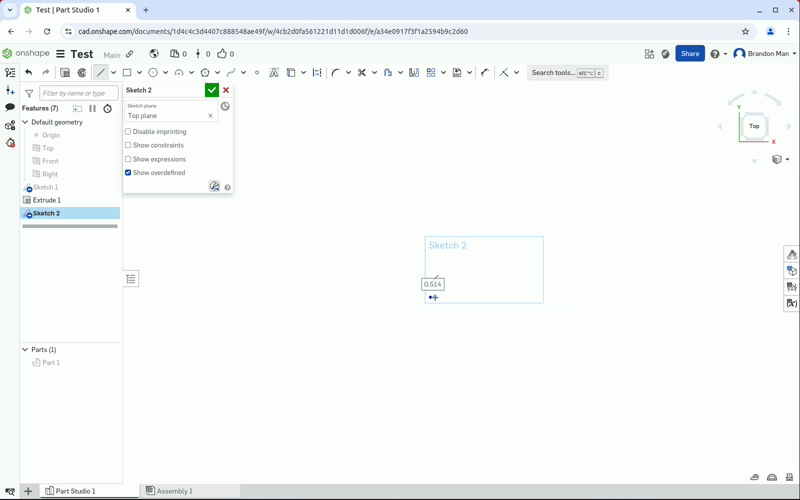
scroll(-6)
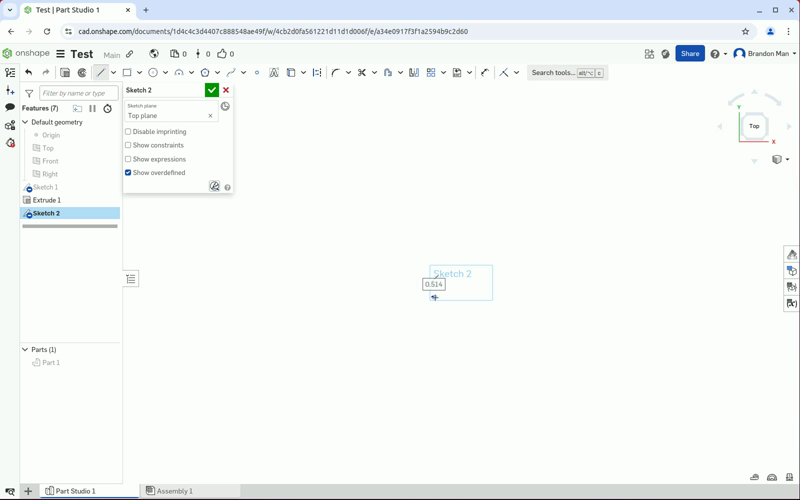
key_up(shift)
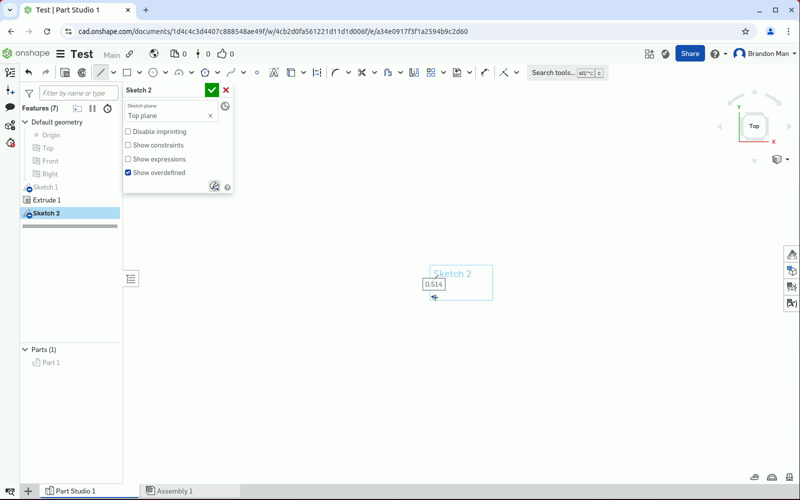
key_down(shift)
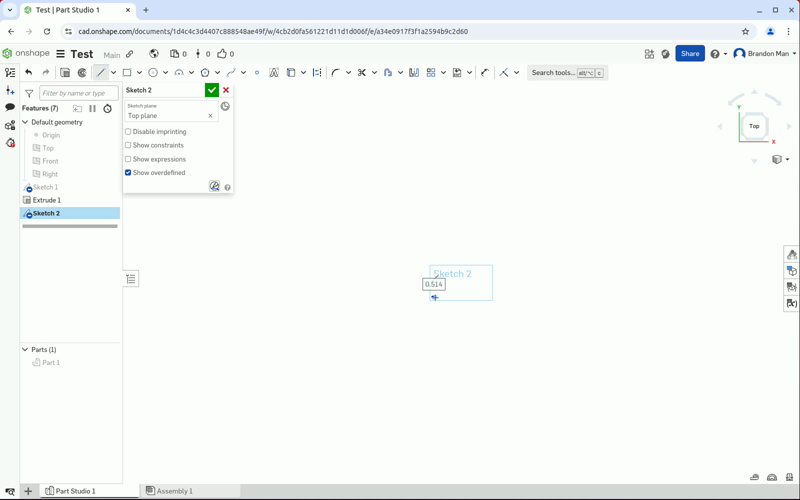
mouse_move(435, 215)
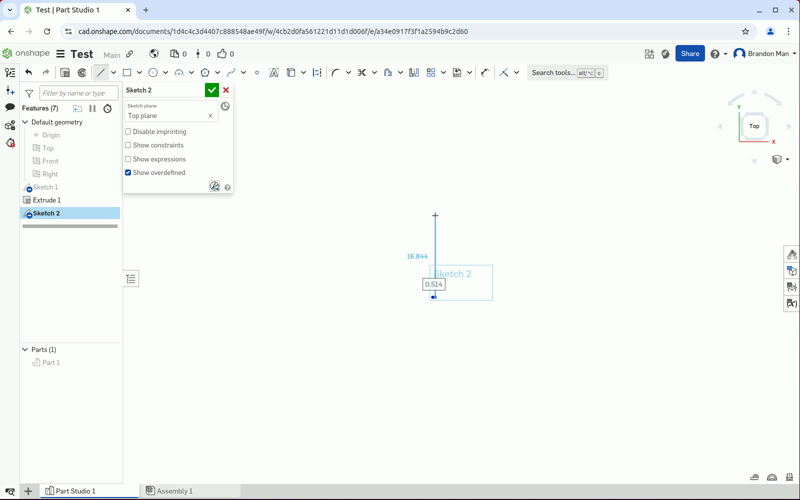
click(435, 215)
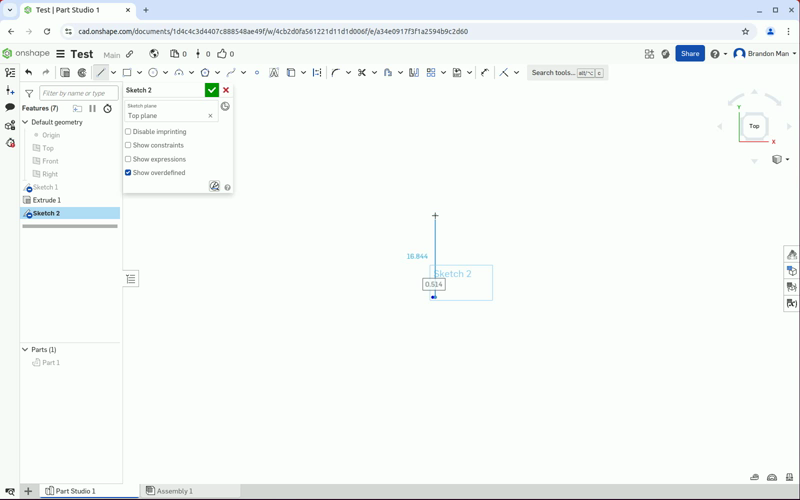
key_up(shift)
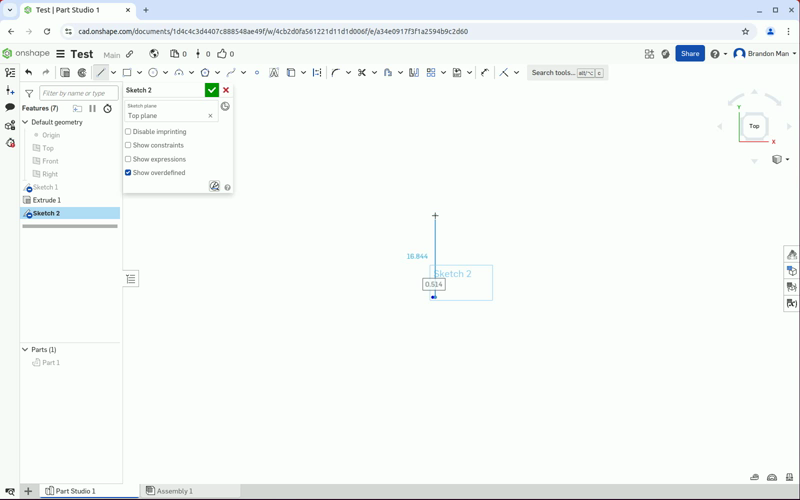
key_down(shift)
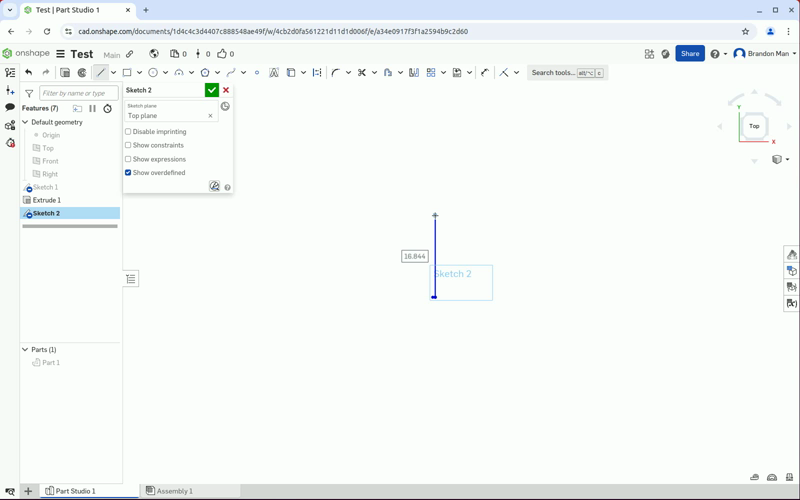
mouse_move(465, 215)
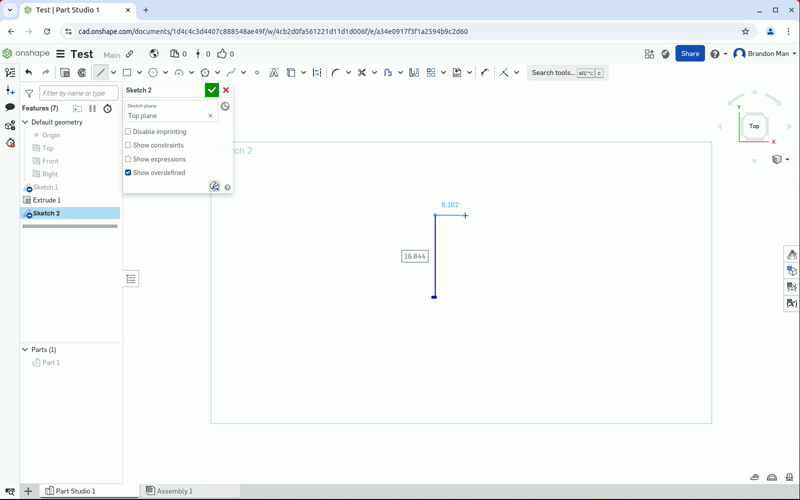
mouse_move(435, 212)
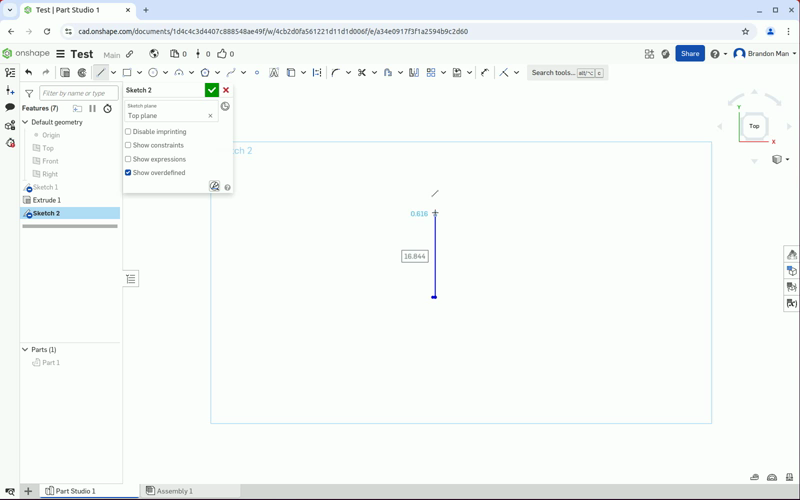
scroll(6)
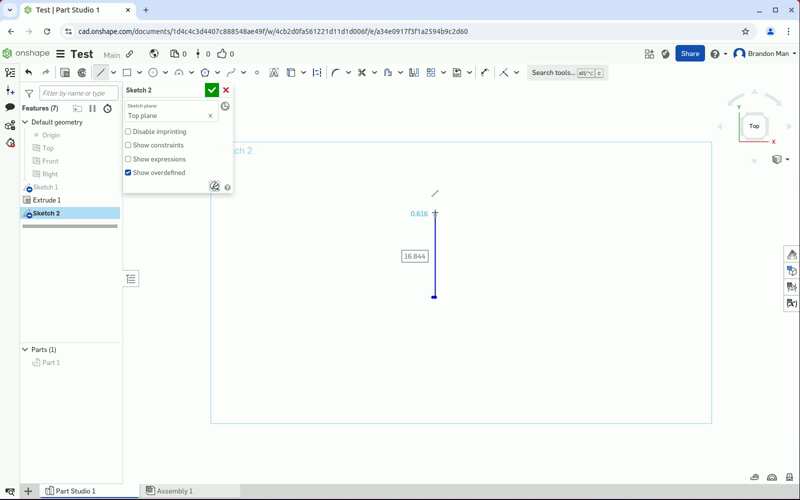
scroll(6)
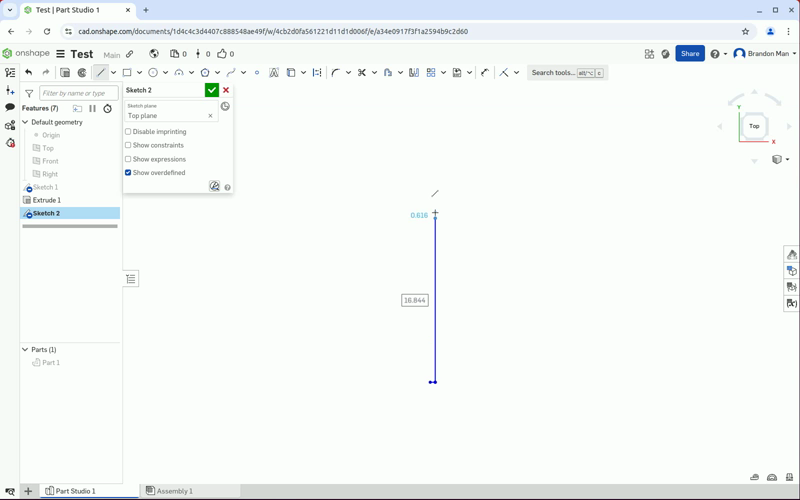
scroll(6)
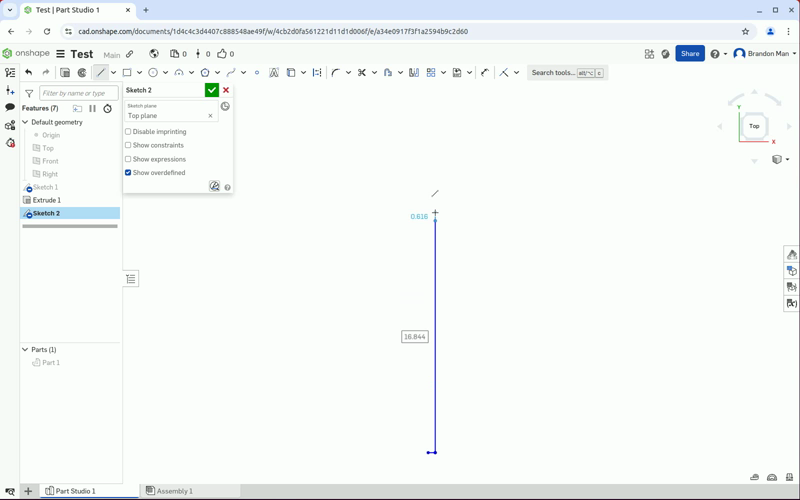
scroll(6)
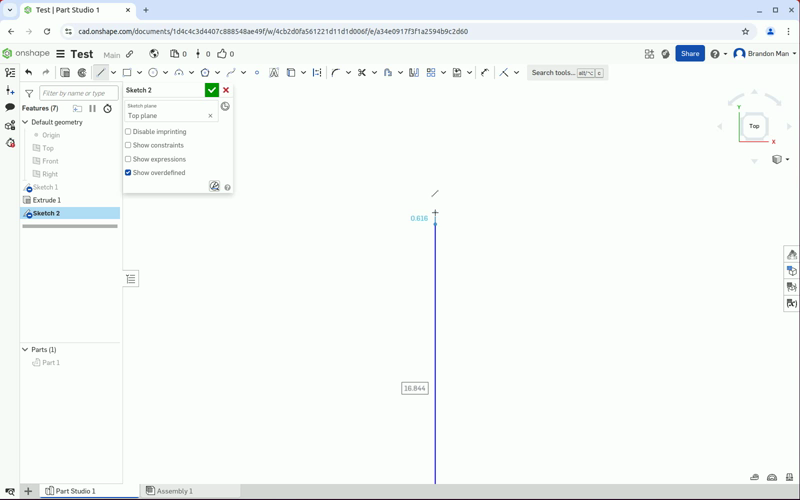
scroll(6)
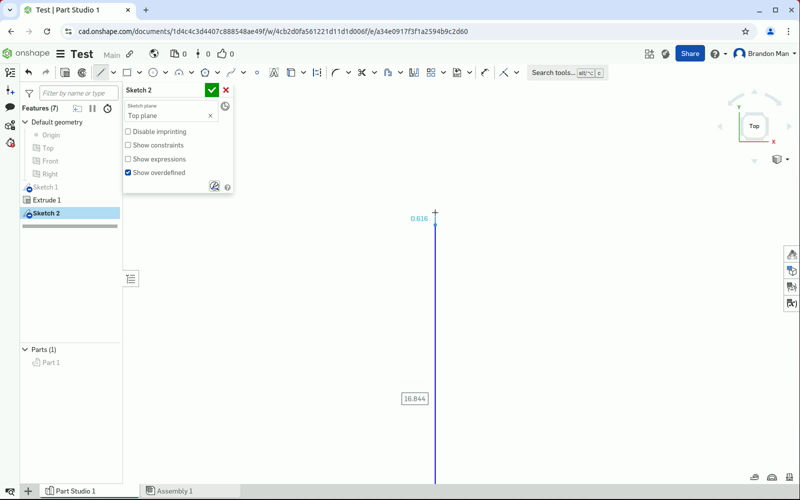
scroll(6)
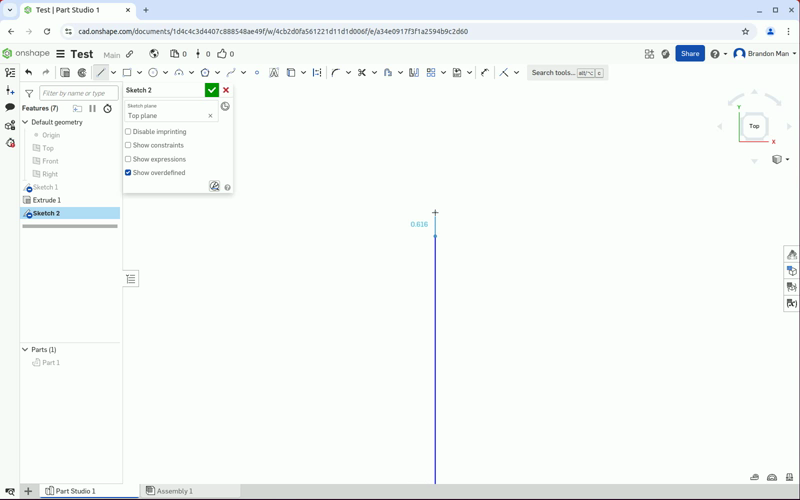
scroll(6)
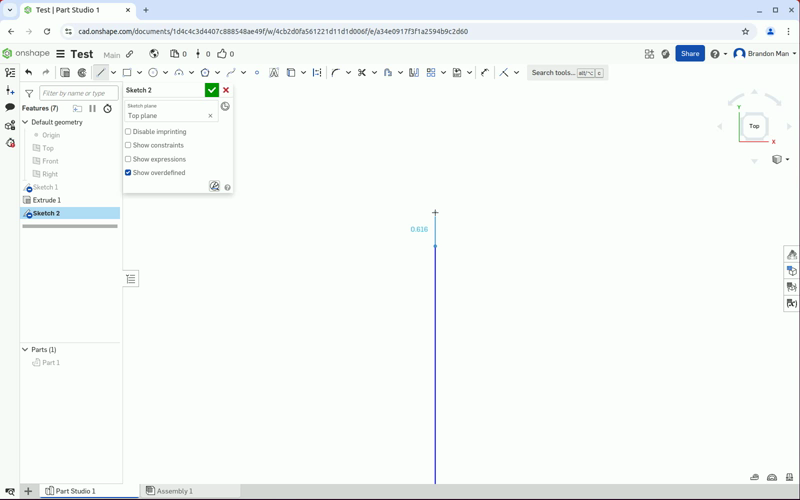
click(435, 212)
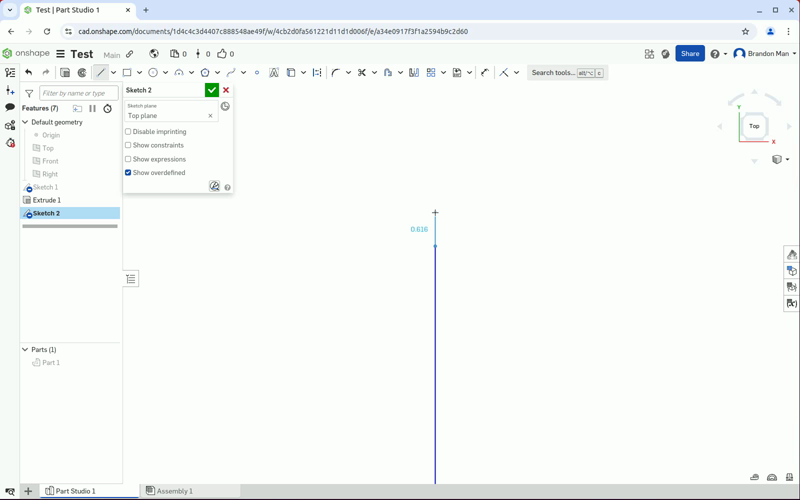
scroll(-6)
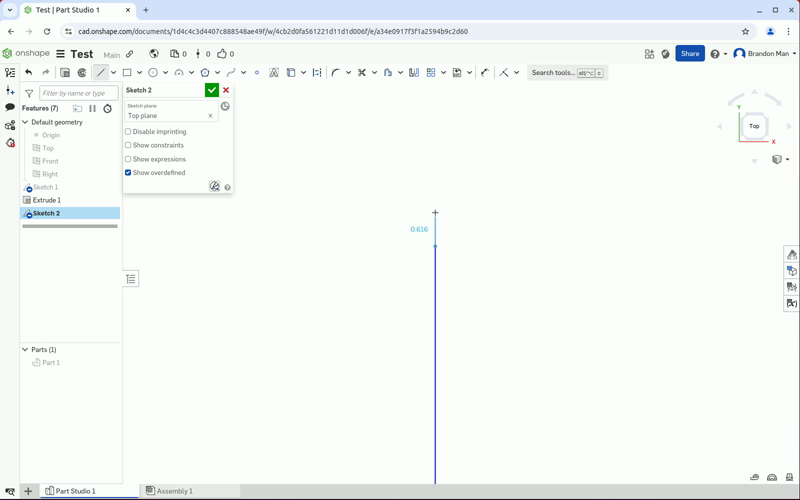
scroll(-6)
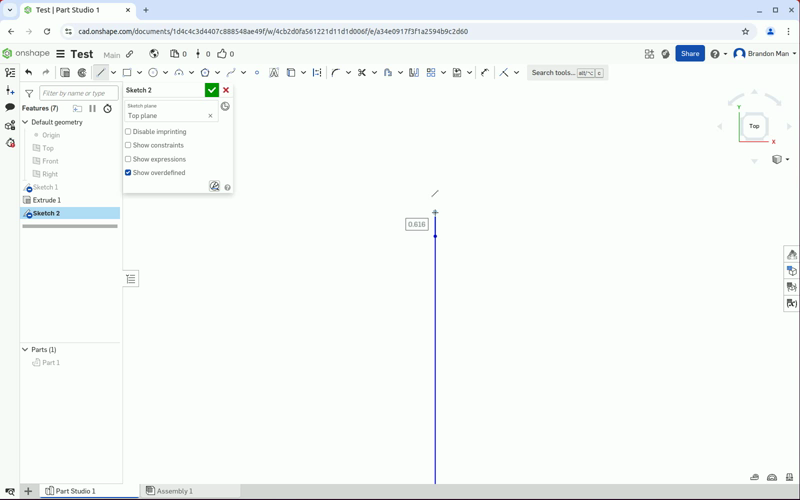
scroll(-6)
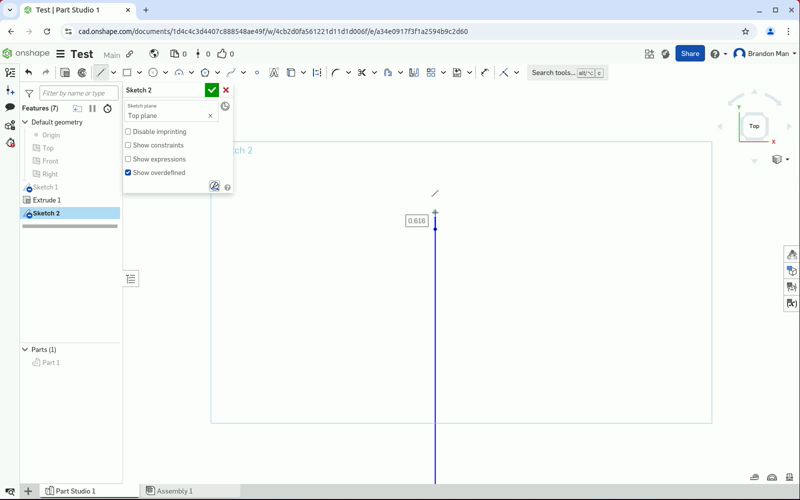
scroll(-6)
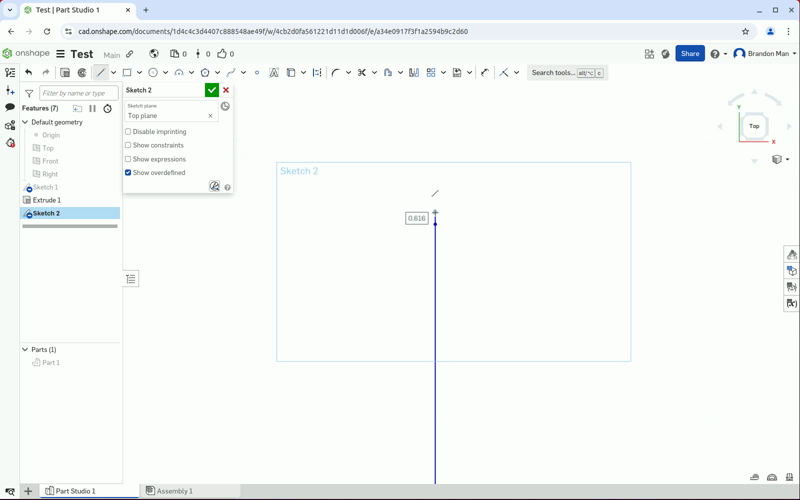
scroll(-6)
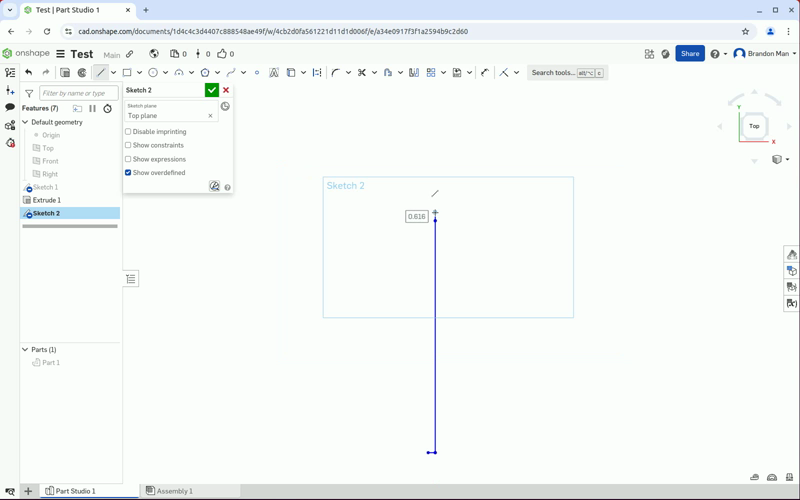
scroll(-6)
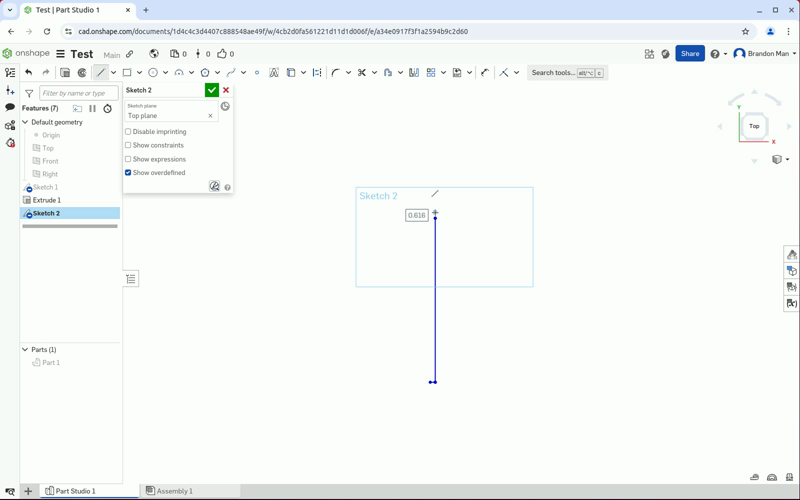
scroll(-6)
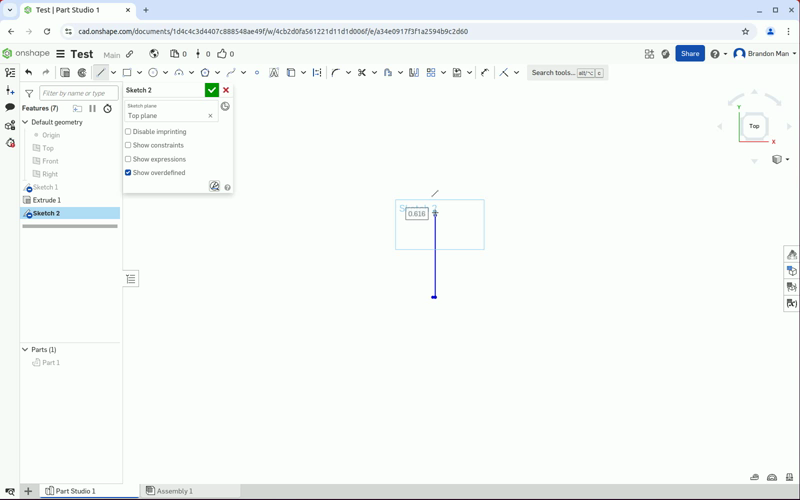
key_up(shift)
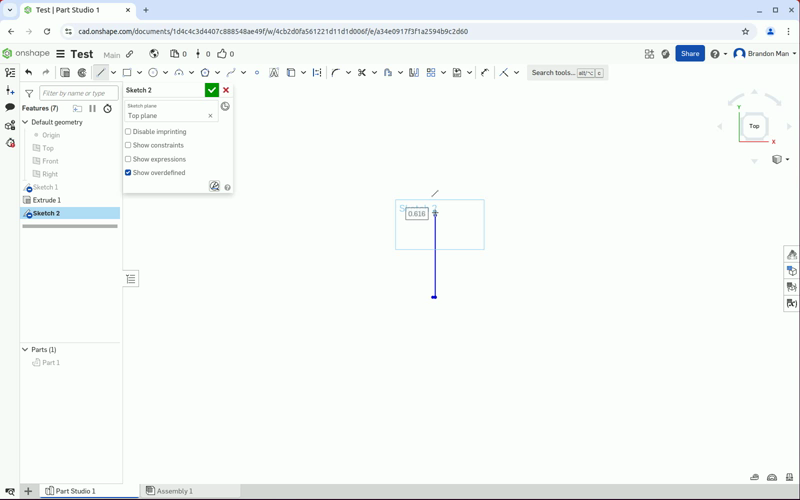
key_down(shift)
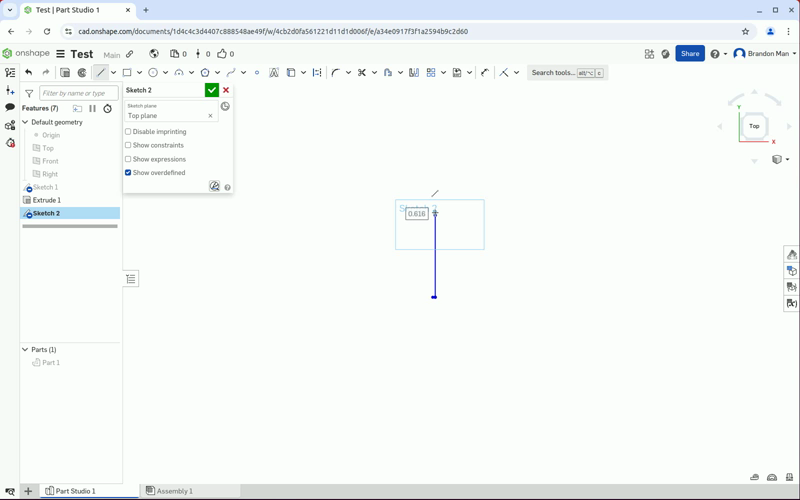
mouse_move(465, 212)
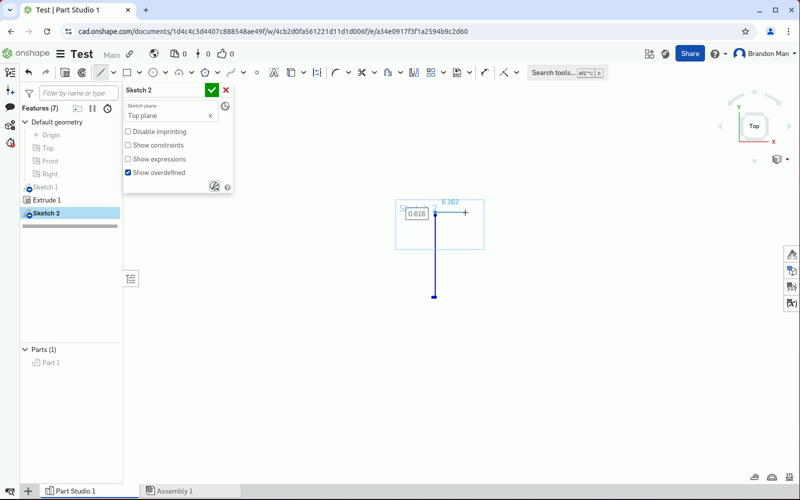
mouse_move(432, 212)
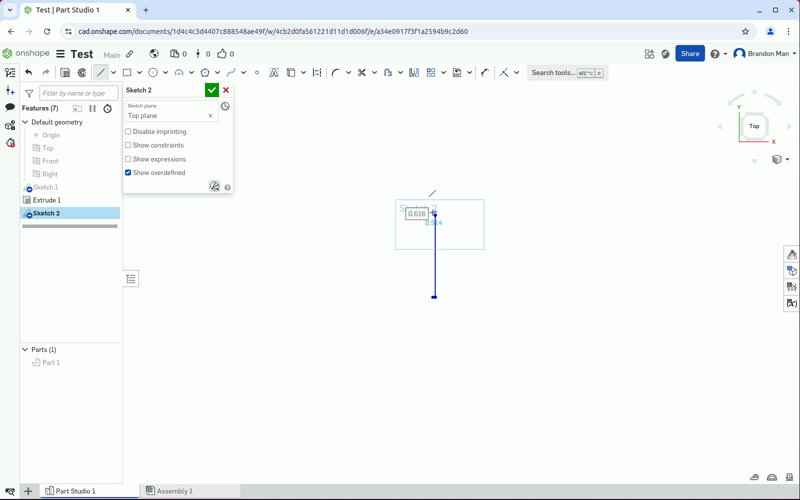
scroll(6)
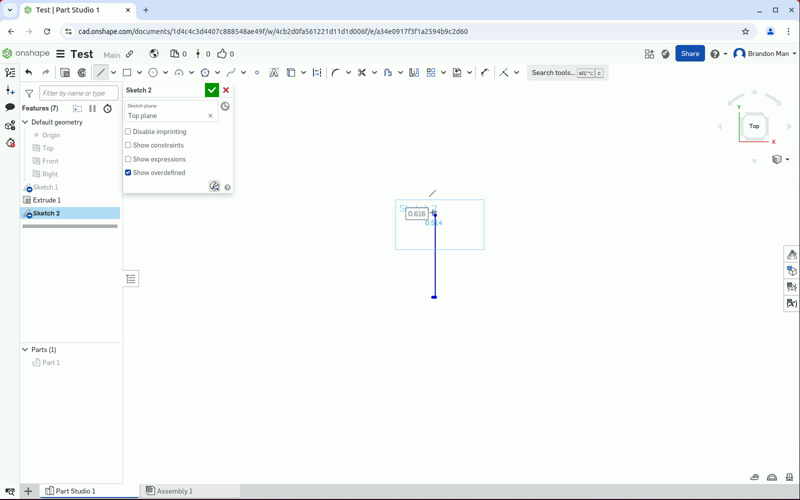
scroll(6)
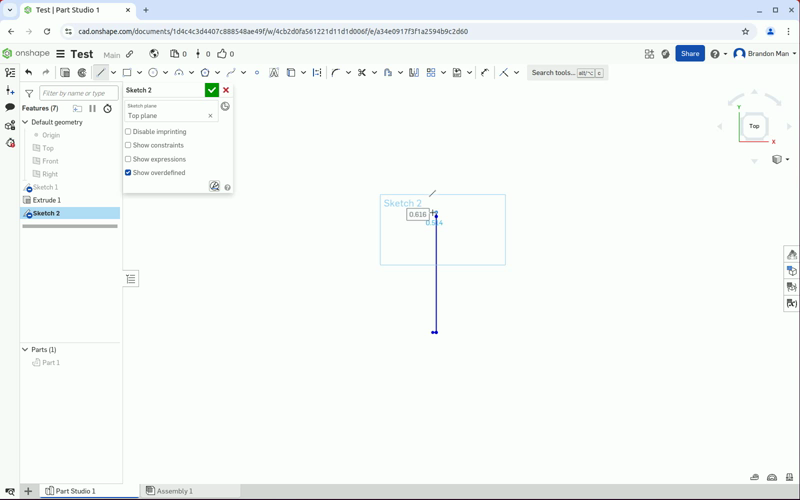
scroll(6)
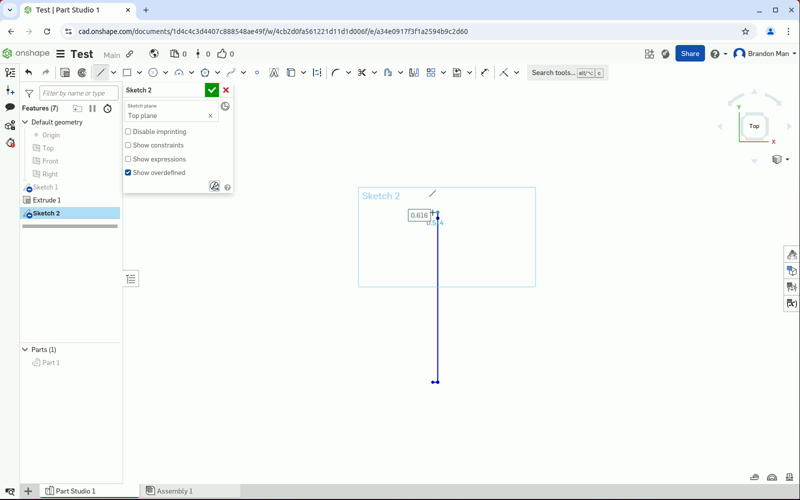
scroll(6)
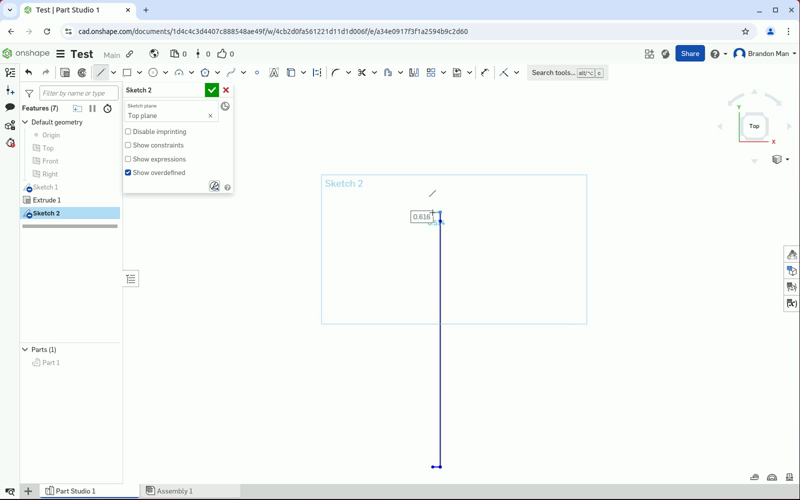
scroll(6)
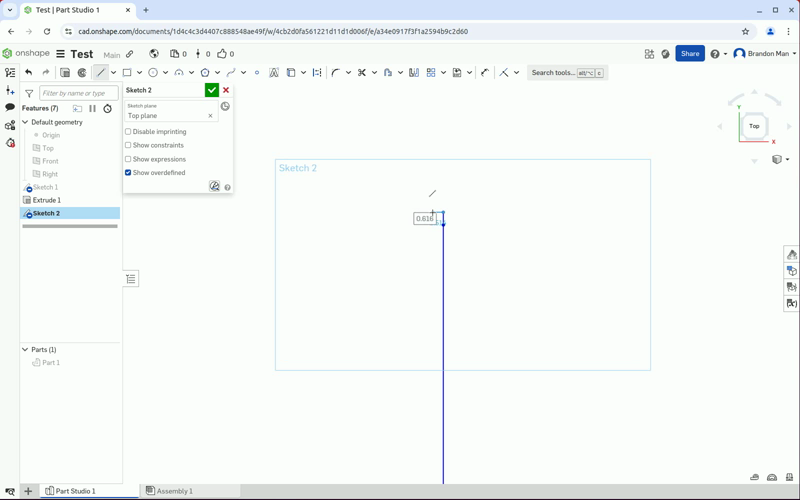
scroll(6)
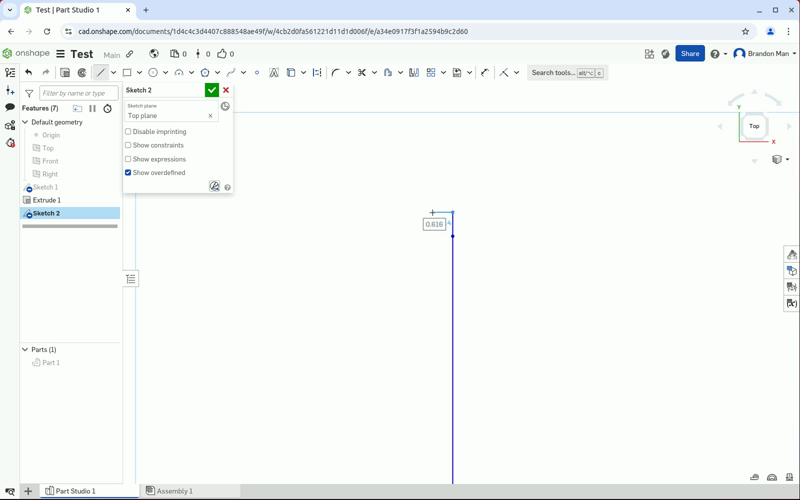
scroll(6)
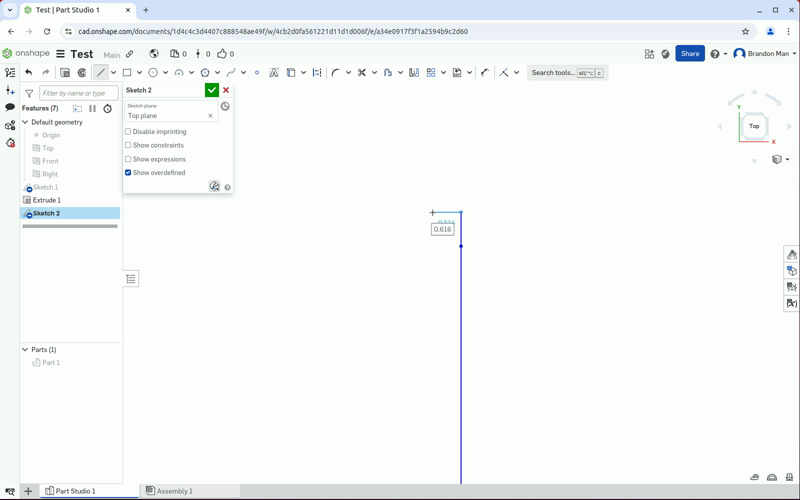
click(432, 212)
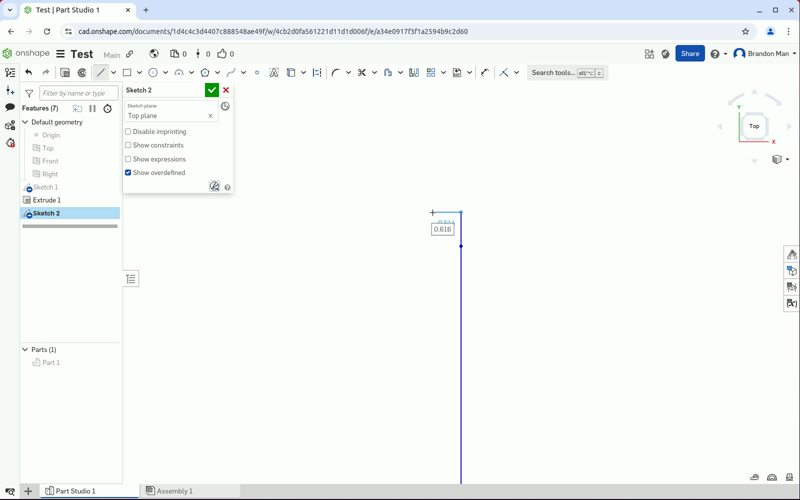
scroll(-6)
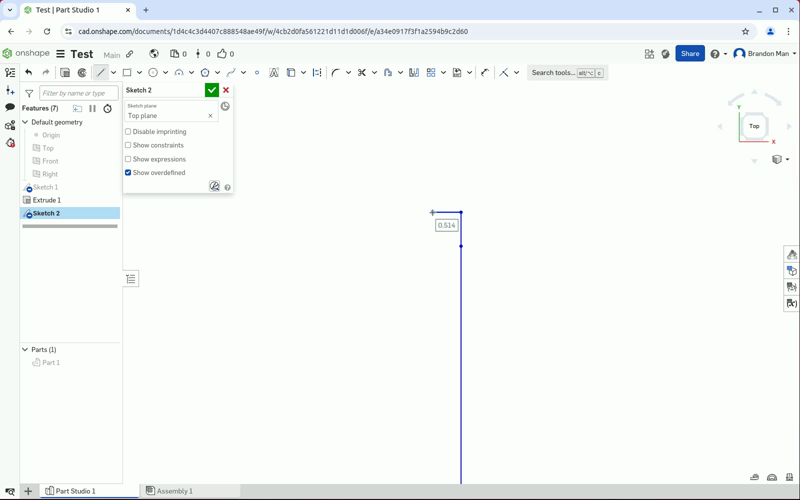
scroll(-6)
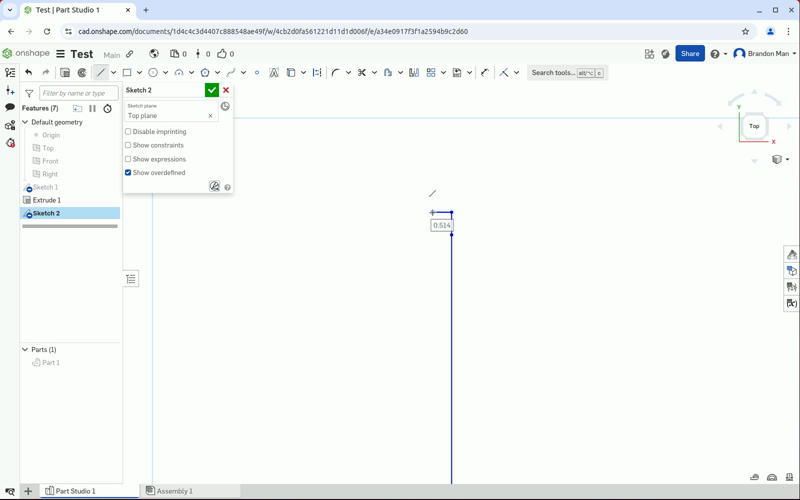
scroll(-6)
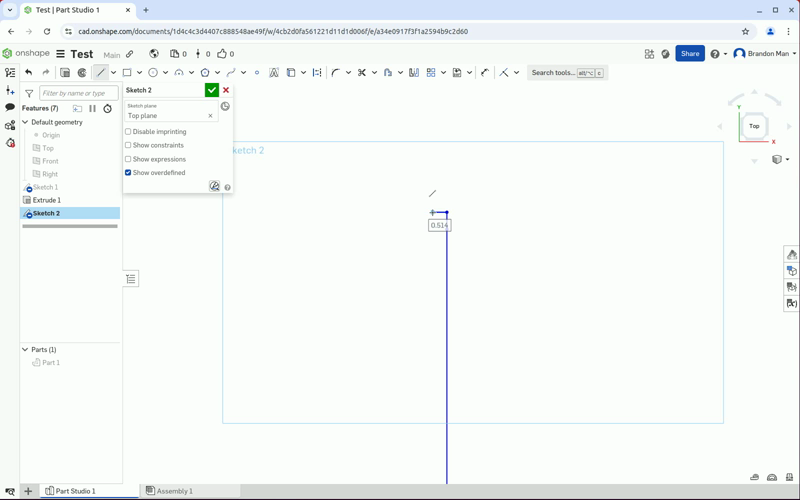
scroll(-6)
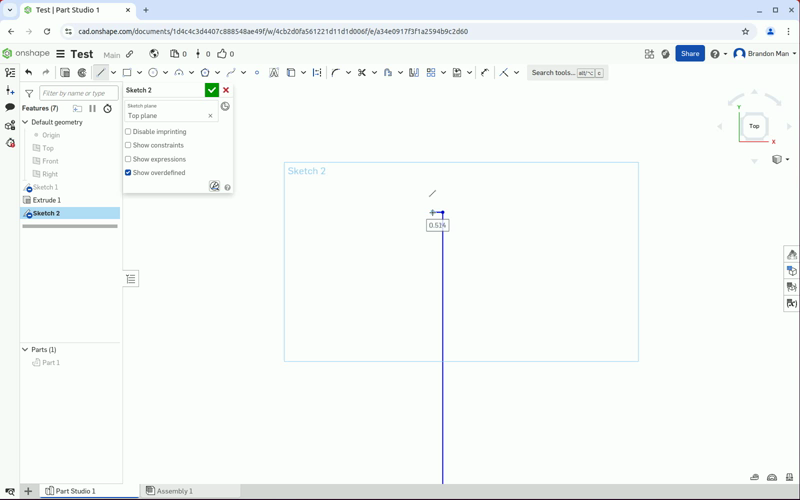
scroll(-6)
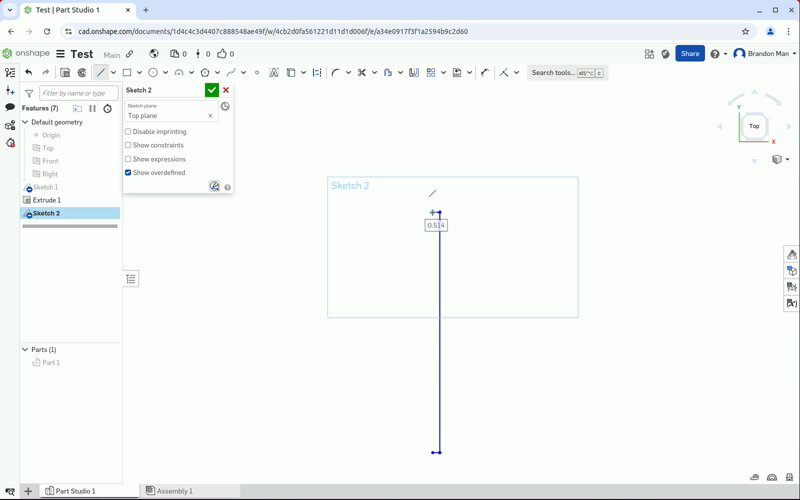
scroll(-6)
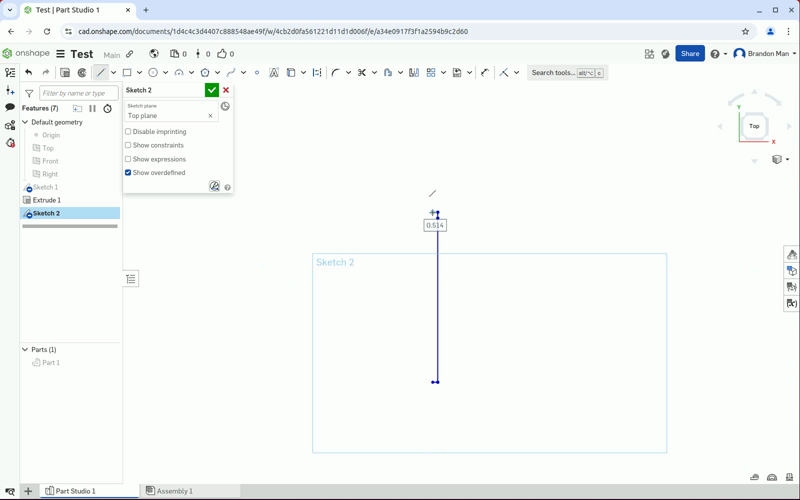
scroll(-6)
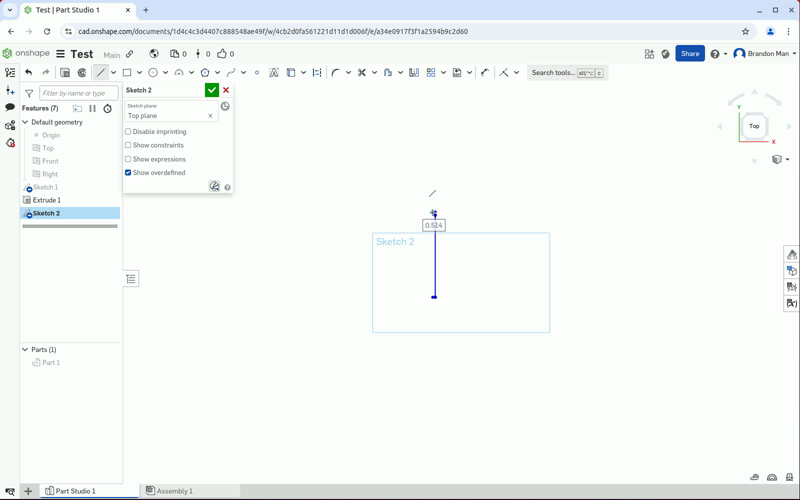
key_up(shift)
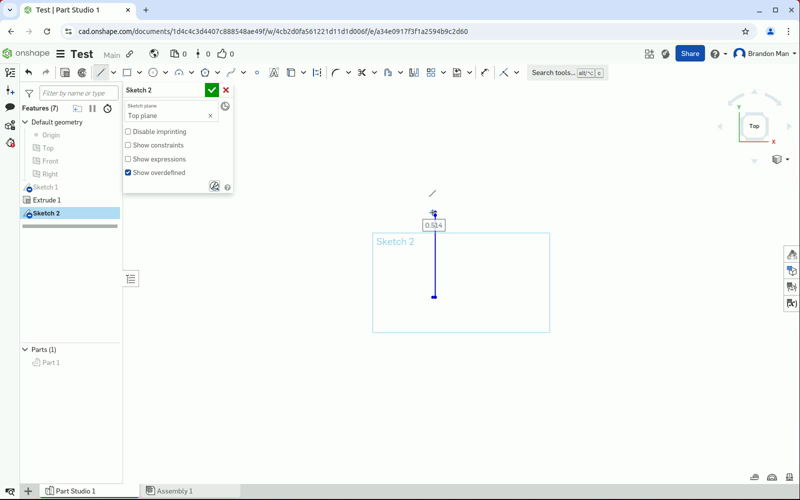
key_down(shift)
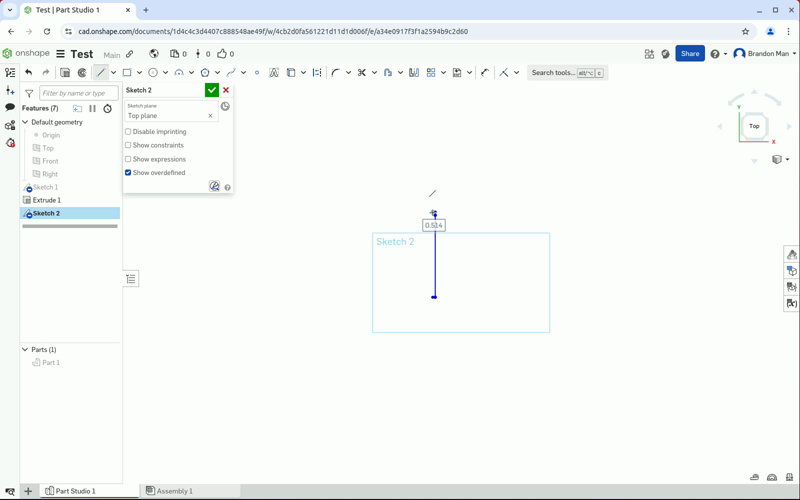
mouse_move(432, 297)
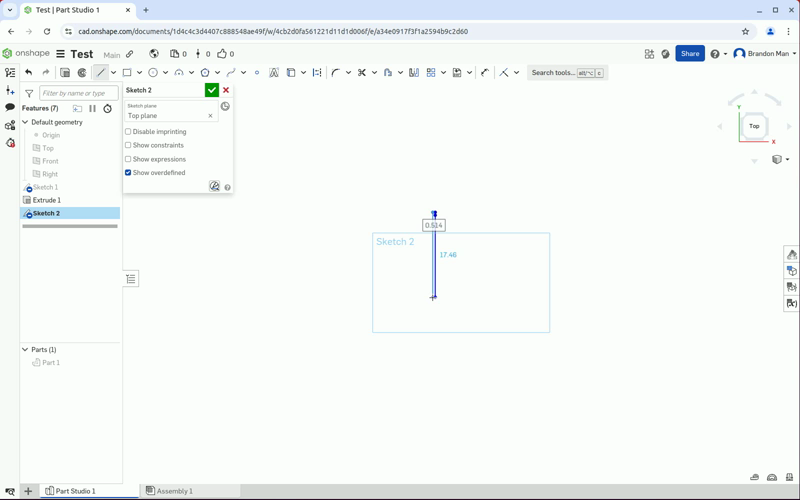
scroll(6)
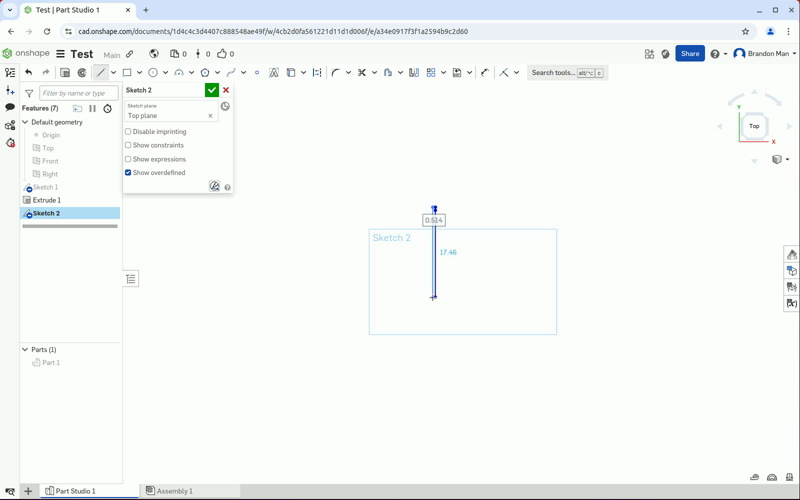
scroll(6)
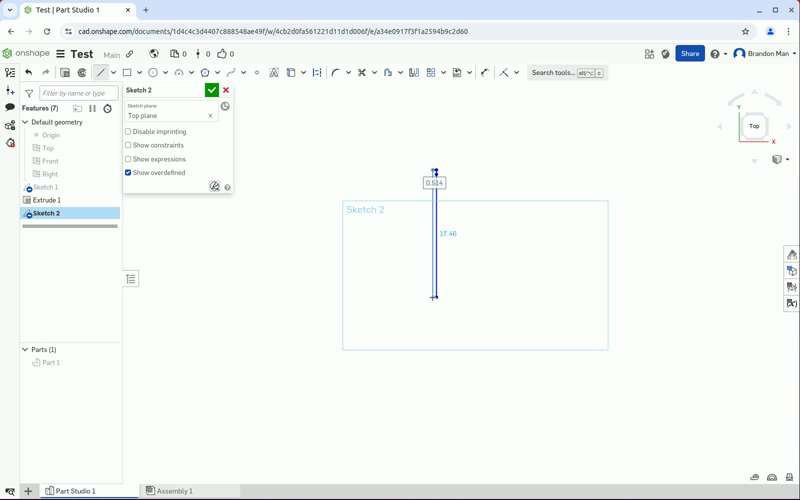
scroll(6)
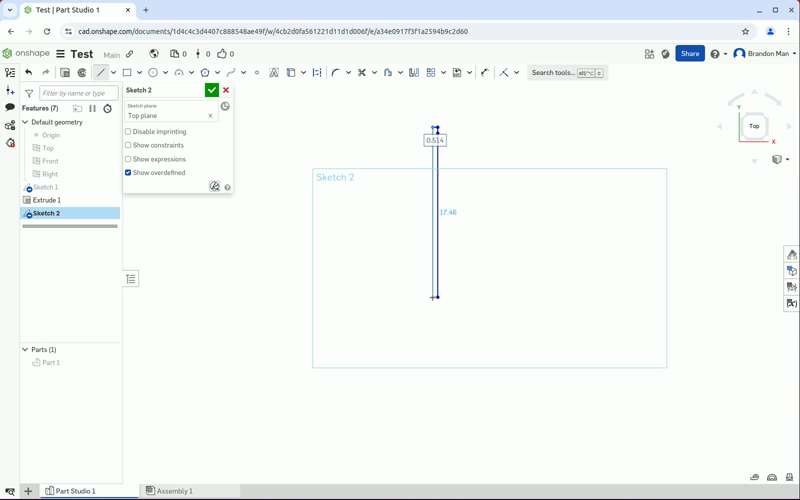
scroll(6)
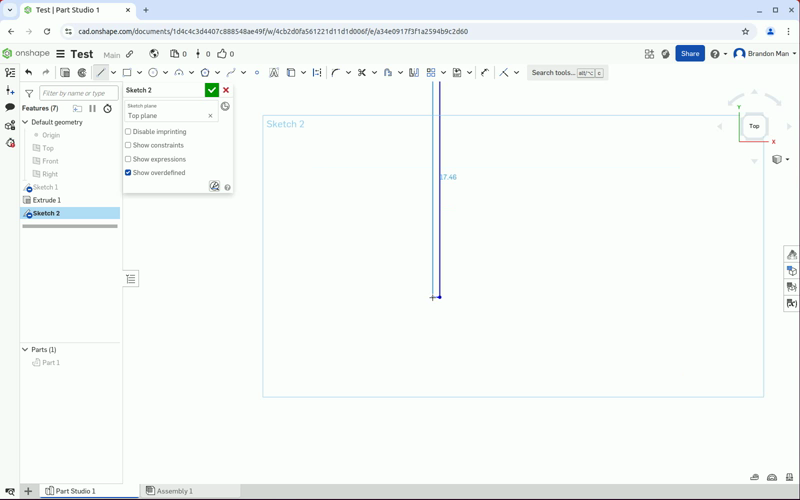
scroll(6)
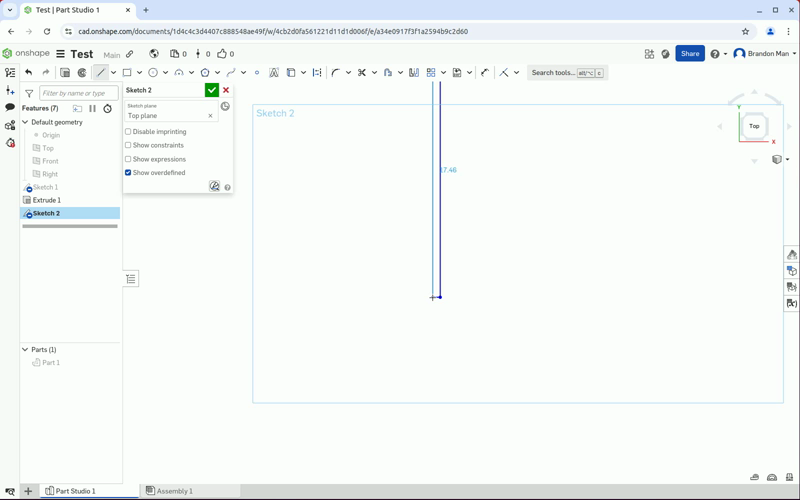
scroll(6)
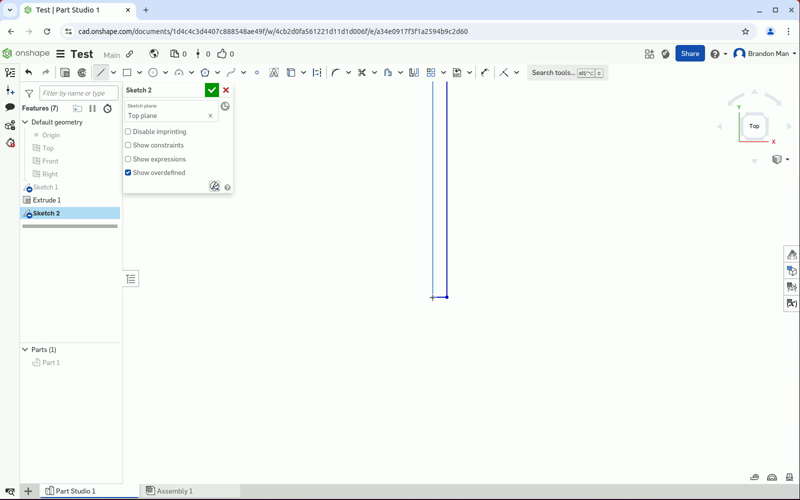
scroll(6)
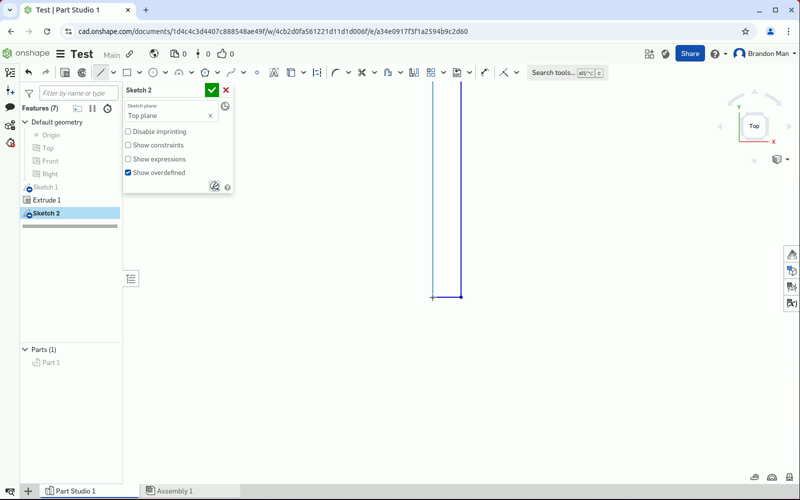
key_up(shift)
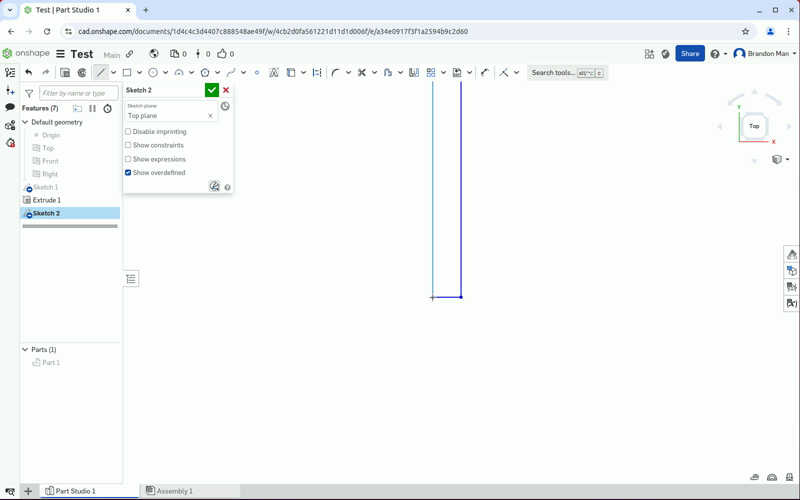
click(432, 297)
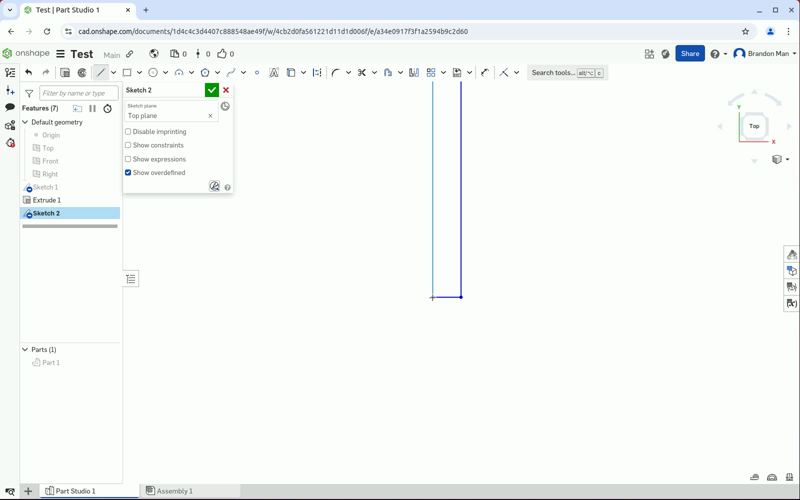
scroll(-6)
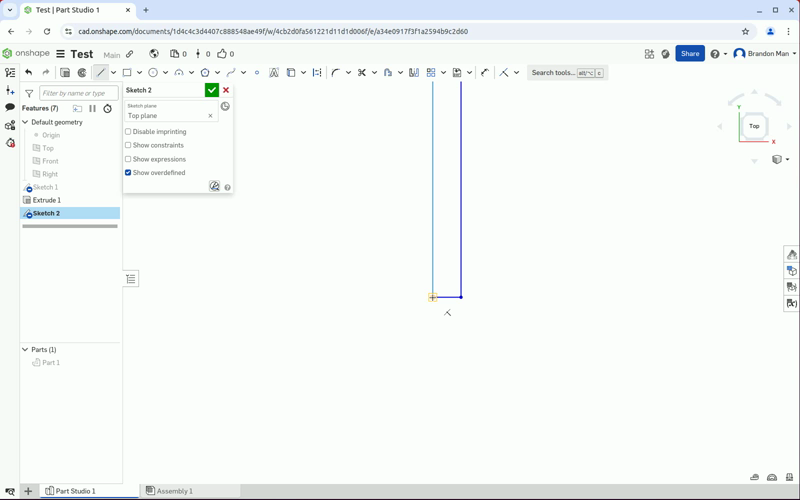
scroll(-6)
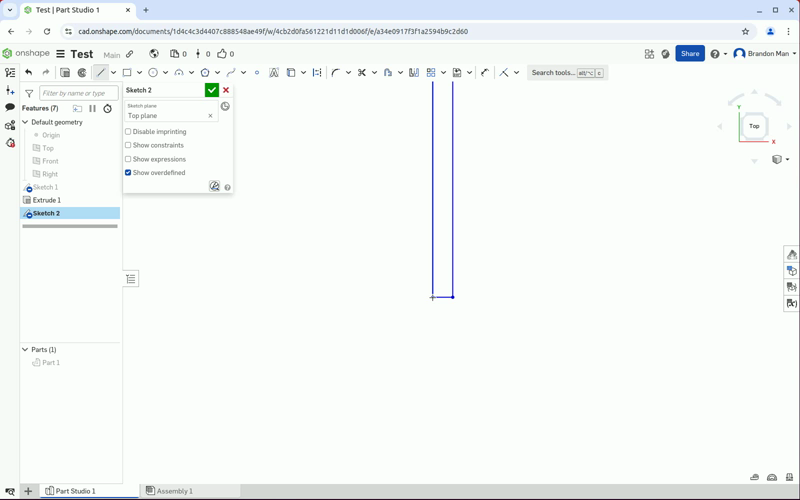
scroll(-6)
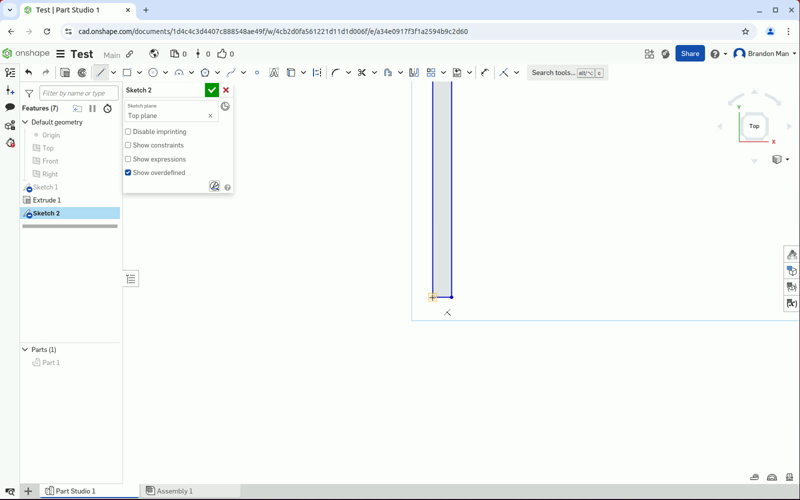
scroll(-6)
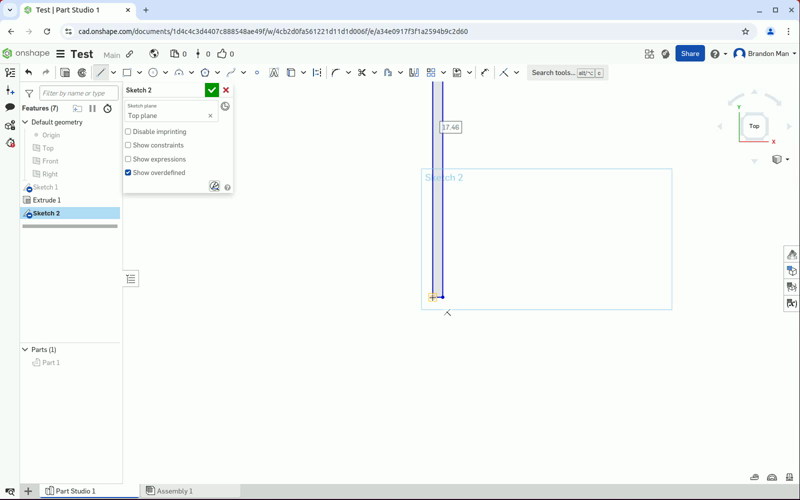
scroll(-6)
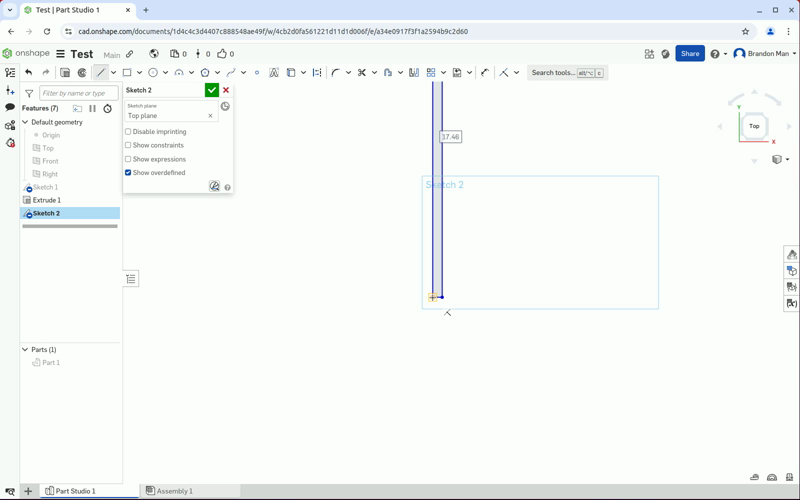
scroll(-6)
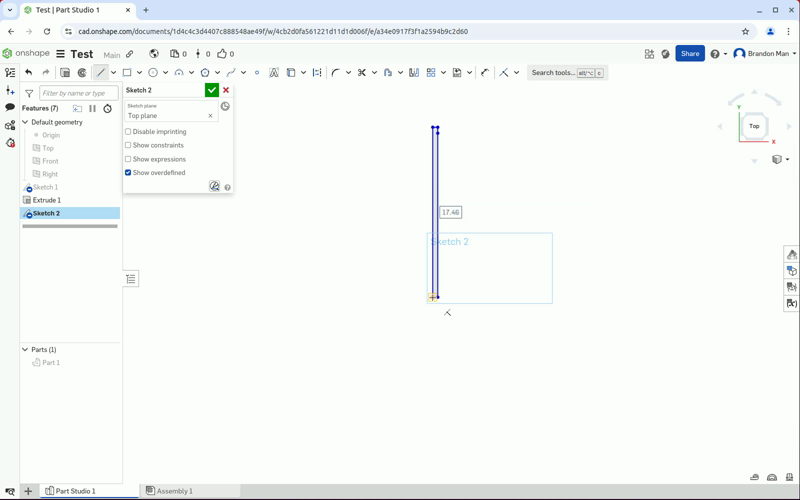
scroll(-6)
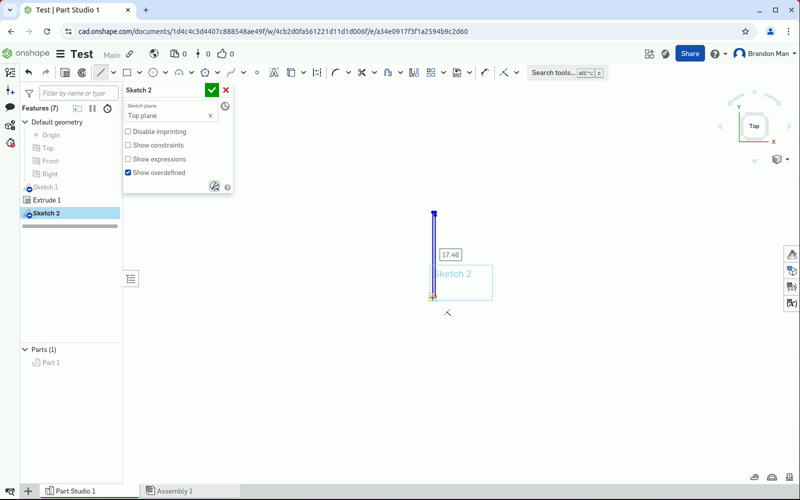
key(esc)
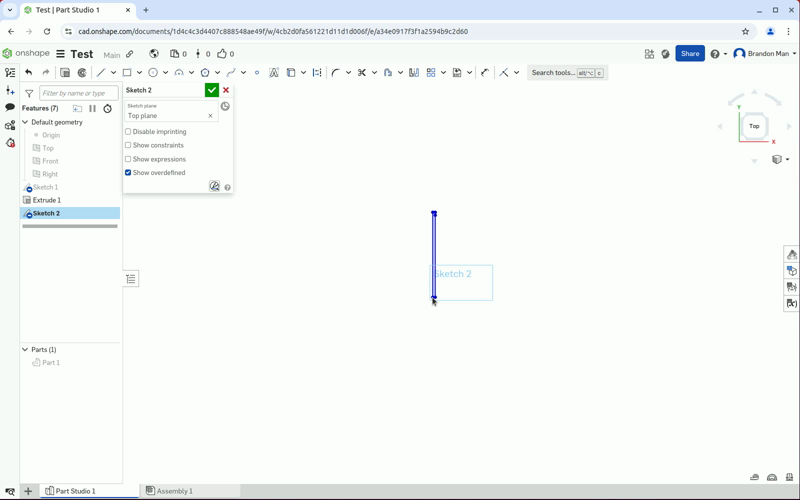
mouse_move(434, 254)
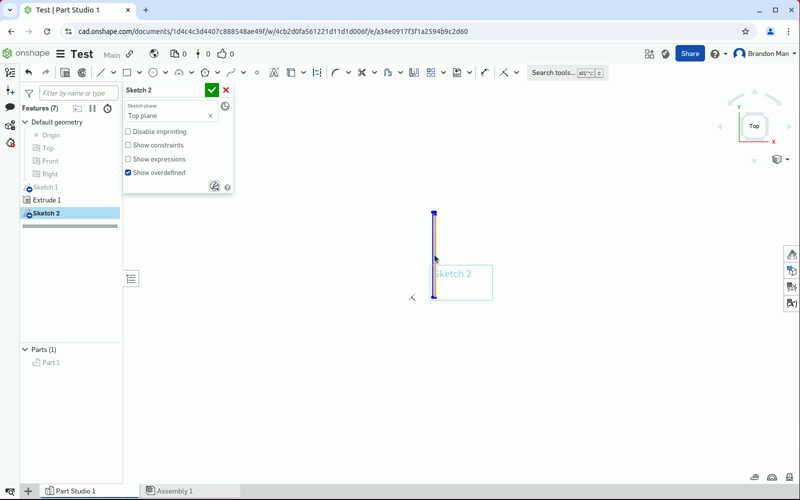
scroll(6)
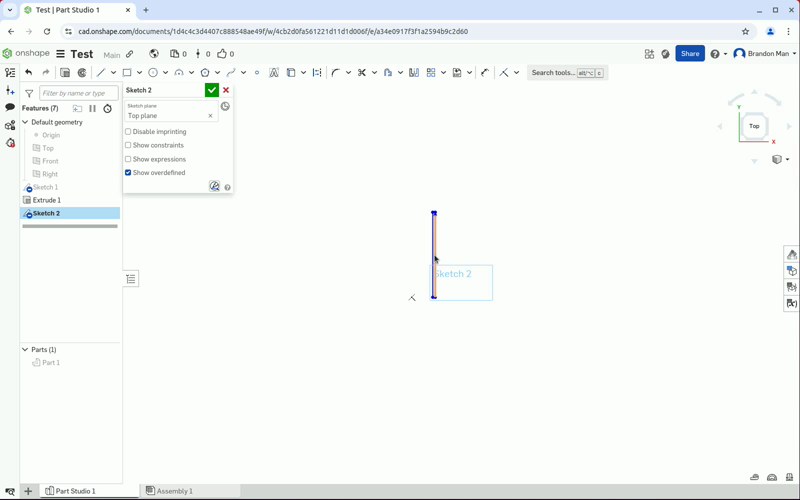
scroll(6)
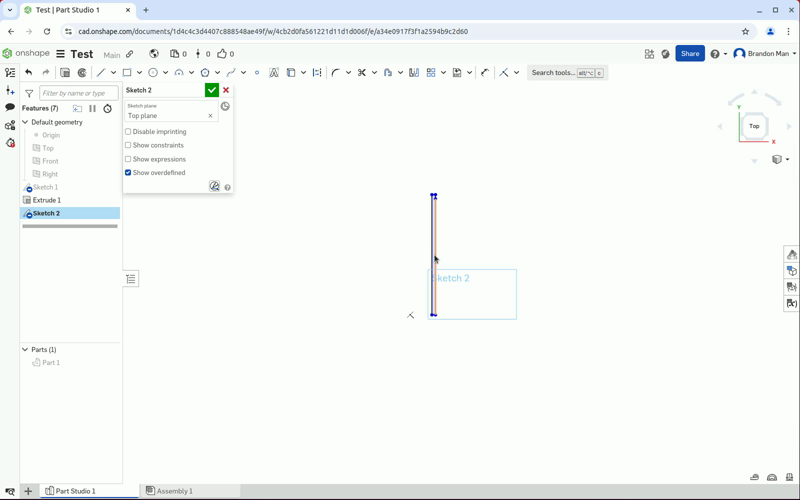
scroll(6)
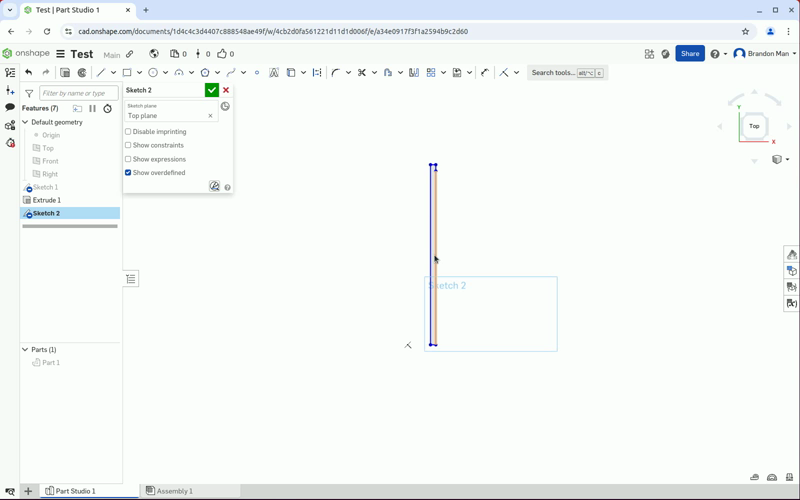
scroll(6)
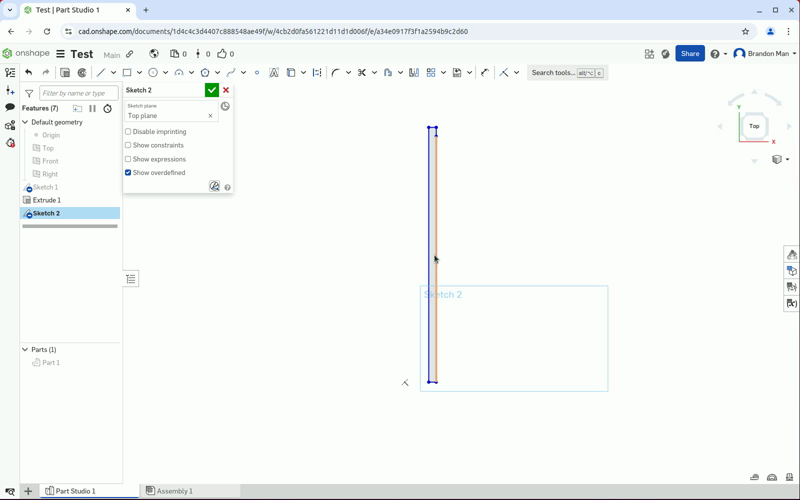
scroll(6)
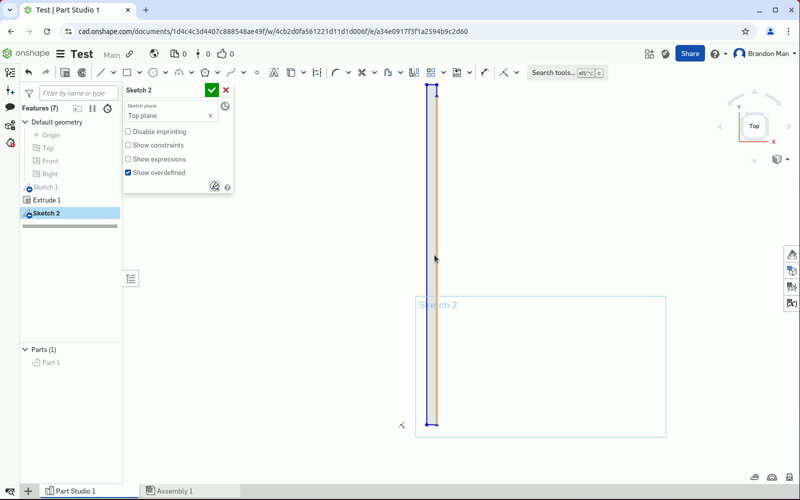
scroll(6)
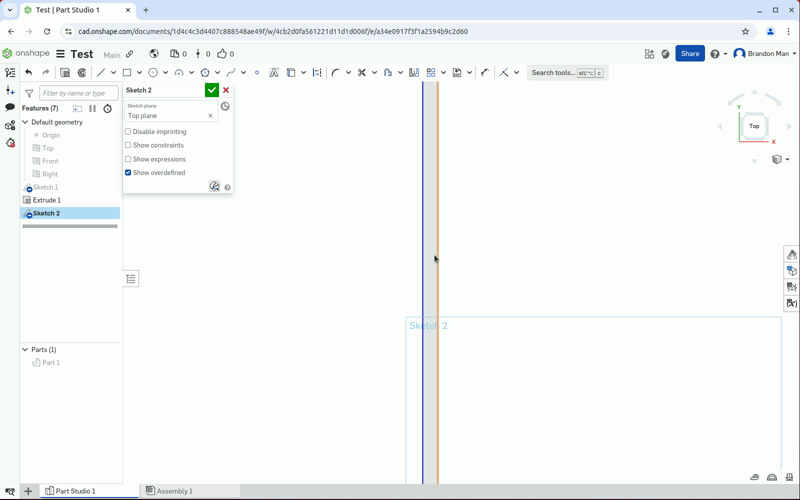
scroll(6)
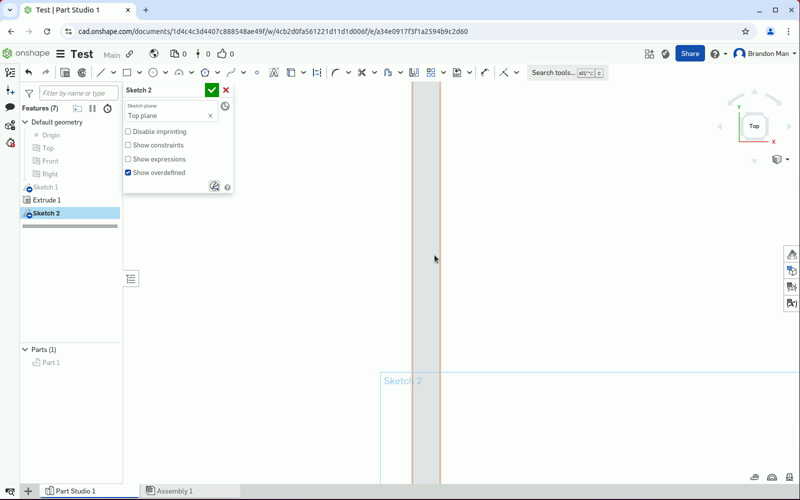
click(434, 254)
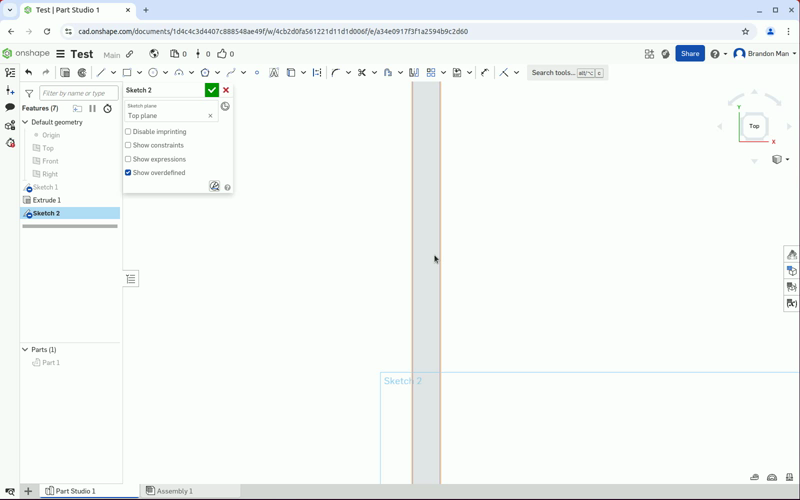
scroll(-6)
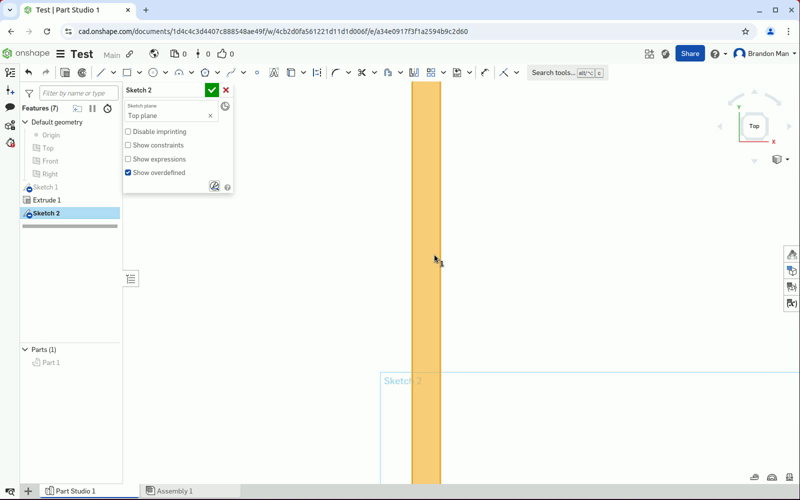
scroll(-6)
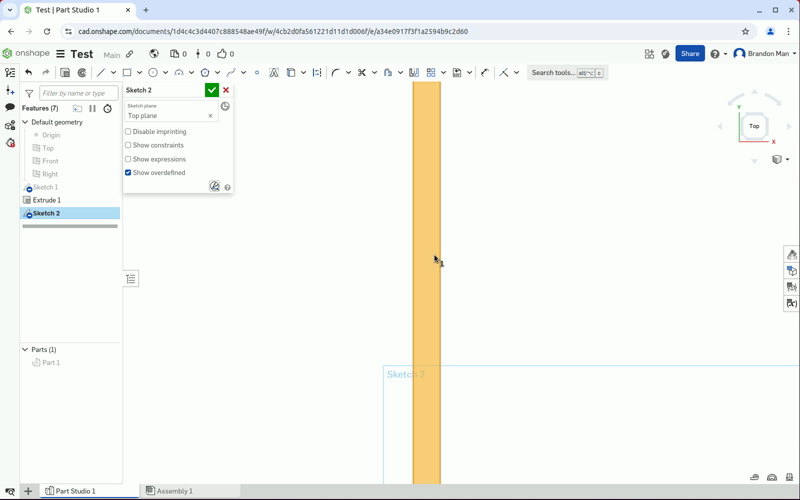
scroll(-6)
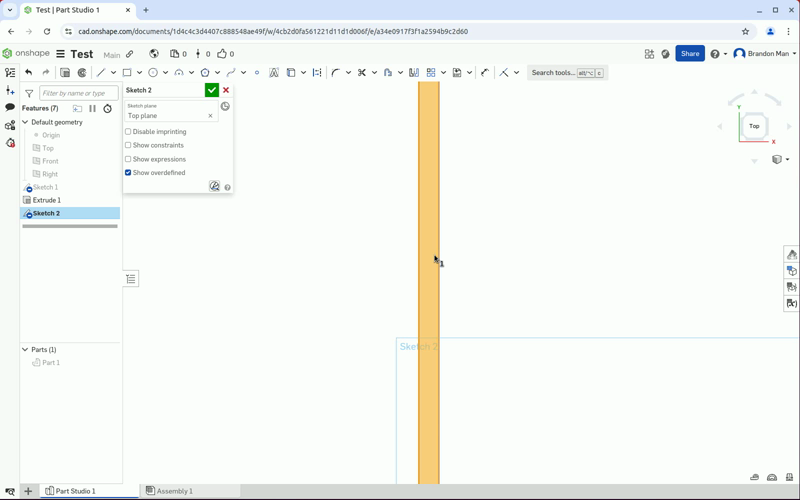
scroll(-6)
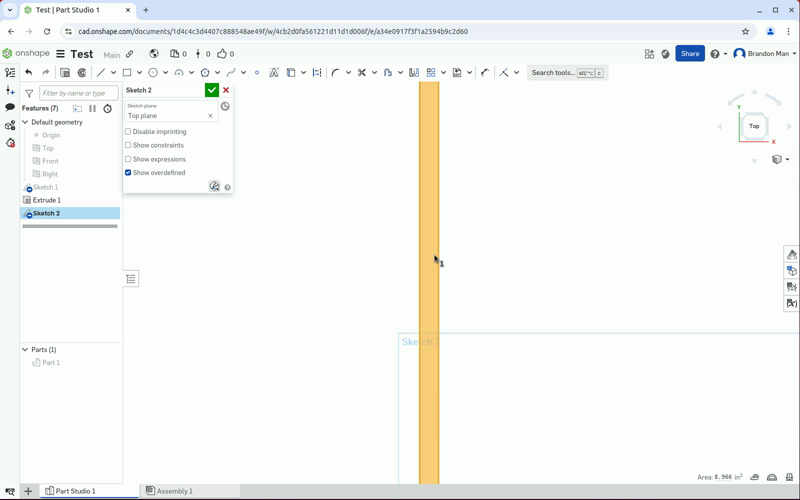
scroll(-6)
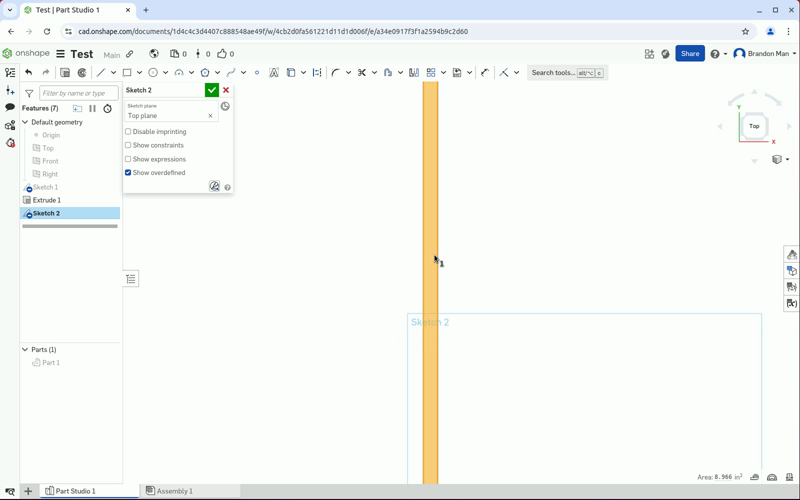
scroll(-6)
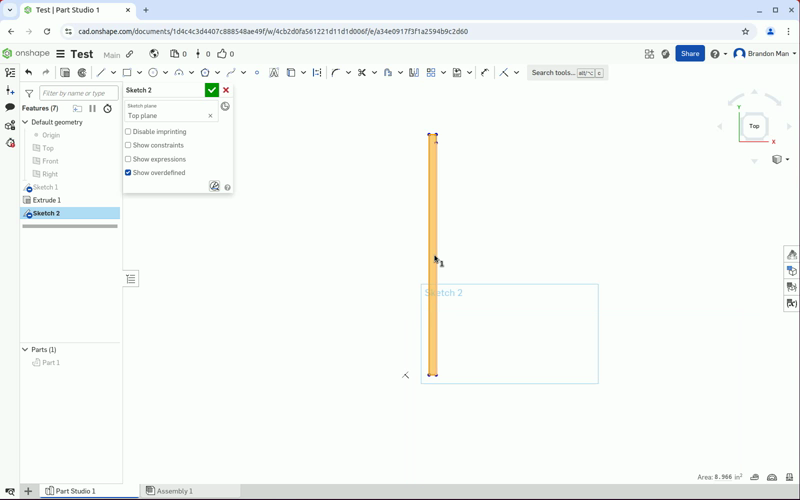
scroll(-6)
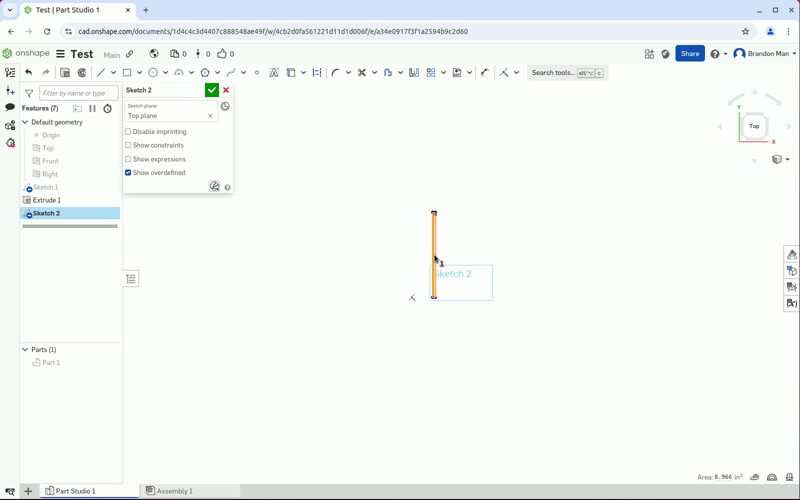
mouse_move(73, 352)
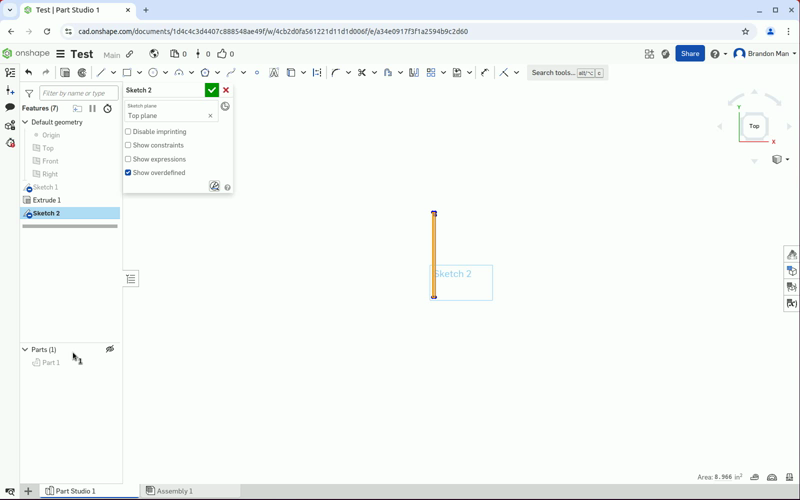
key(shift+y)
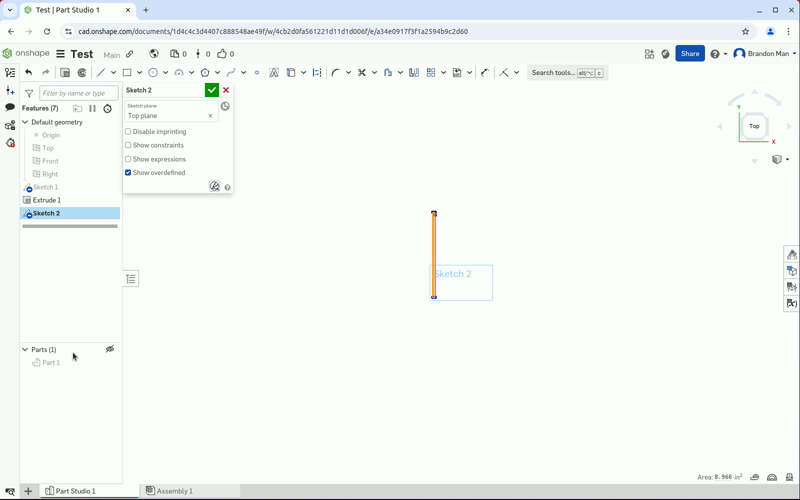
key(shift+e)
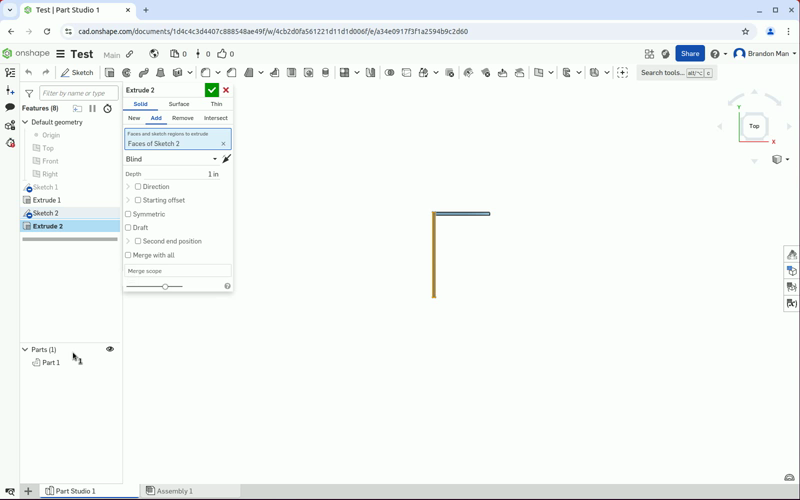
mouse_move(143, 106)
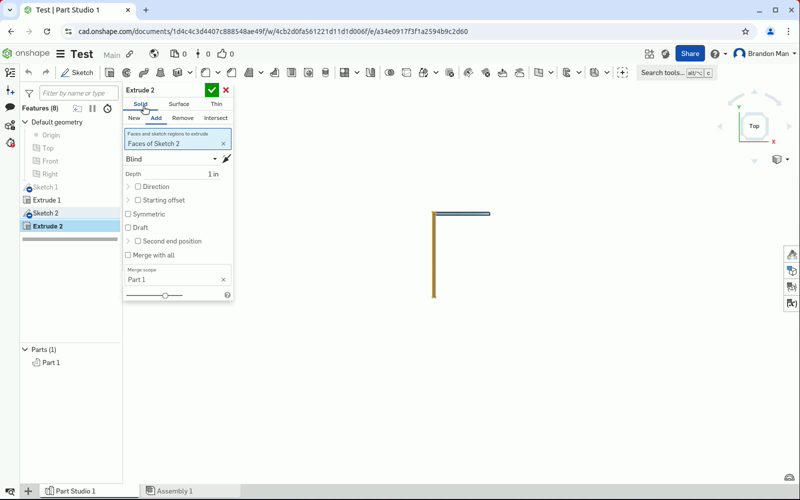
click(143, 106)
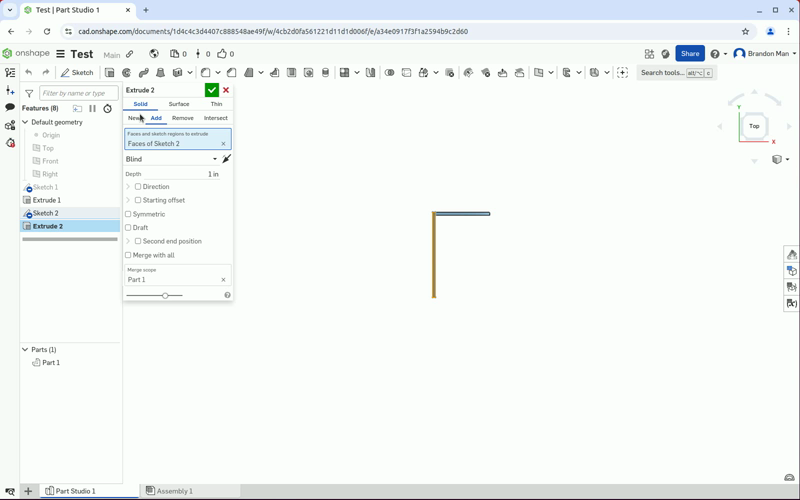
mouse_move(137, 120)
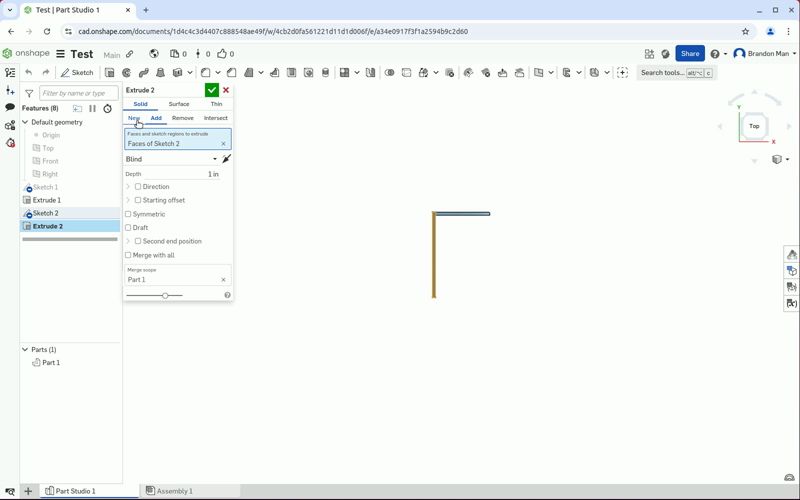
click(137, 120)
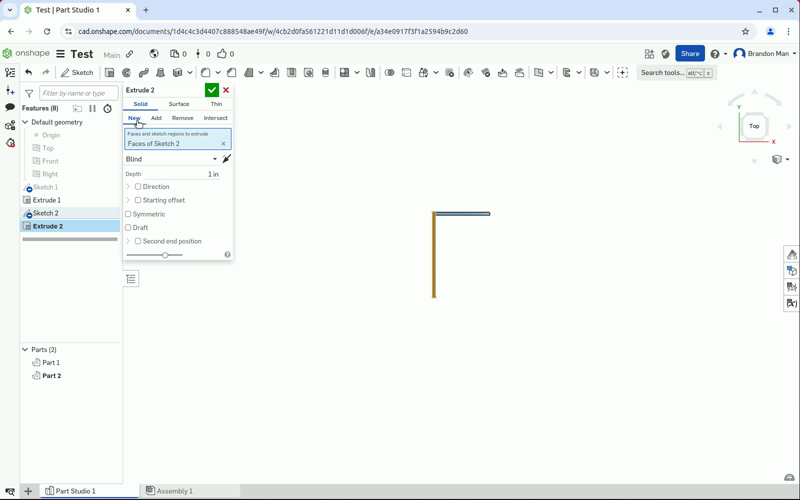
key(tab, 4)
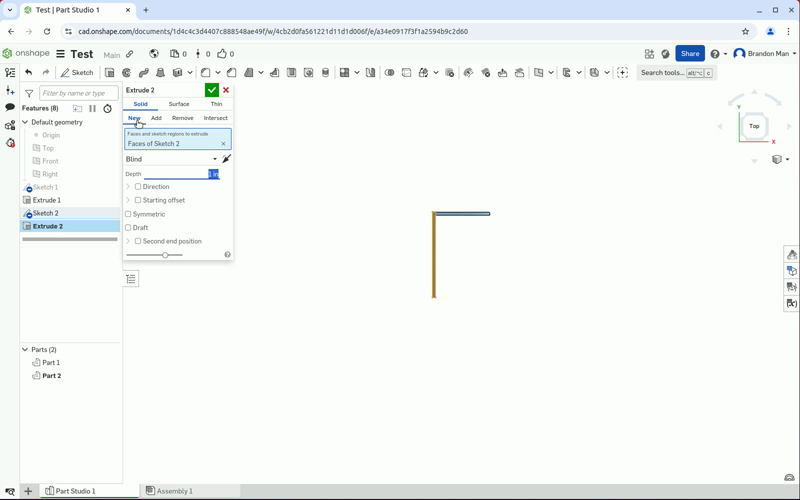
text(19.498)
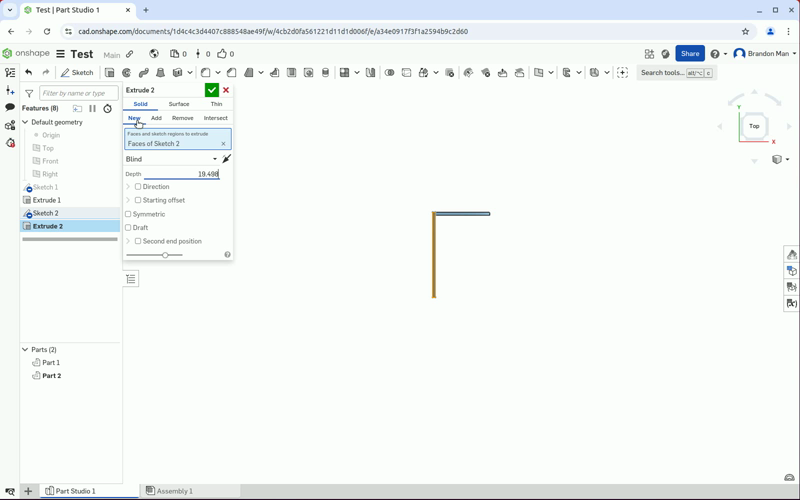
key(enter)
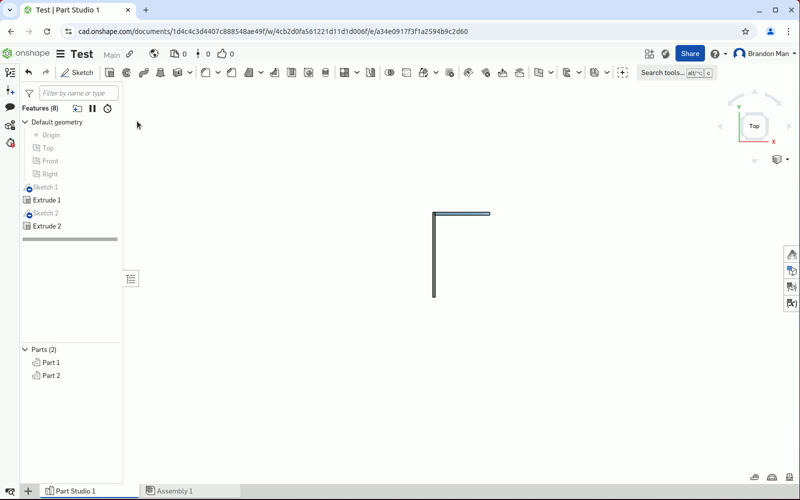
key(shift+h)
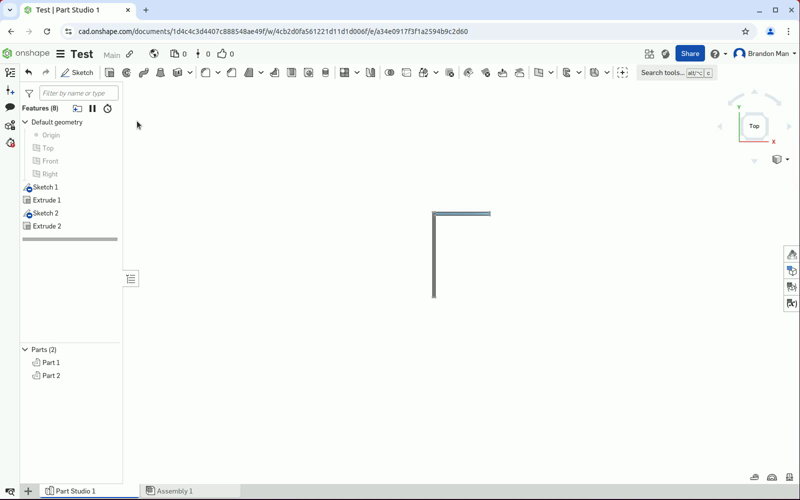
key(shift+h)
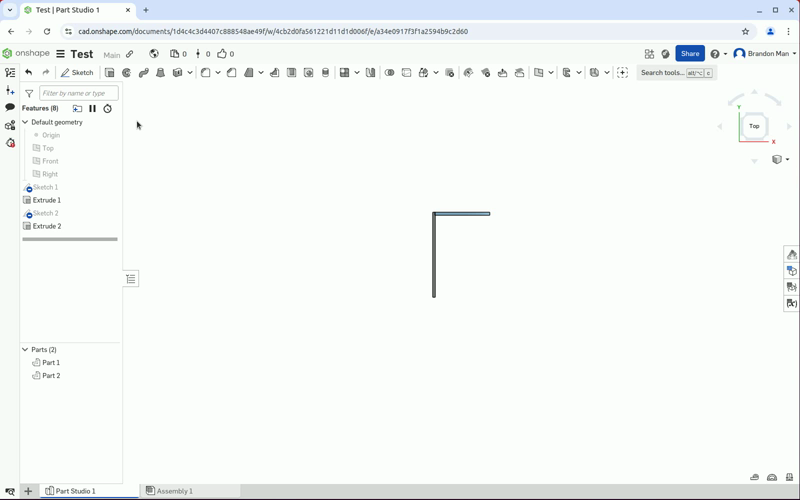
mouse_move(73, 189)
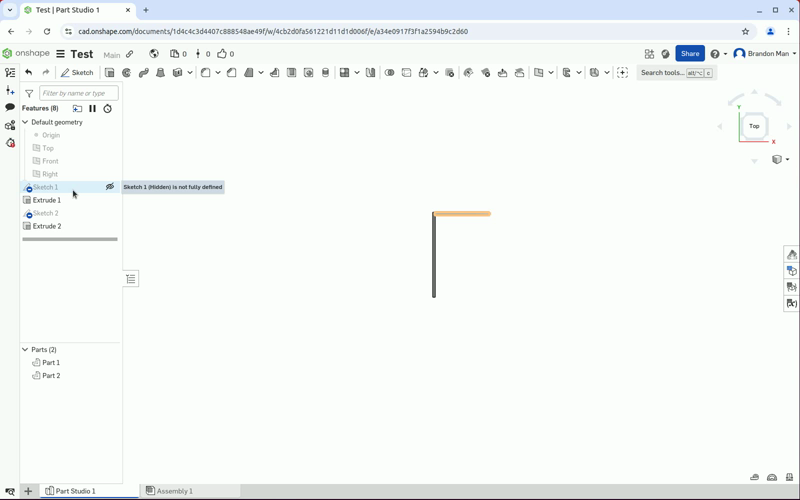
click(73, 189)
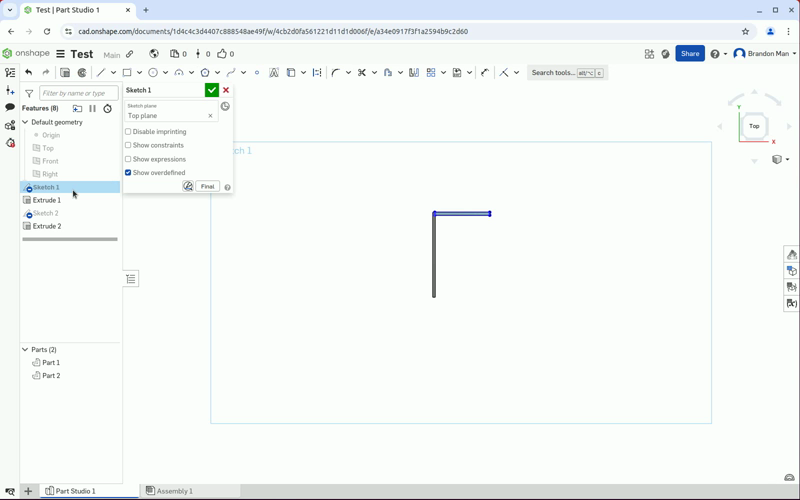
mouse_move(229, 92)
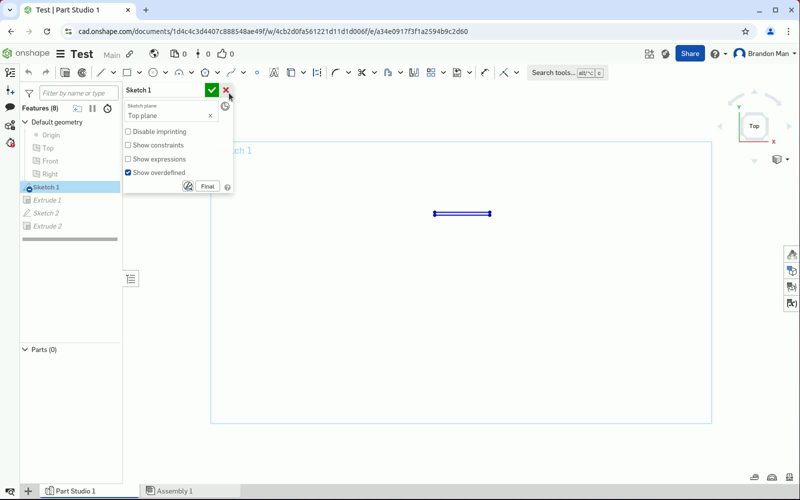
click(229, 92)
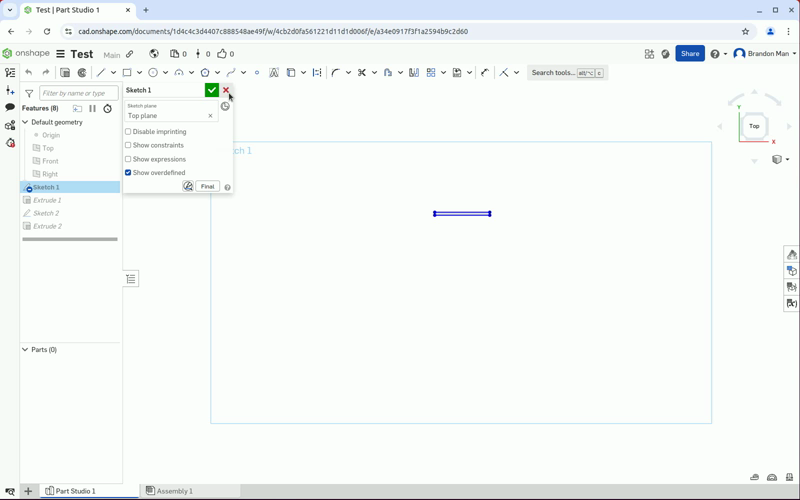
key(shift+s)
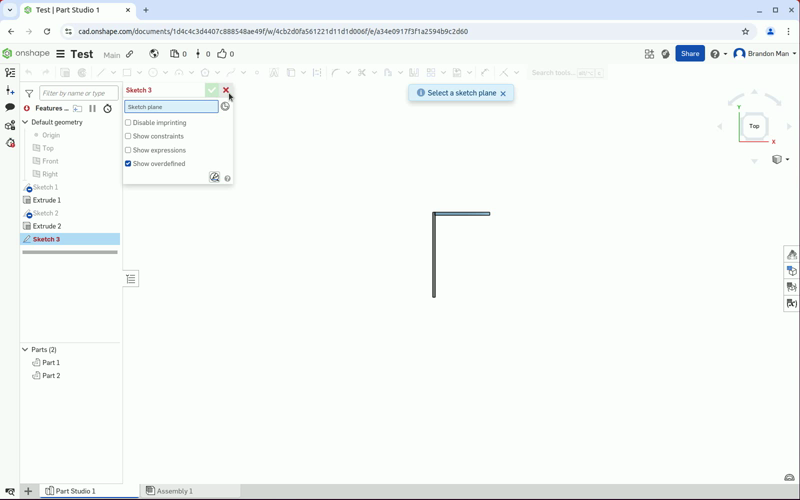
mouse_move(73, 150)
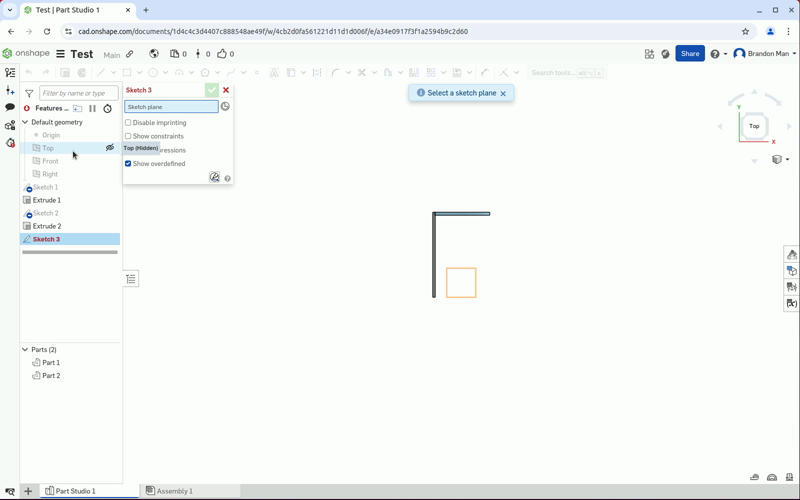
click(73, 150)
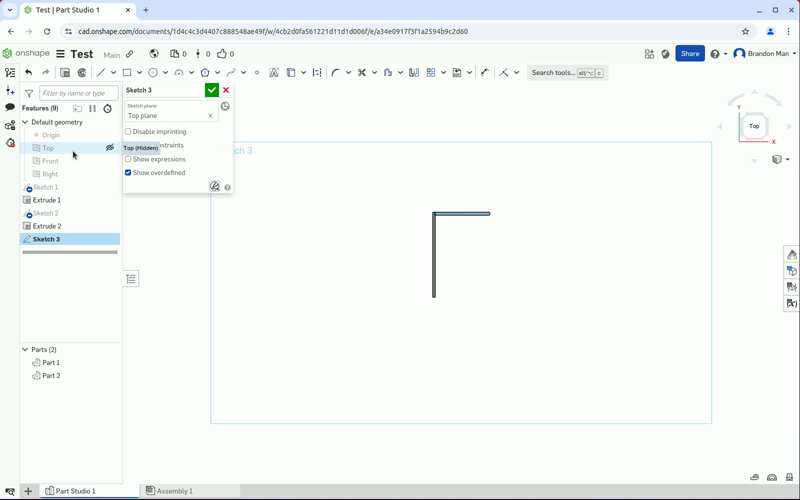
mouse_move(73, 352)
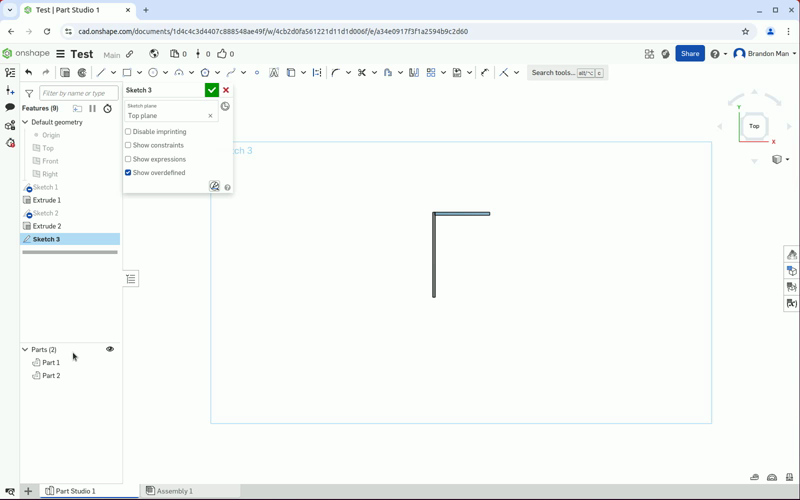
key(y)
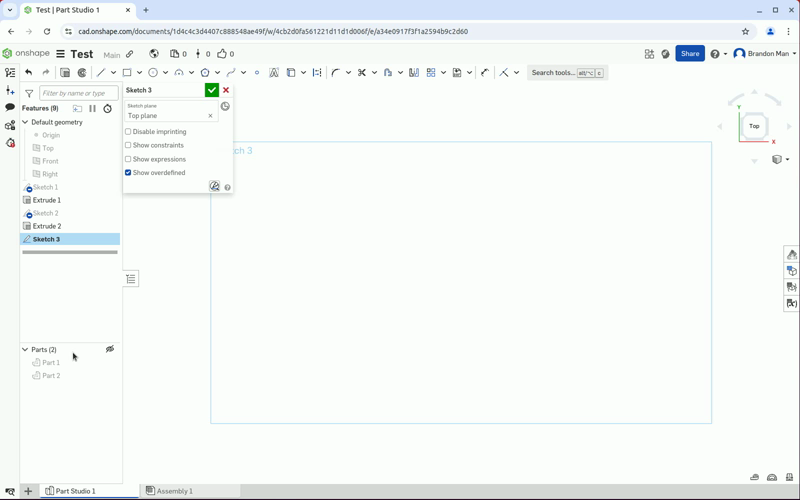
key(a)
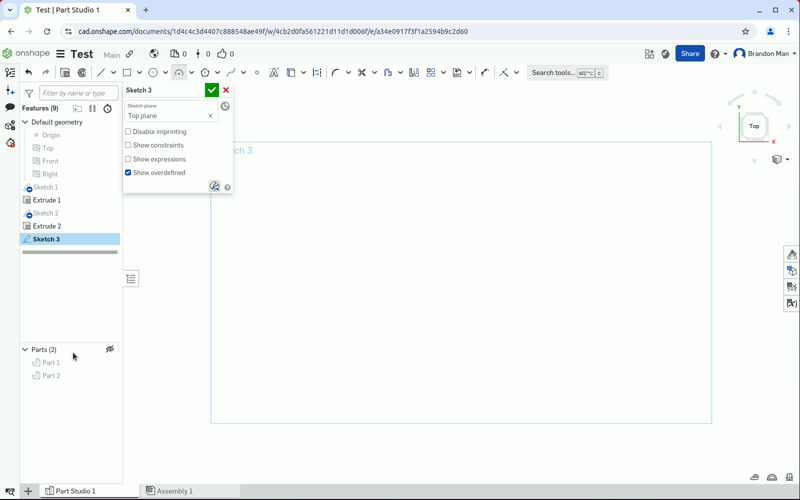
key_down(shift)
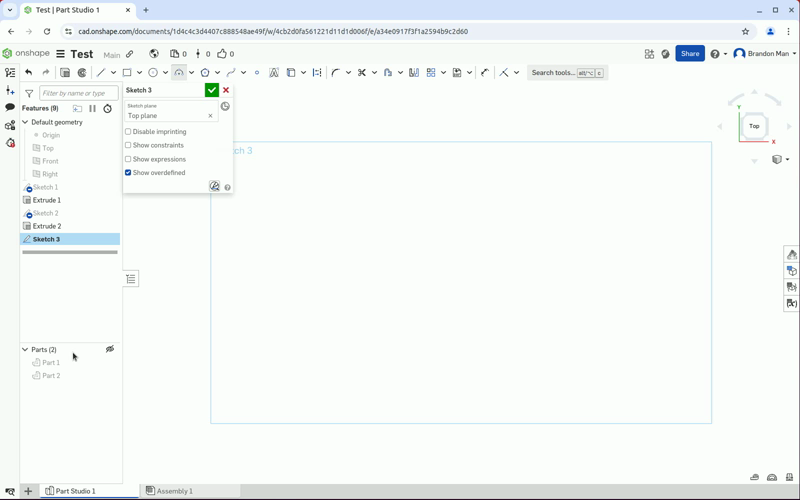
mouse_move(432, 297)
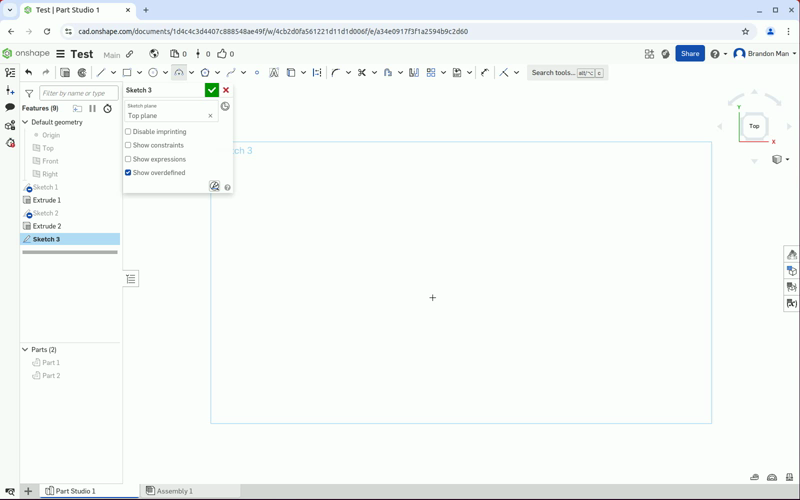
click(432, 297)
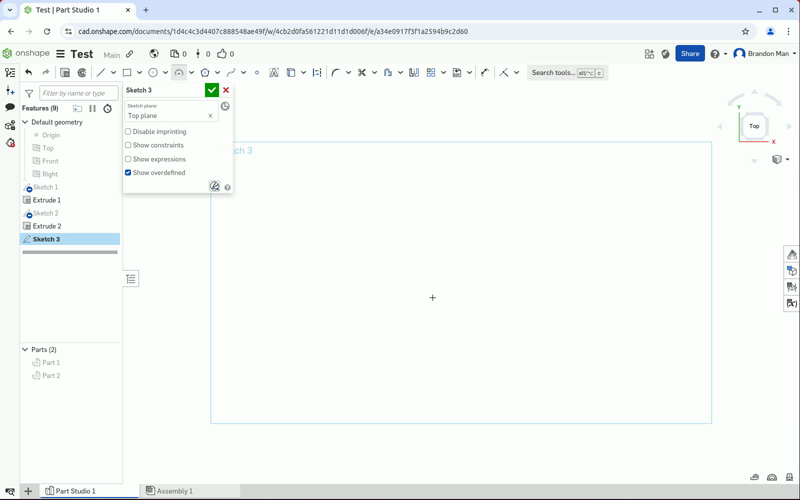
key_up(shift)
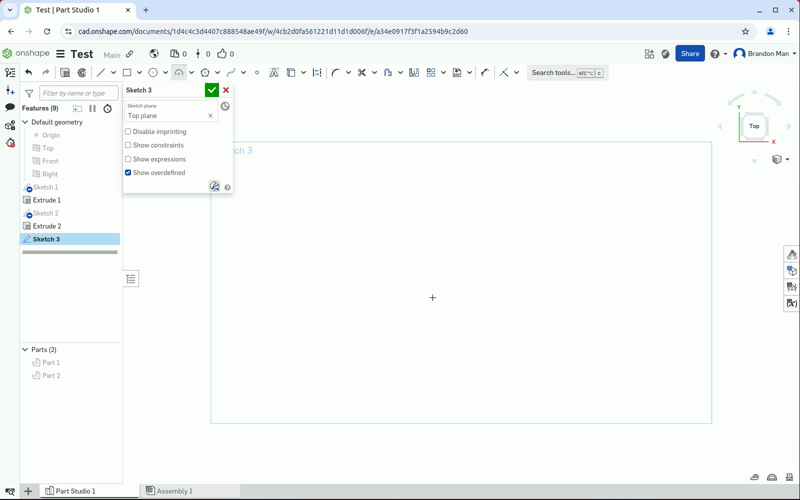
key_down(shift)
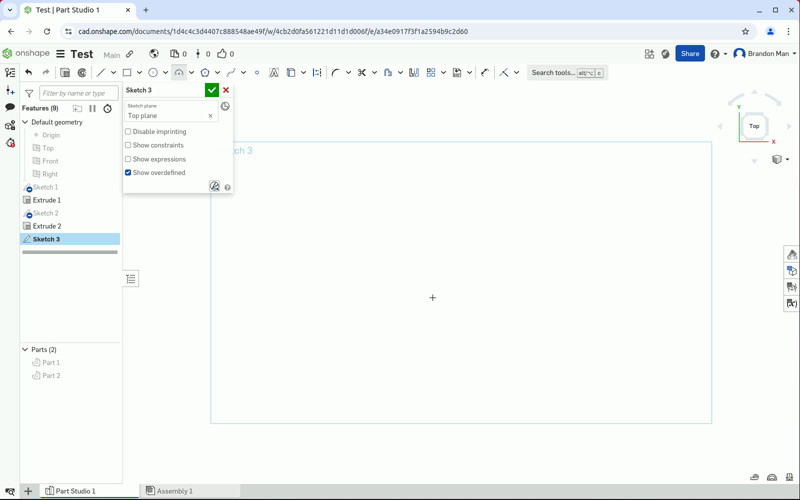
mouse_move(489, 353)
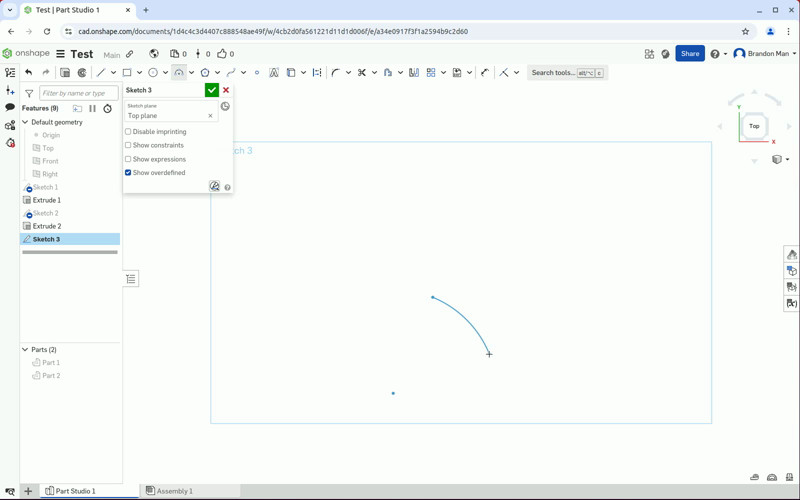
click(489, 353)
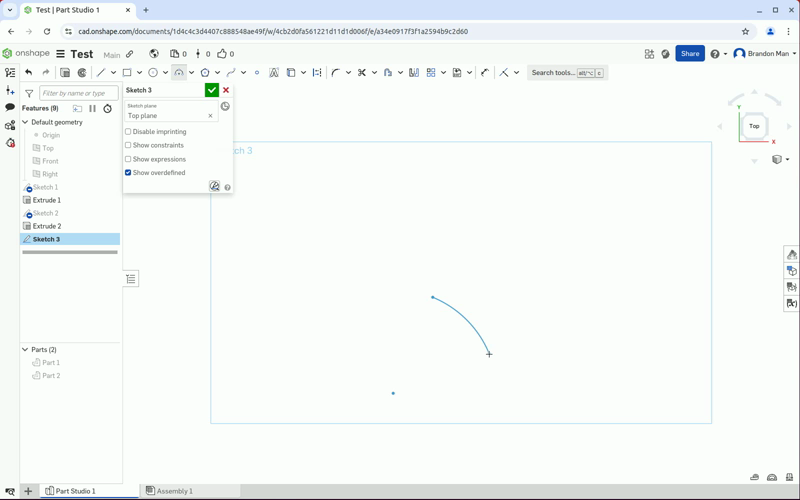
mouse_move(449, 337)
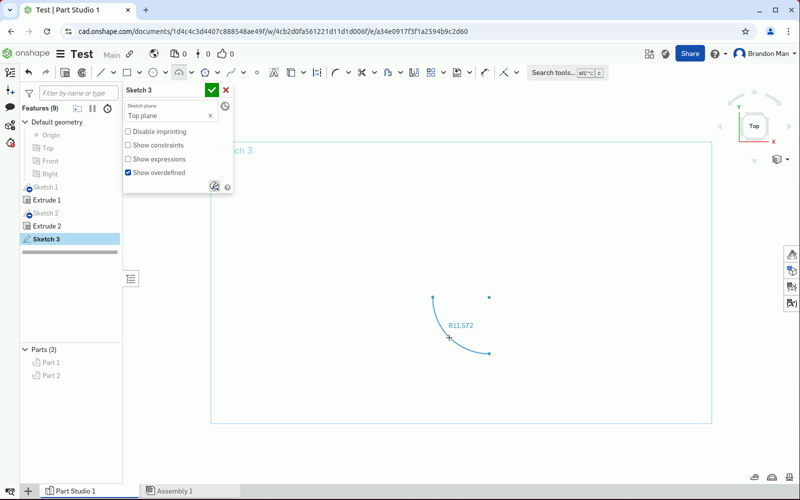
click(449, 337)
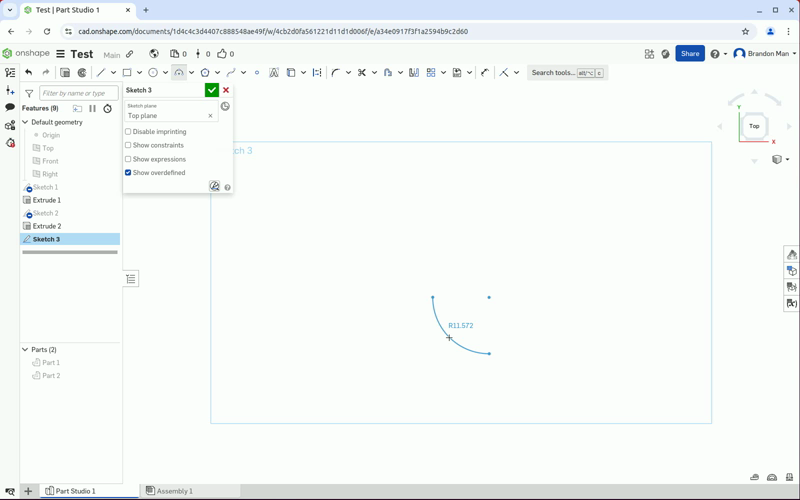
key_up(shift)
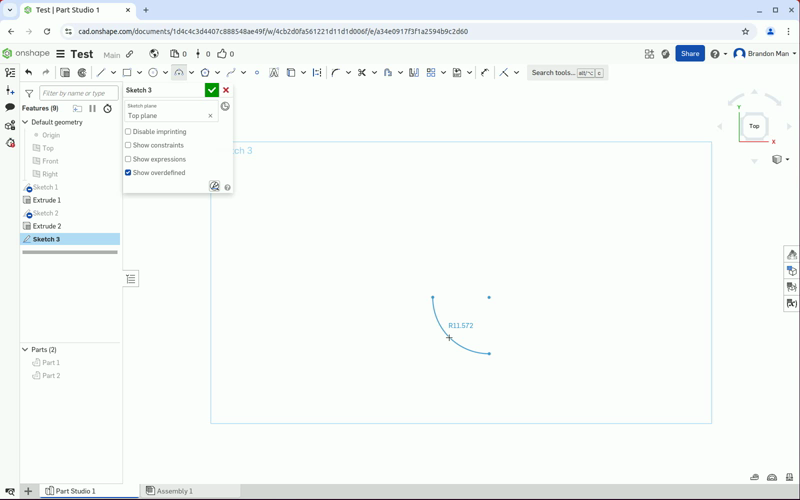
key(esc)
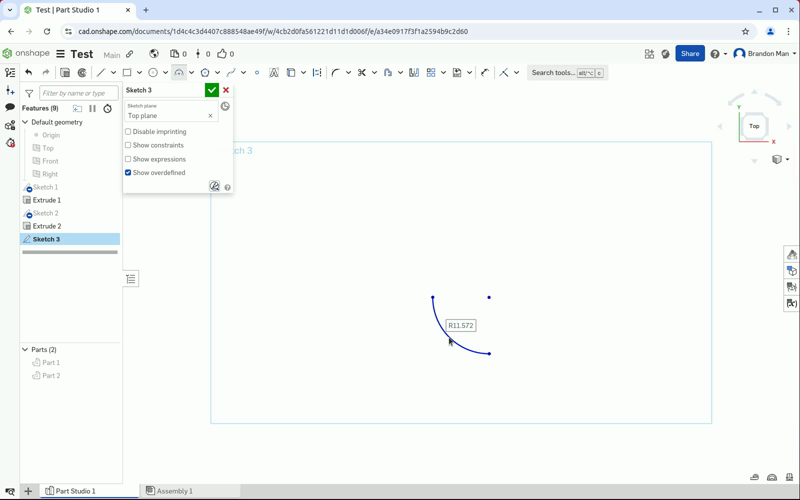
key(l)
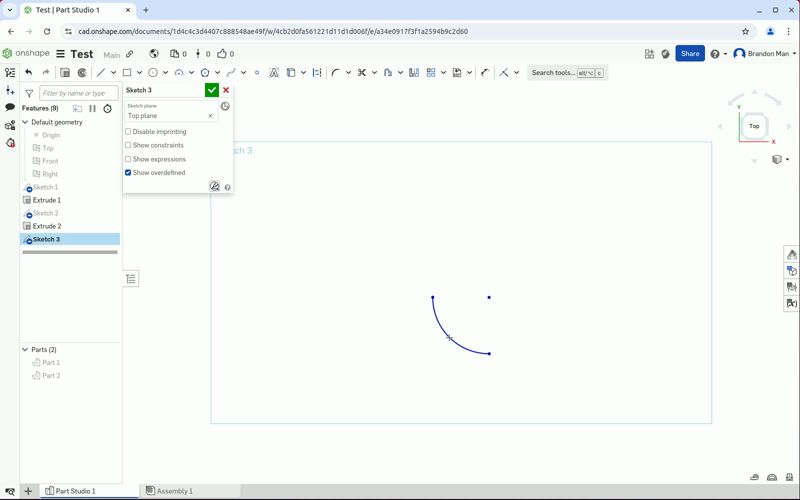
mouse_move(489, 353)
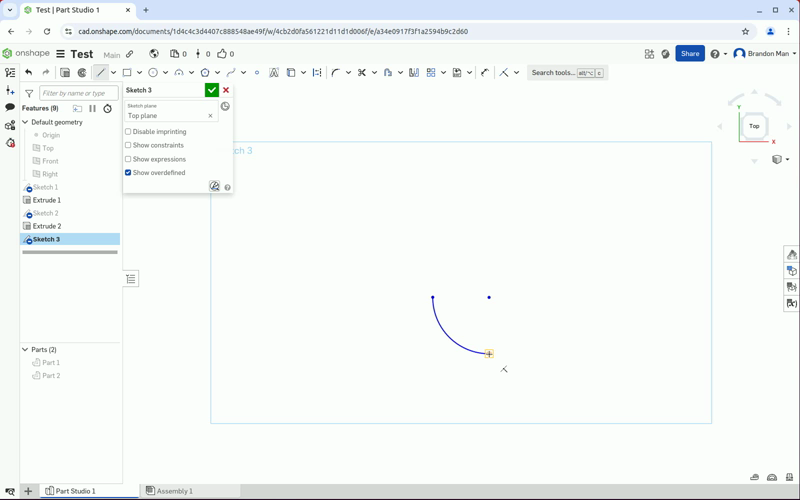
click(489, 353)
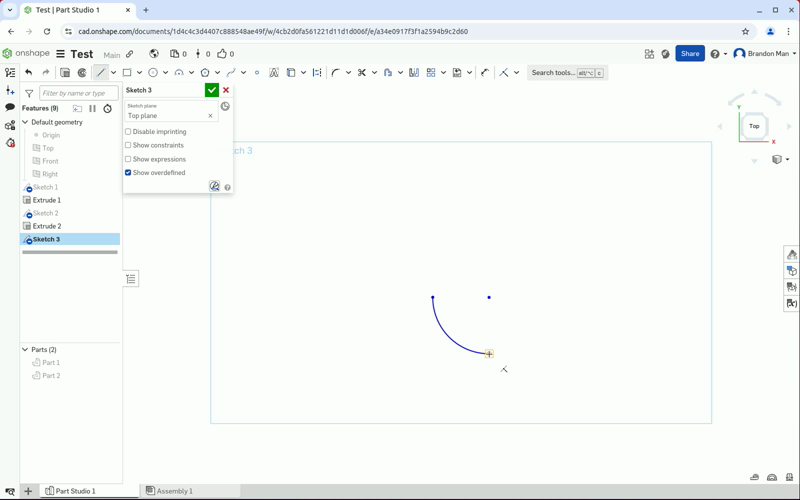
key_down(shift)
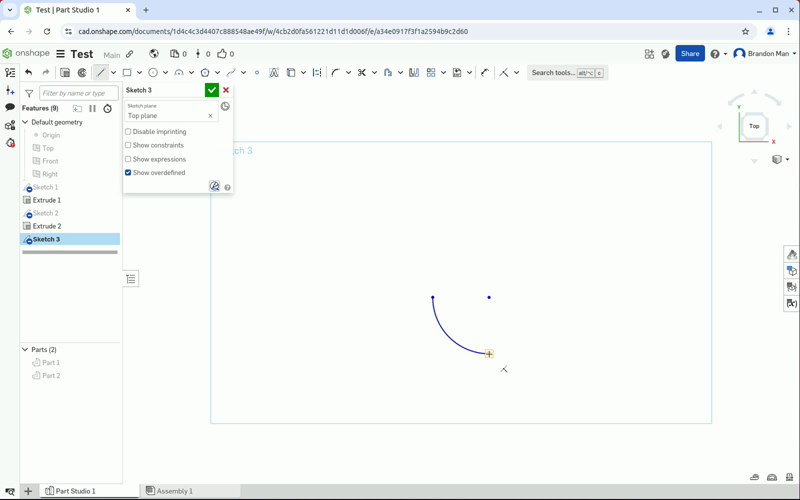
mouse_move(519, 353)
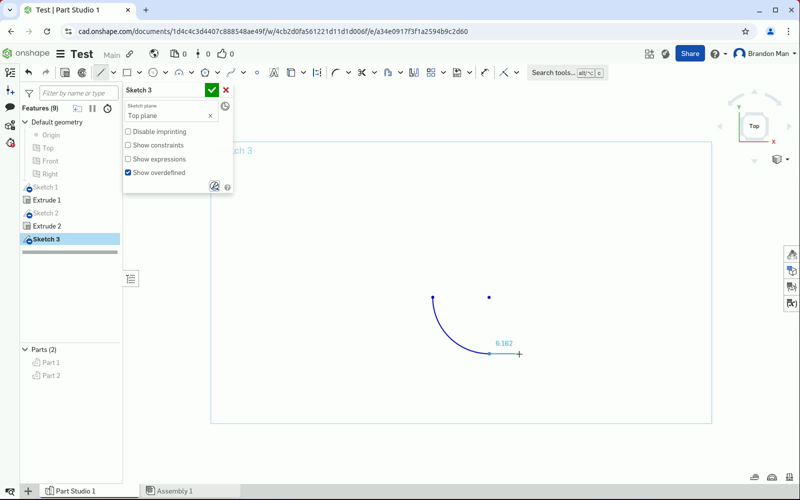
mouse_move(489, 351)
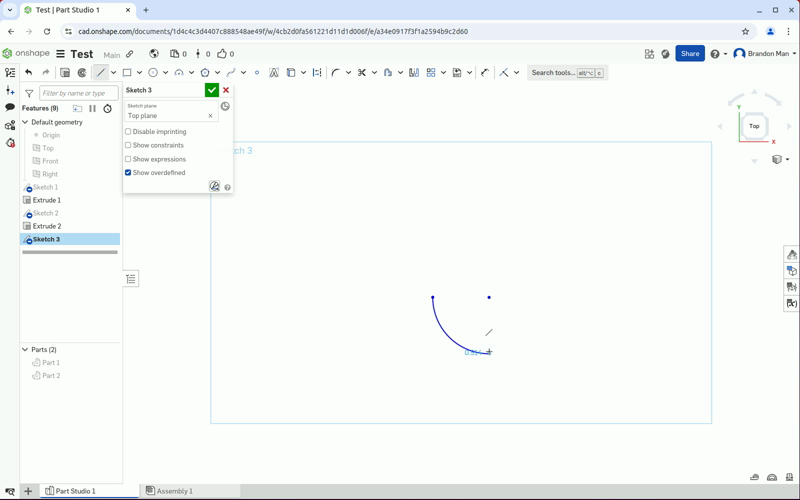
scroll(6)
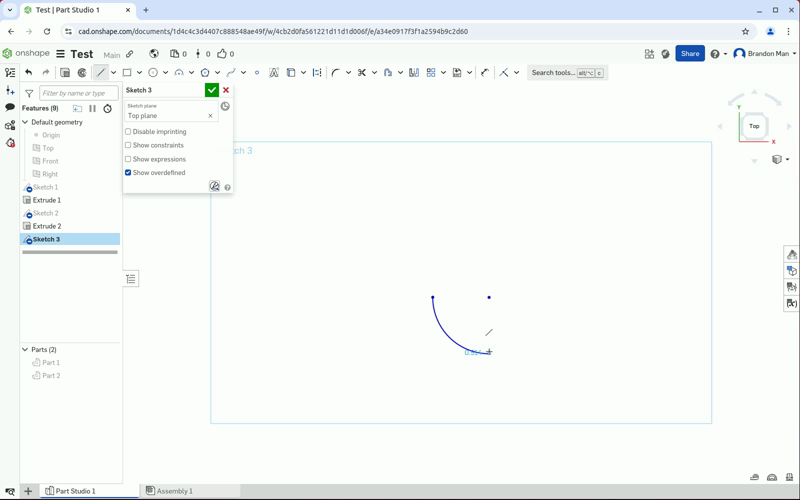
scroll(6)
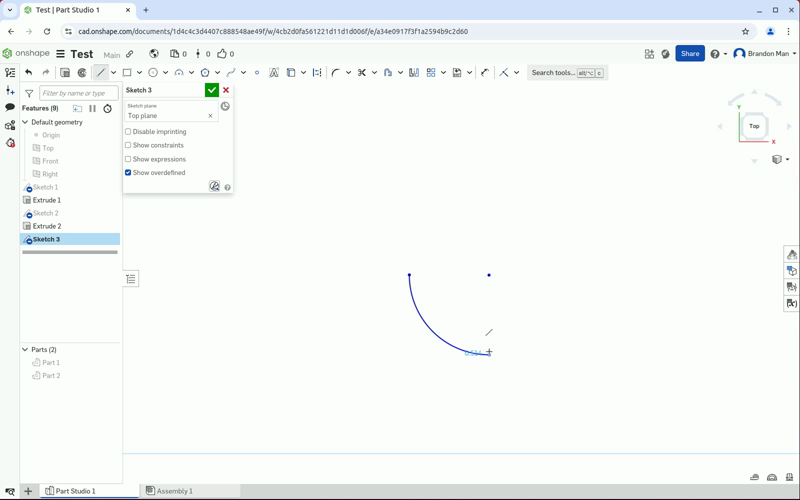
scroll(6)
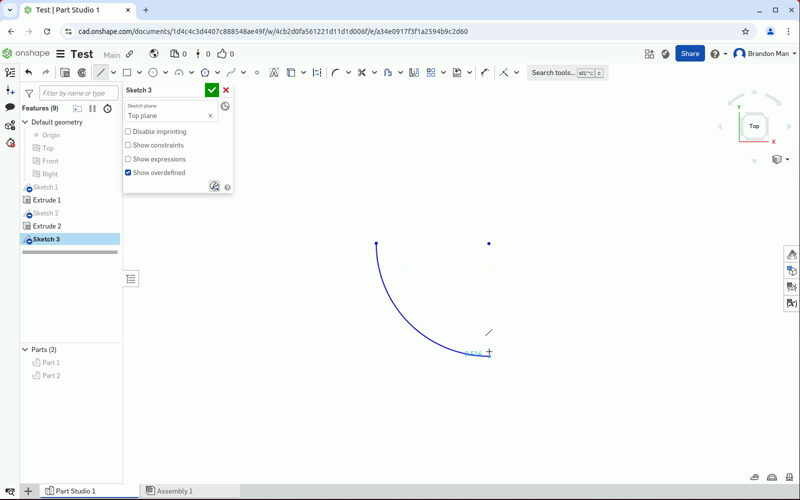
scroll(6)
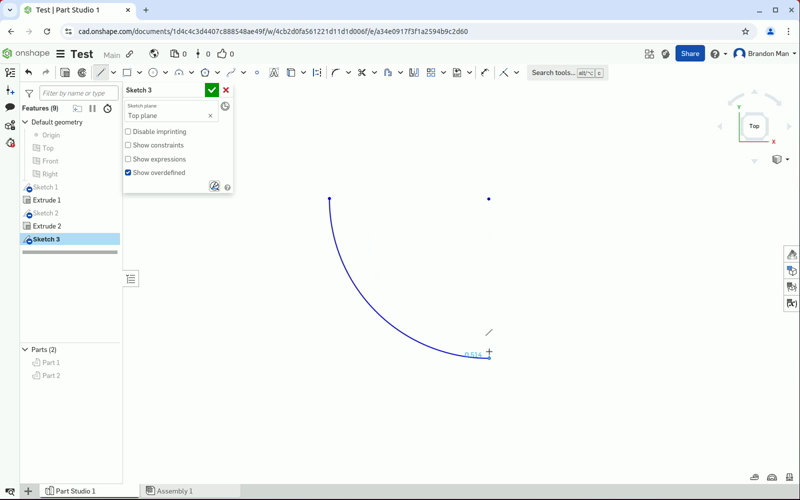
scroll(6)
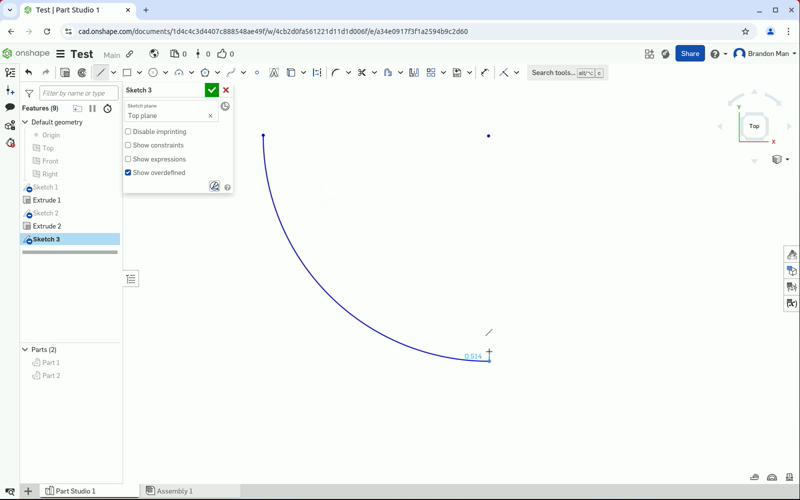
scroll(6)
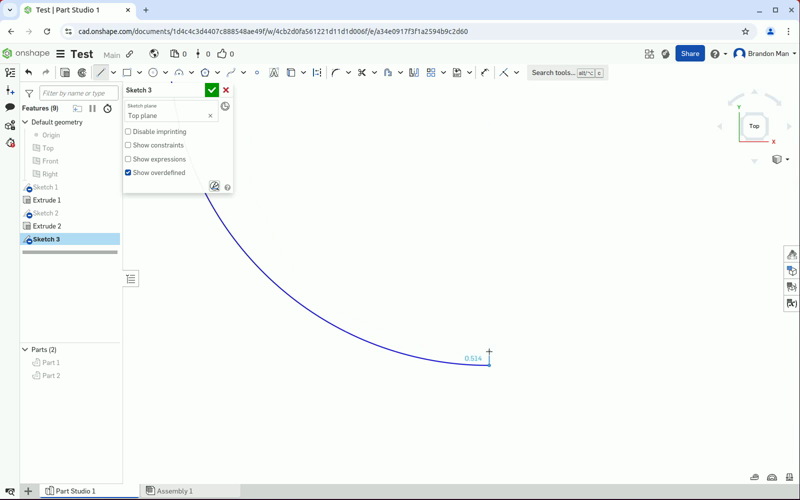
scroll(6)
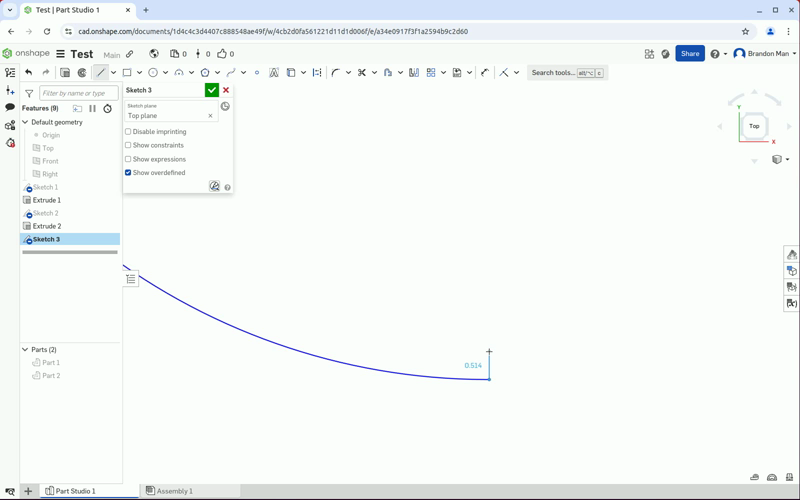
click(489, 351)
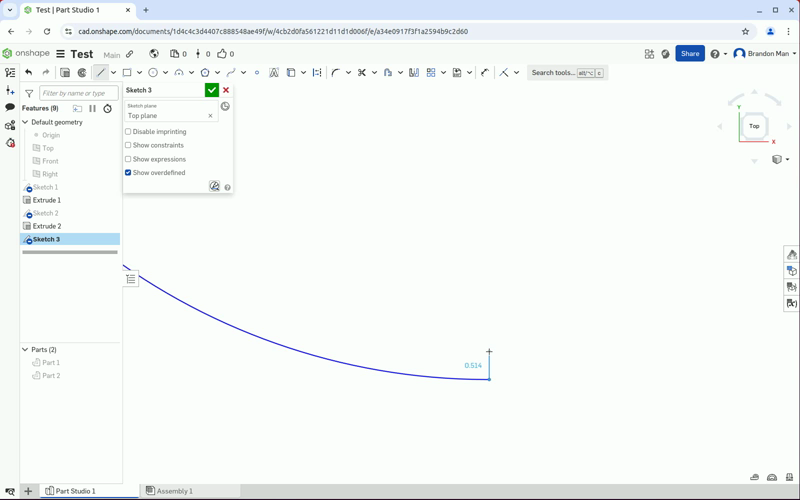
scroll(-6)
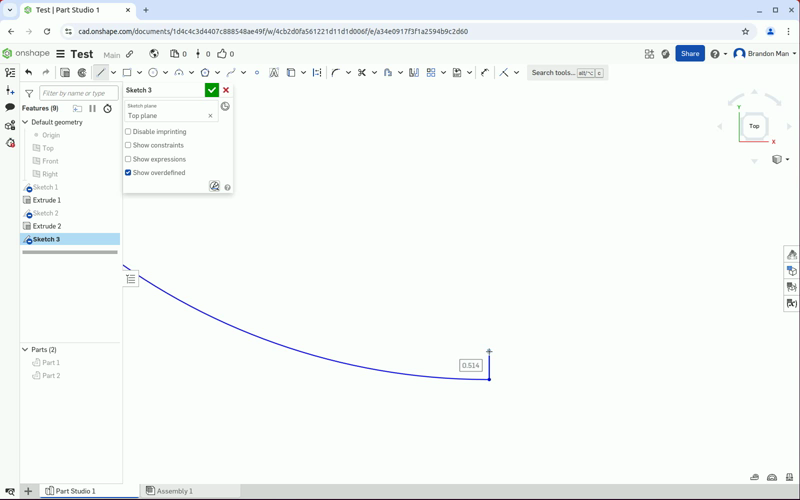
scroll(-6)
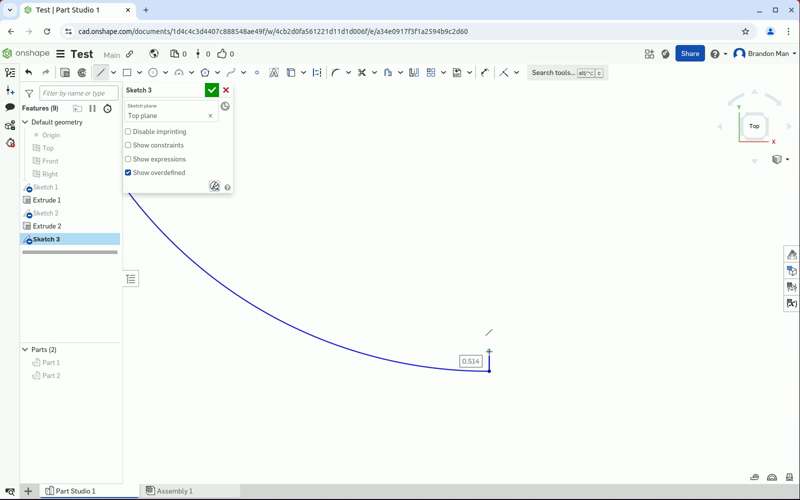
scroll(-6)
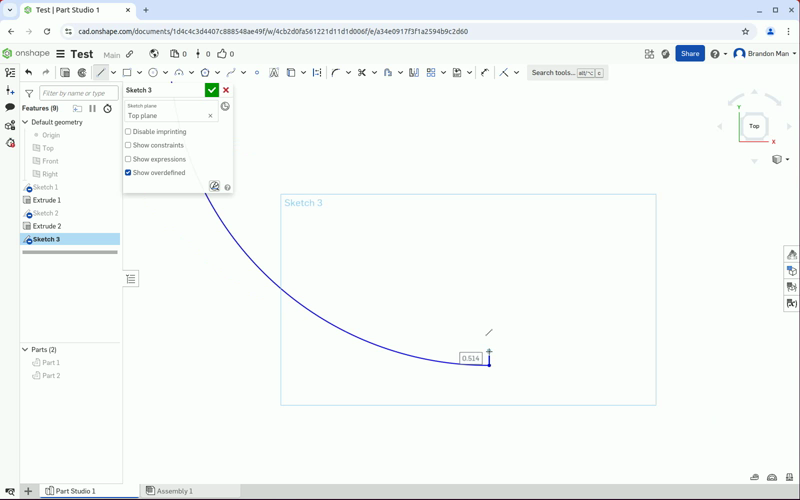
scroll(-6)
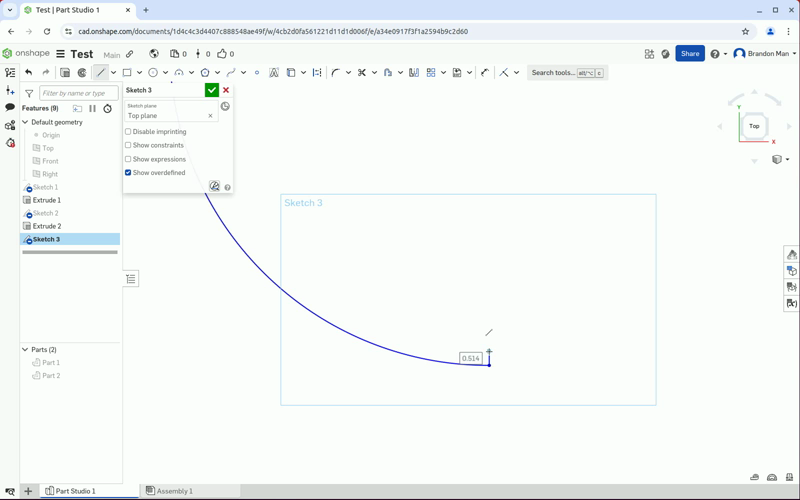
scroll(-6)
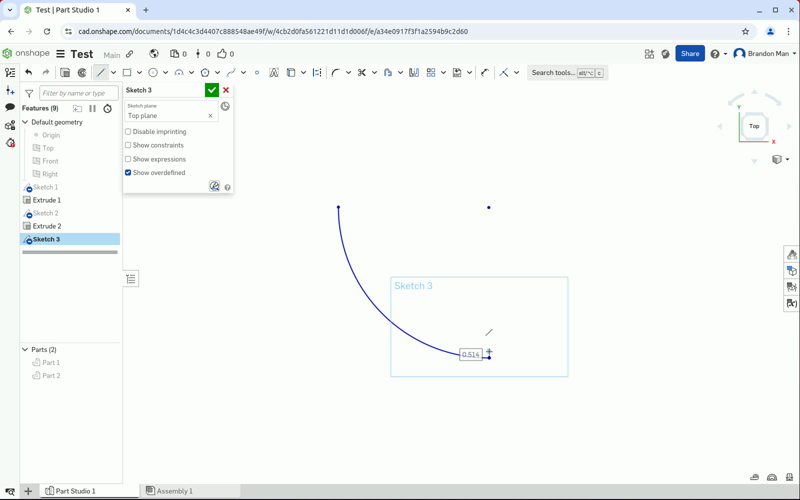
scroll(-6)
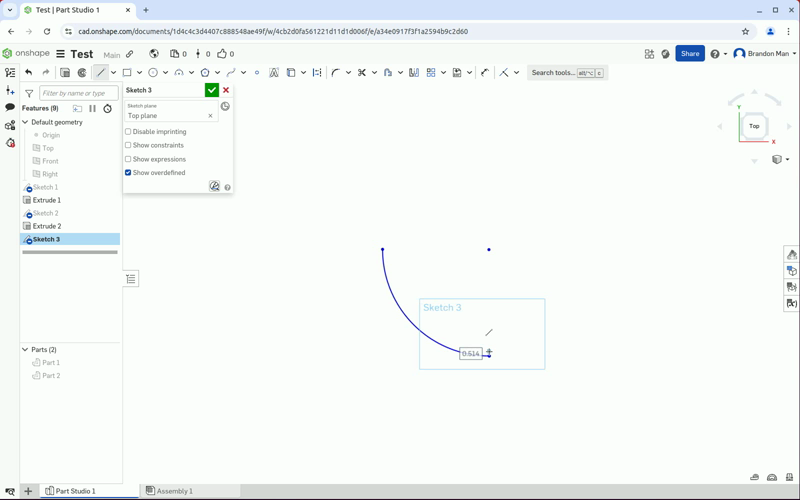
scroll(-6)
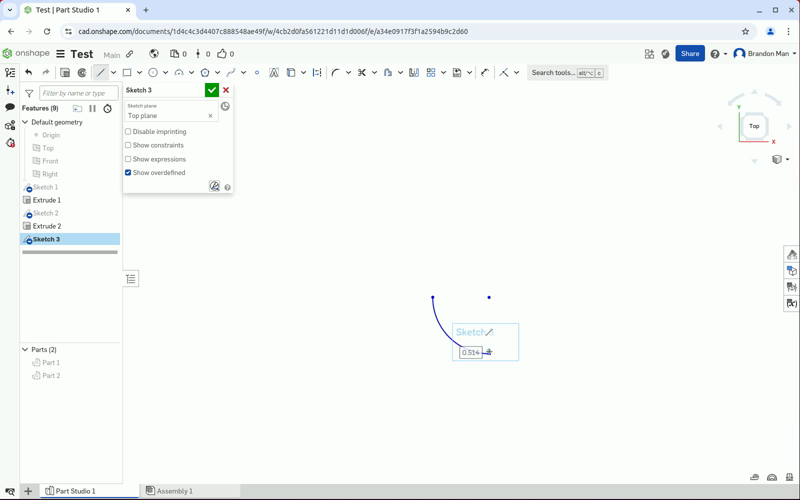
key_up(shift)
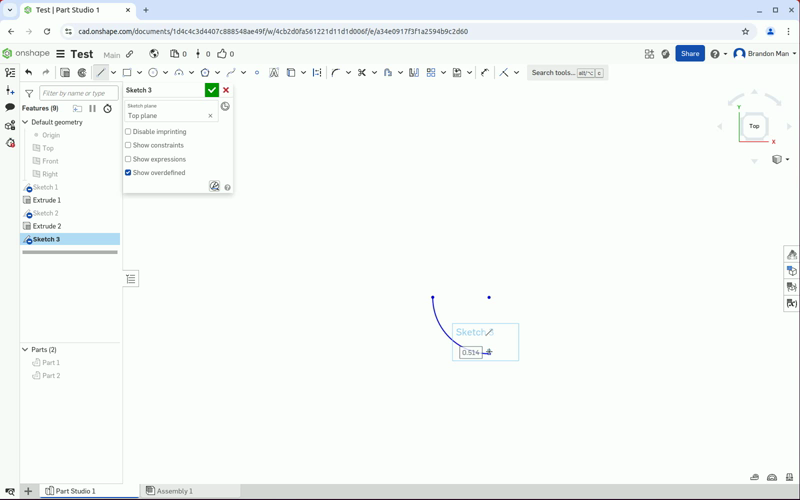
key(esc)
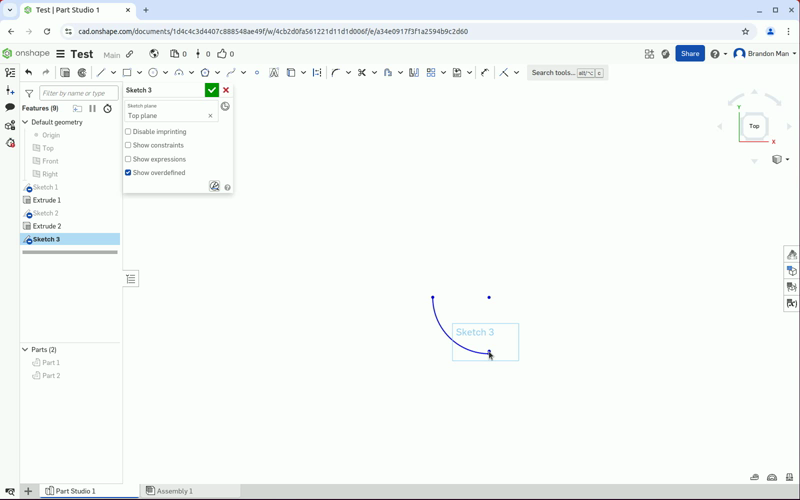
key(a)
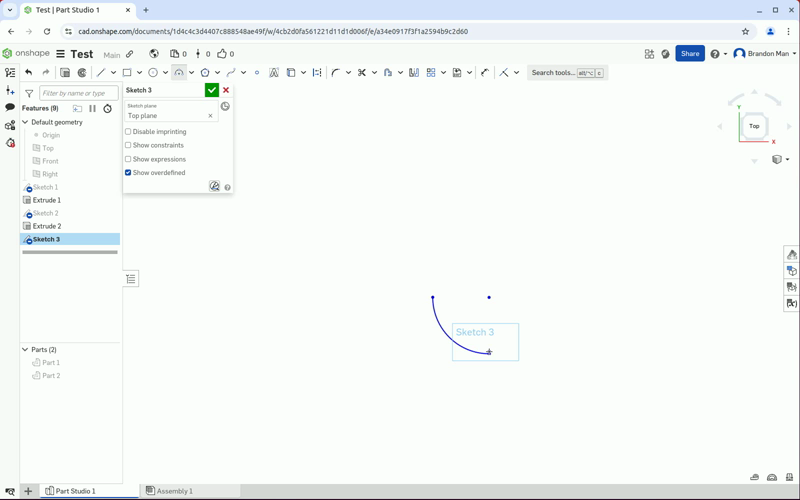
mouse_move(489, 351)
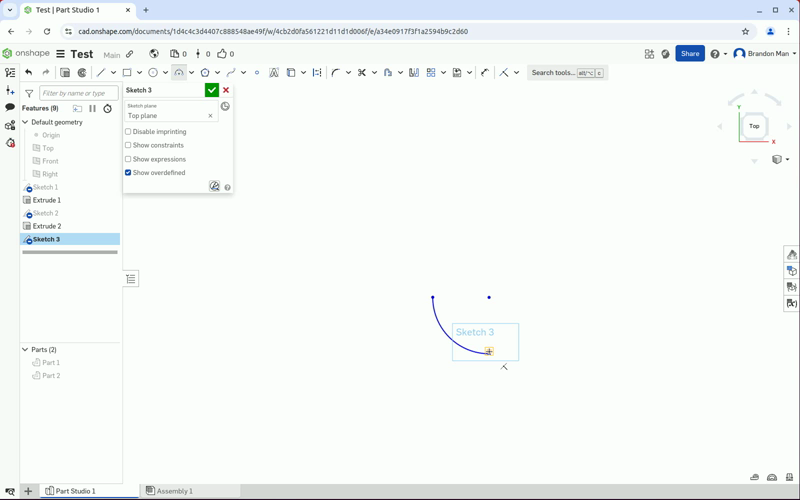
scroll(6)
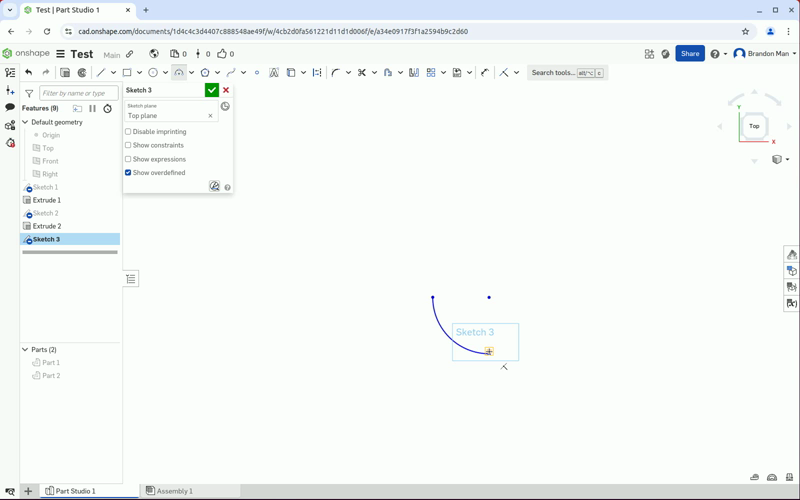
scroll(6)
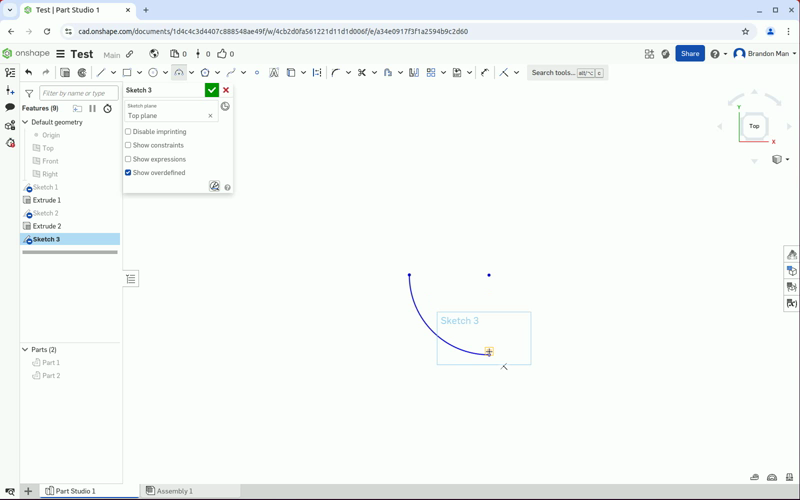
scroll(6)
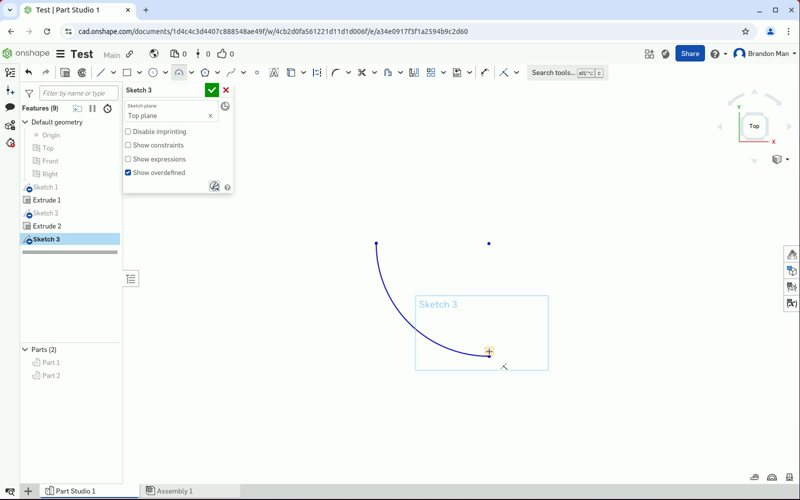
scroll(6)
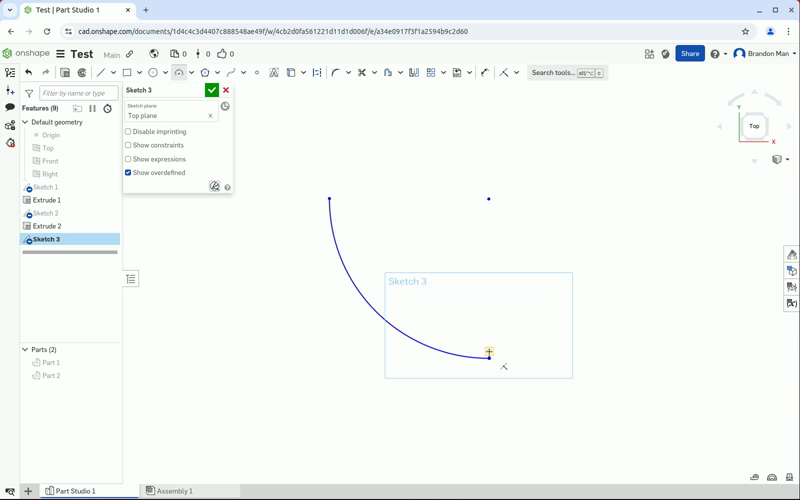
scroll(6)
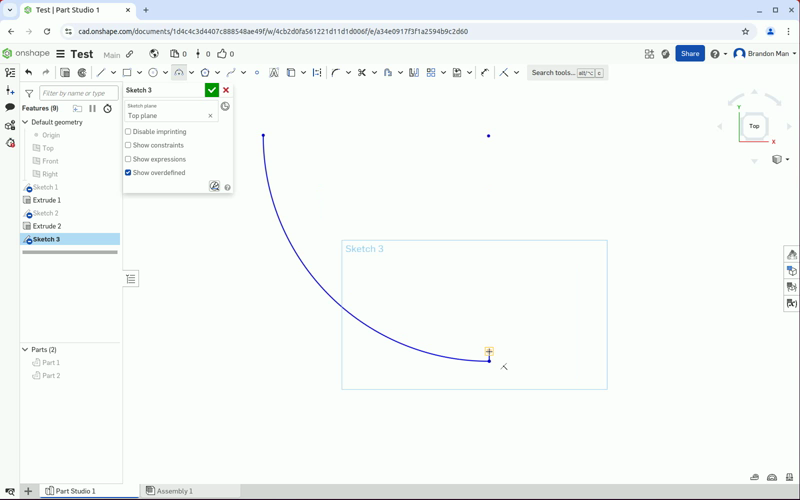
scroll(6)
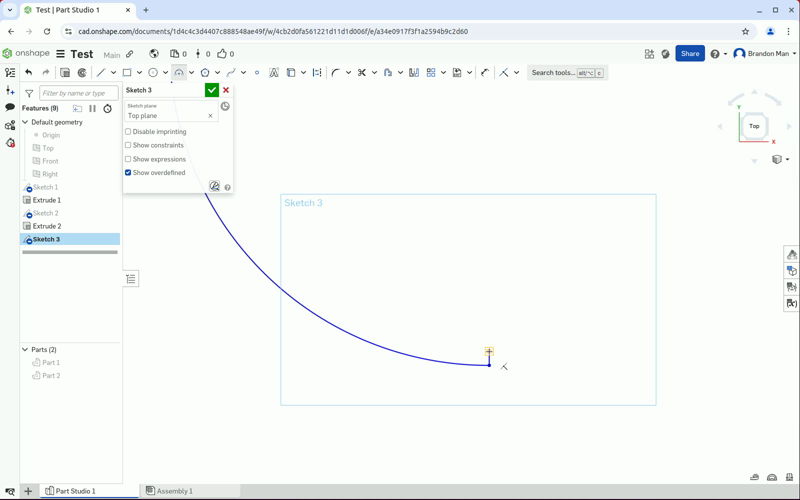
scroll(6)
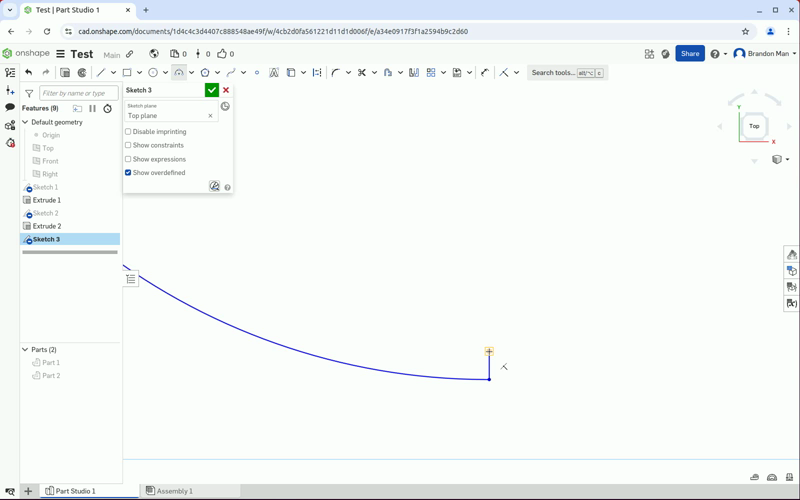
click(489, 351)
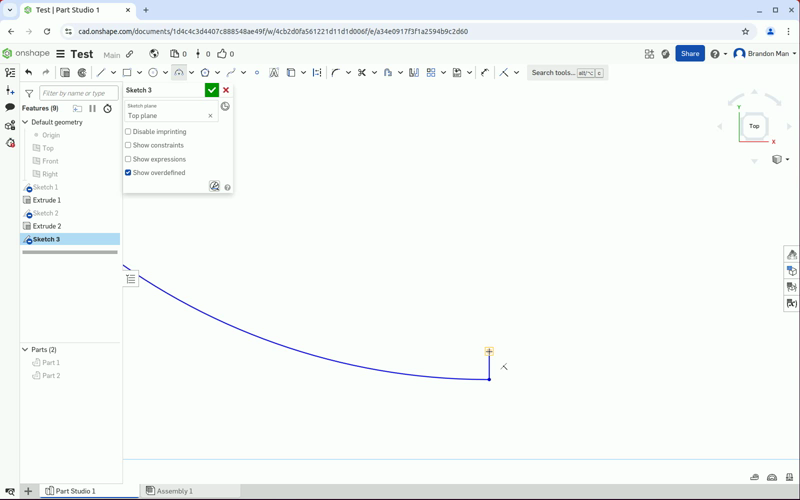
scroll(-6)
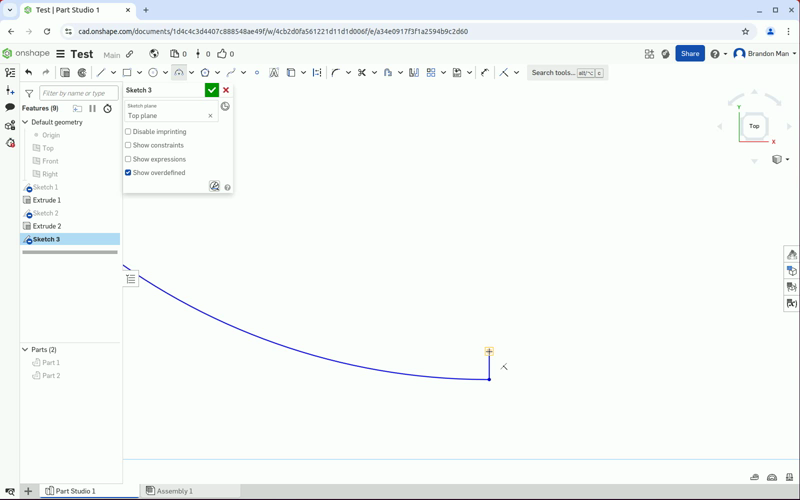
scroll(-6)
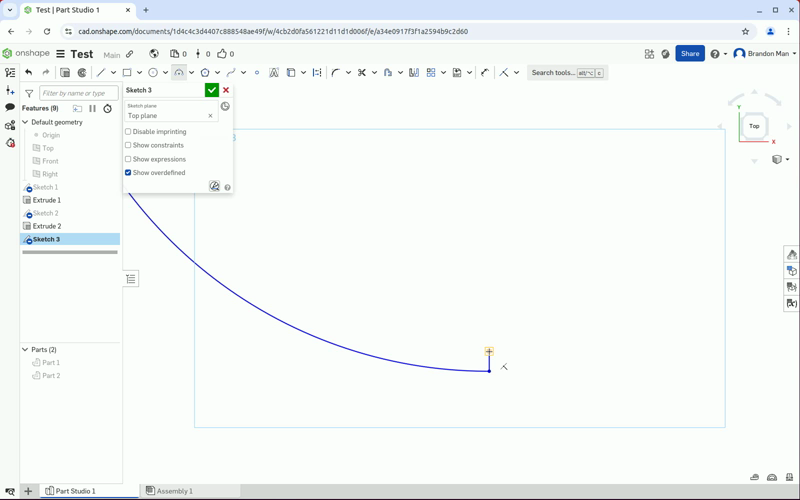
scroll(-6)
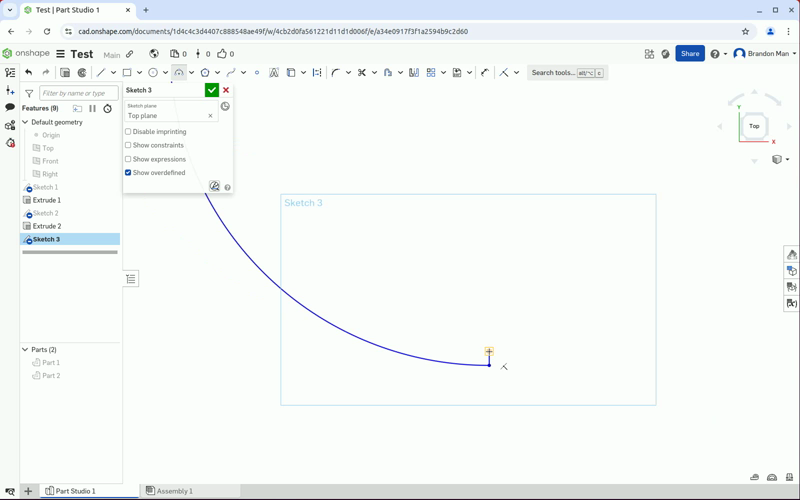
scroll(-6)
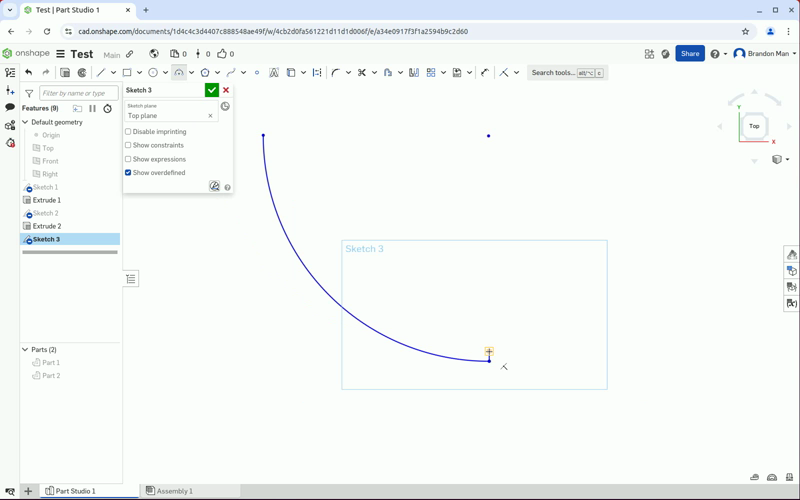
scroll(-6)
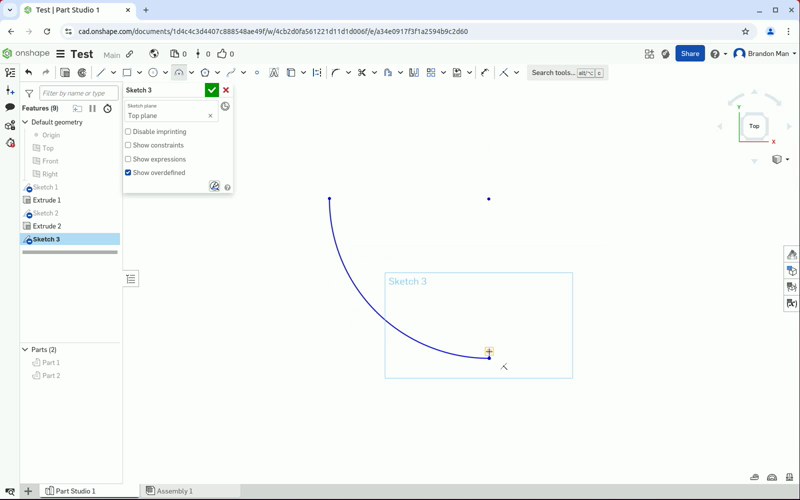
scroll(-6)
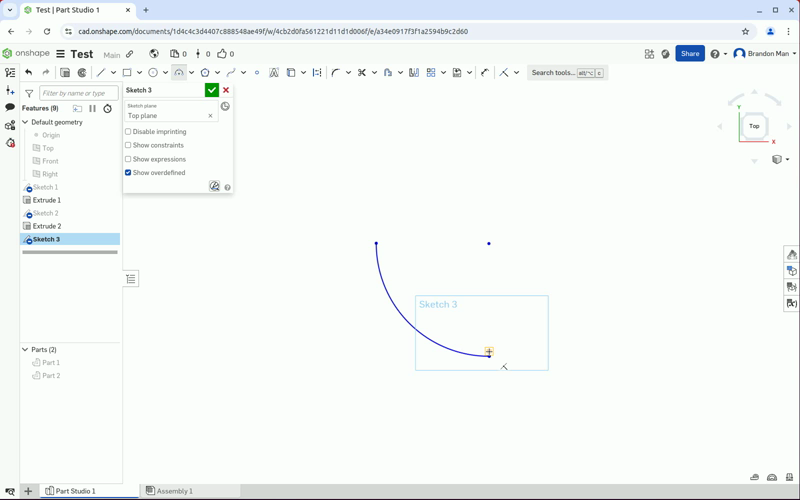
scroll(-6)
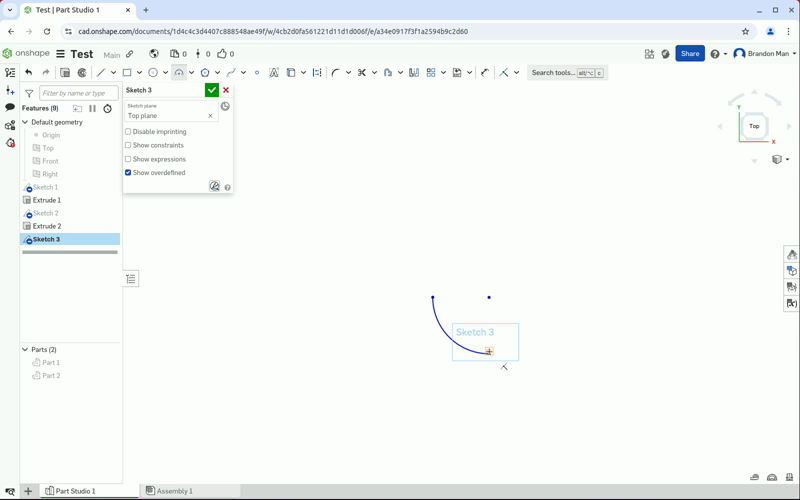
key_down(shift)
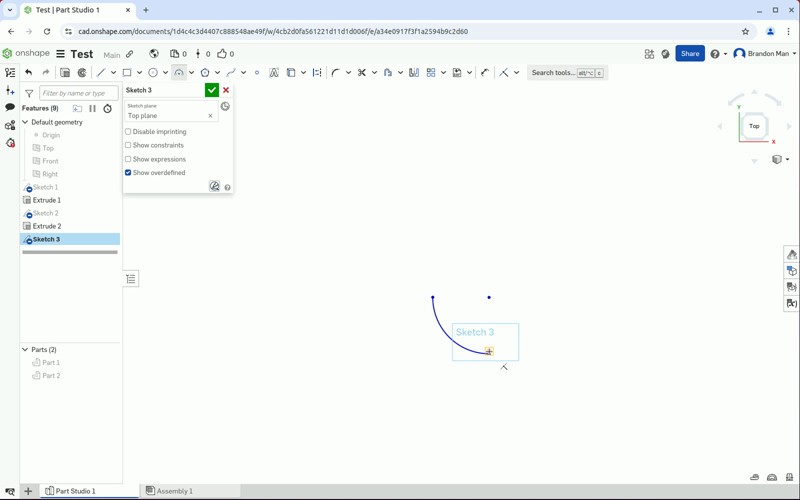
mouse_move(434, 297)
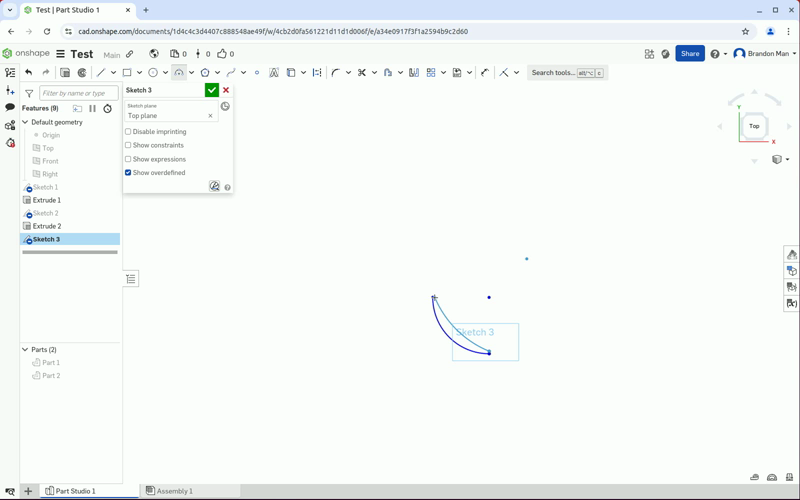
scroll(6)
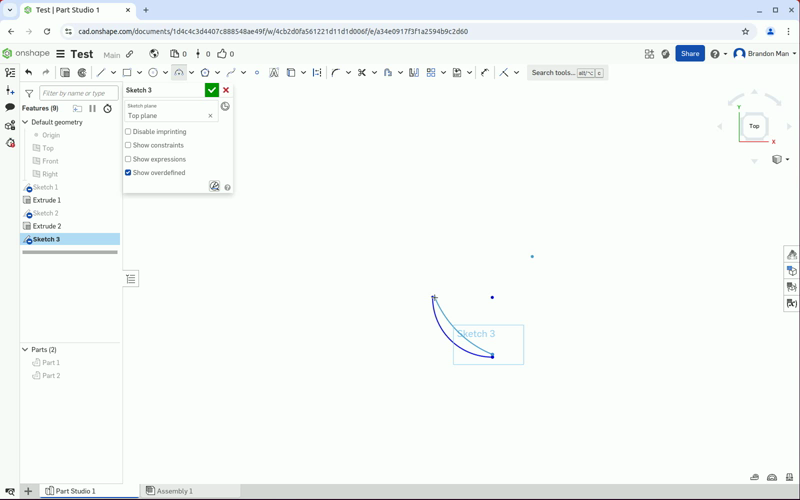
scroll(6)
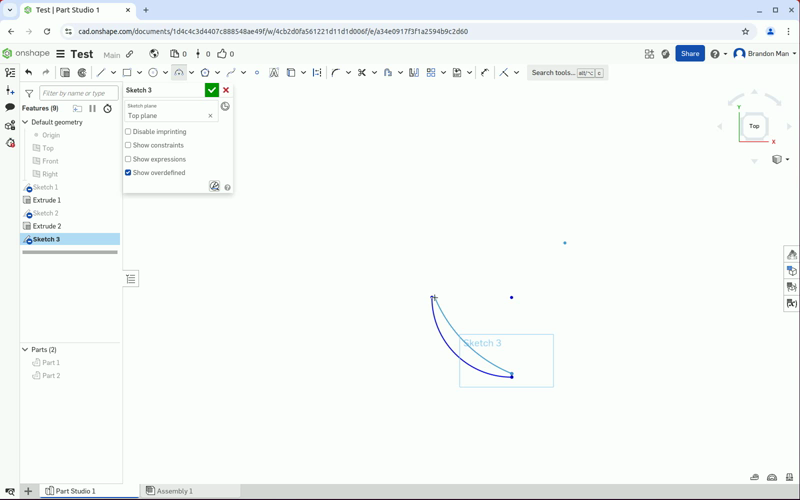
scroll(6)
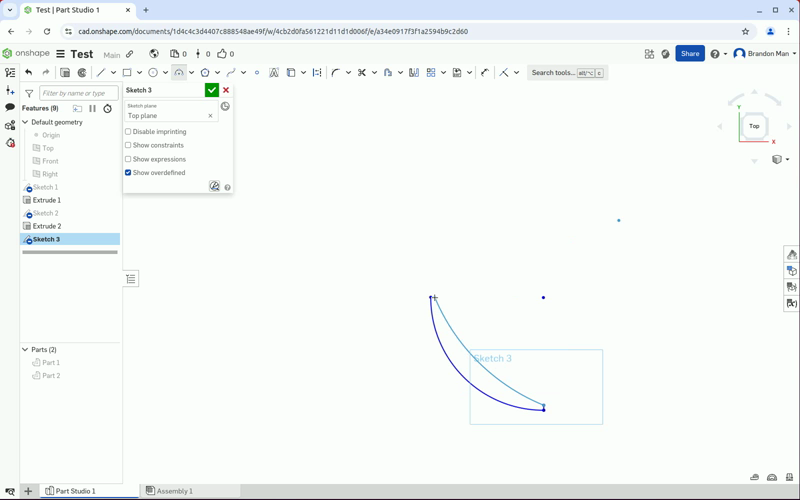
scroll(6)
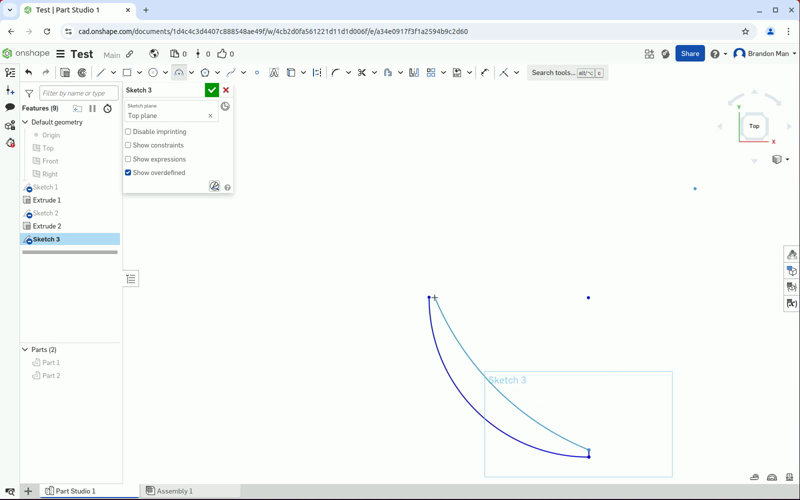
scroll(6)
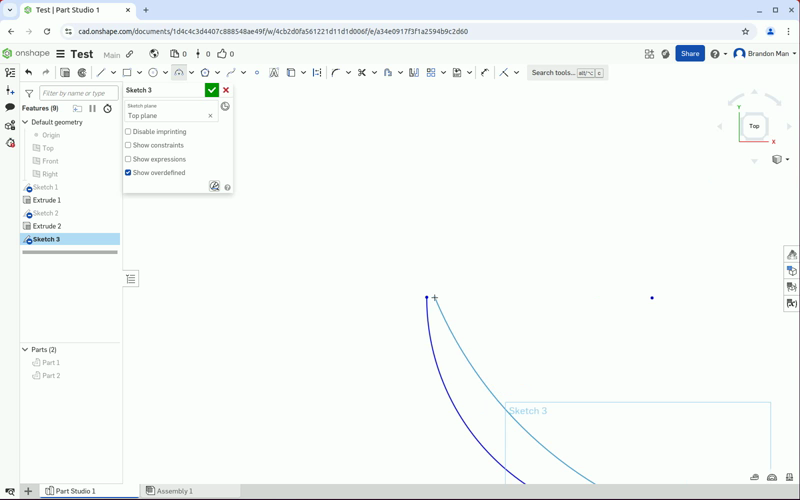
scroll(6)
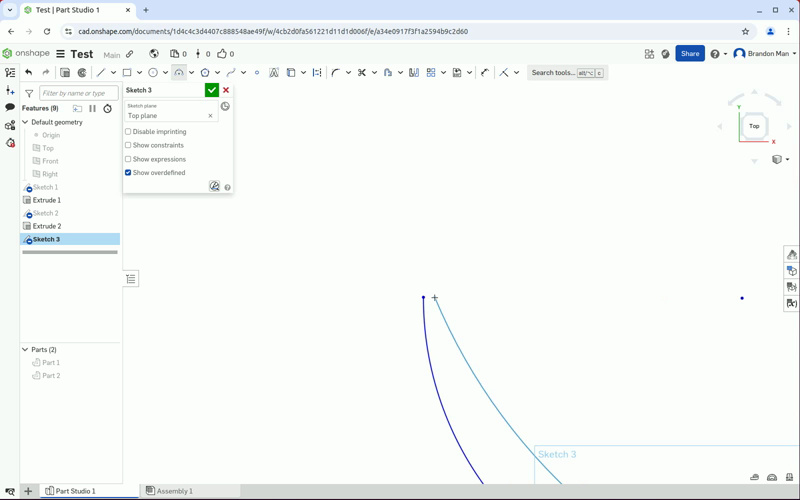
scroll(6)
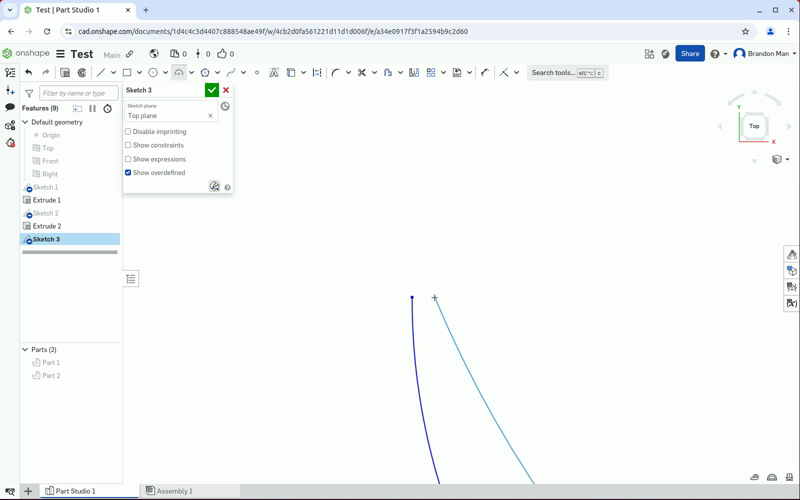
click(434, 297)
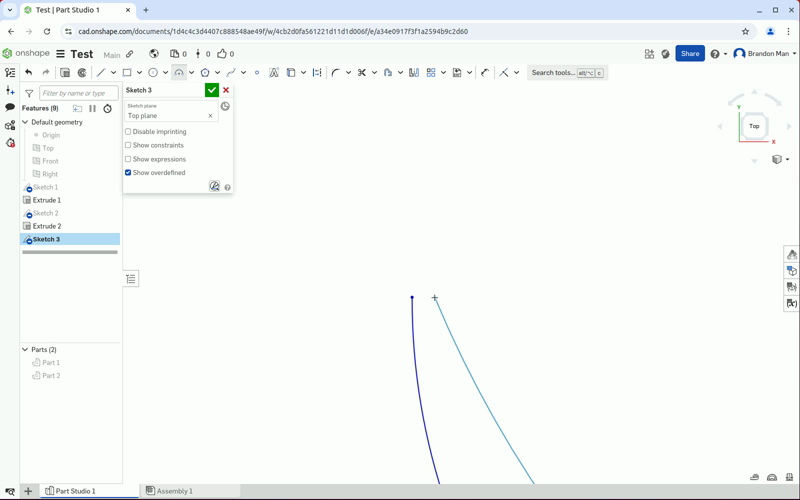
scroll(-6)
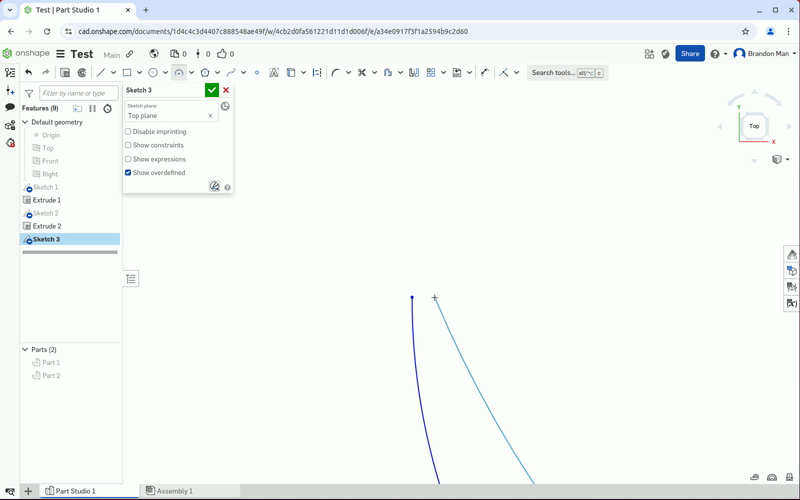
scroll(-6)
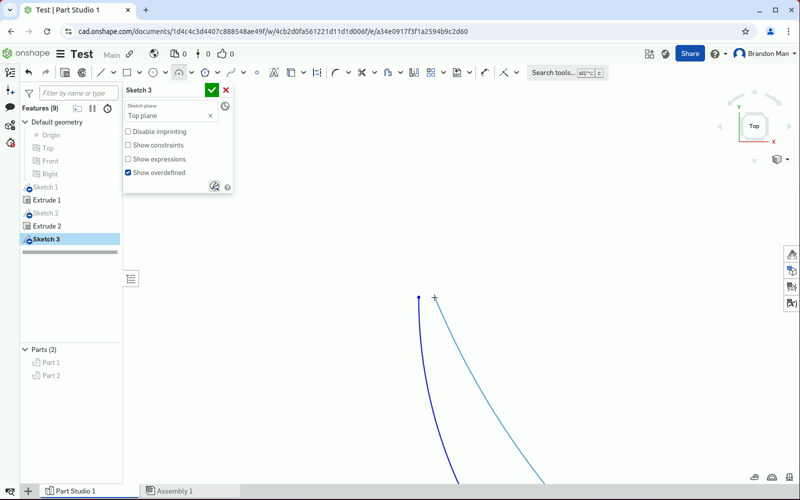
scroll(-6)
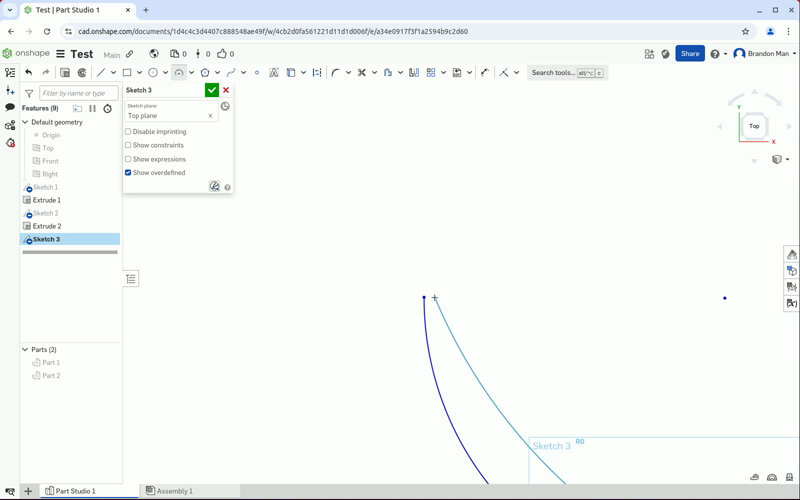
scroll(-6)
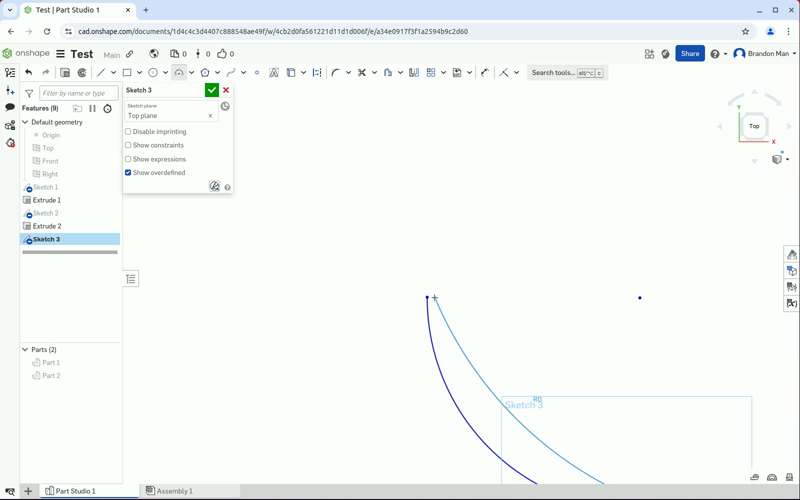
scroll(-6)
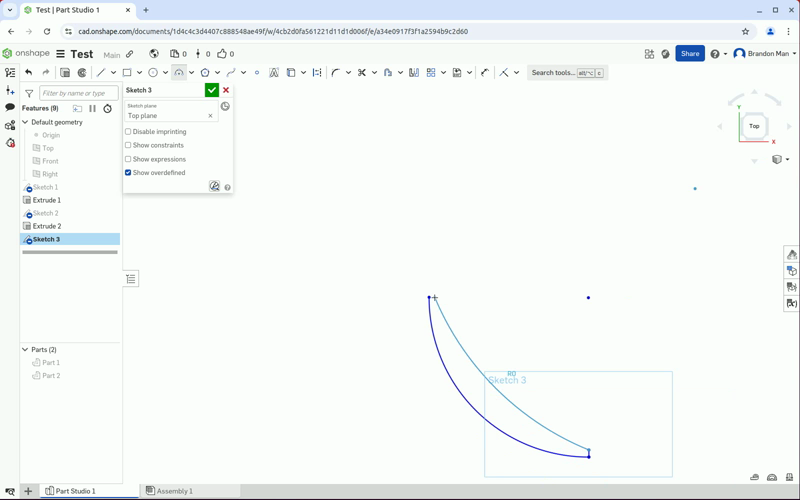
scroll(-6)
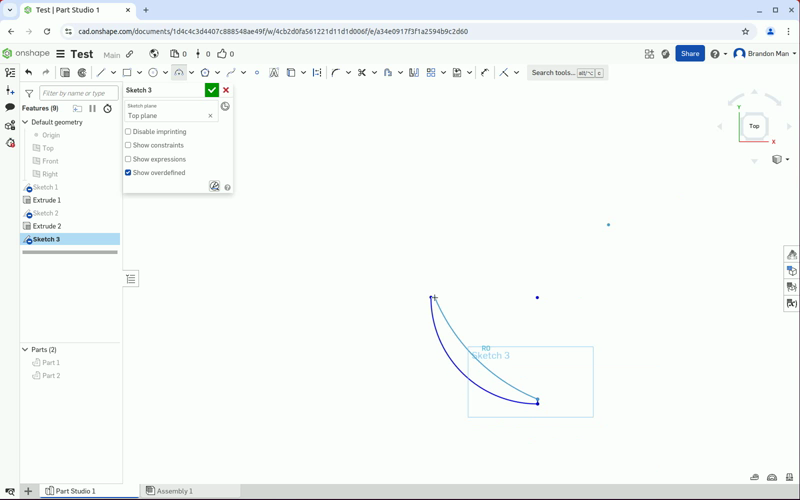
scroll(-6)
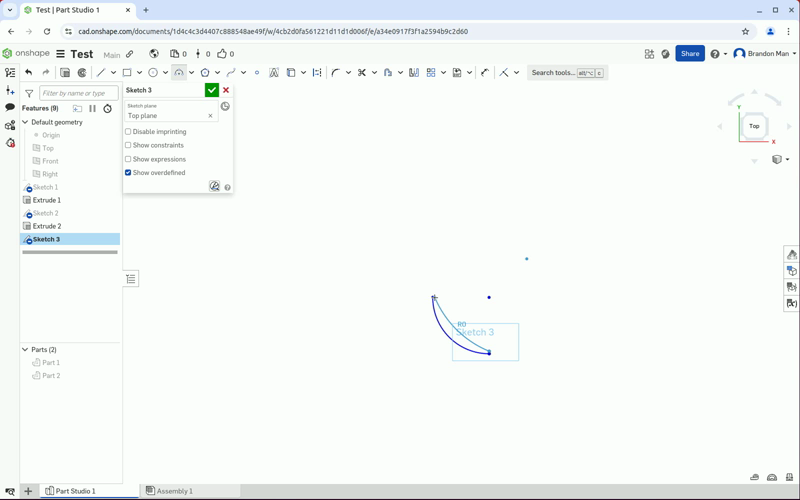
mouse_move(450, 335)
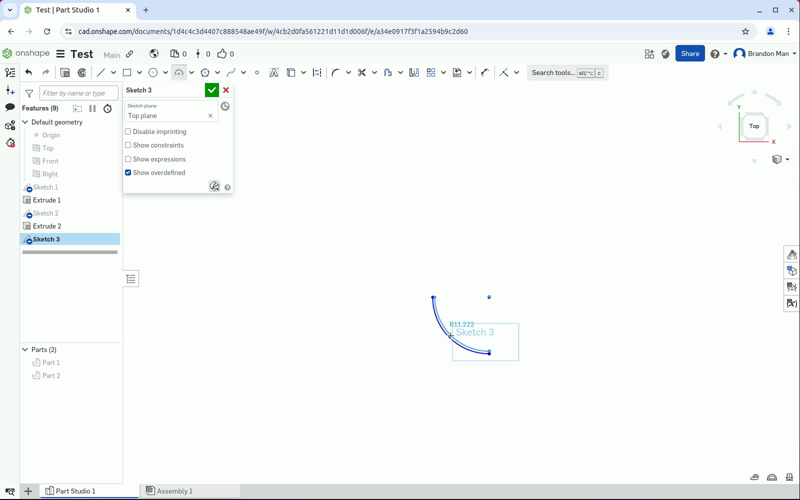
scroll(6)
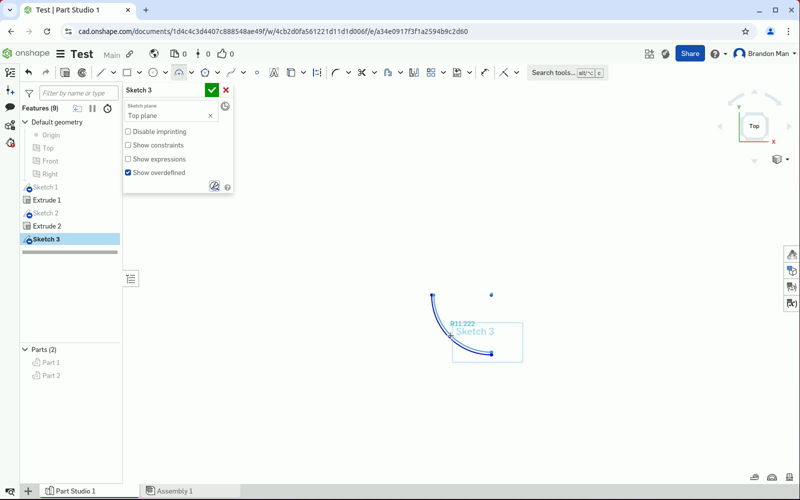
scroll(6)
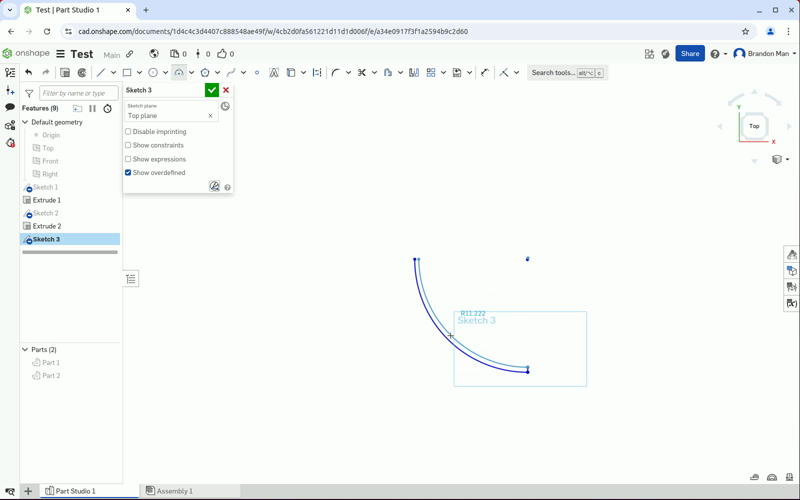
scroll(6)
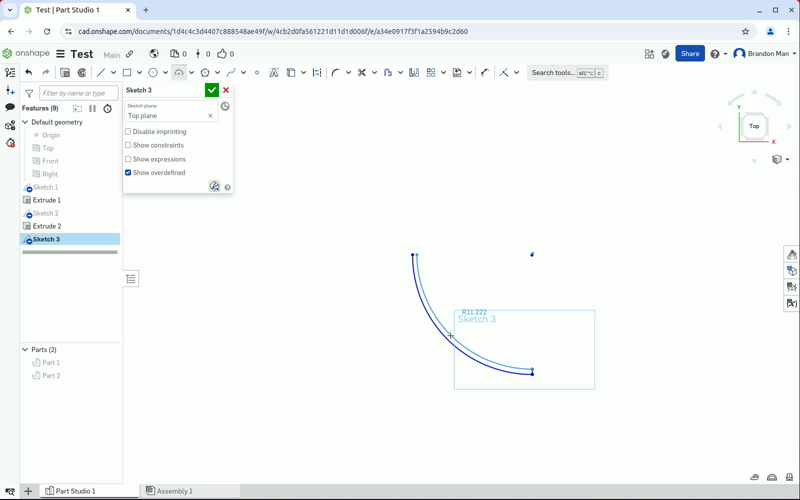
scroll(6)
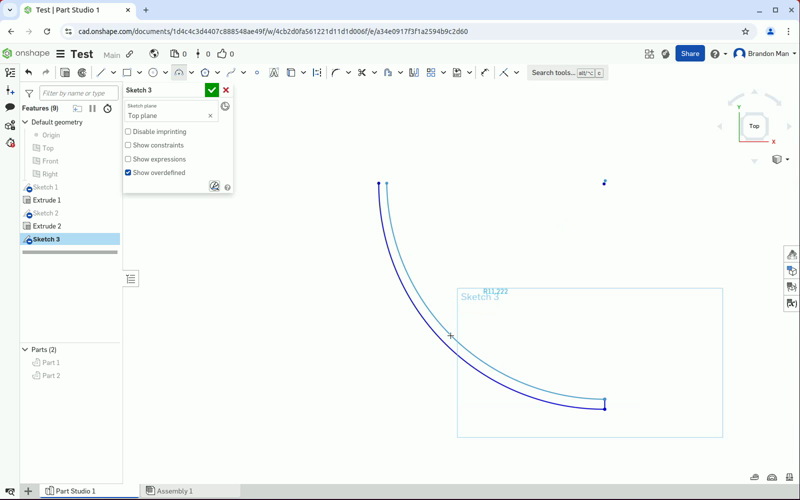
scroll(6)
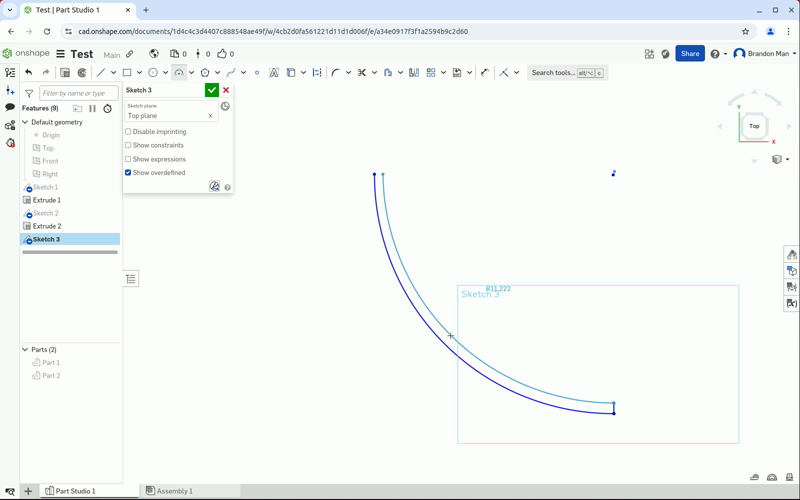
scroll(6)
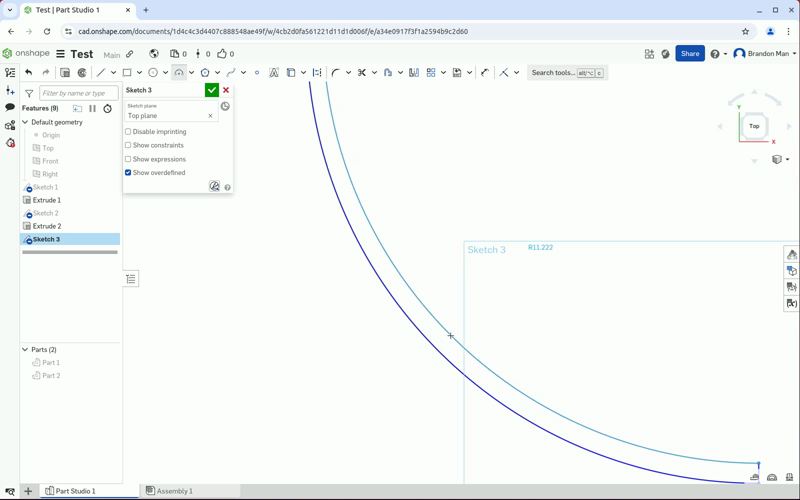
scroll(6)
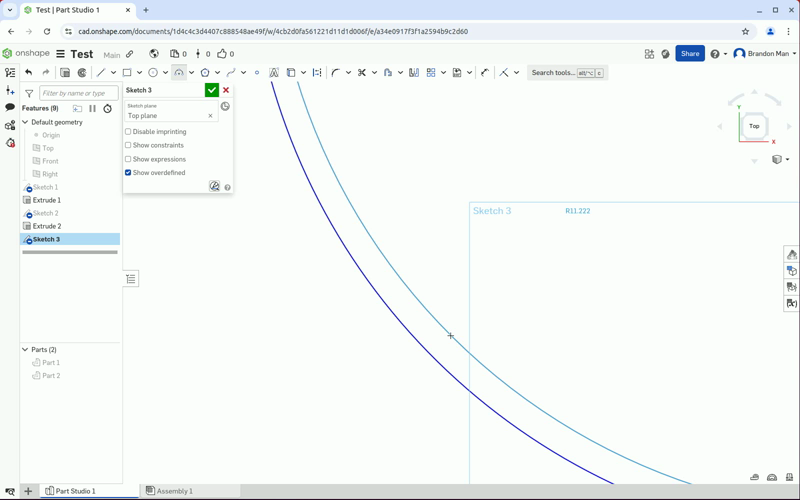
click(450, 335)
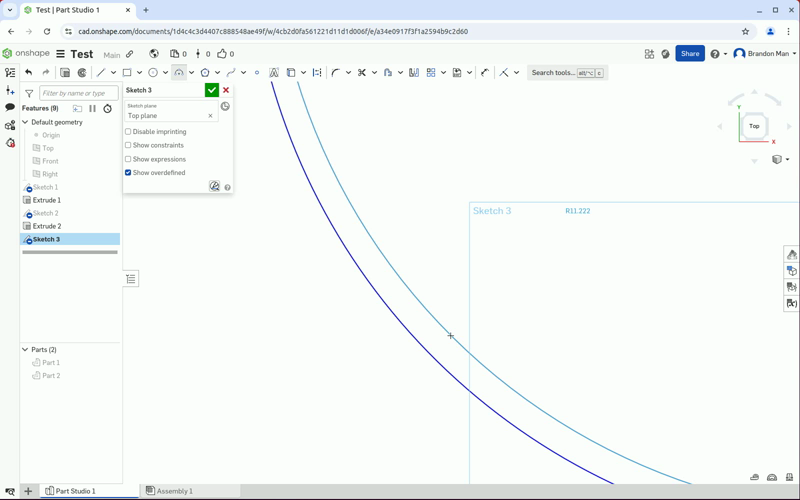
scroll(-6)
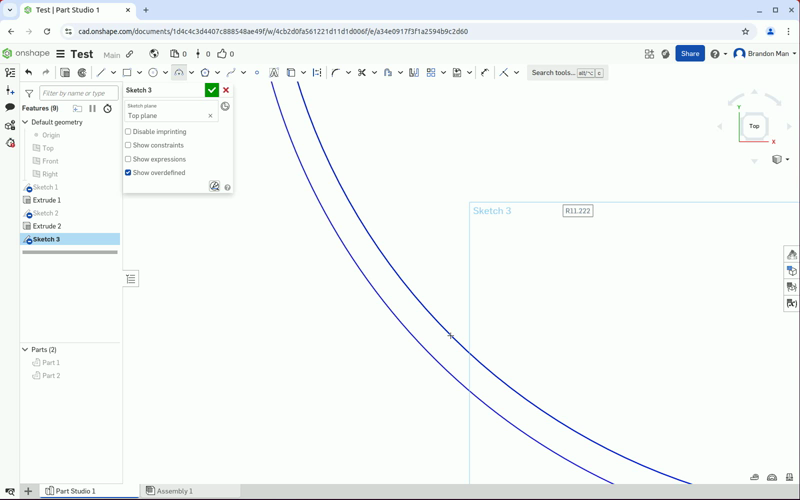
scroll(-6)
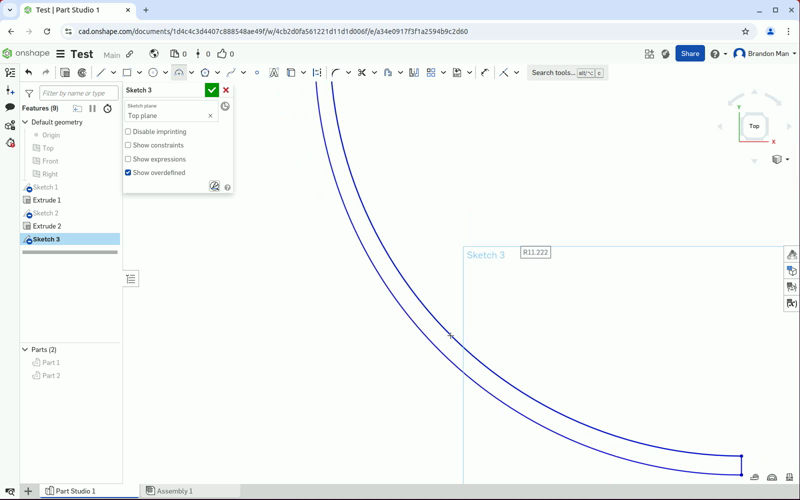
scroll(-6)
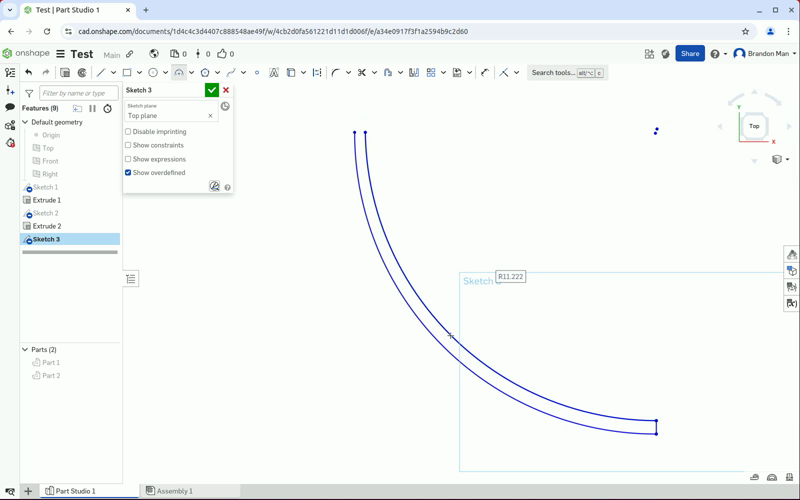
scroll(-6)
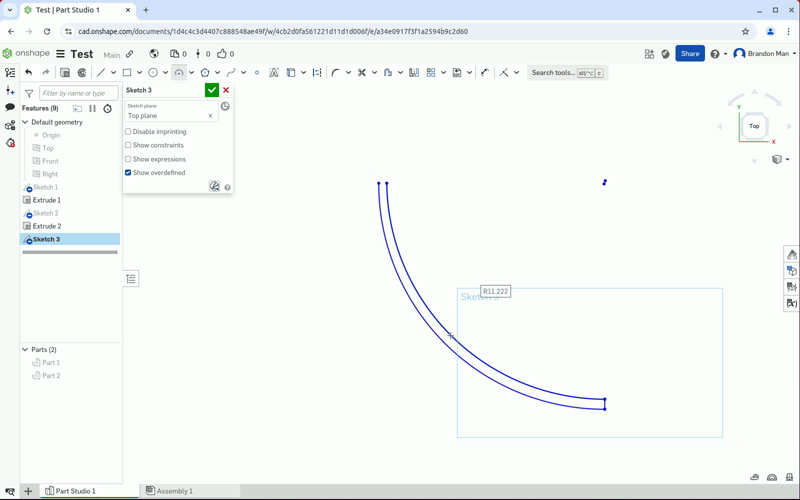
scroll(-6)
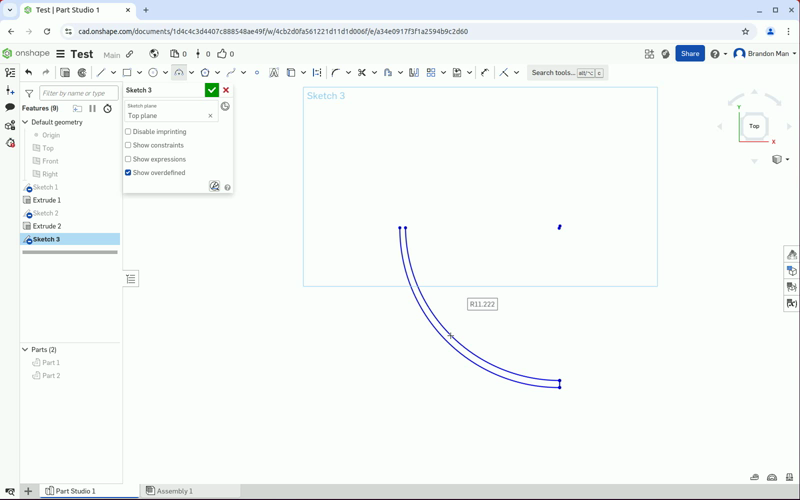
scroll(-6)
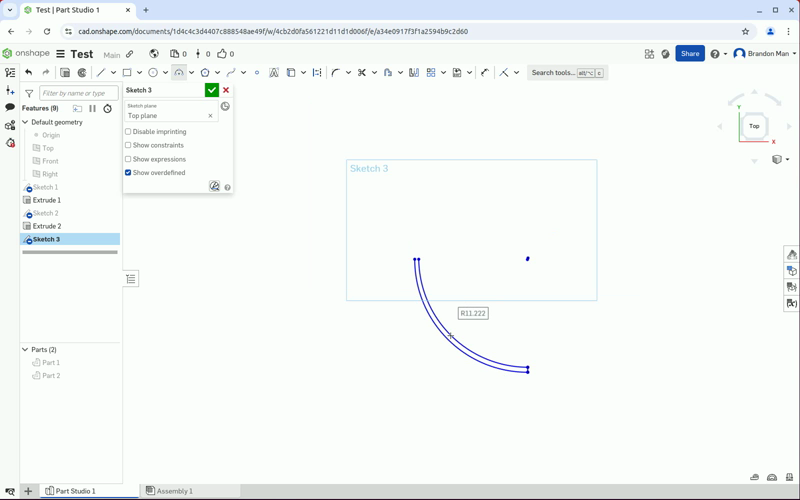
scroll(-6)
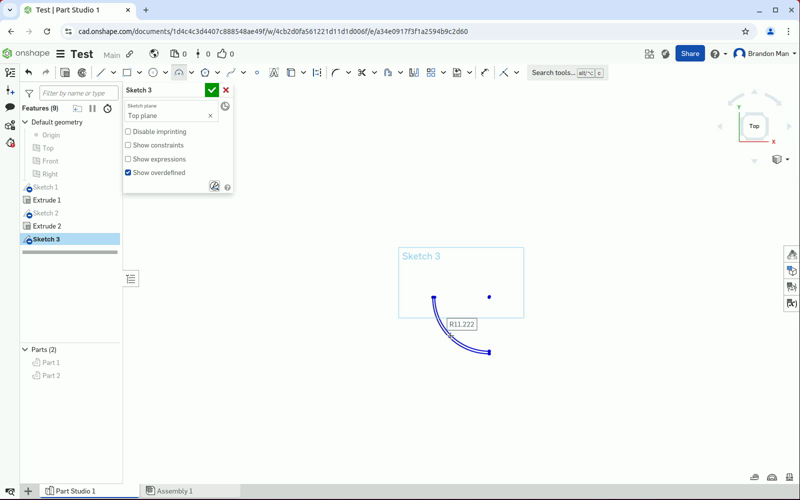
key_up(shift)
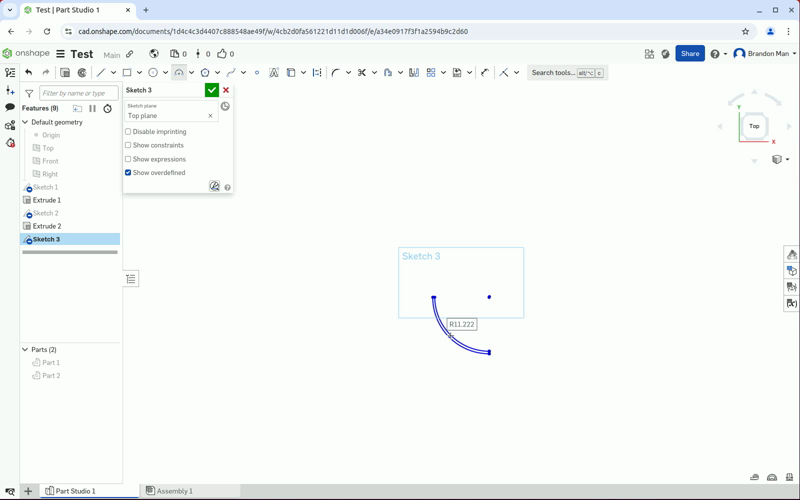
key(esc)
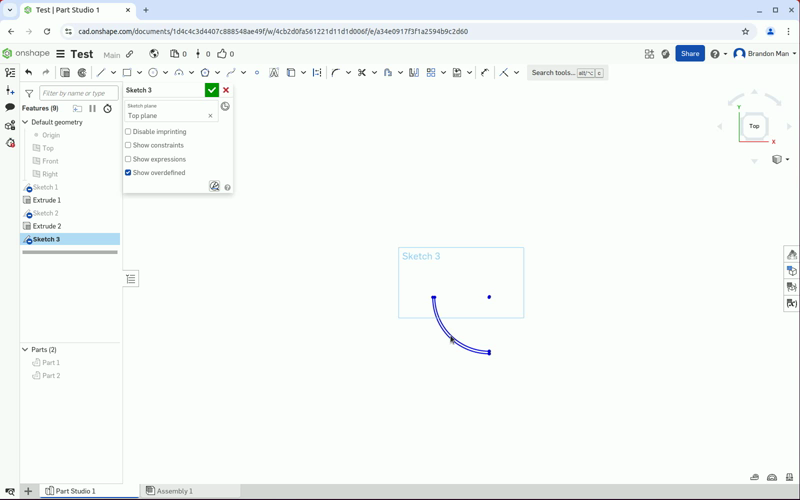
key(l)
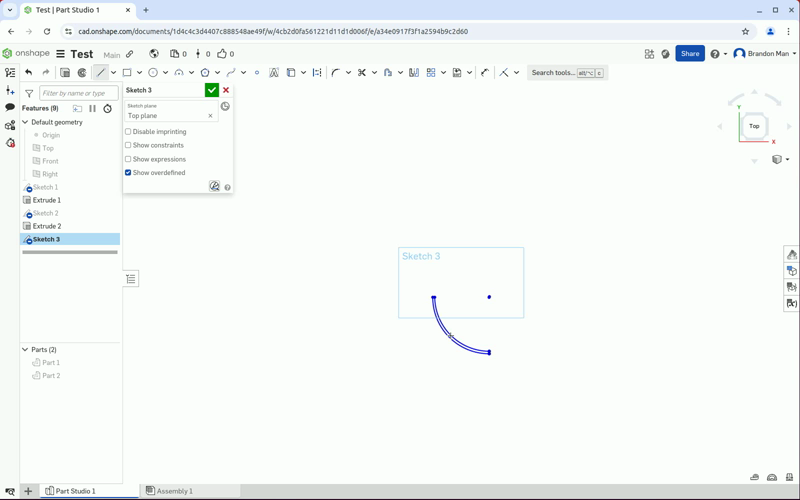
mouse_move(434, 297)
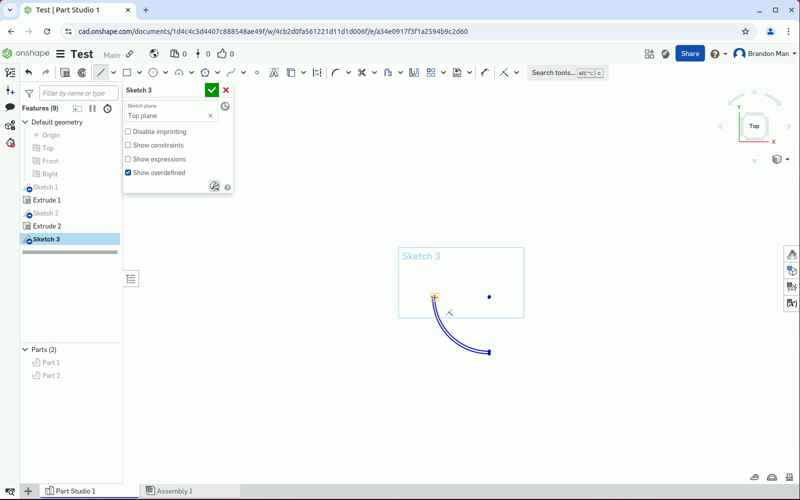
scroll(6)
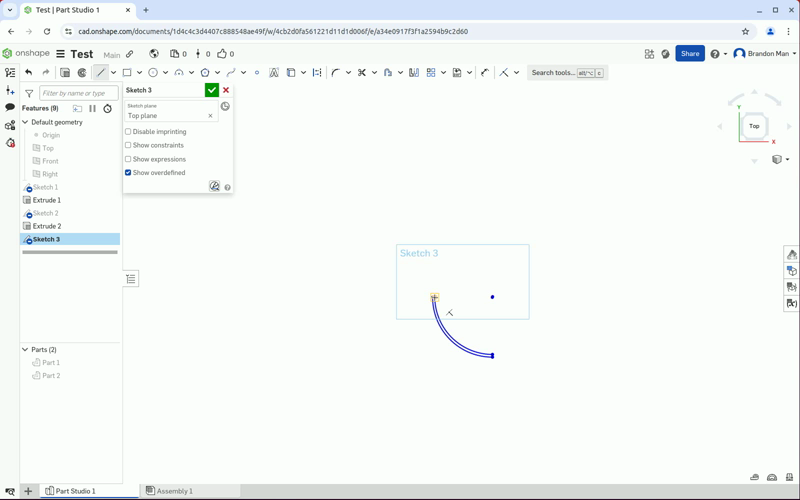
scroll(6)
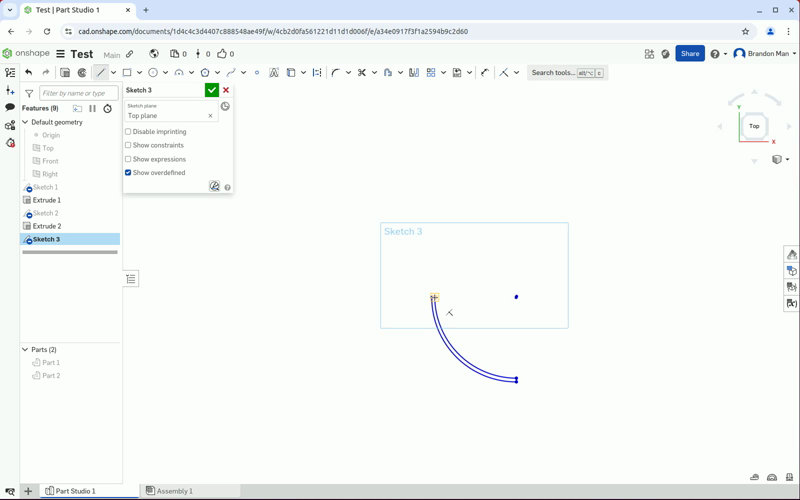
scroll(6)
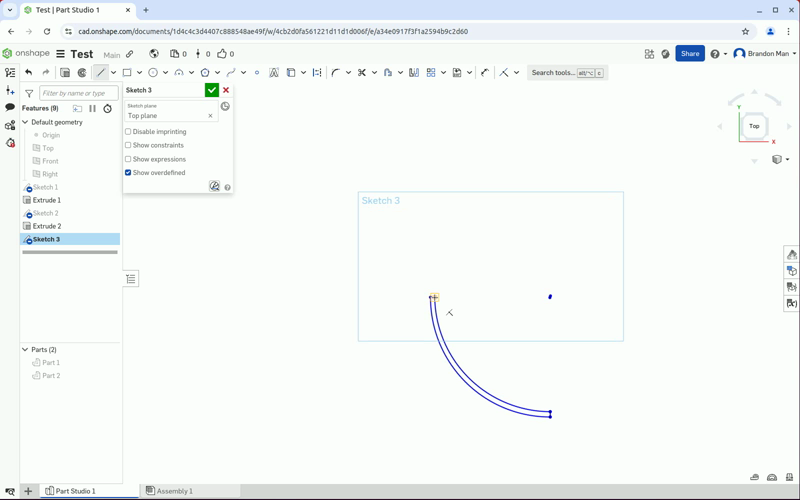
scroll(6)
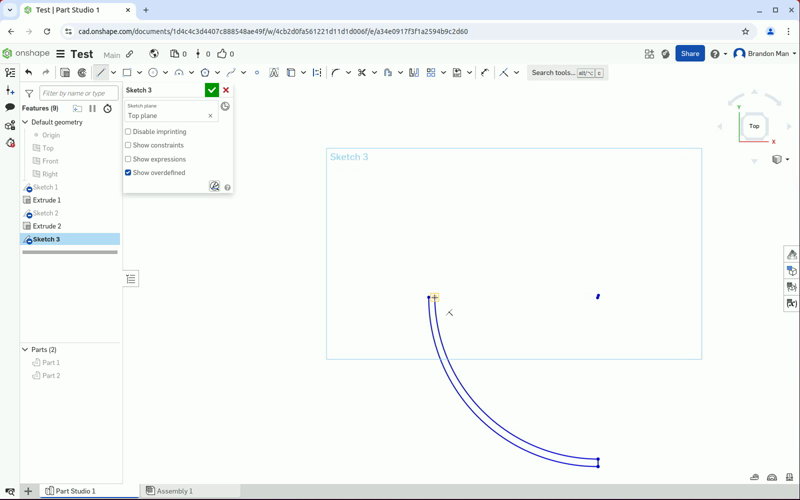
scroll(6)
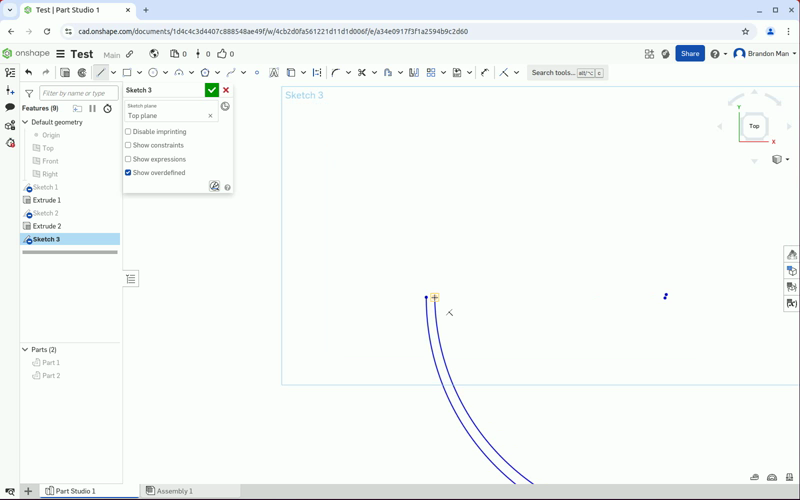
scroll(6)
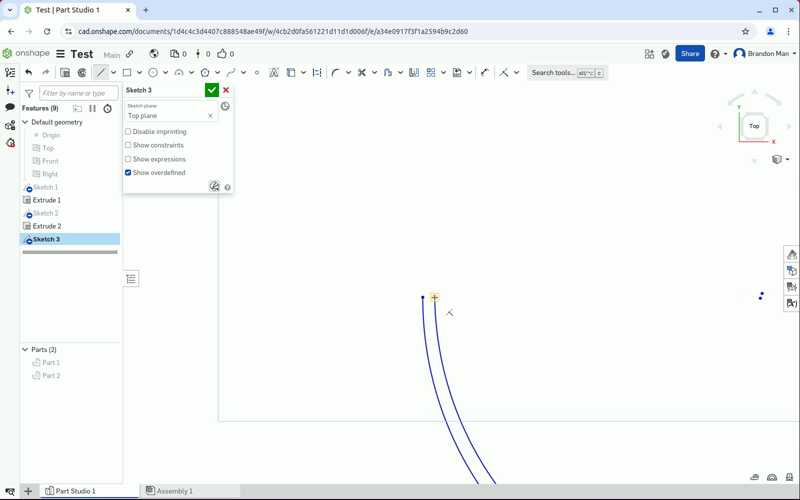
scroll(6)
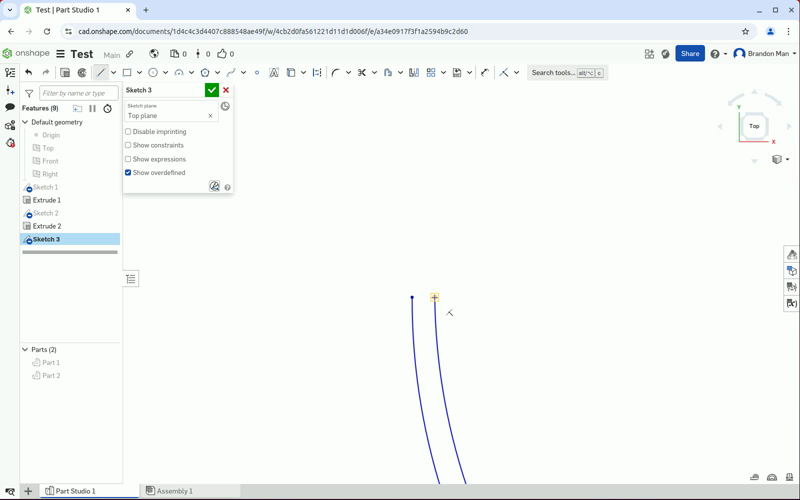
click(434, 297)
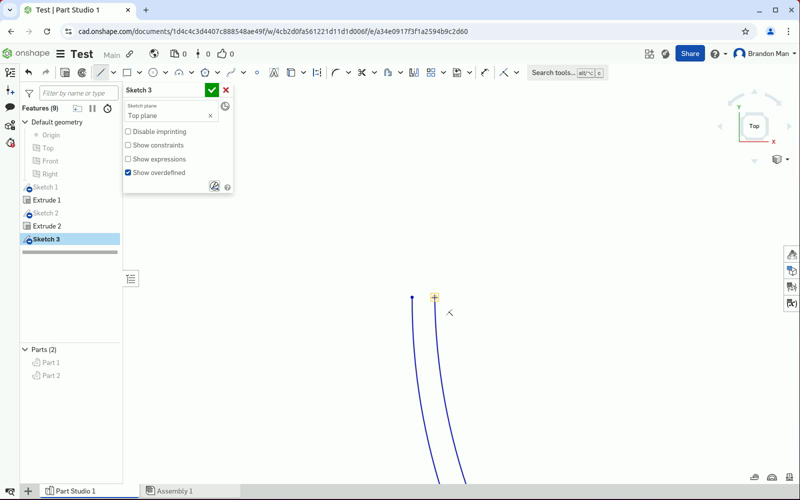
scroll(-6)
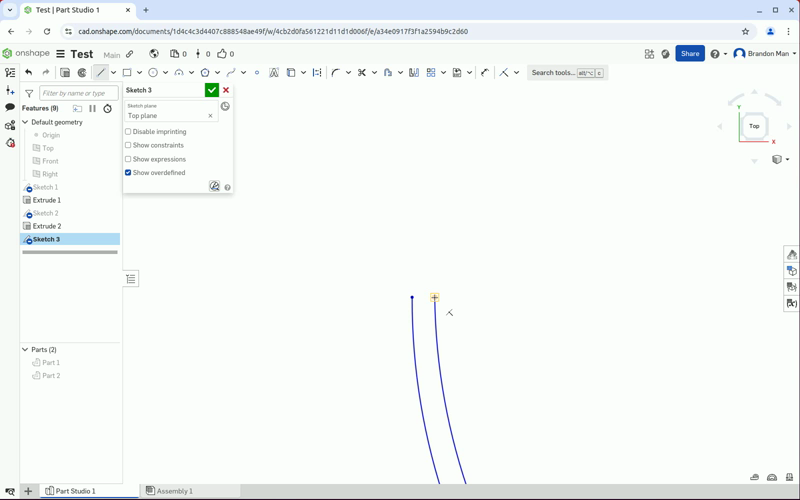
scroll(-6)
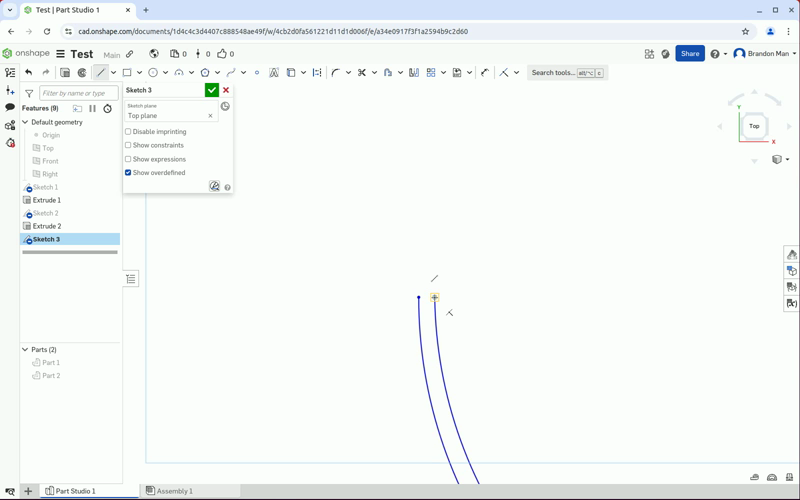
scroll(-6)
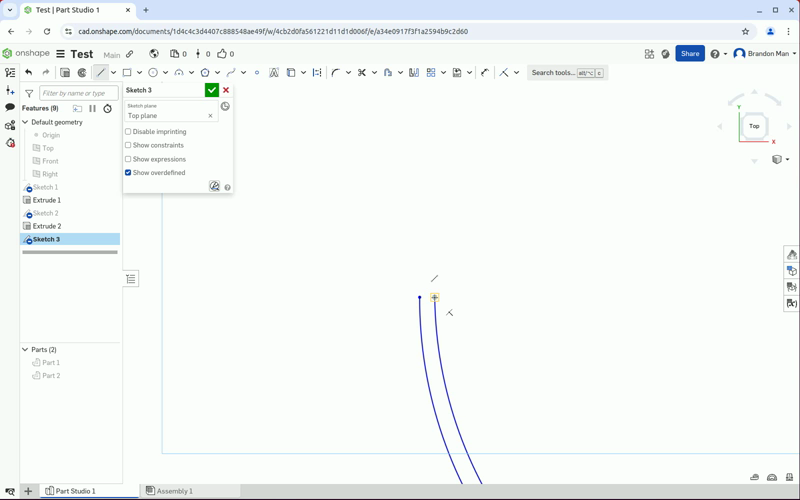
scroll(-6)
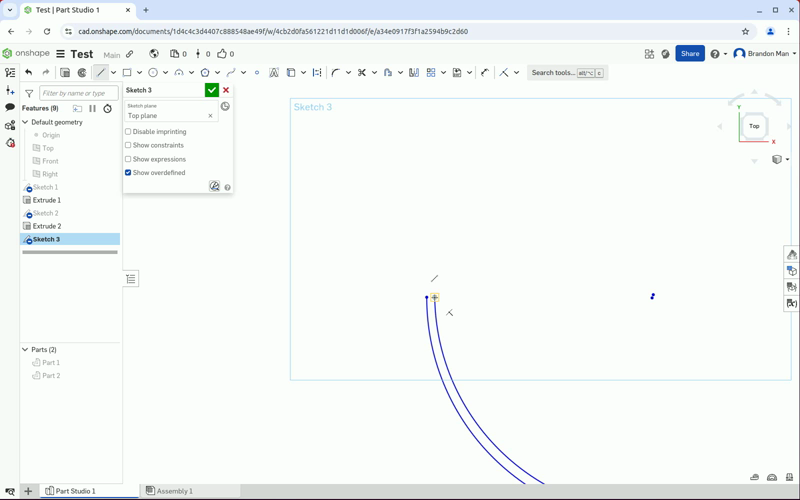
scroll(-6)
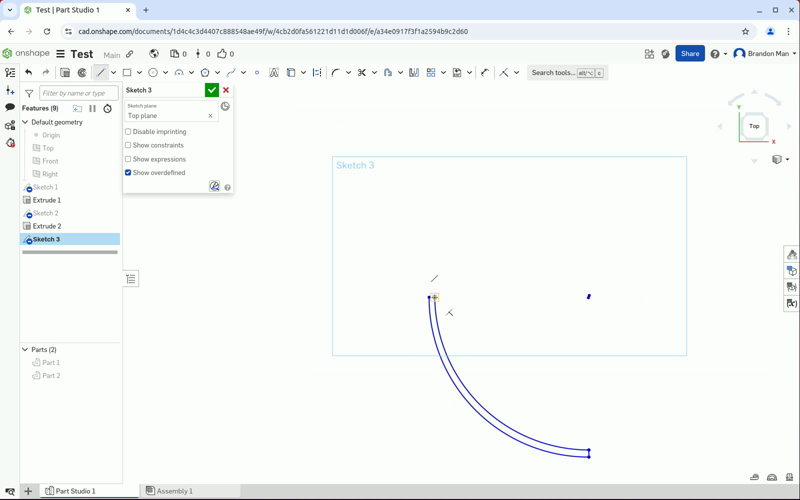
scroll(-6)
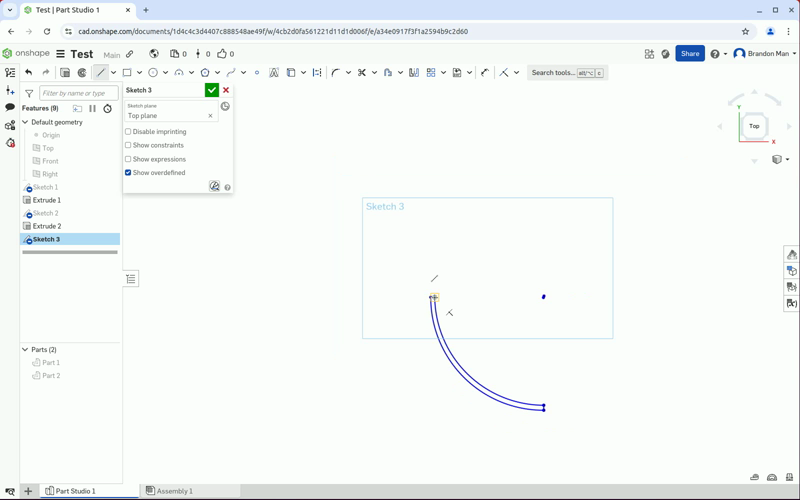
scroll(-6)
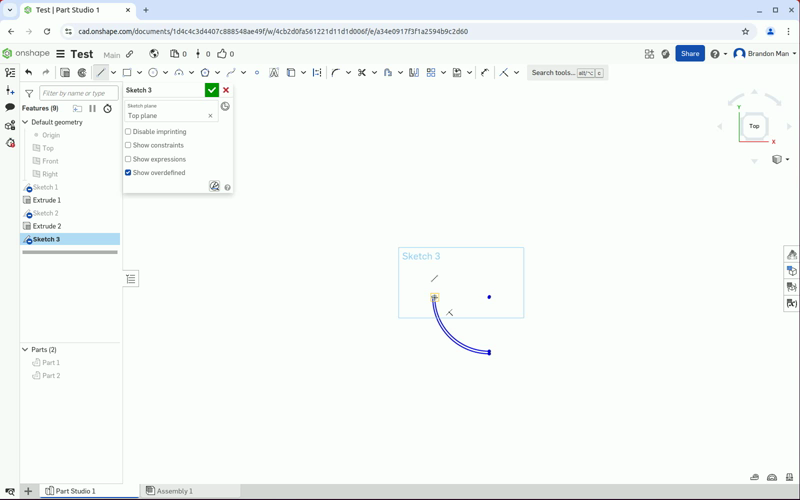
mouse_move(464, 297)
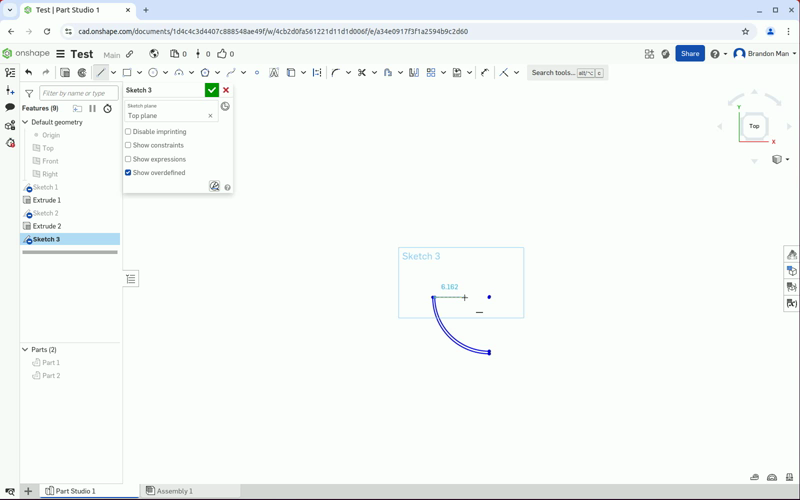
key_down(shift)
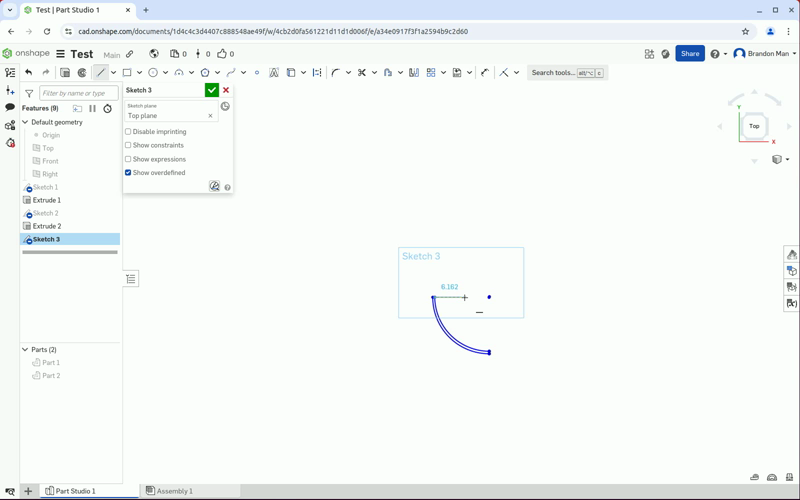
mouse_move(432, 297)
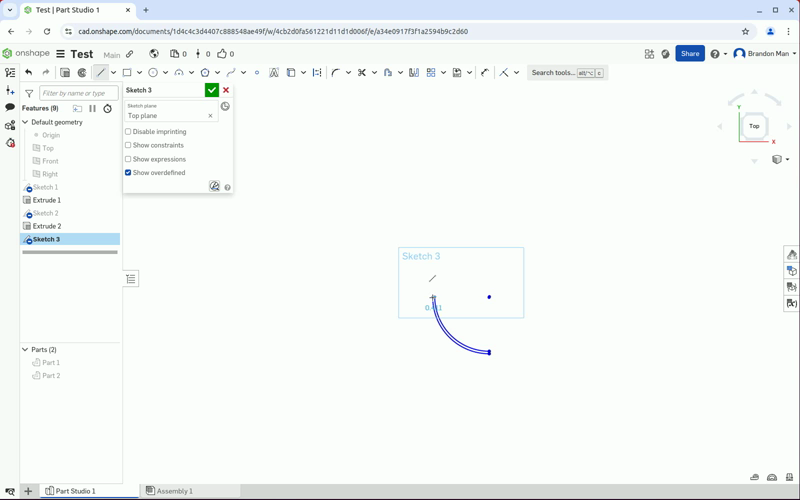
scroll(6)
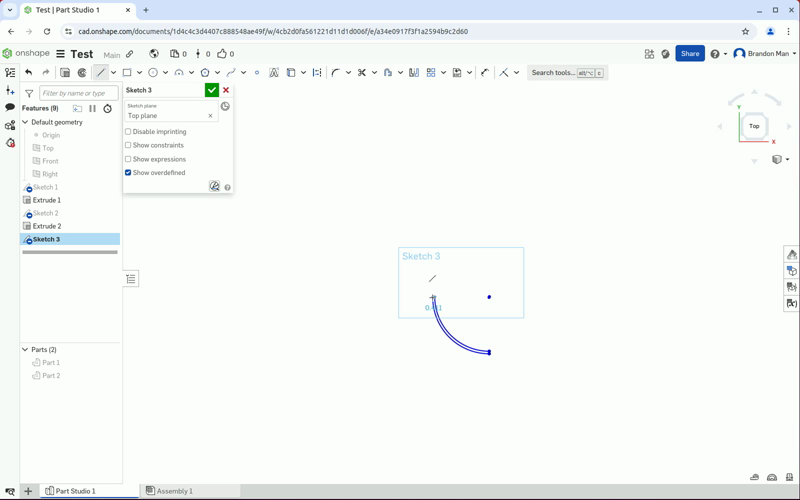
scroll(6)
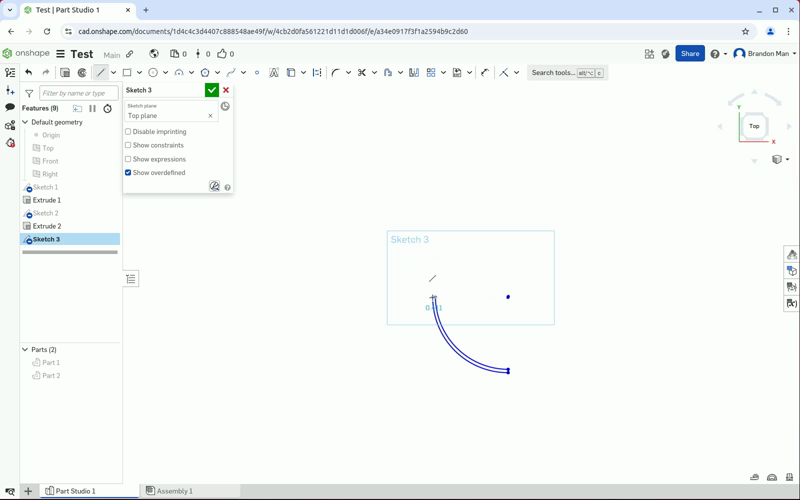
scroll(6)
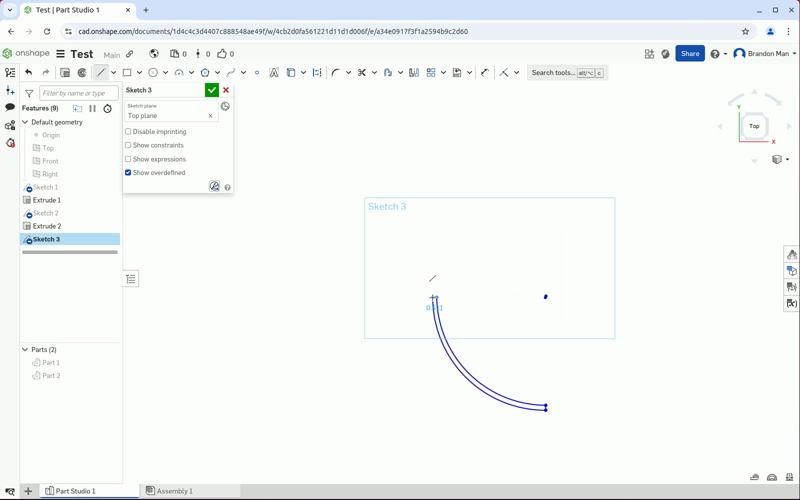
scroll(6)
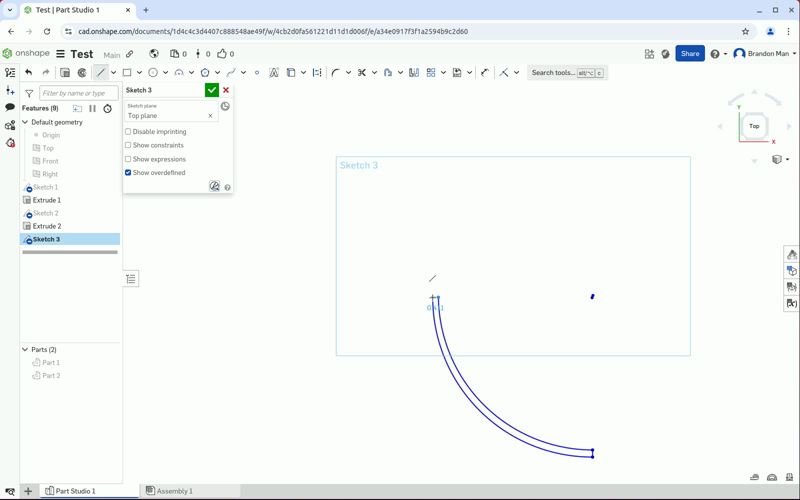
scroll(6)
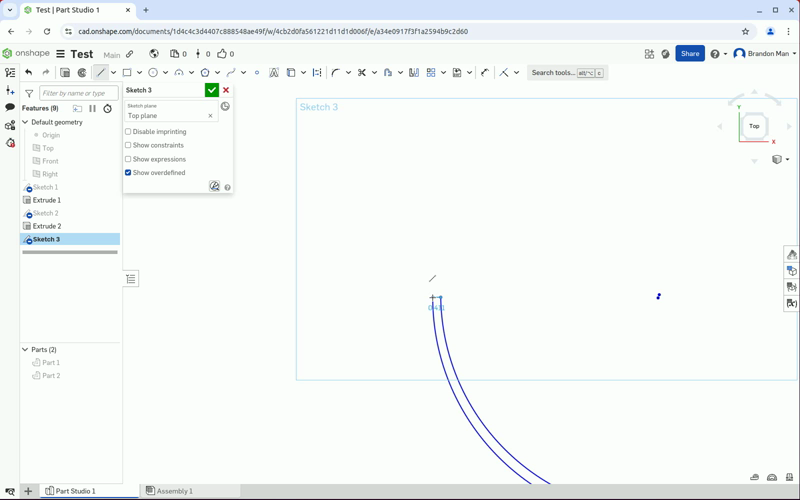
scroll(6)
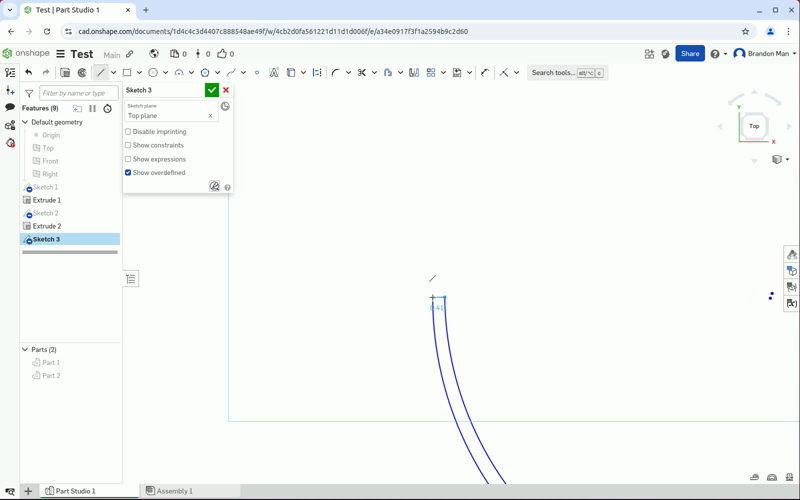
scroll(6)
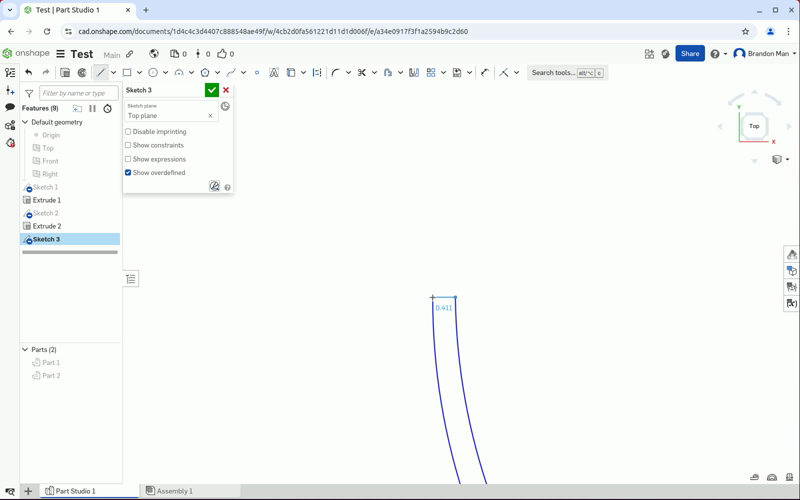
key_up(shift)
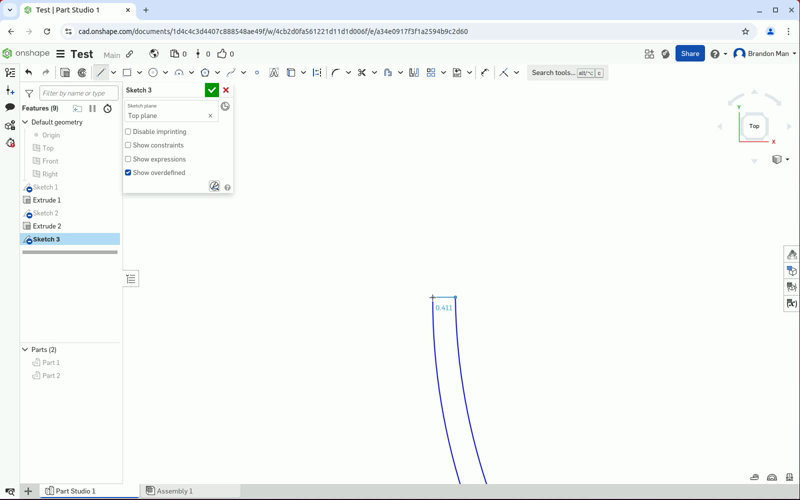
click(432, 297)
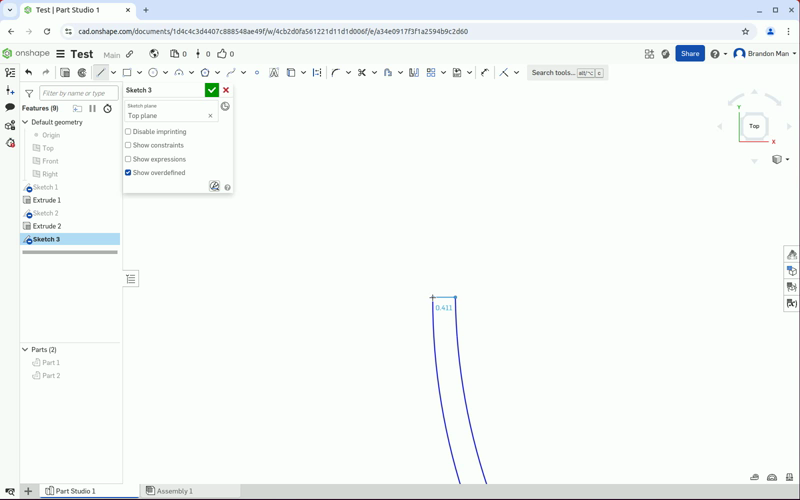
scroll(-6)
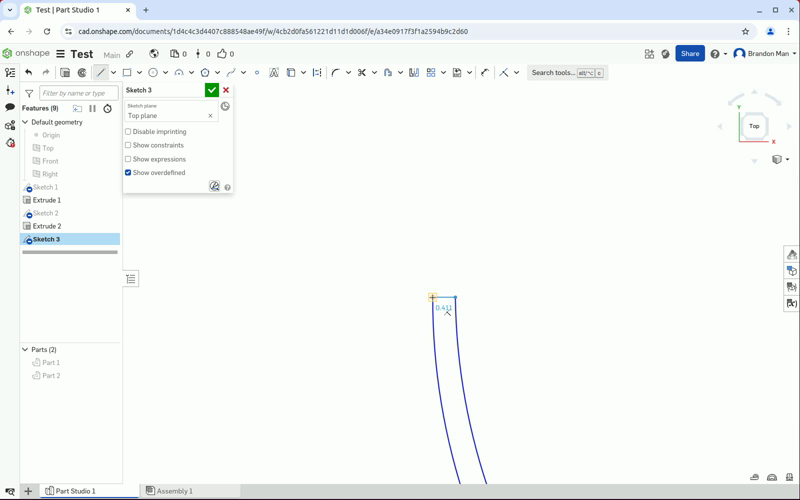
scroll(-6)
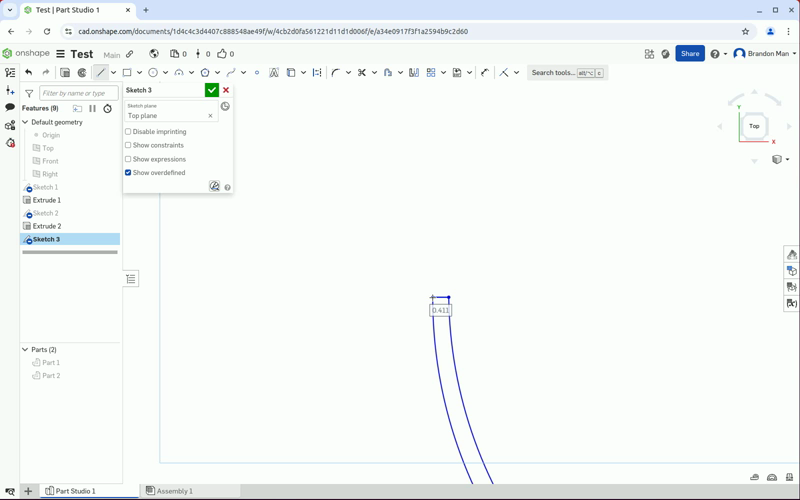
scroll(-6)
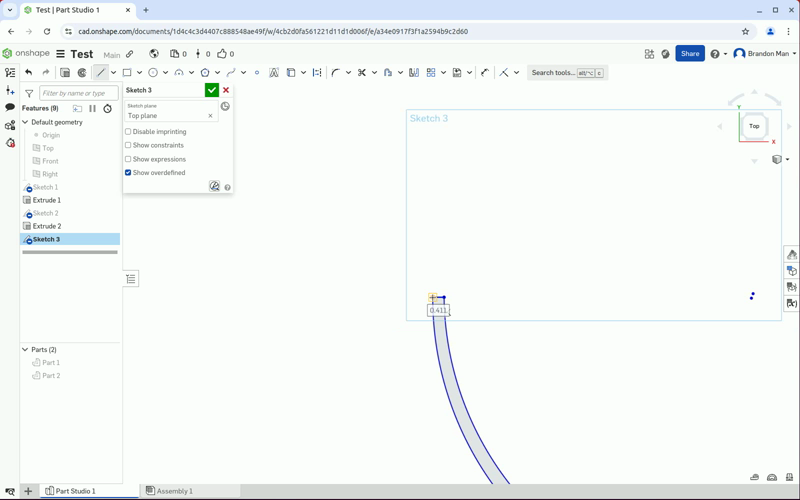
scroll(-6)
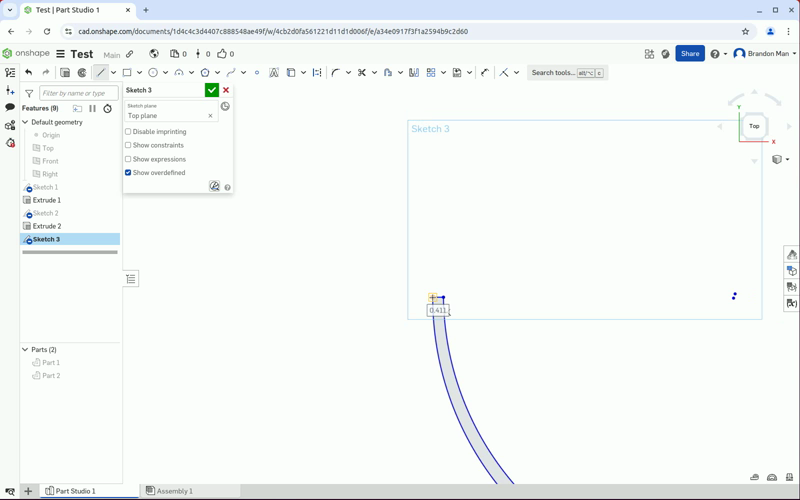
scroll(-6)
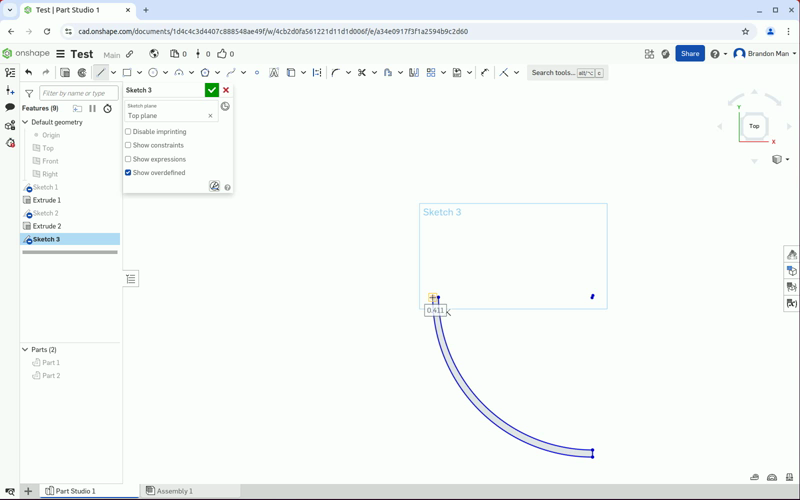
scroll(-6)
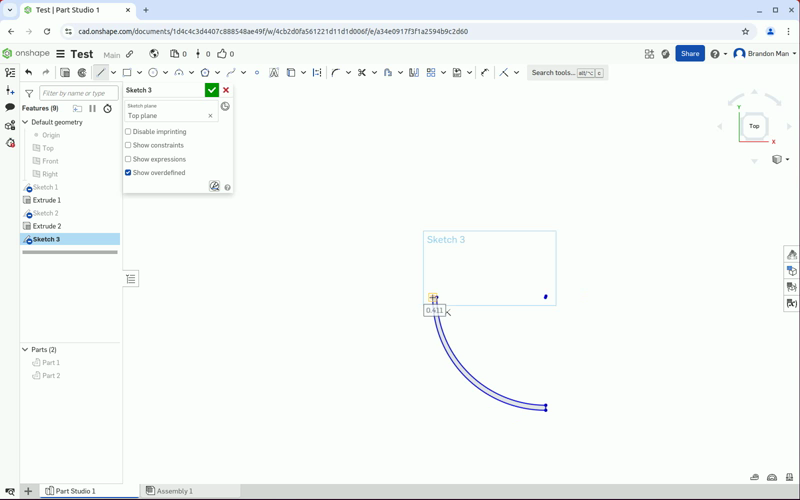
scroll(-6)
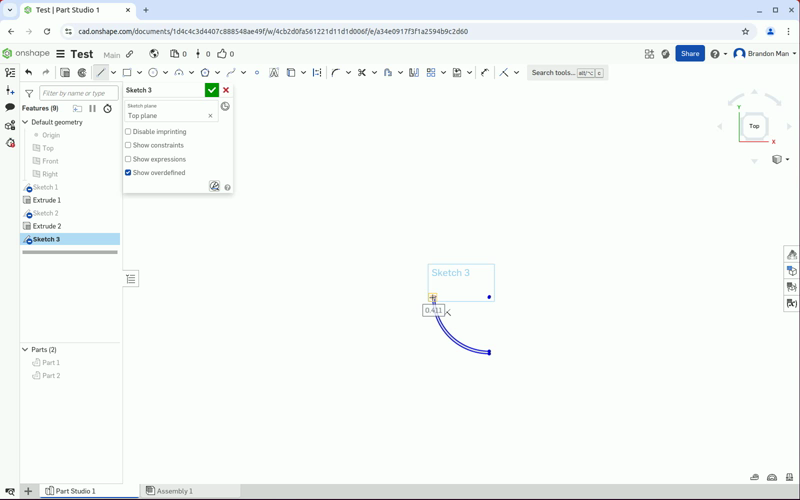
key(esc)
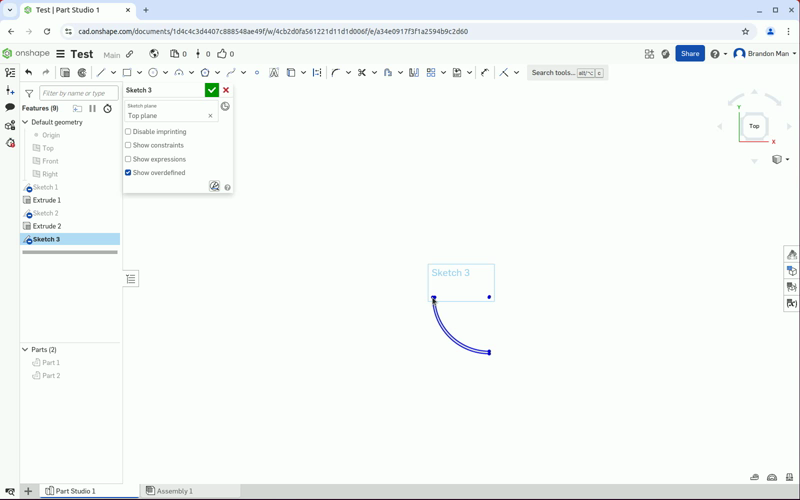
mouse_move(470, 349)
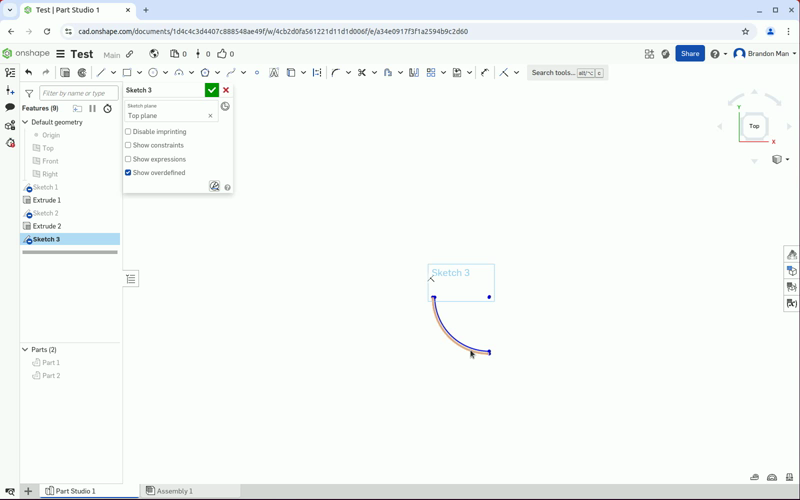
scroll(6)
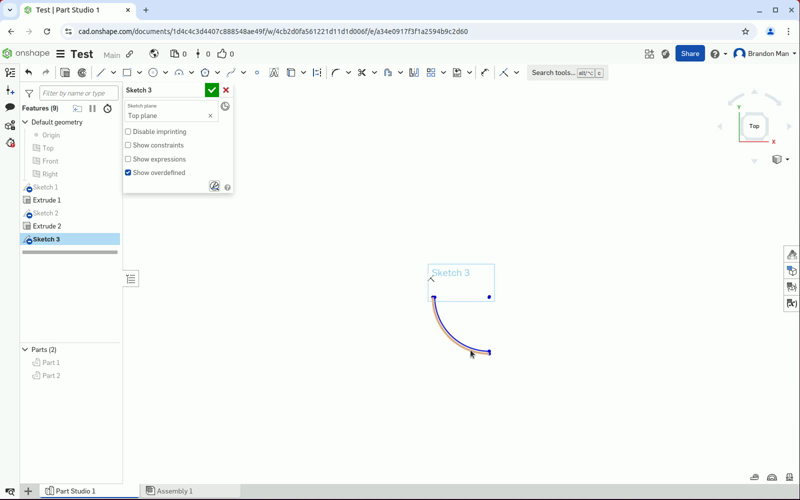
scroll(6)
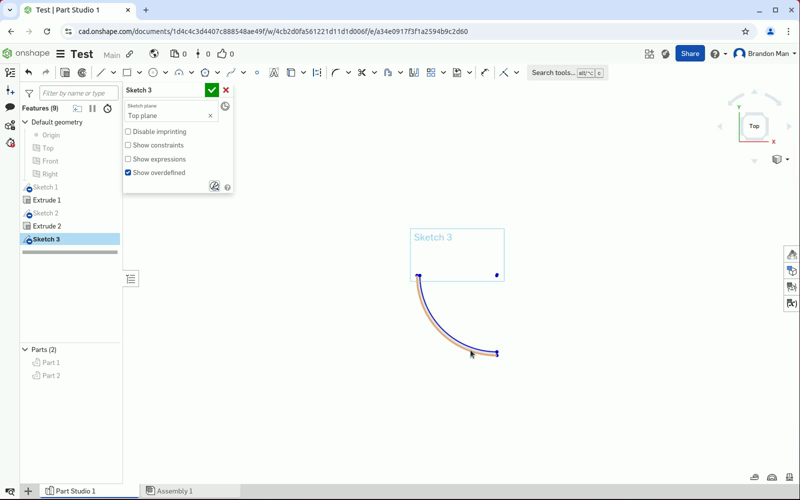
scroll(6)
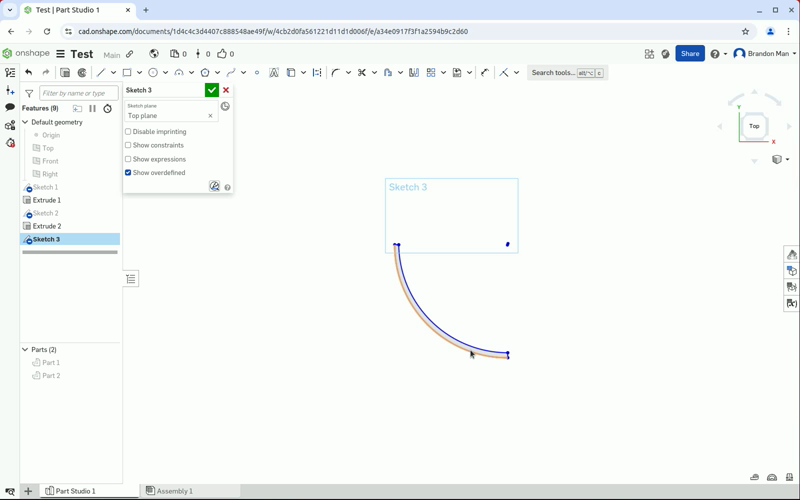
scroll(6)
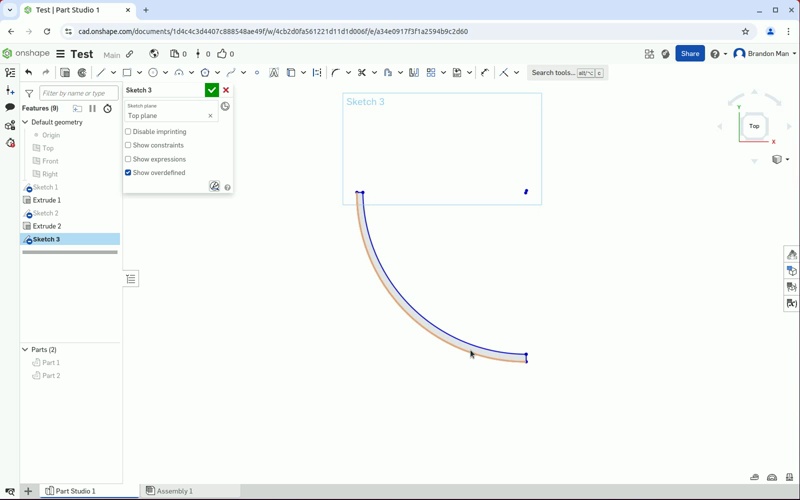
scroll(6)
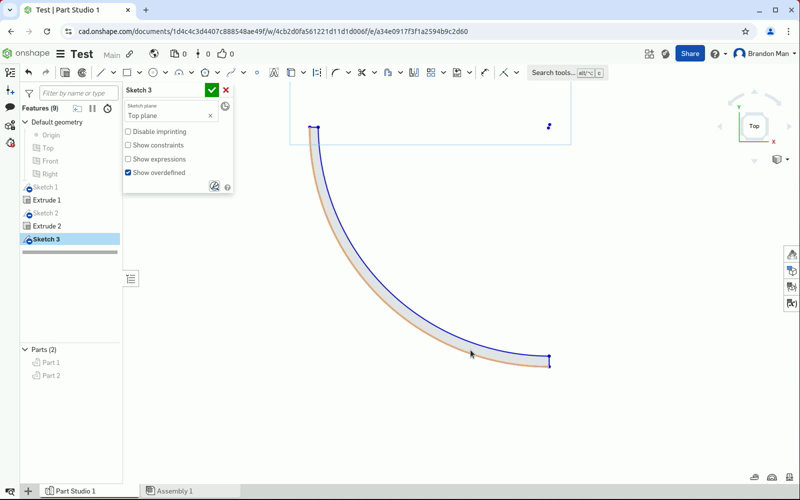
scroll(6)
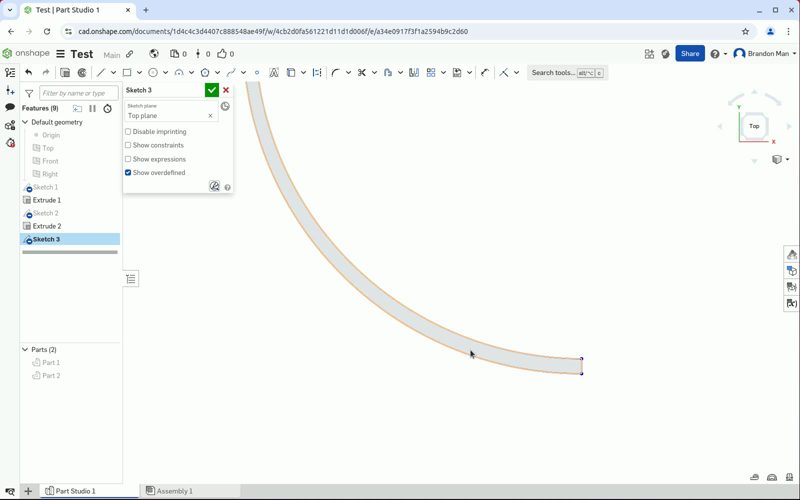
scroll(6)
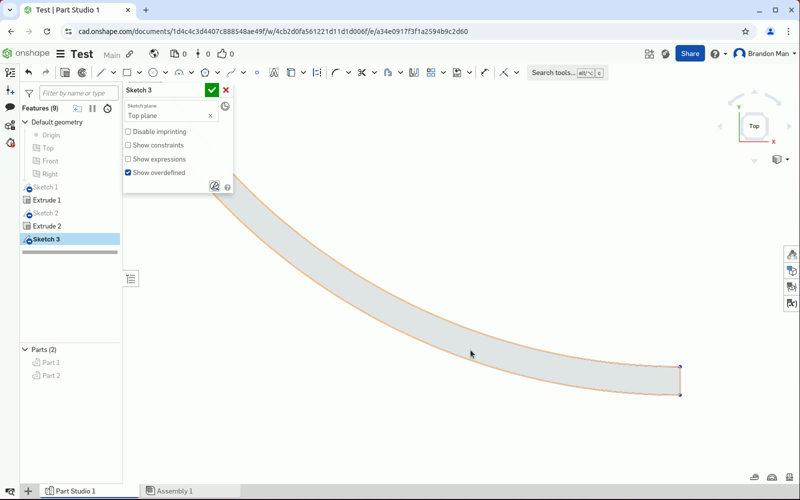
click(470, 349)
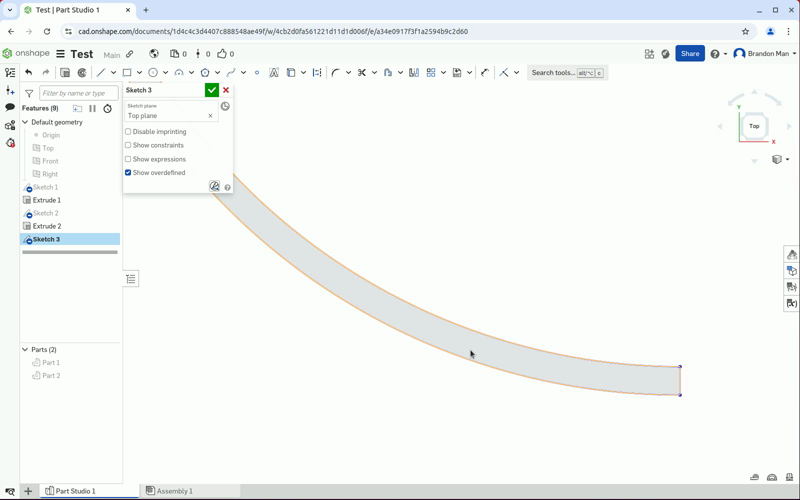
scroll(-6)
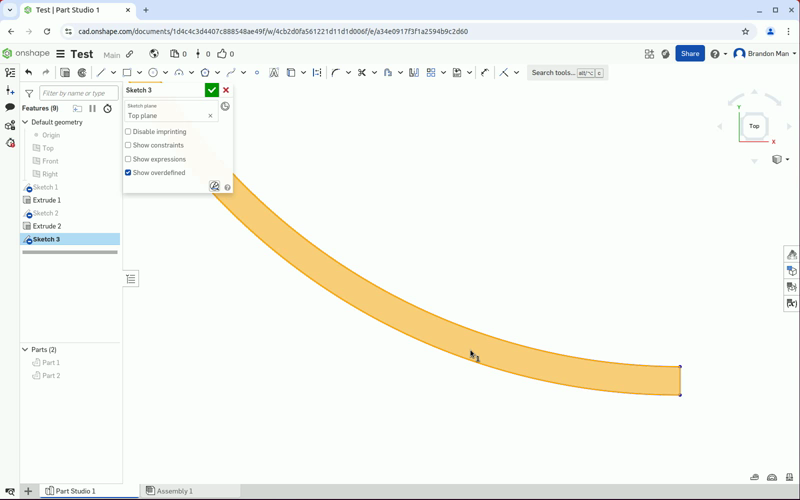
scroll(-6)
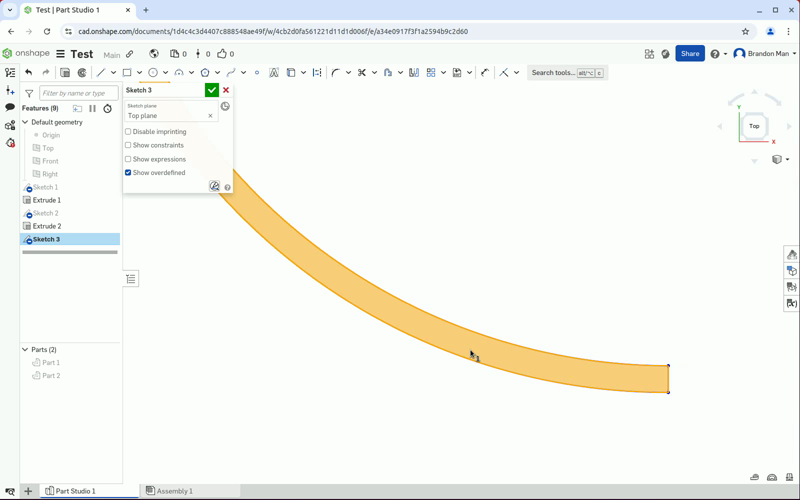
scroll(-6)
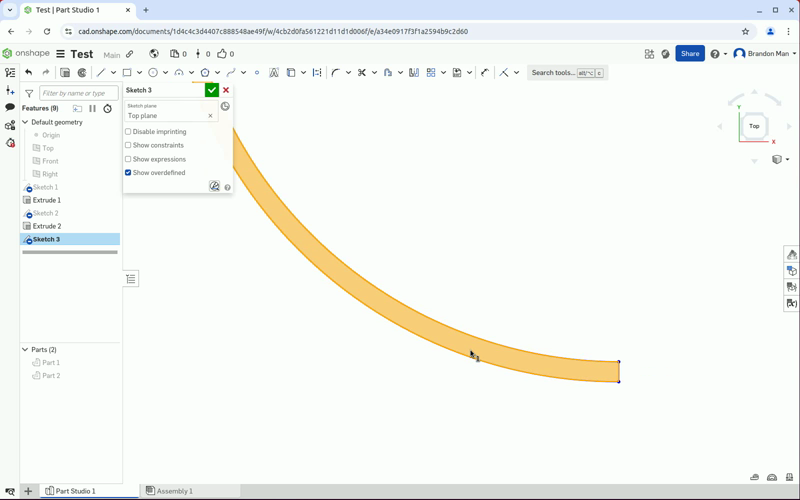
scroll(-6)
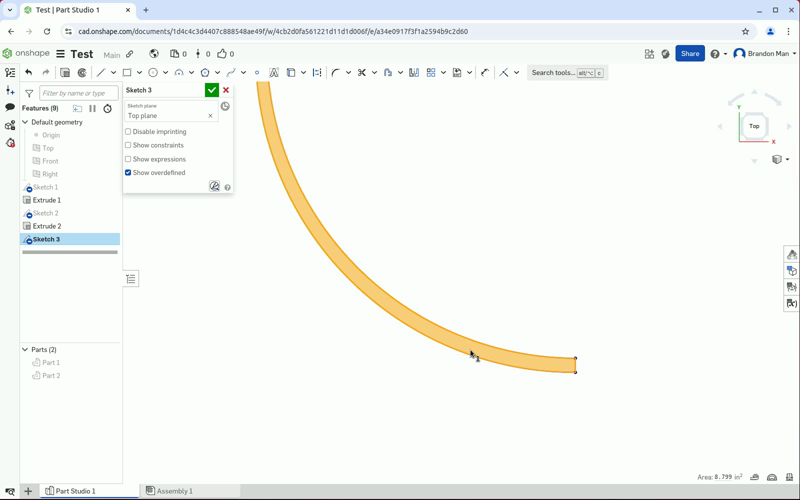
scroll(-6)
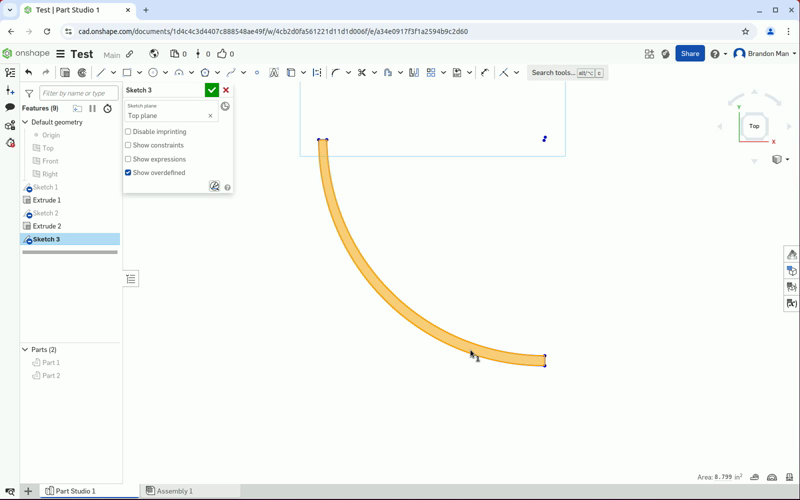
scroll(-6)
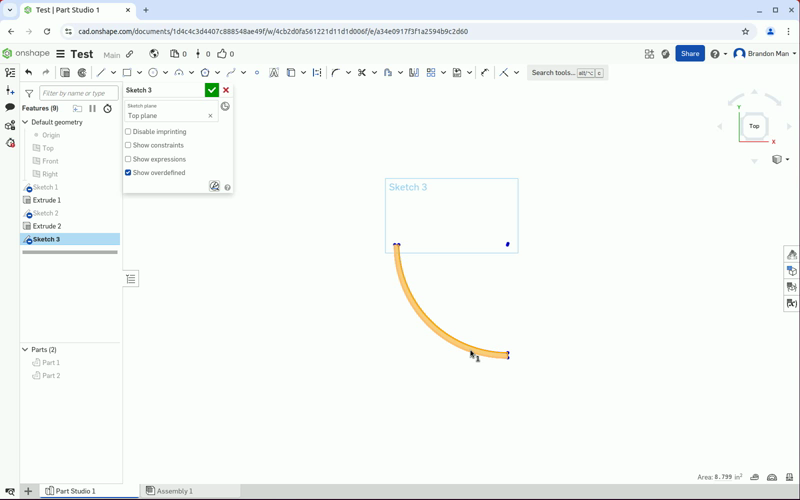
scroll(-6)
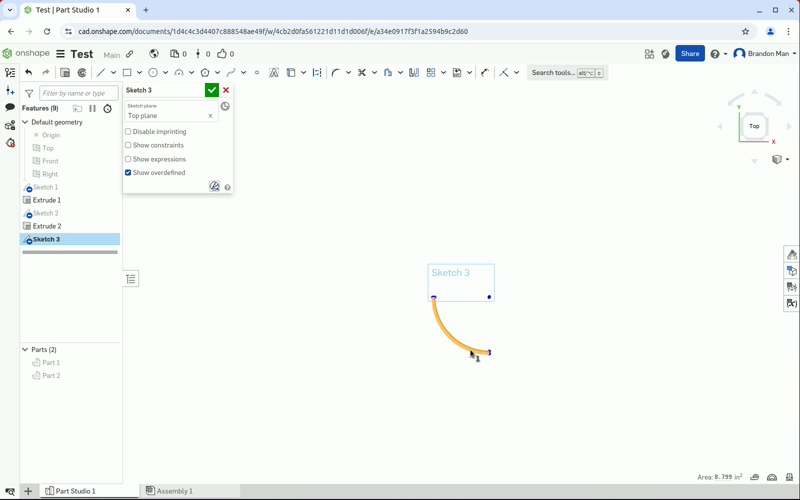
mouse_move(73, 352)
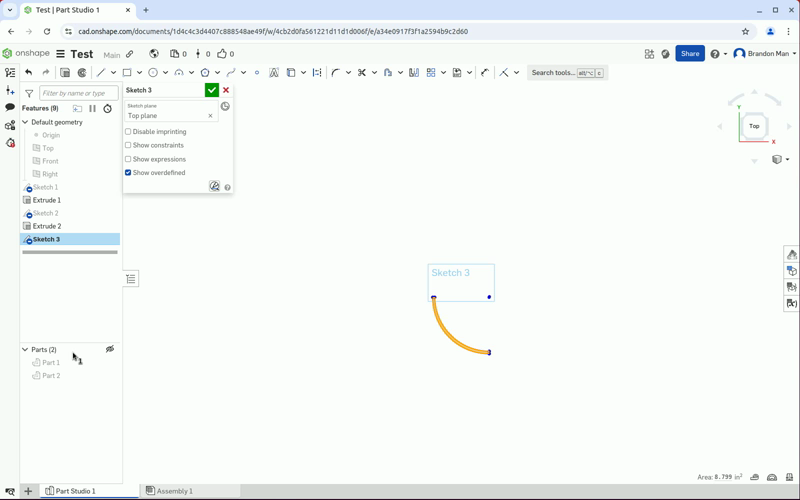
key(shift+y)
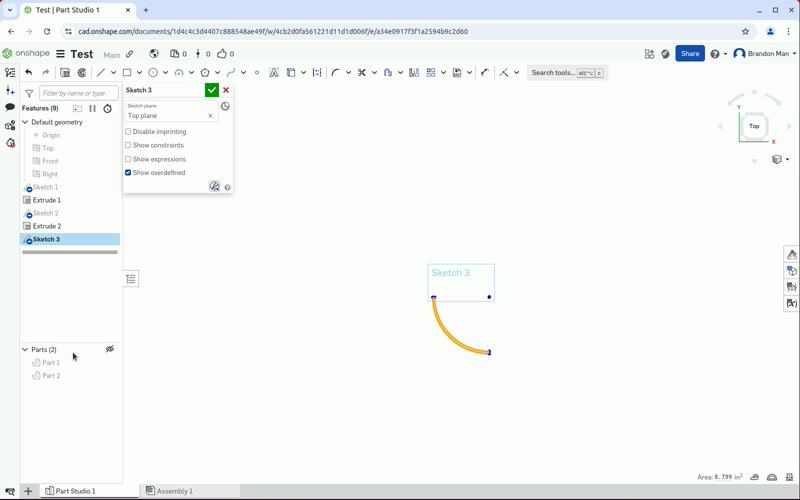
key(shift+e)
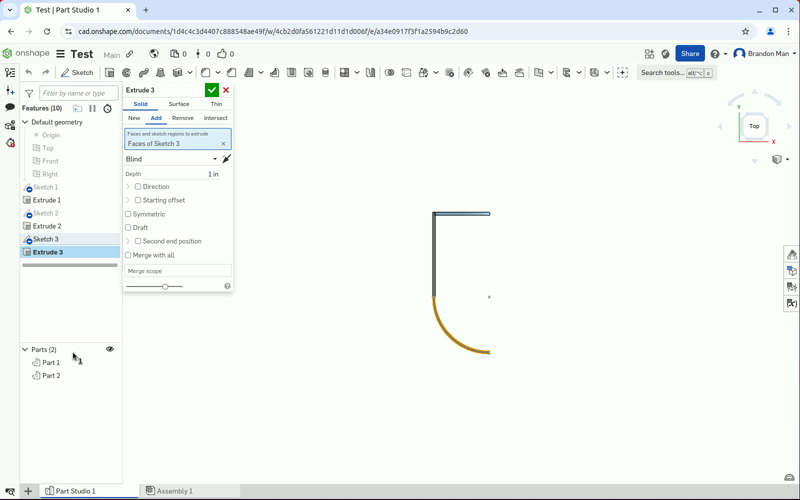
mouse_move(143, 106)
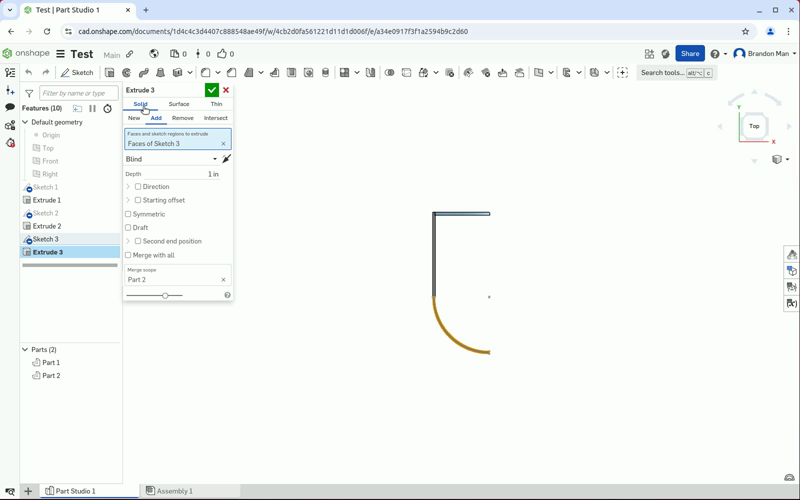
click(143, 106)
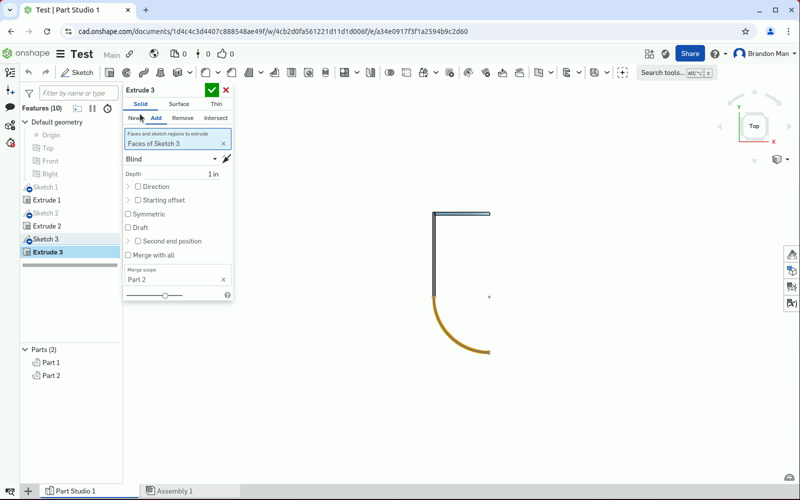
mouse_move(137, 120)
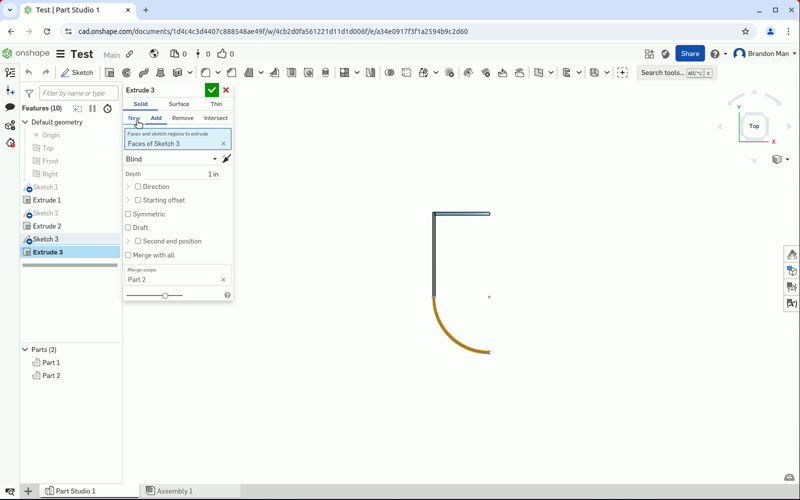
click(137, 120)
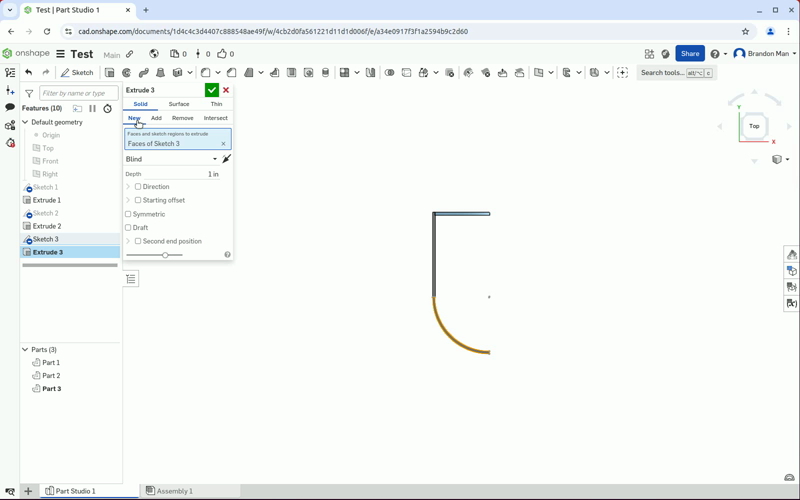
key(tab, 4)
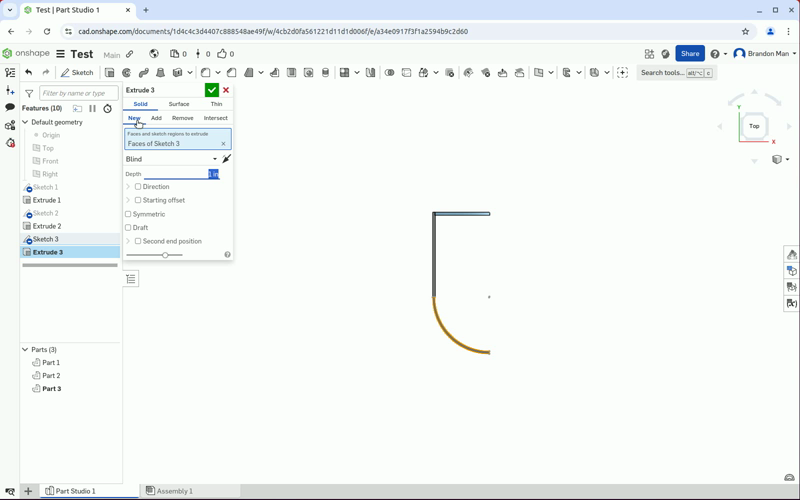
text(19.498)
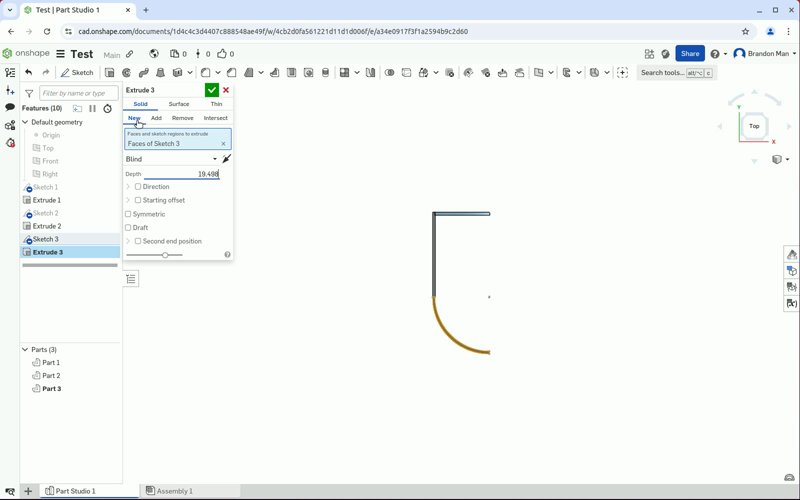
key(enter)
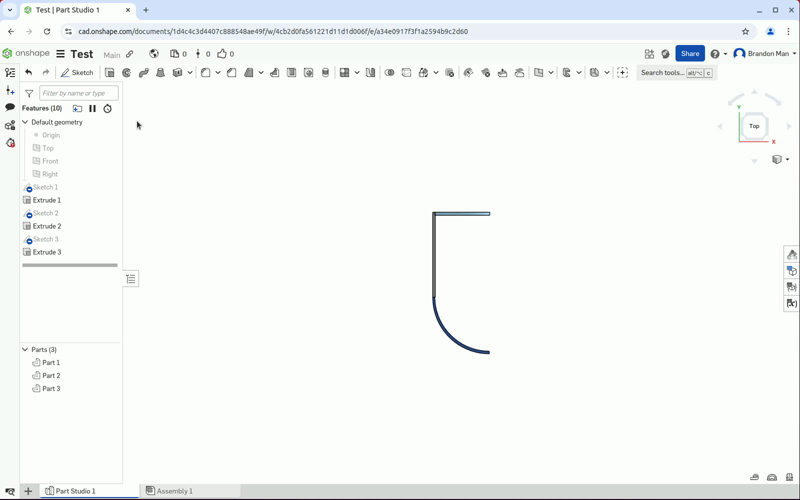
key(shift+h)
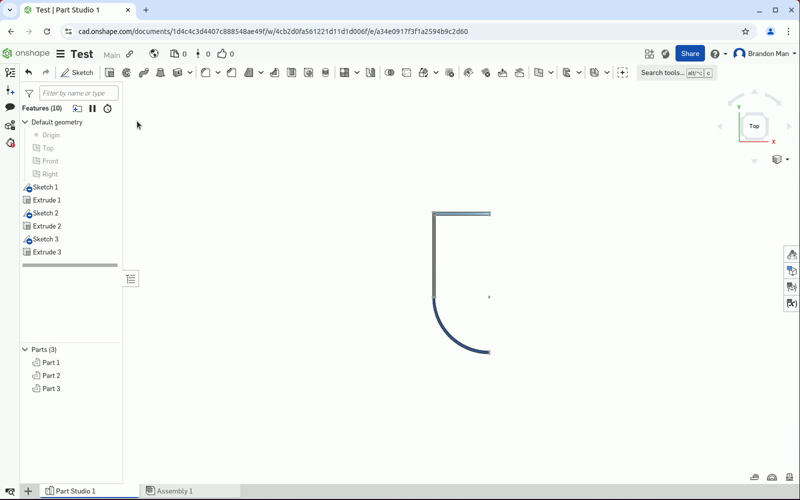
key(shift+h)
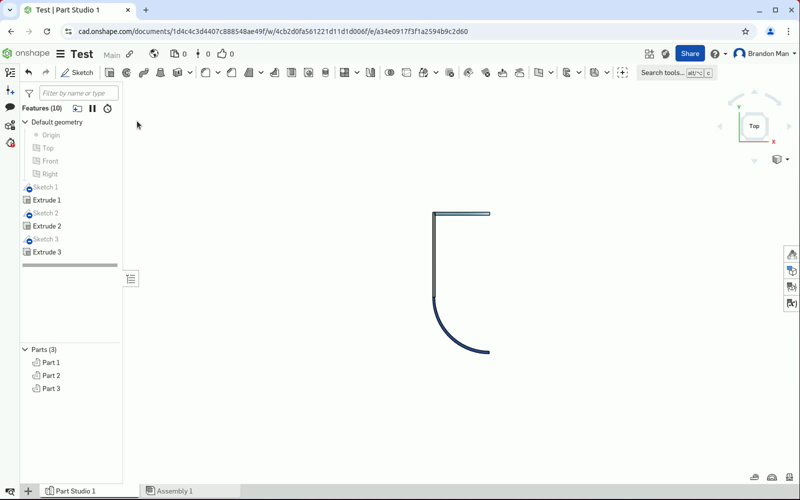
mouse_move(73, 189)
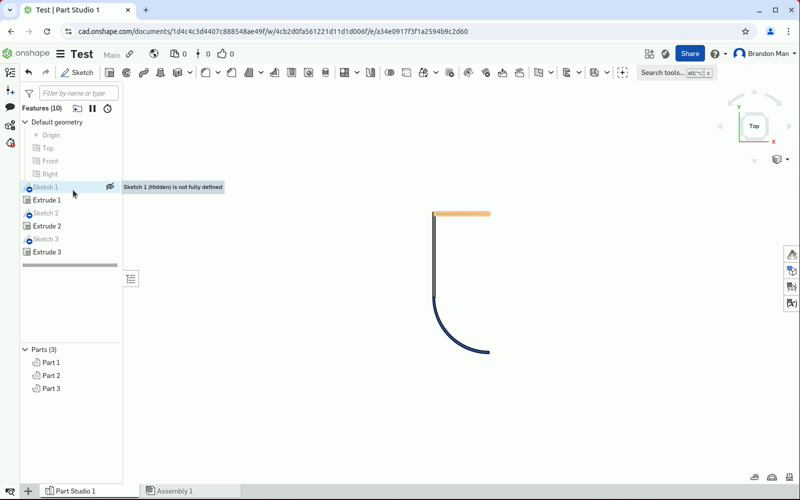
click(73, 189)
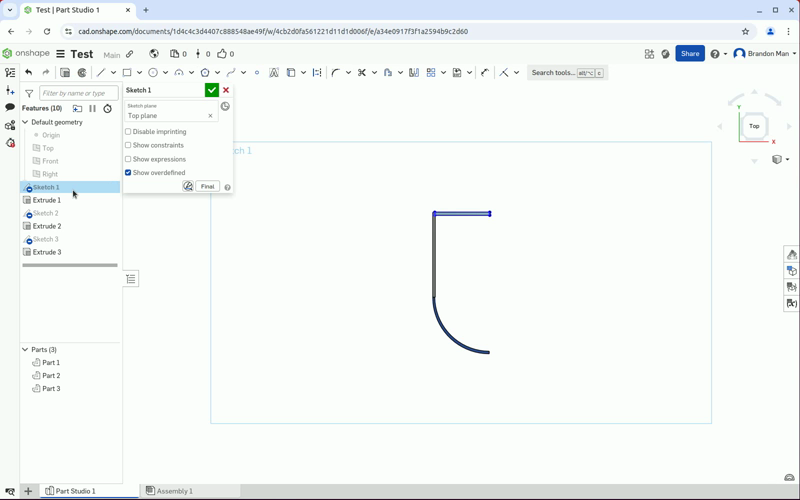
mouse_move(229, 92)
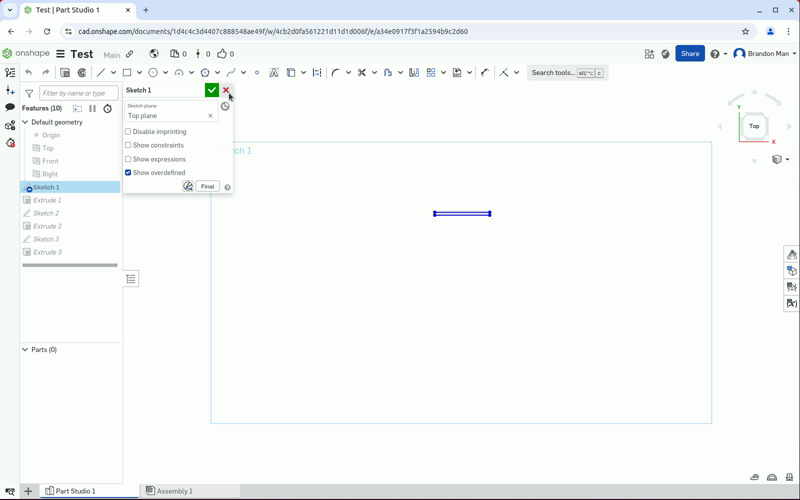
click(229, 92)
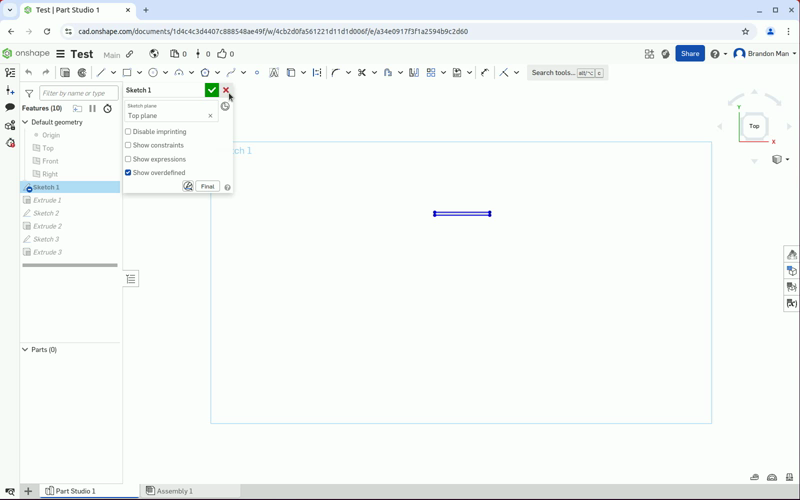
key(shift+s)
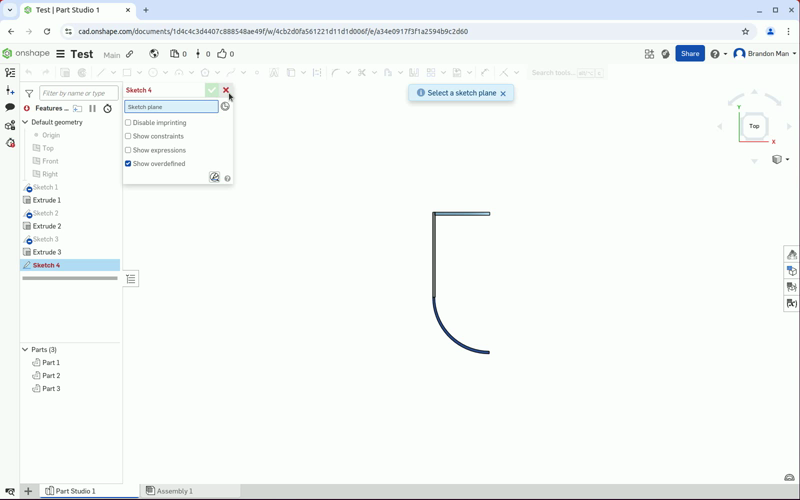
mouse_move(73, 150)
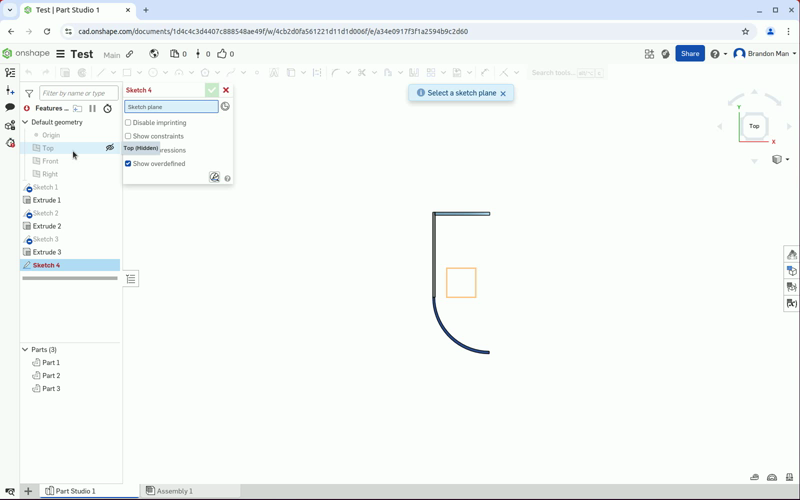
click(73, 150)
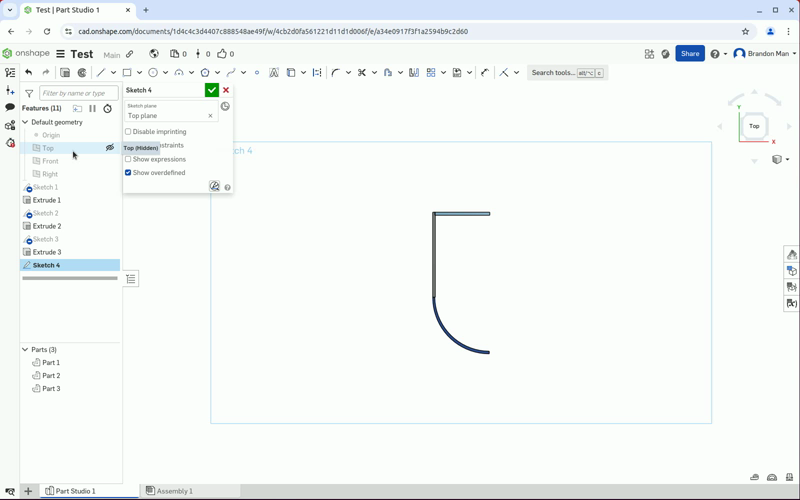
mouse_move(73, 352)
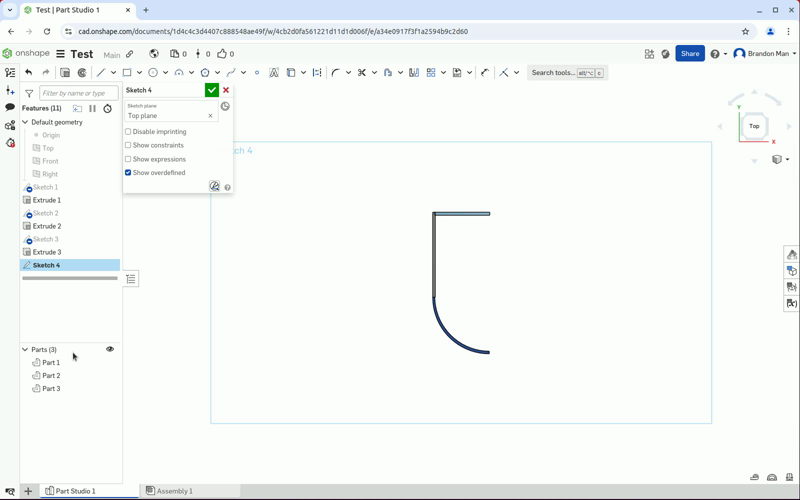
key(y)
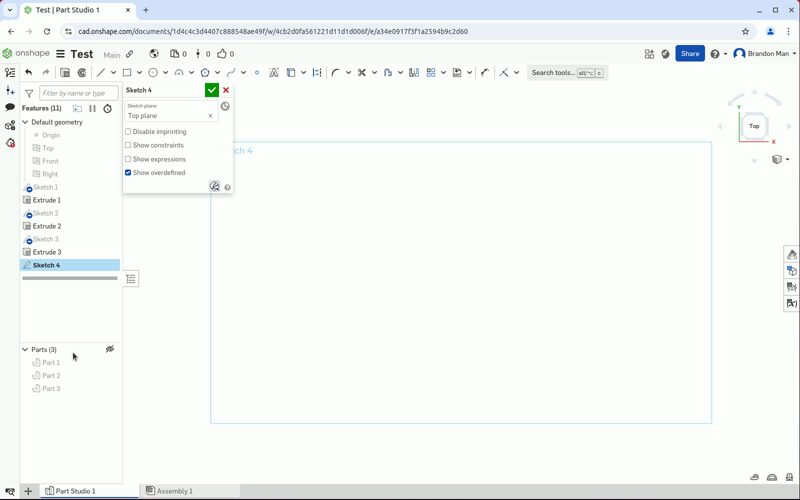
key(l)
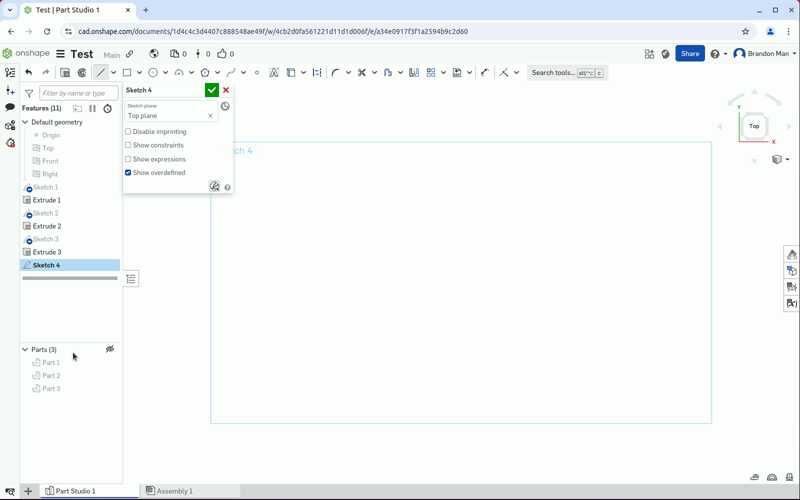
key_down(shift)
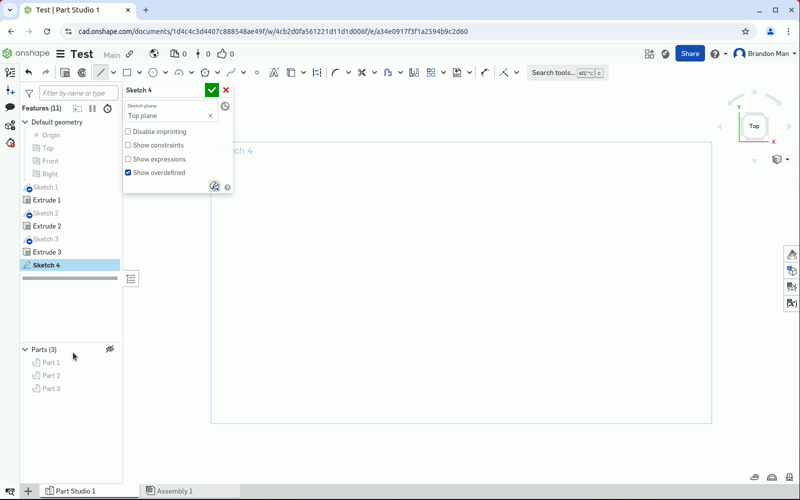
mouse_move(489, 353)
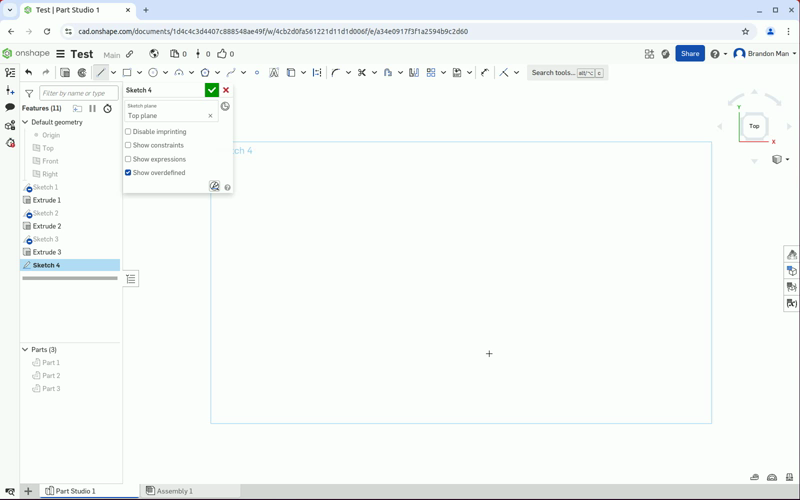
click(489, 353)
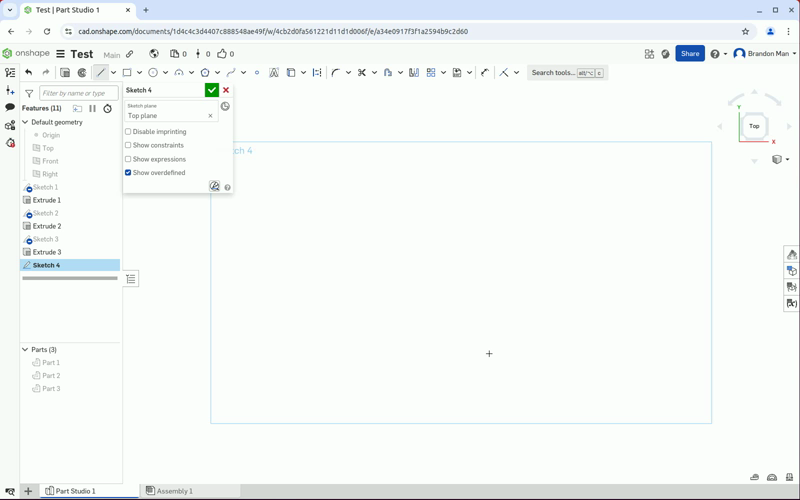
key_up(shift)
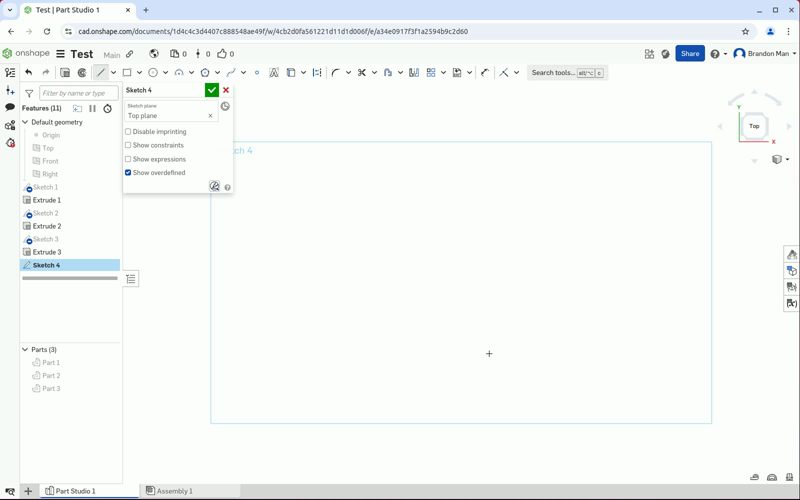
key_down(shift)
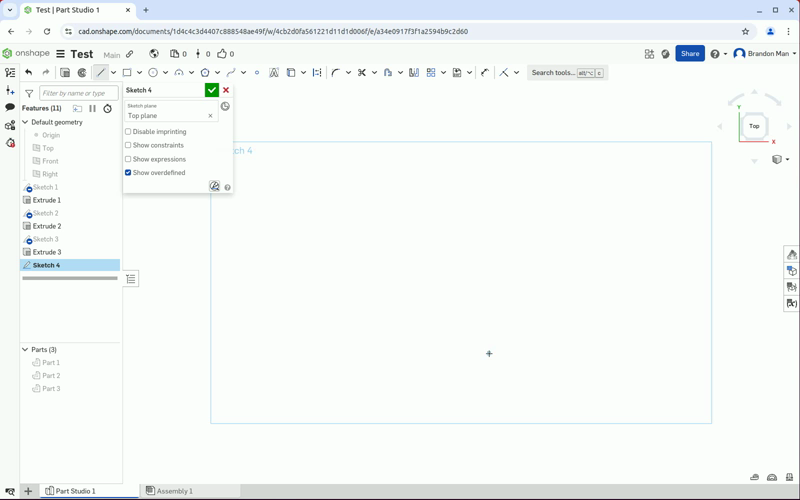
mouse_move(573, 353)
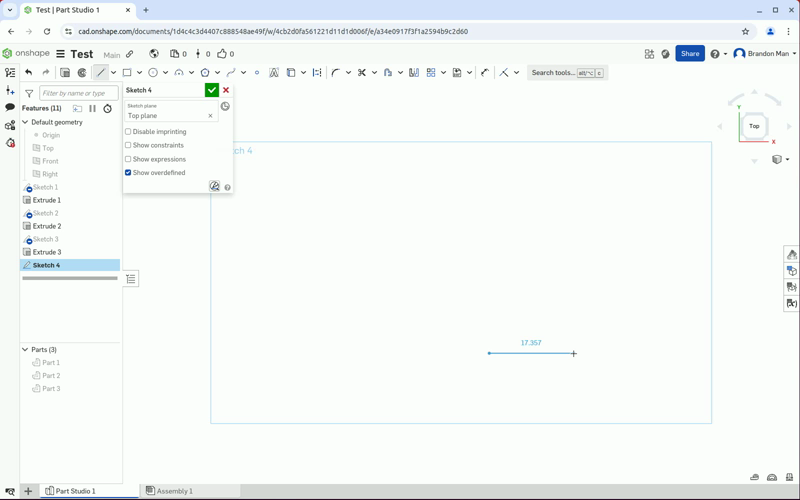
click(573, 353)
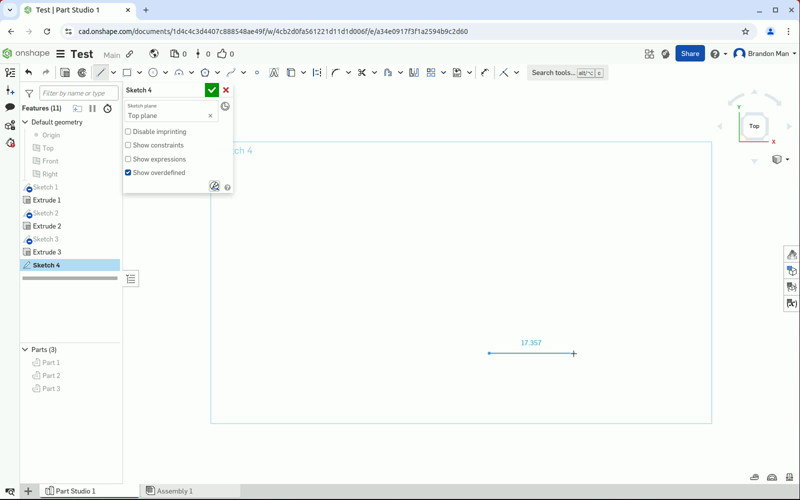
key_up(shift)
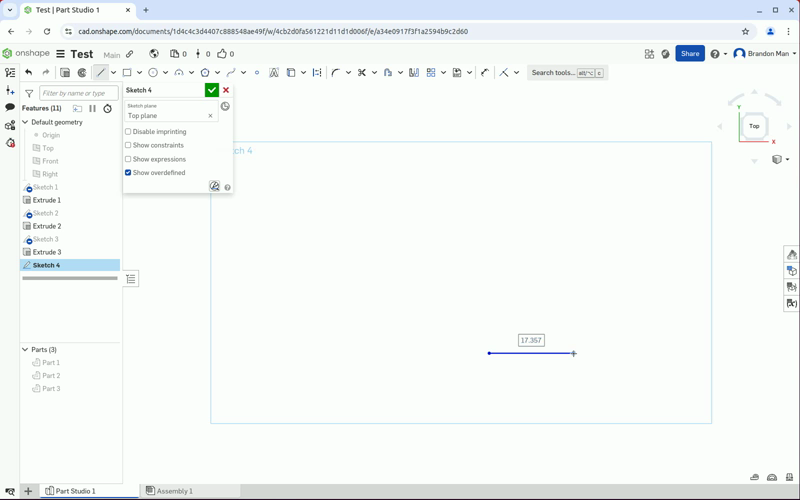
key_down(shift)
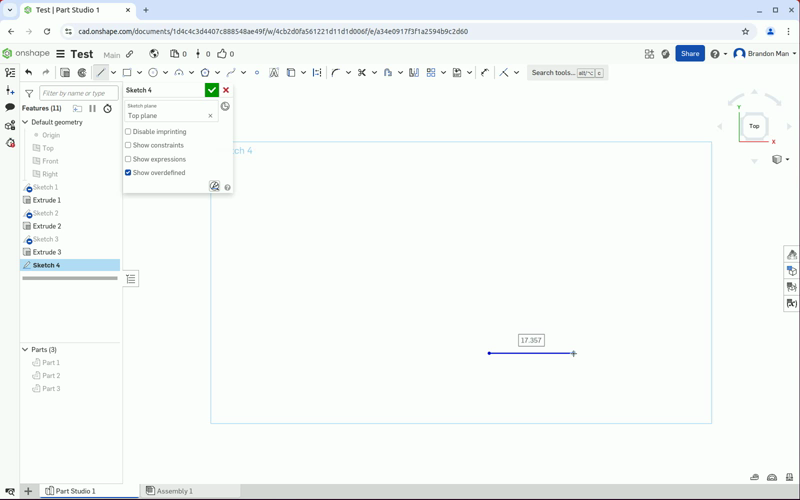
mouse_move(589, 353)
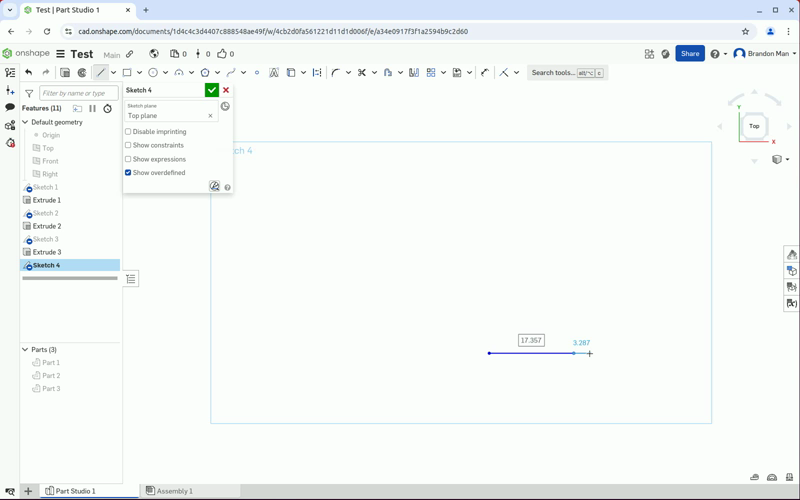
mouse_move(573, 350)
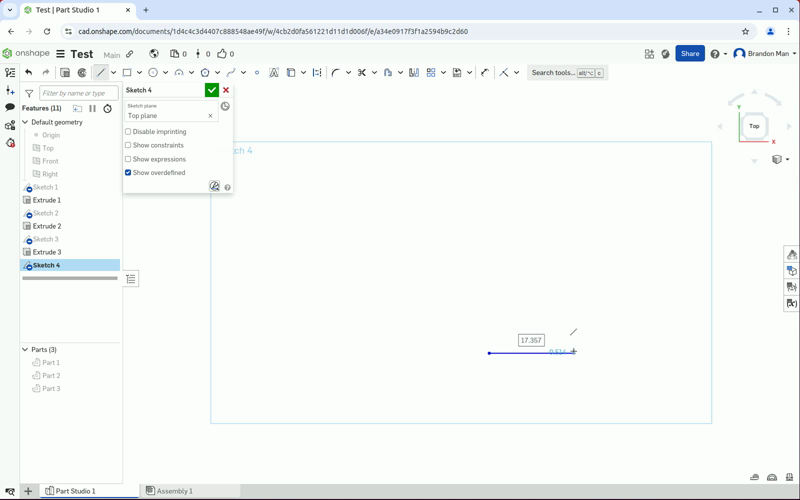
scroll(6)
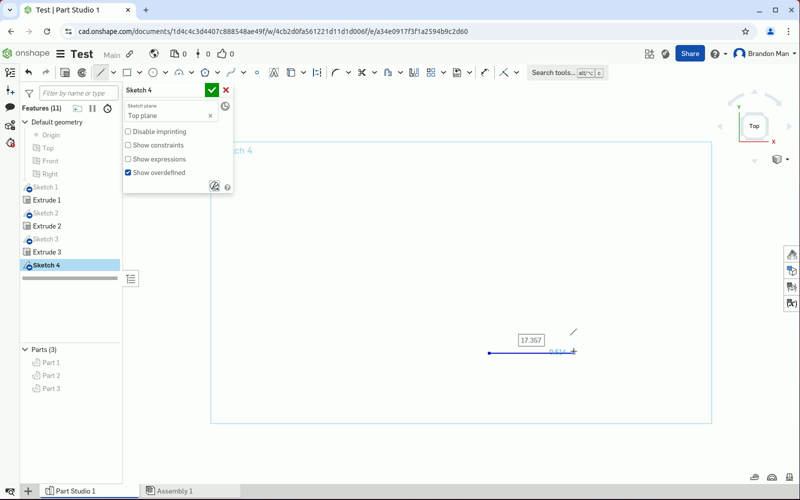
scroll(6)
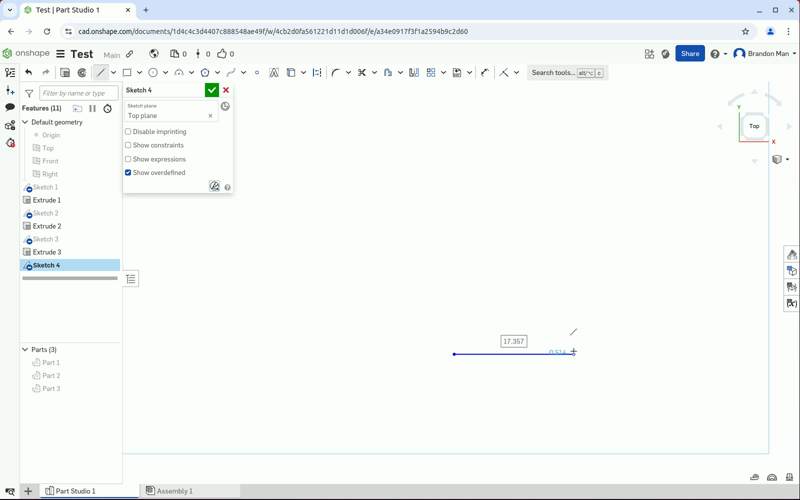
scroll(6)
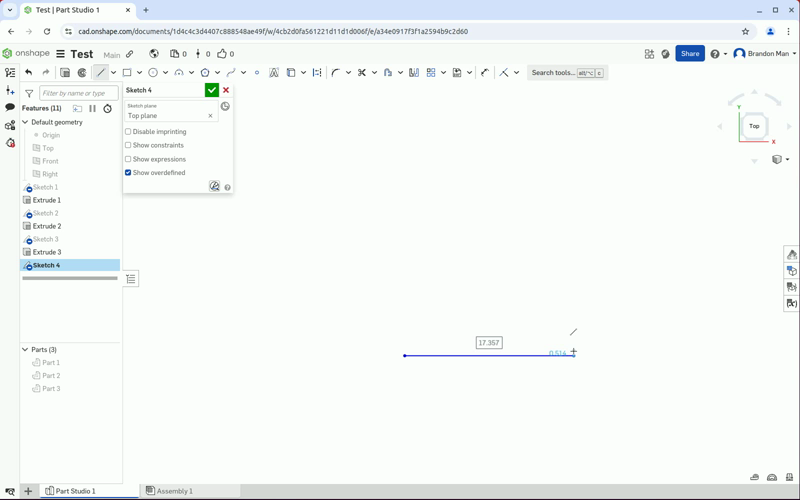
scroll(6)
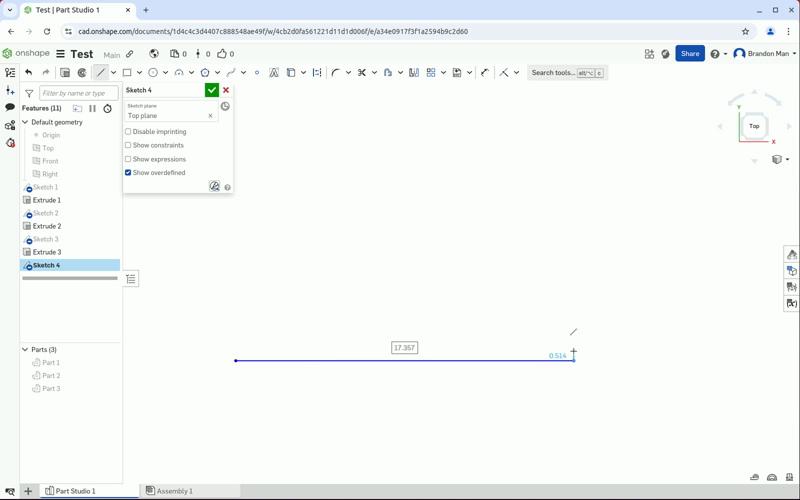
scroll(6)
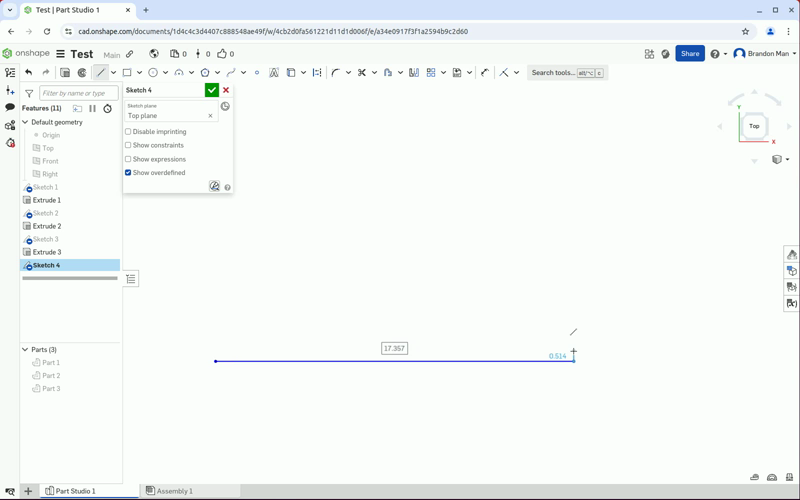
scroll(6)
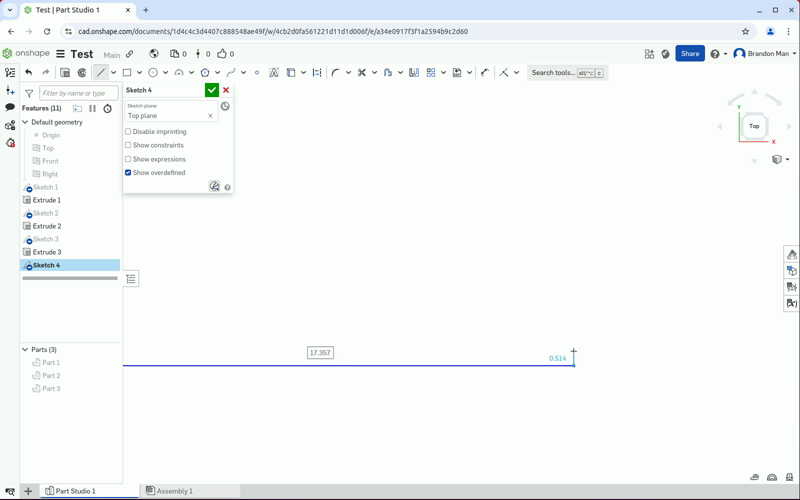
scroll(6)
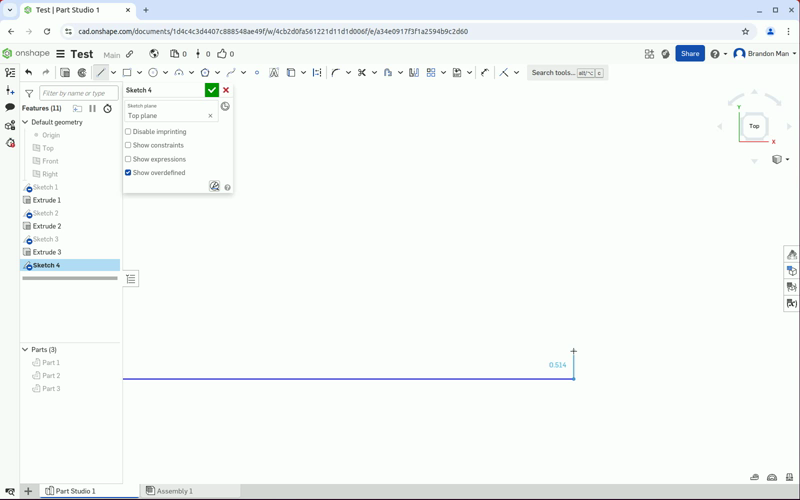
click(573, 350)
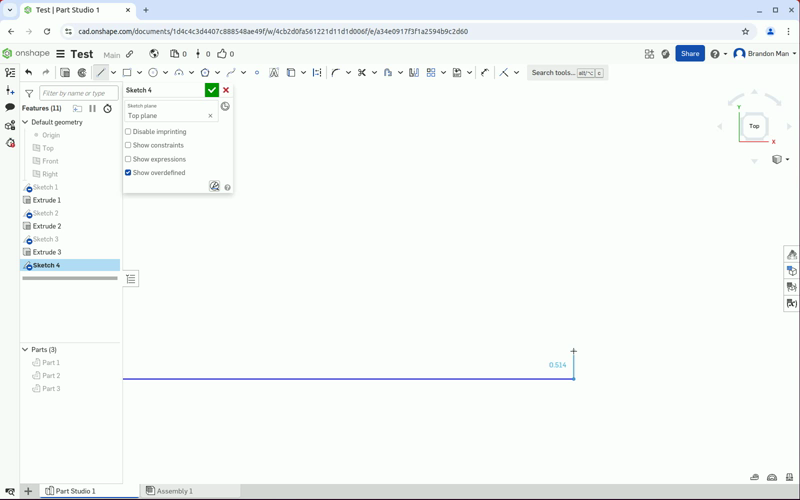
scroll(-6)
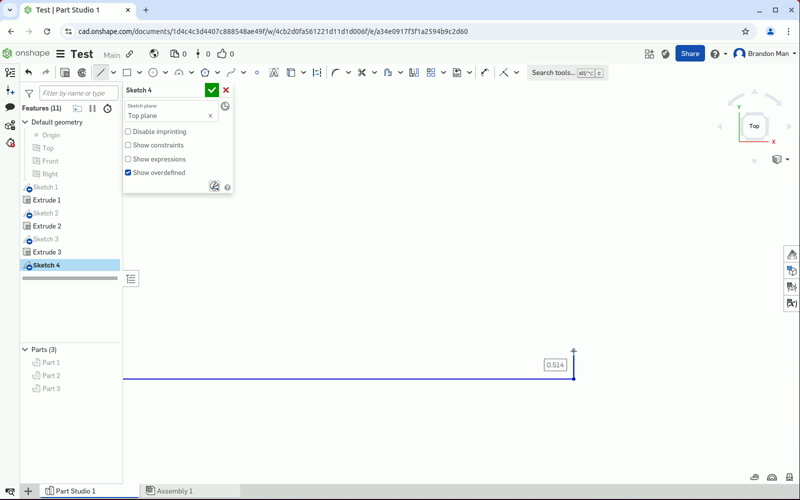
scroll(-6)
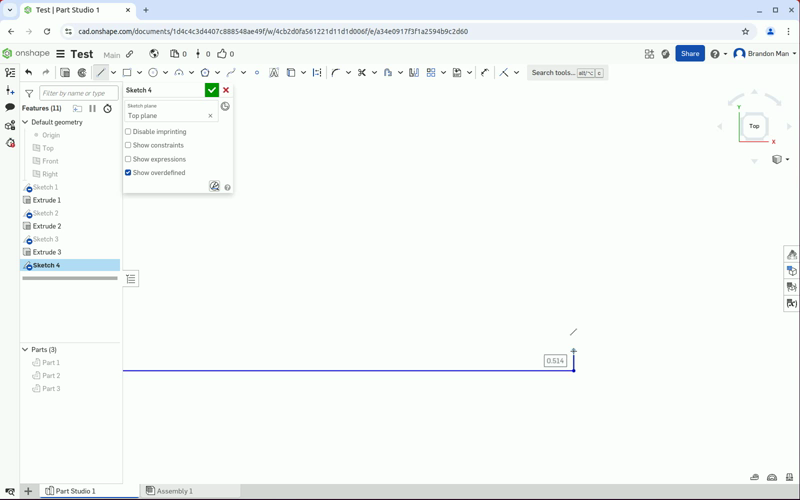
scroll(-6)
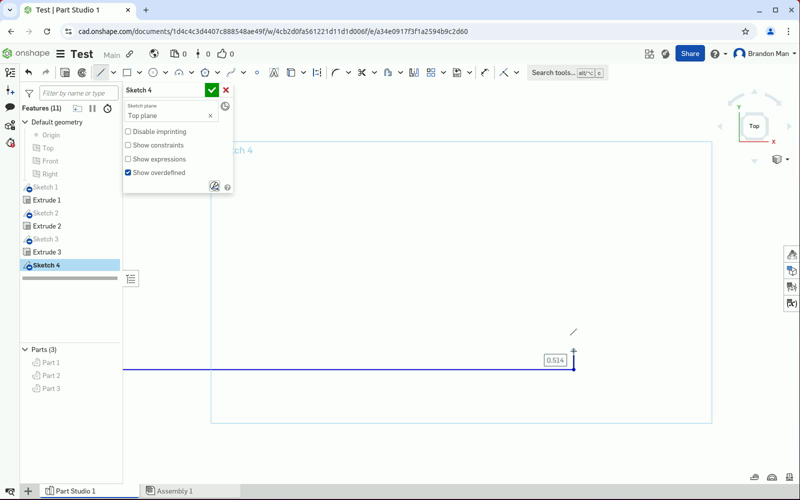
scroll(-6)
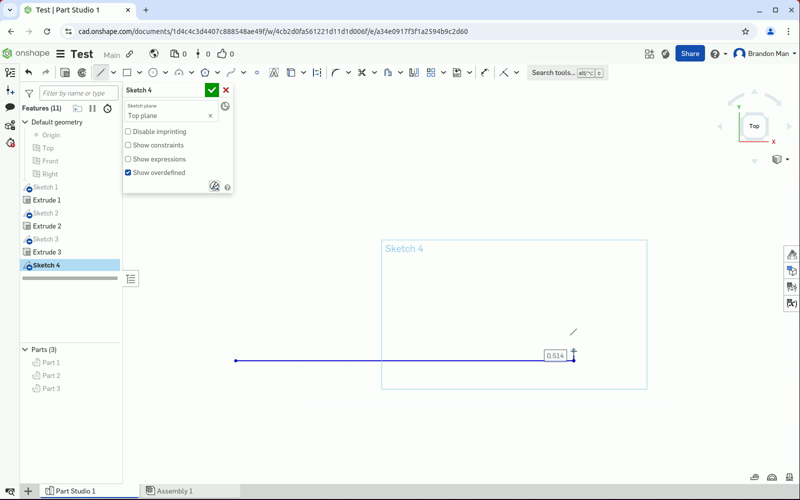
scroll(-6)
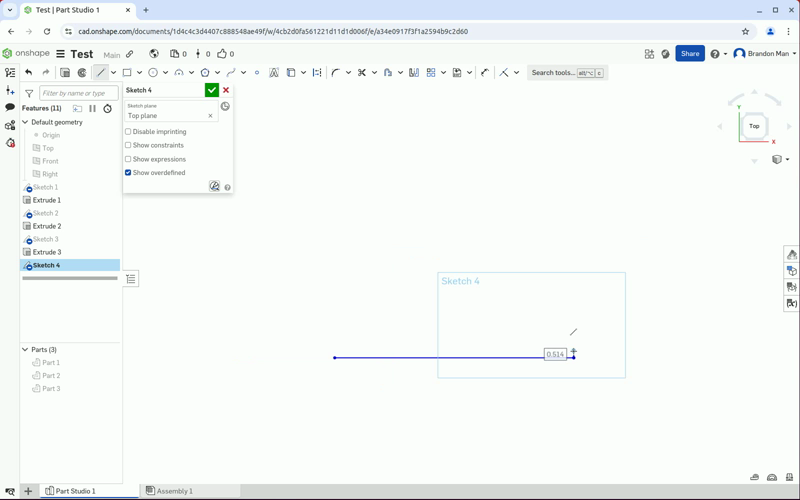
scroll(-6)
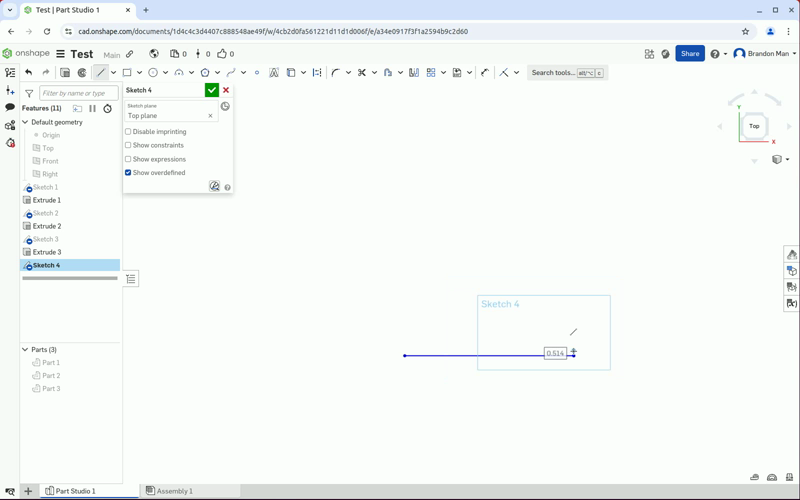
scroll(-6)
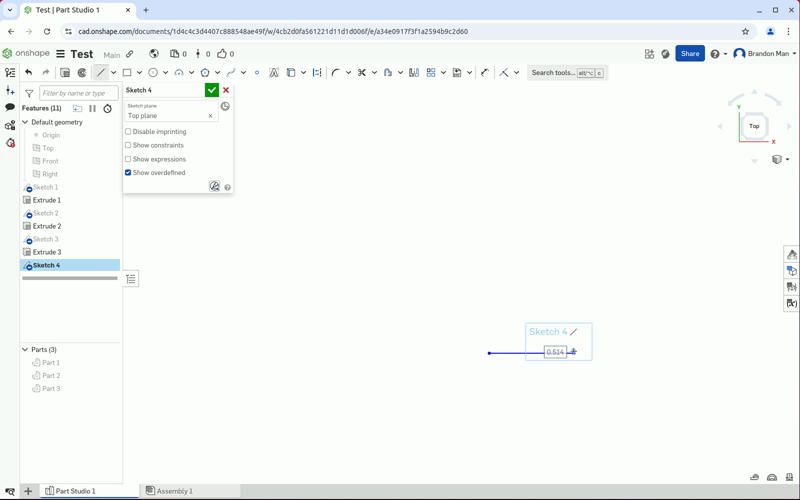
key_up(shift)
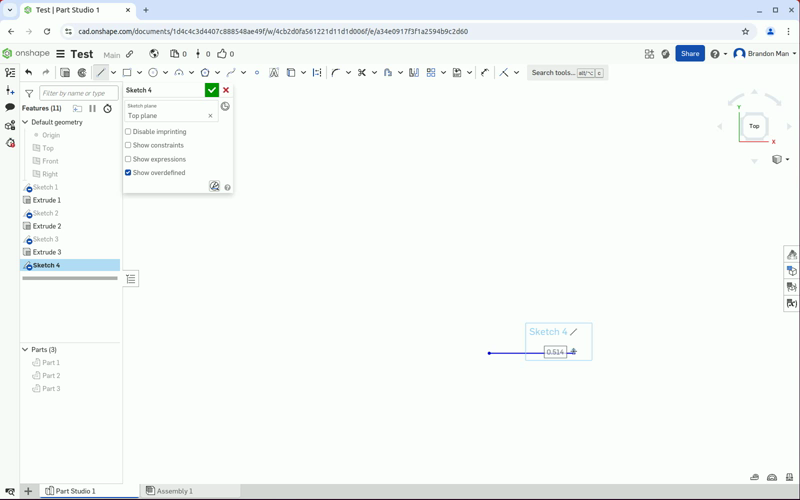
key_down(shift)
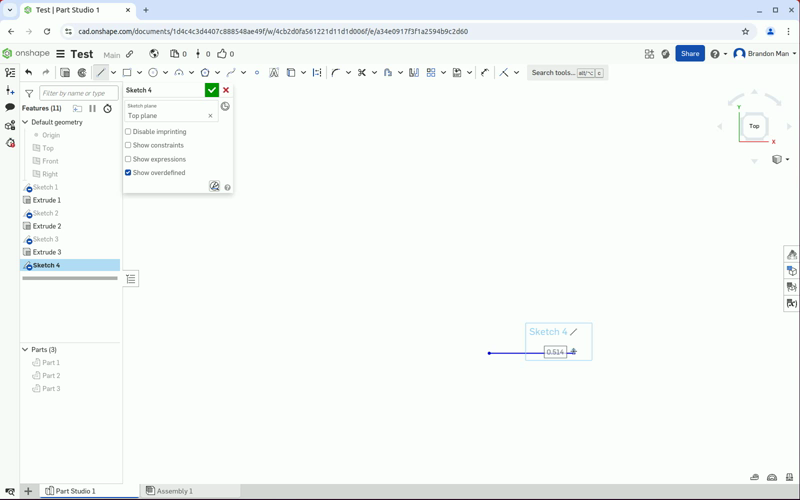
mouse_move(589, 350)
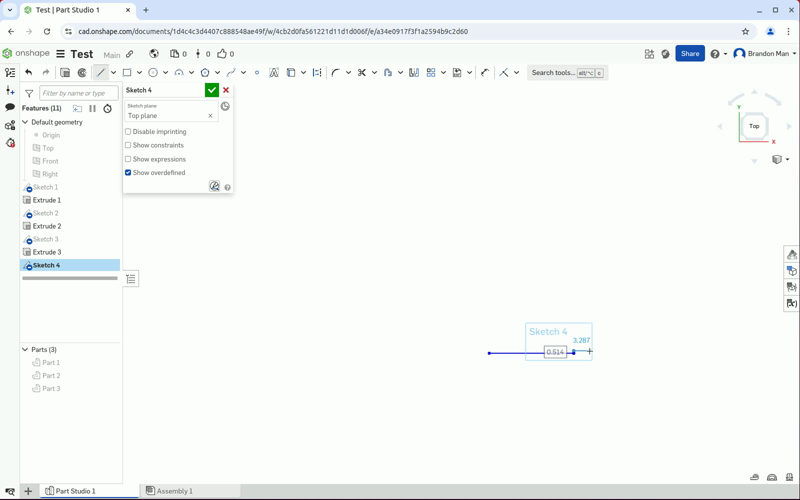
mouse_move(570, 350)
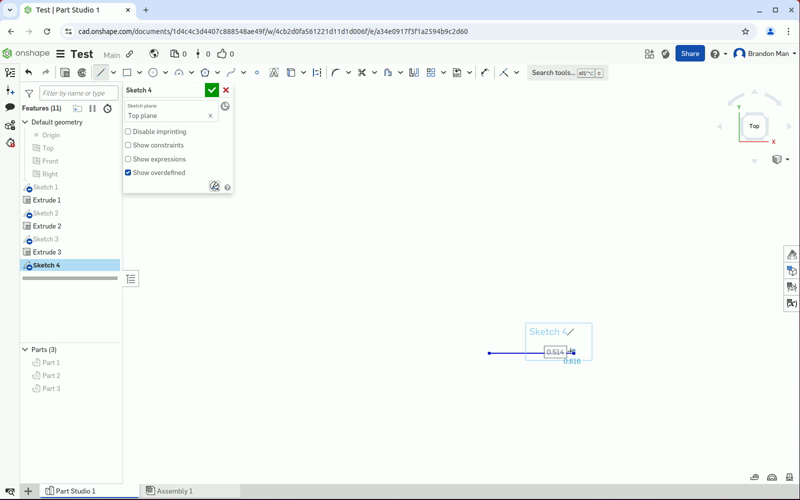
scroll(6)
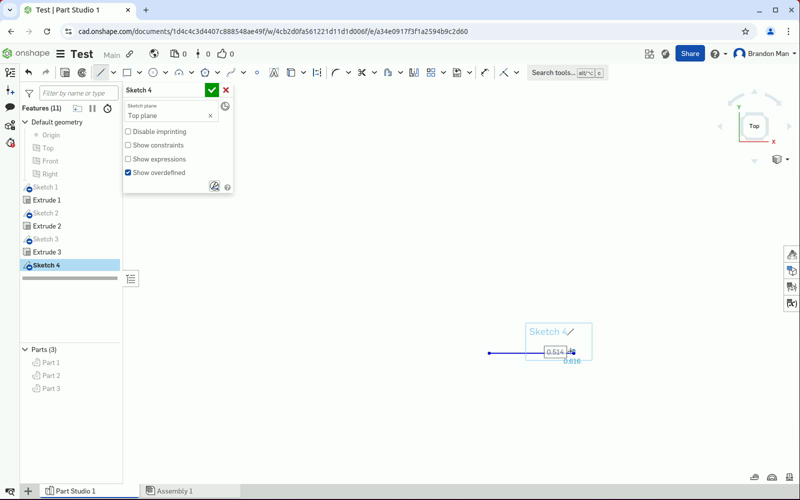
scroll(6)
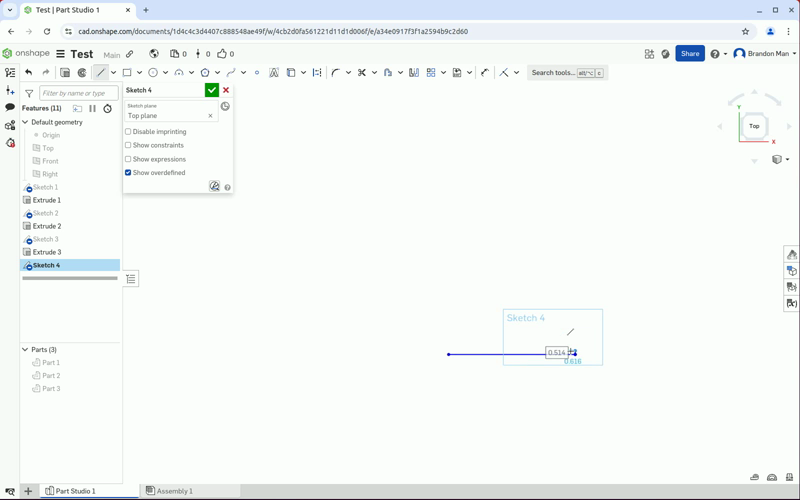
scroll(6)
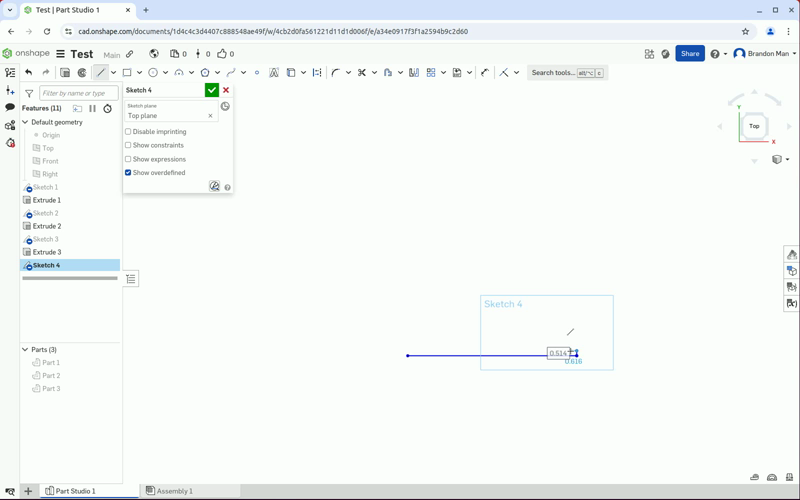
scroll(6)
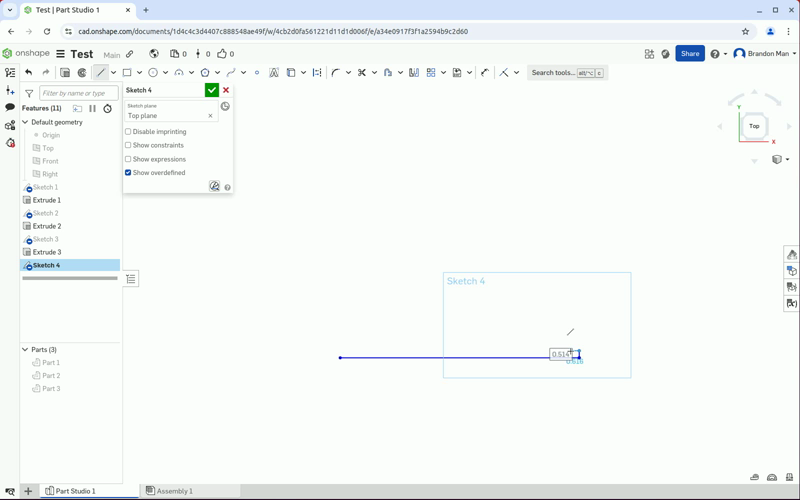
scroll(6)
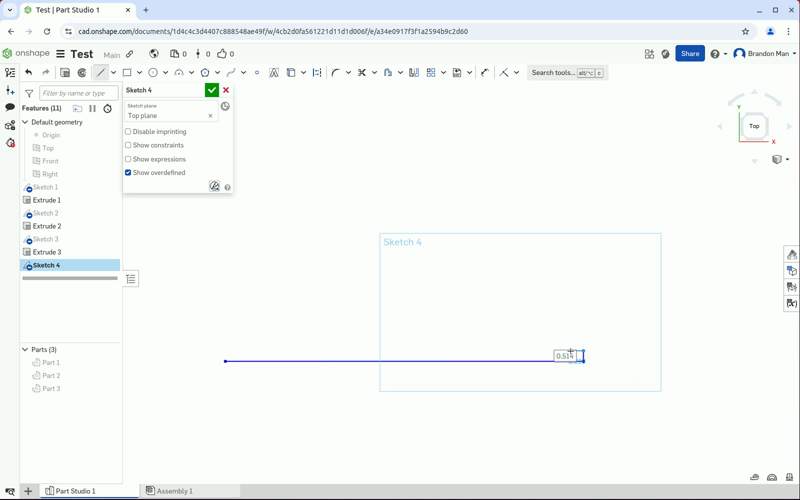
scroll(6)
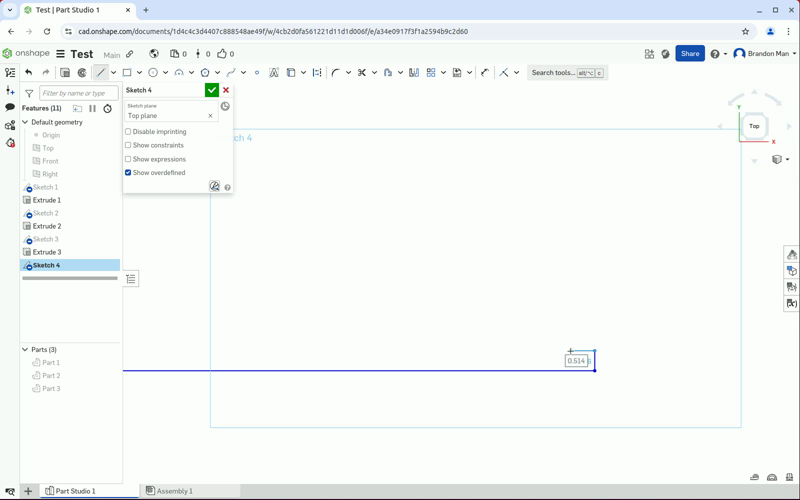
scroll(6)
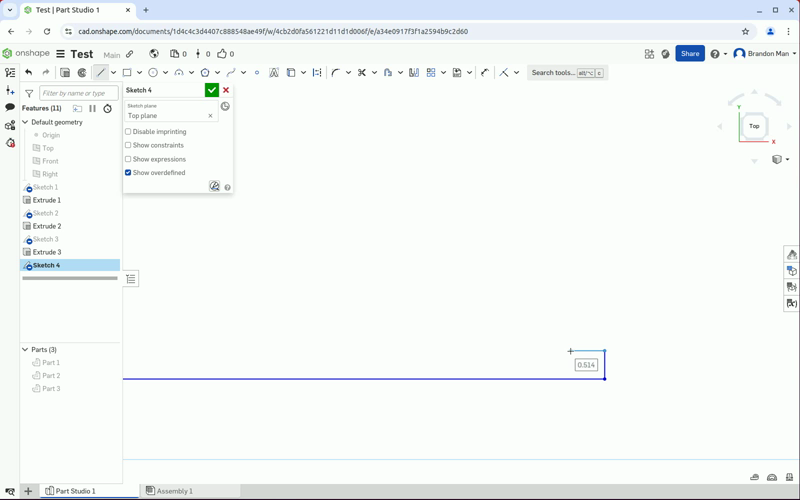
click(570, 350)
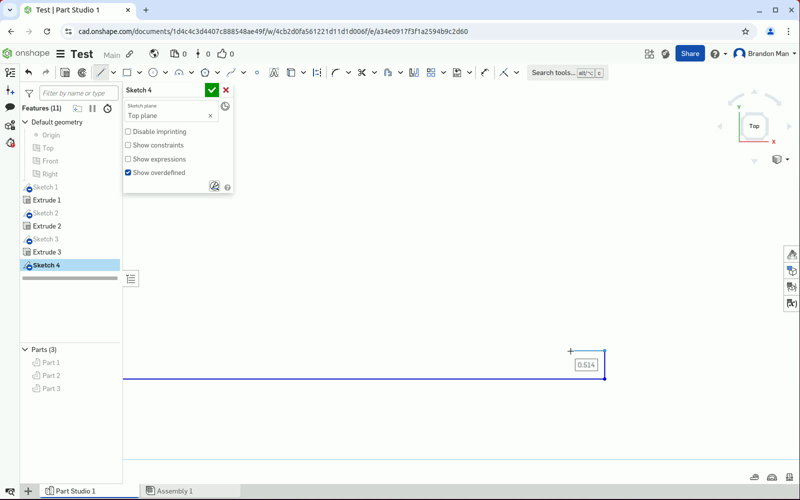
scroll(-6)
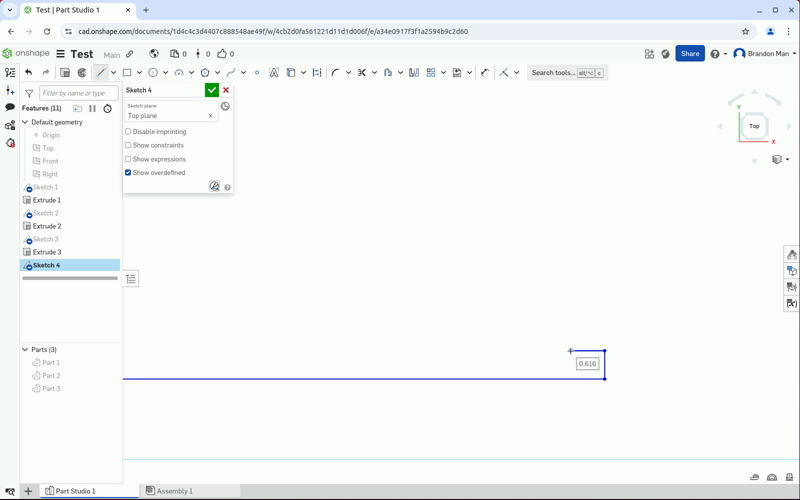
scroll(-6)
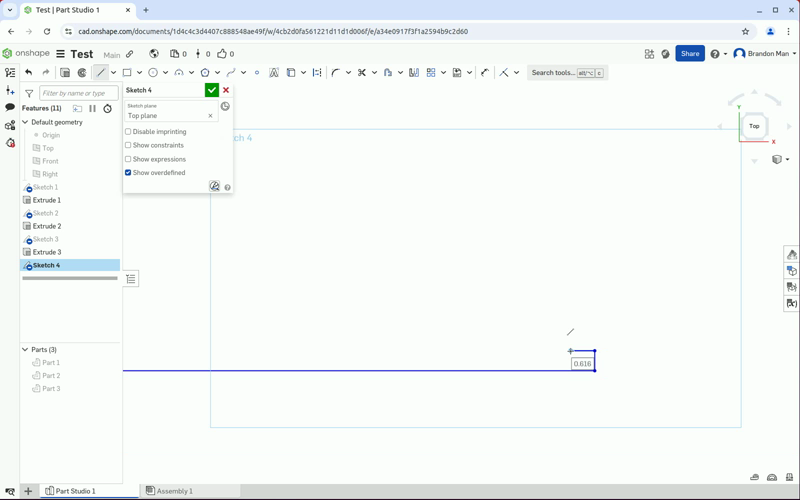
scroll(-6)
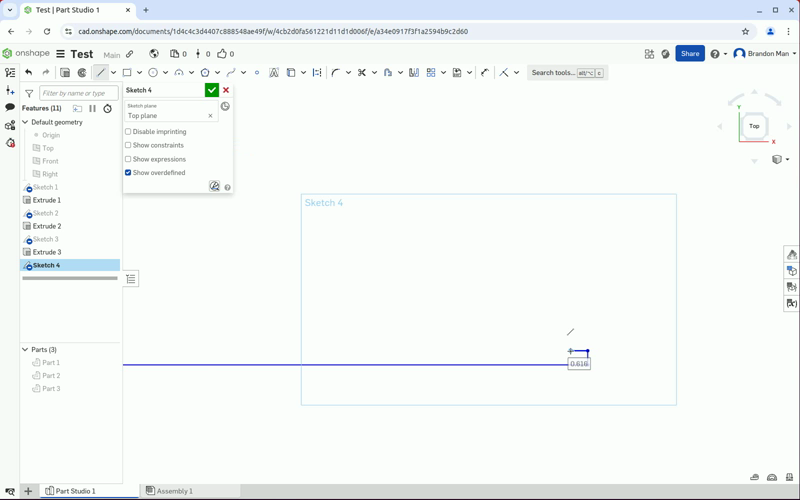
scroll(-6)
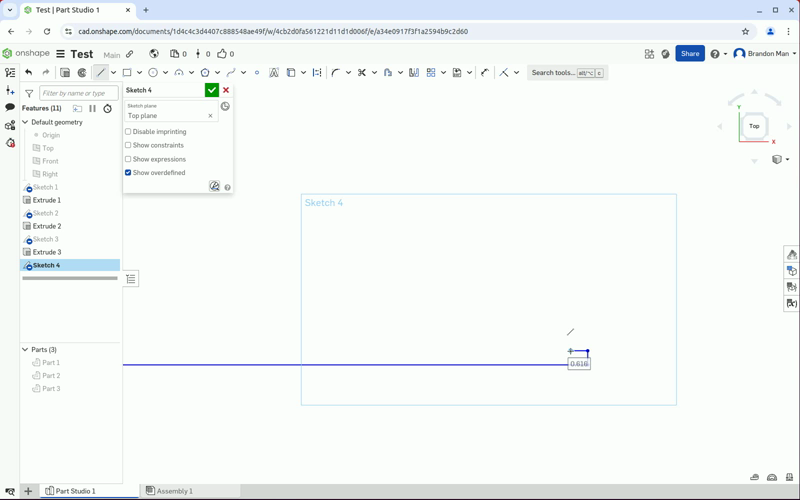
scroll(-6)
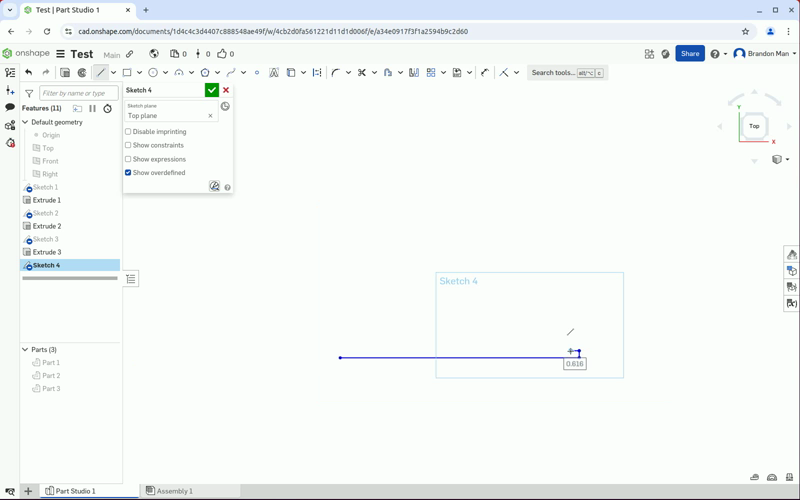
scroll(-6)
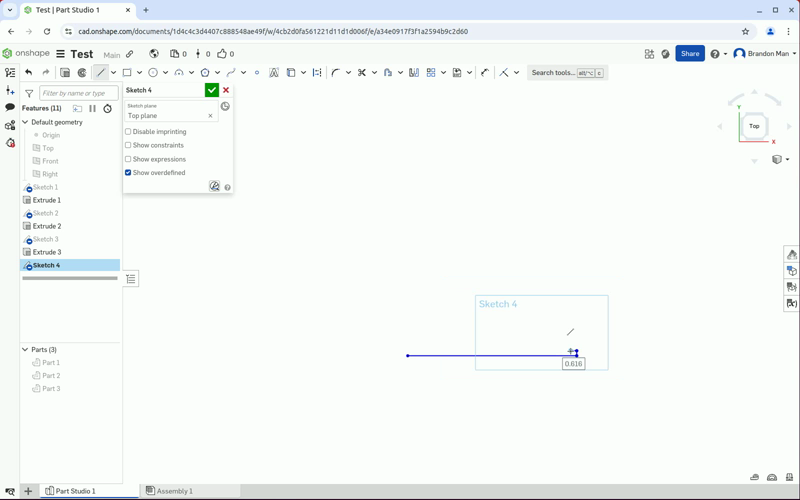
scroll(-6)
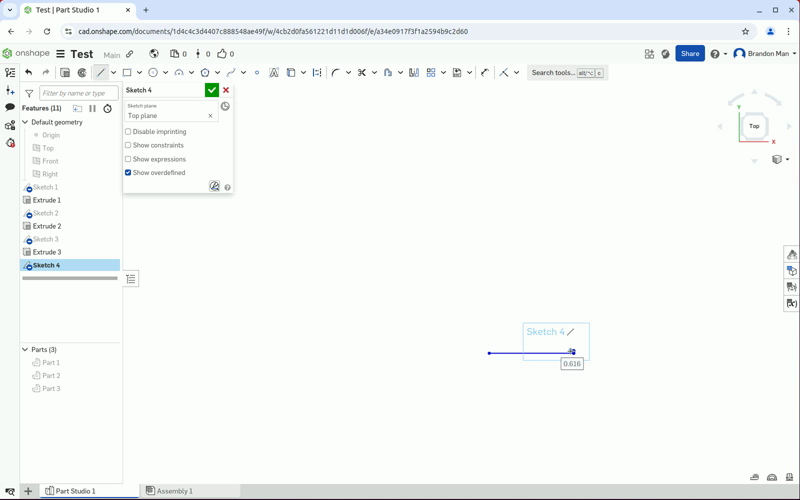
key_up(shift)
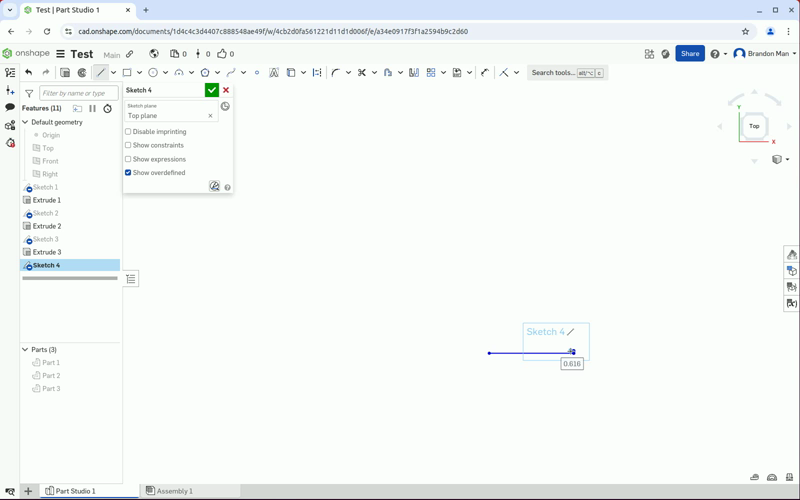
key_down(shift)
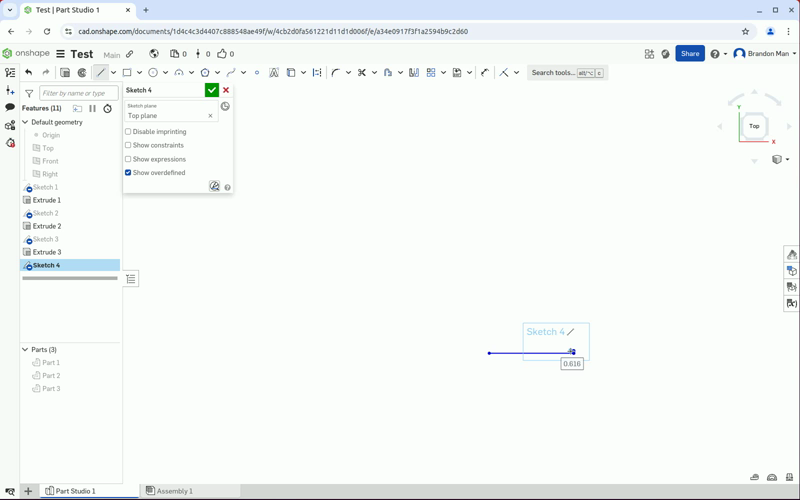
mouse_move(489, 350)
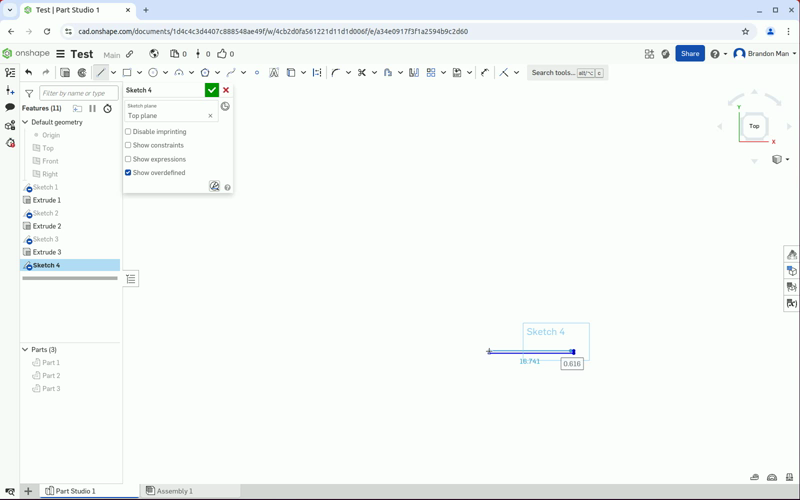
scroll(6)
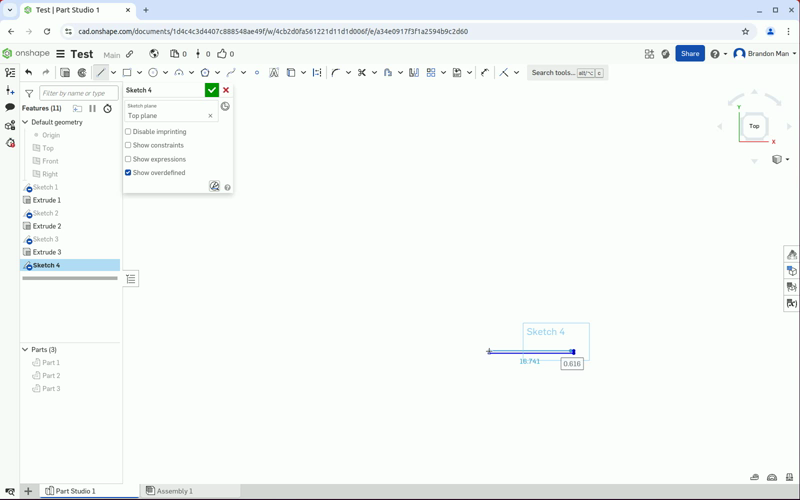
scroll(6)
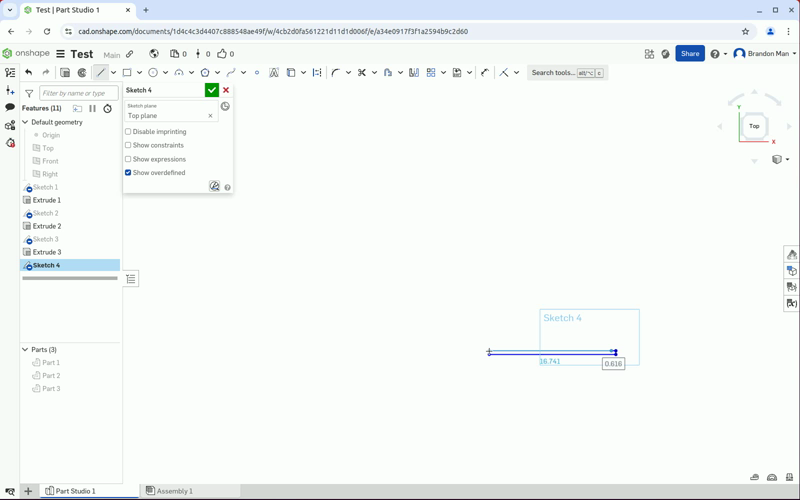
scroll(6)
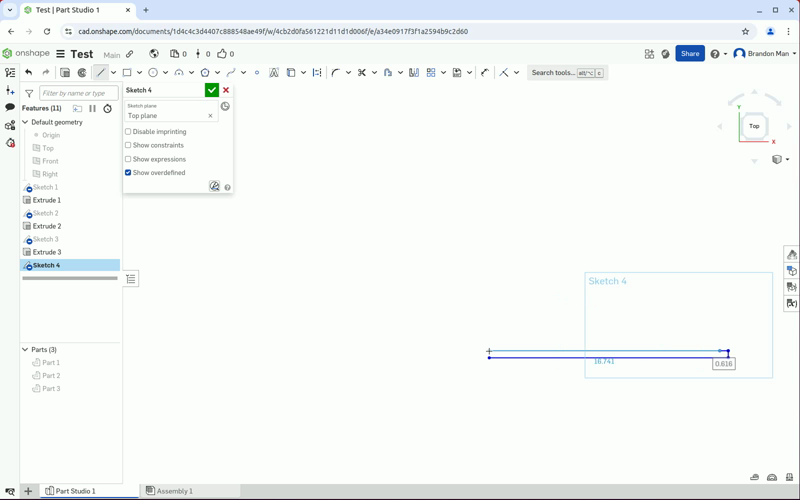
scroll(6)
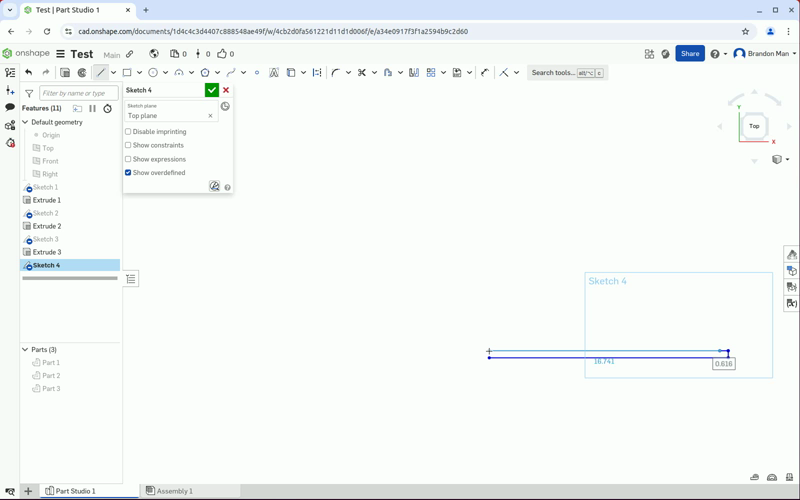
scroll(6)
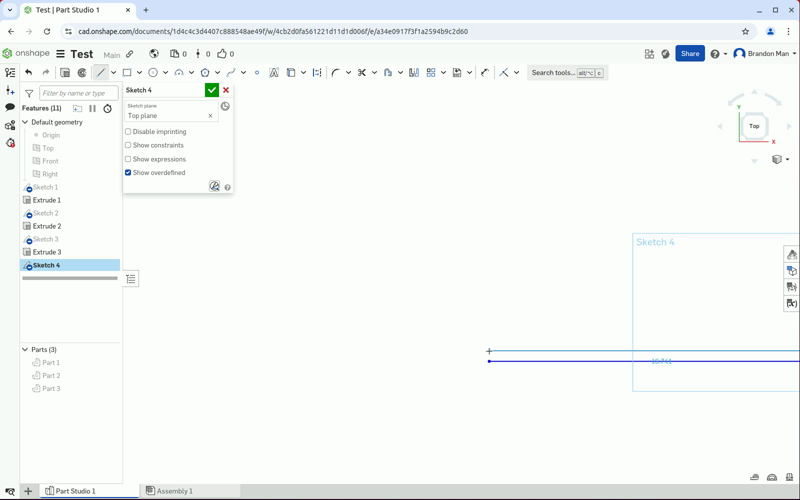
scroll(6)
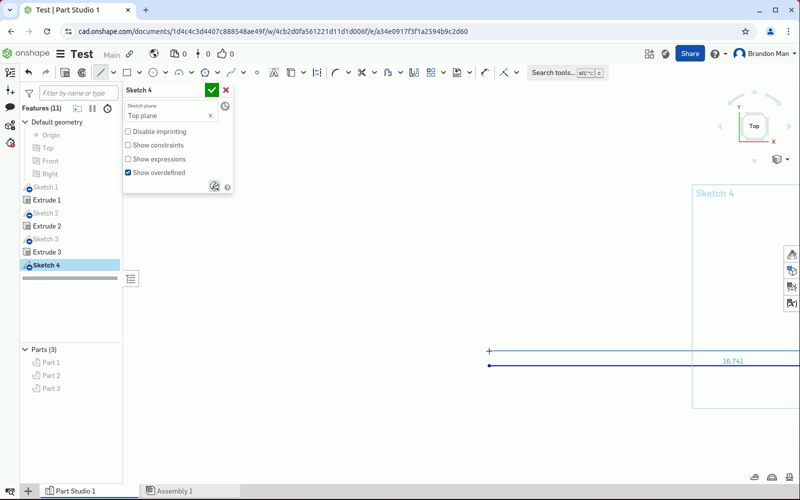
scroll(6)
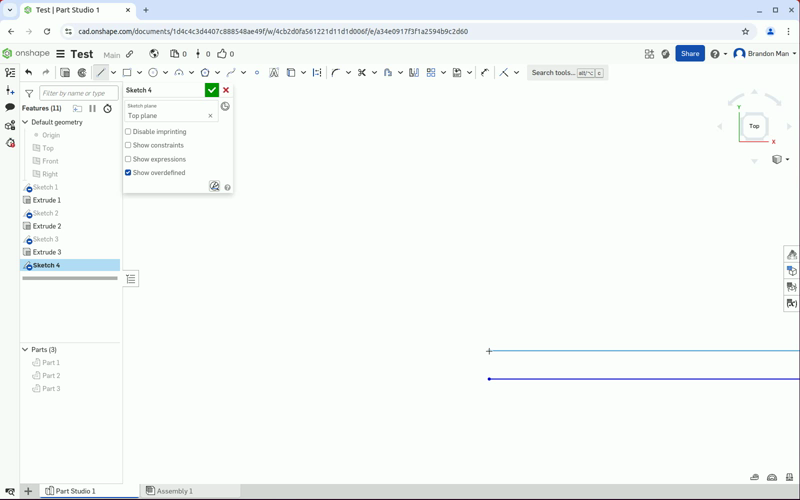
click(489, 350)
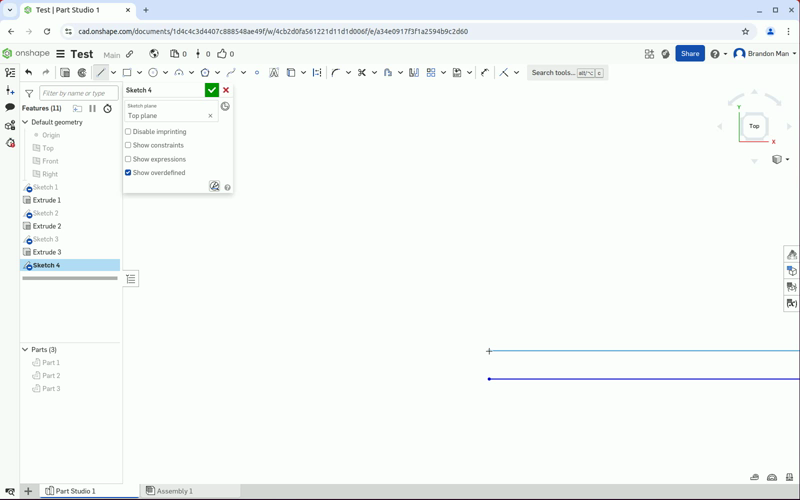
scroll(-6)
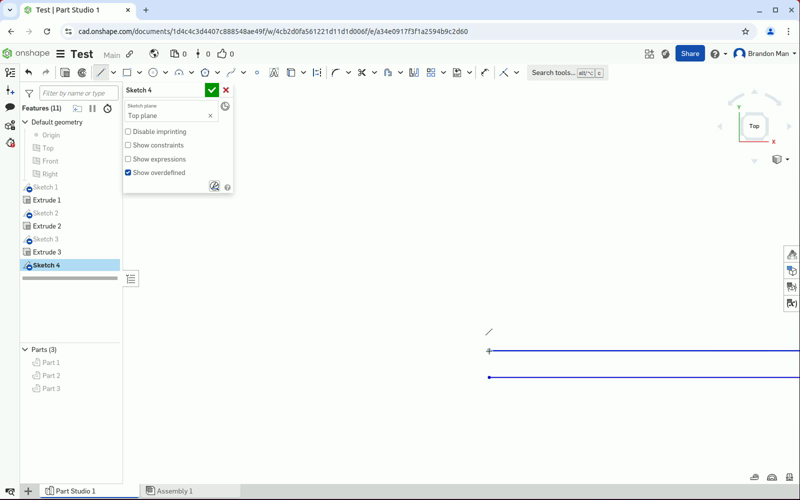
scroll(-6)
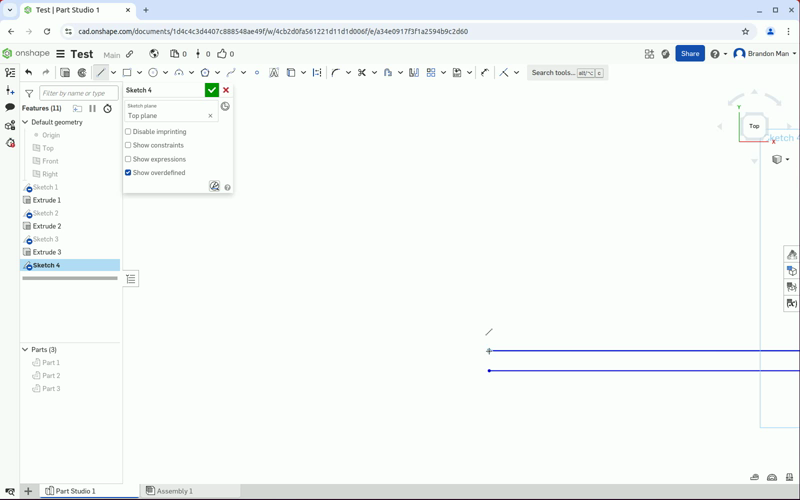
scroll(-6)
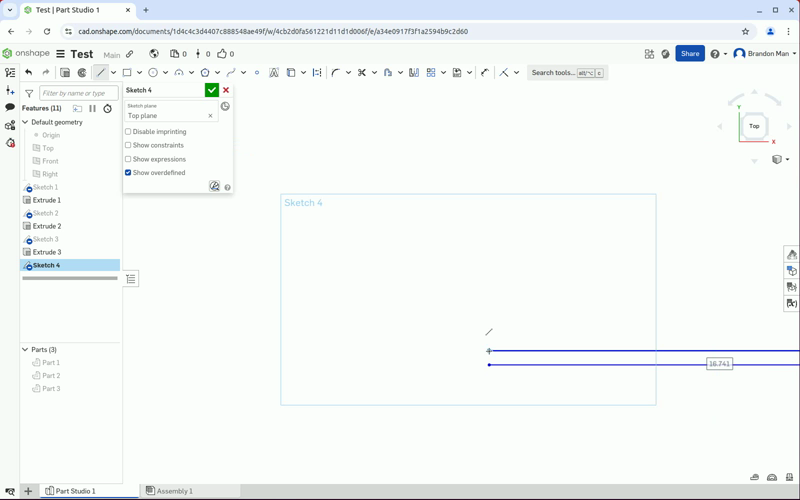
scroll(-6)
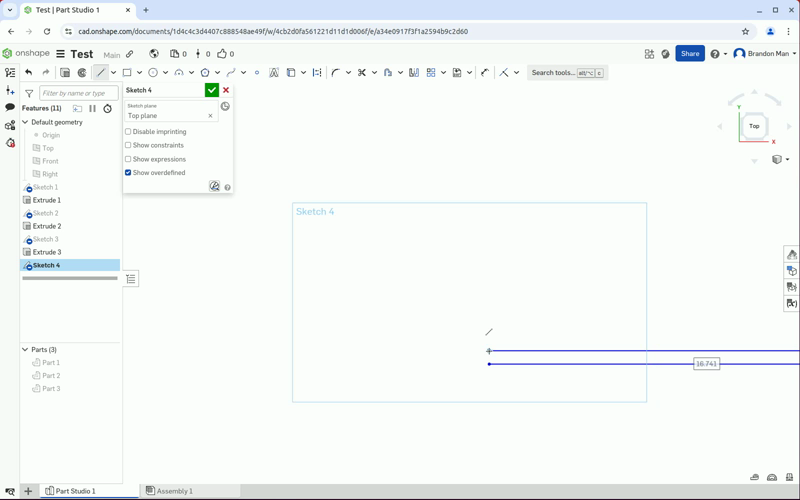
scroll(-6)
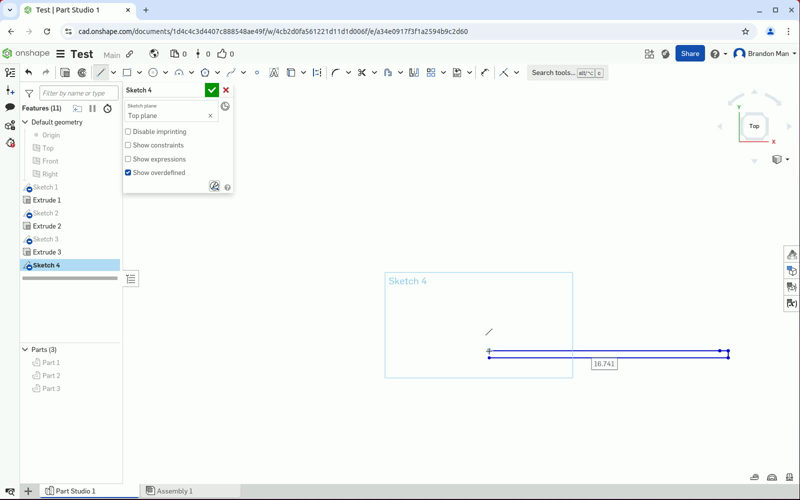
scroll(-6)
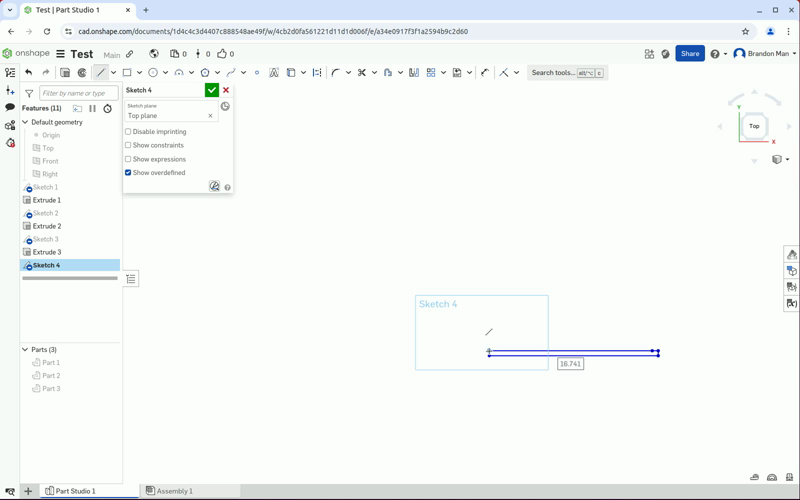
scroll(-6)
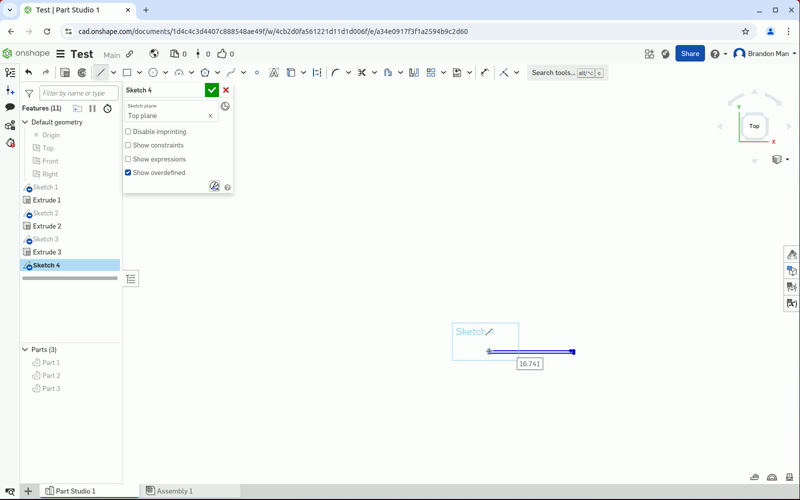
key_up(shift)
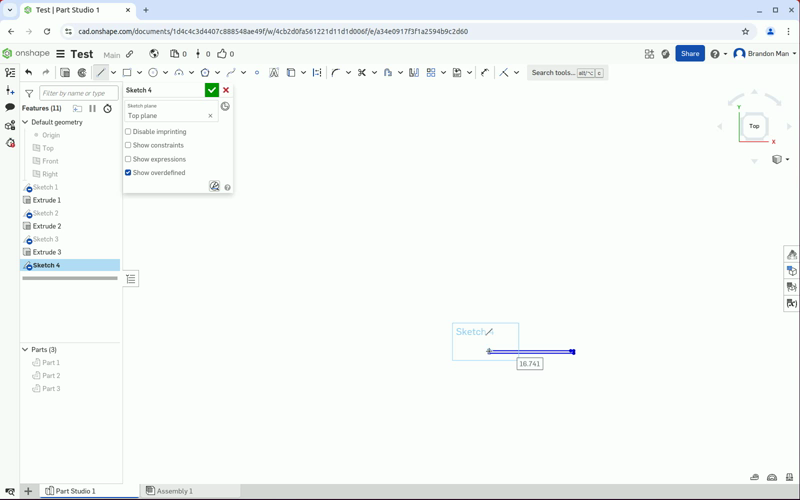
mouse_move(519, 350)
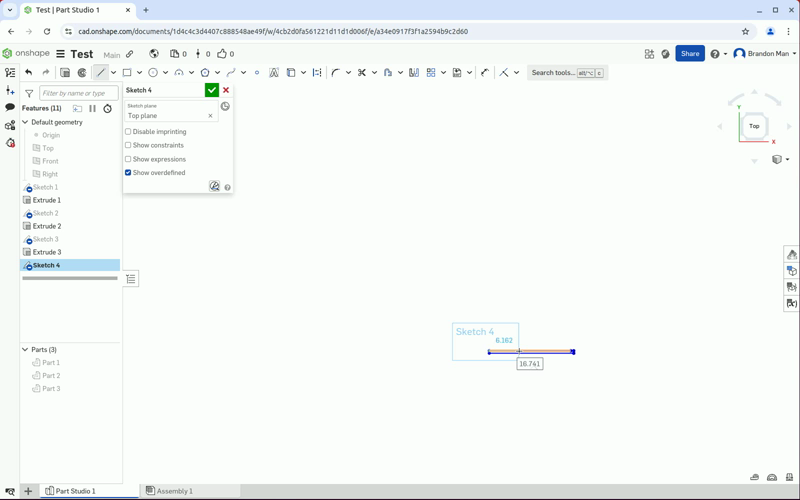
key_down(shift)
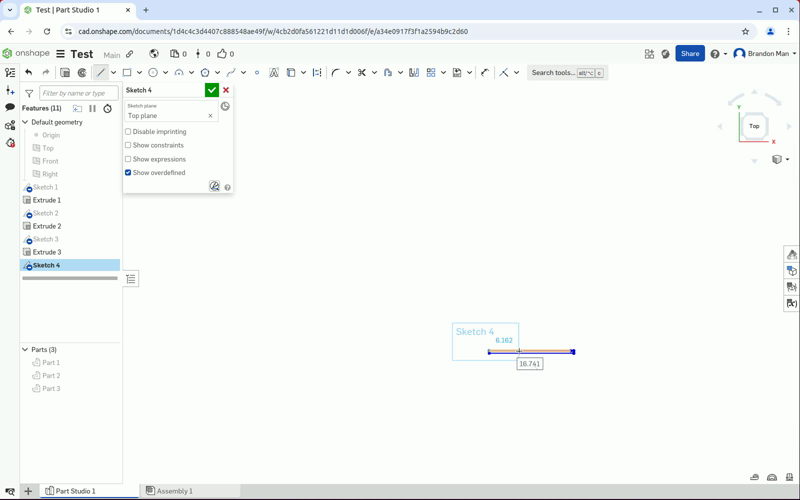
mouse_move(489, 353)
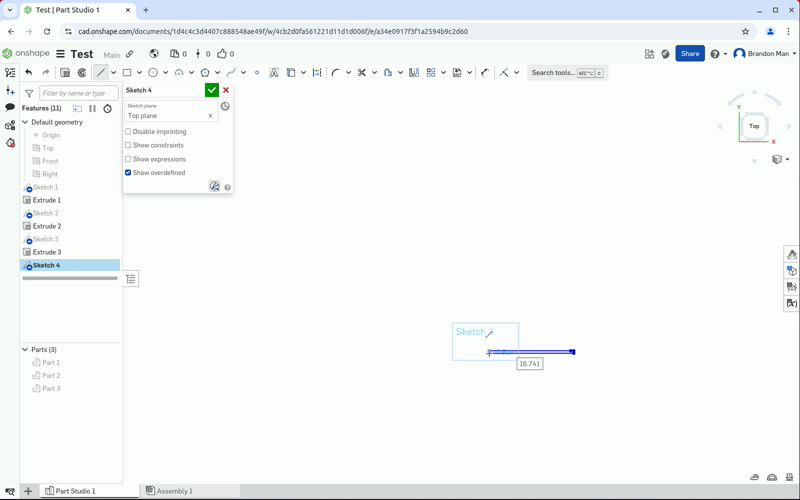
scroll(6)
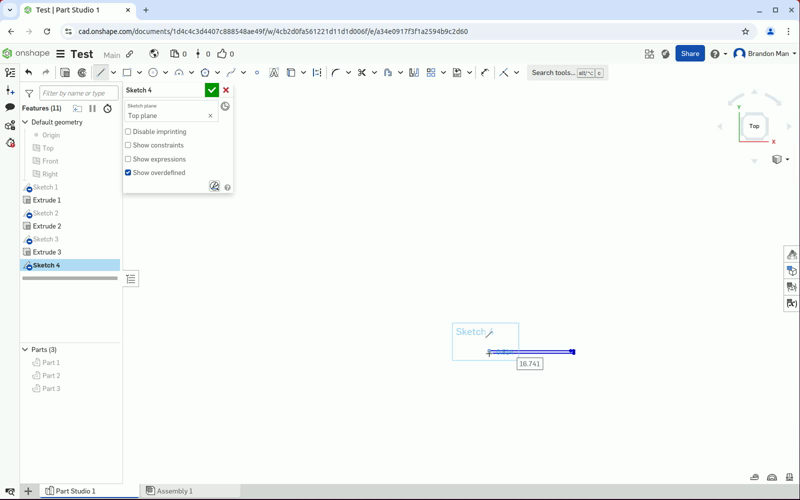
scroll(6)
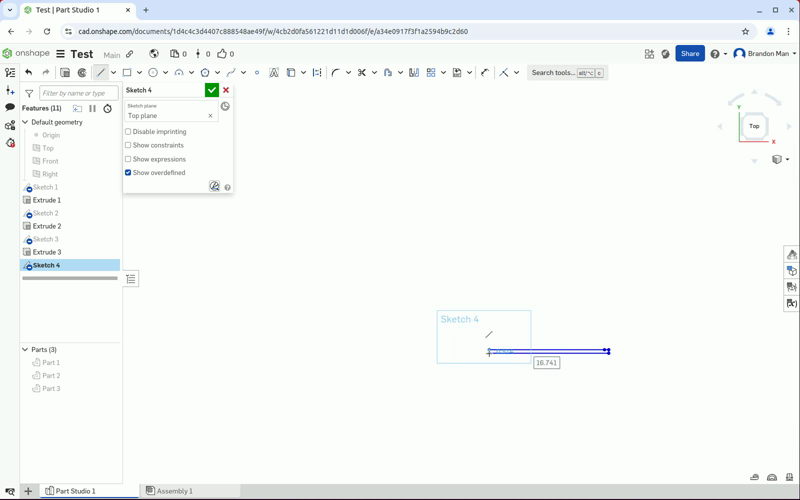
scroll(6)
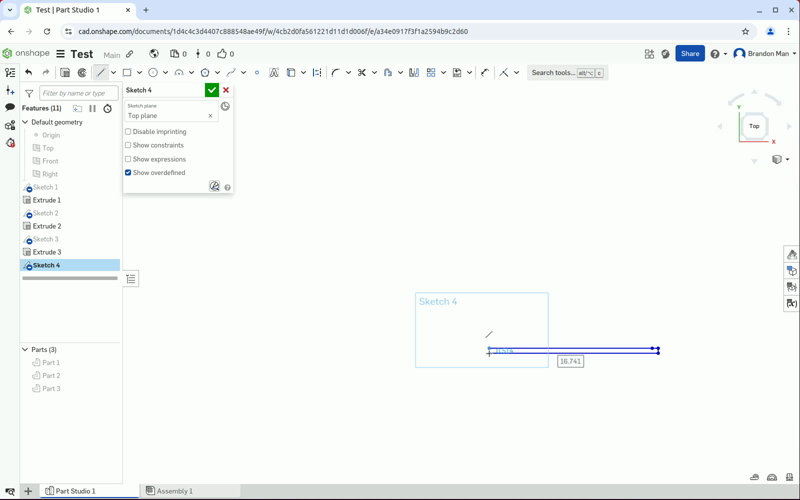
scroll(6)
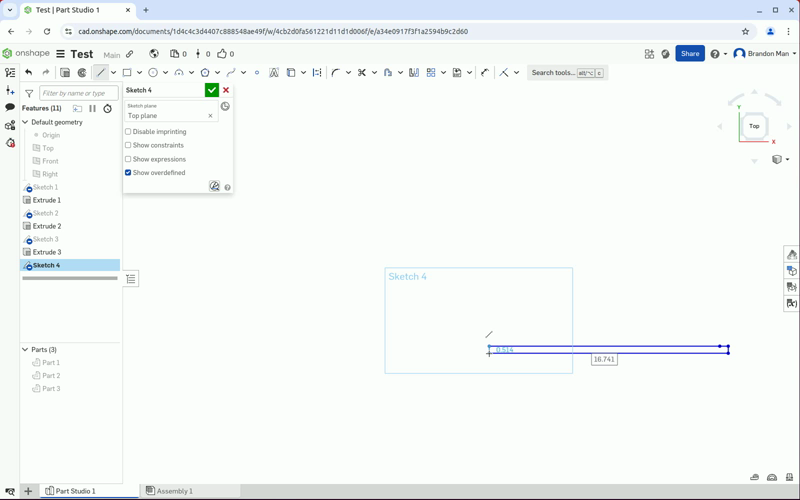
scroll(6)
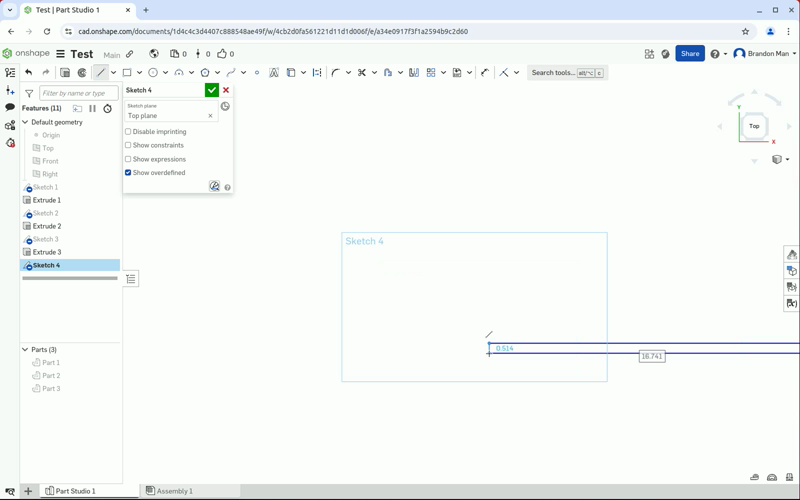
scroll(6)
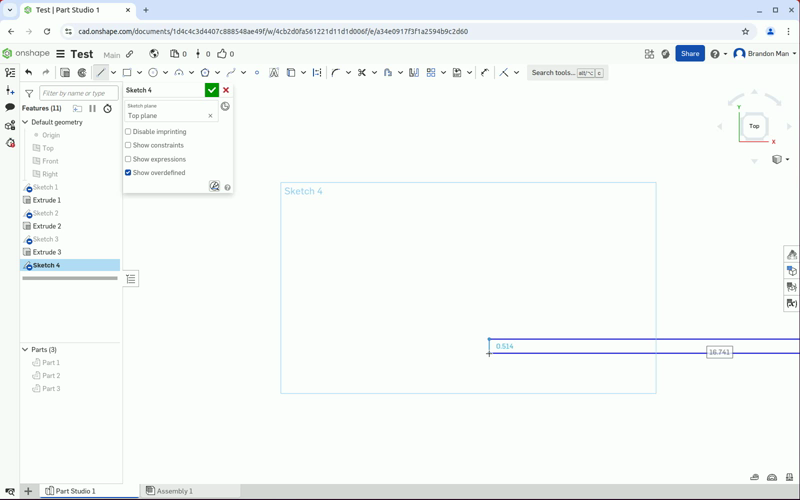
scroll(6)
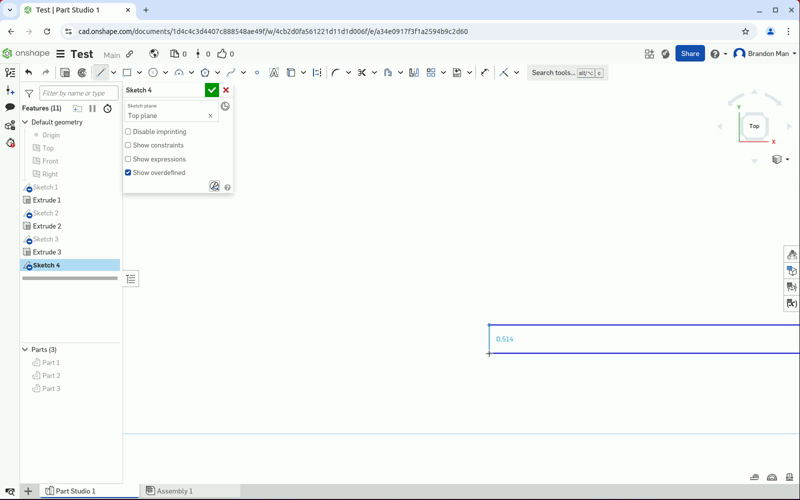
key_up(shift)
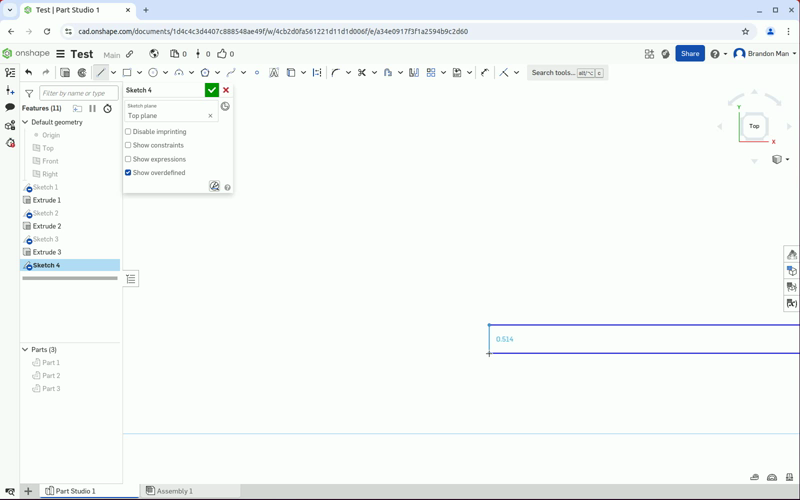
click(489, 353)
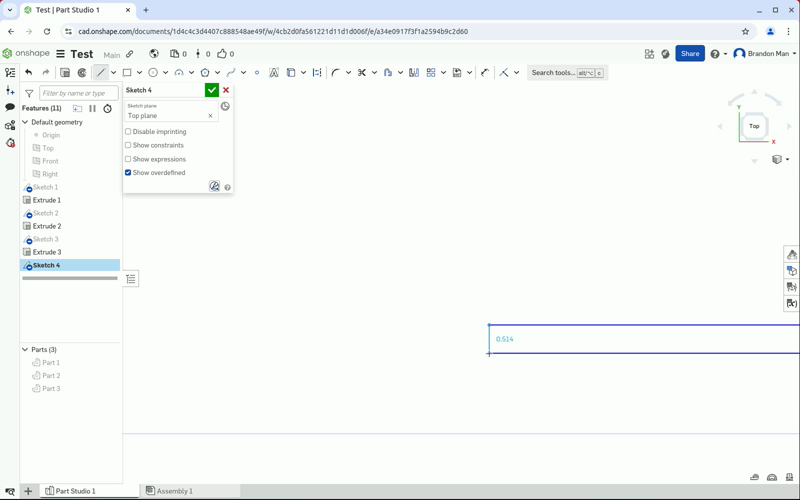
scroll(-6)
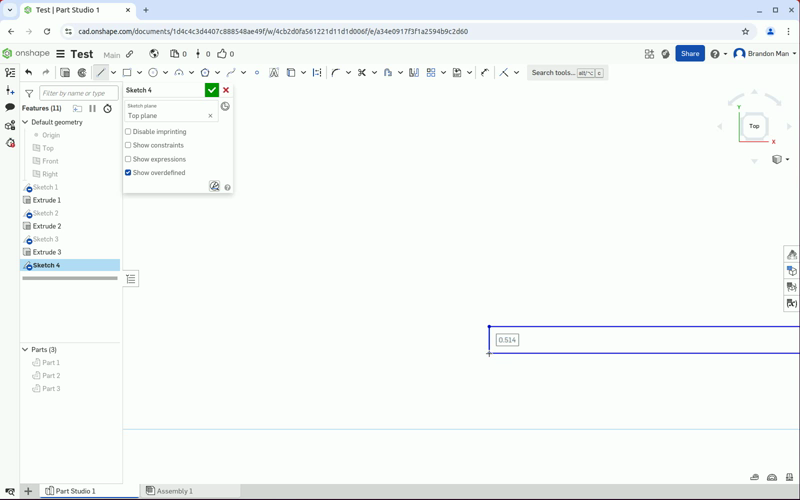
scroll(-6)
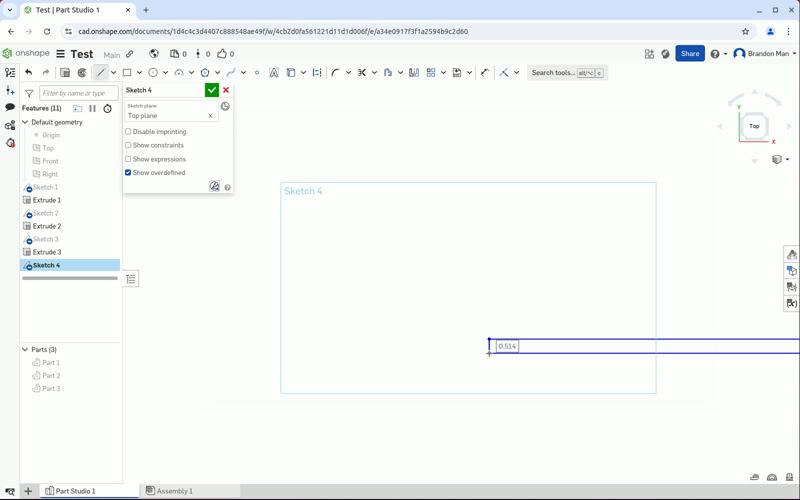
scroll(-6)
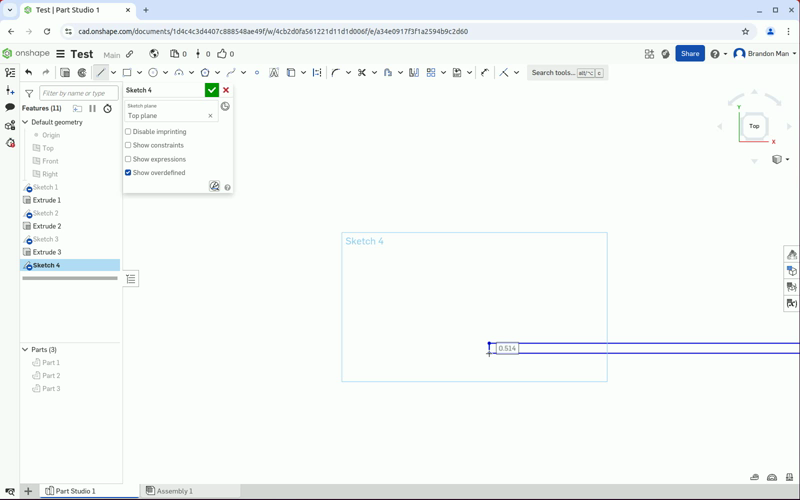
scroll(-6)
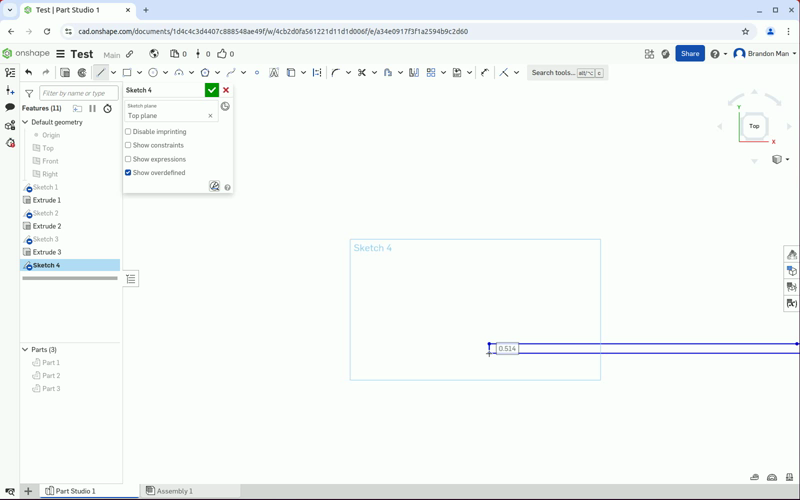
scroll(-6)
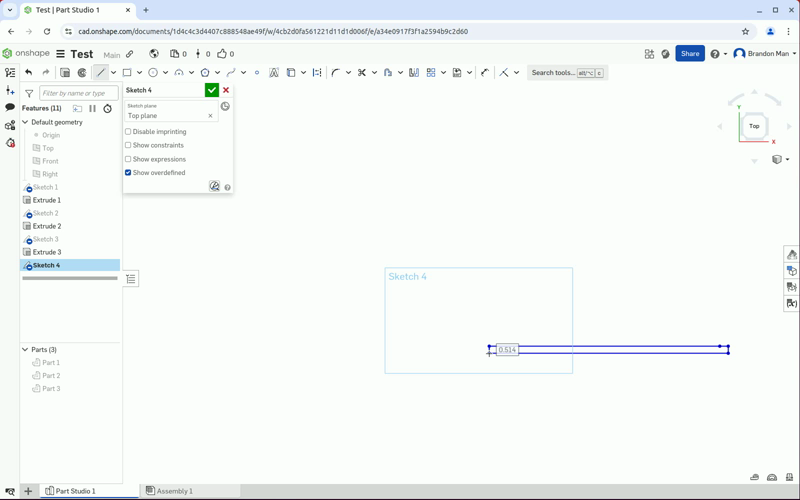
scroll(-6)
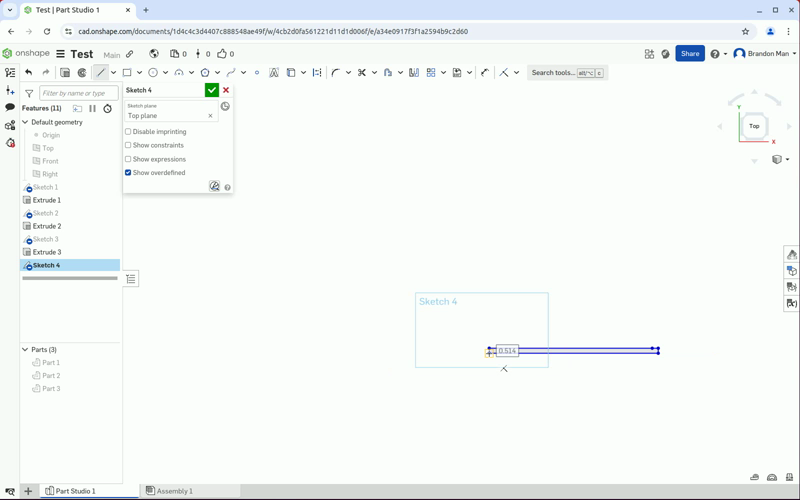
scroll(-6)
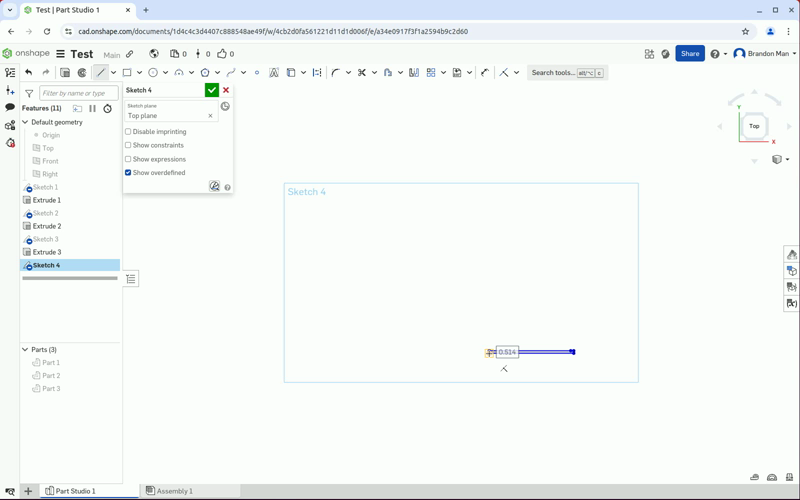
key(esc)
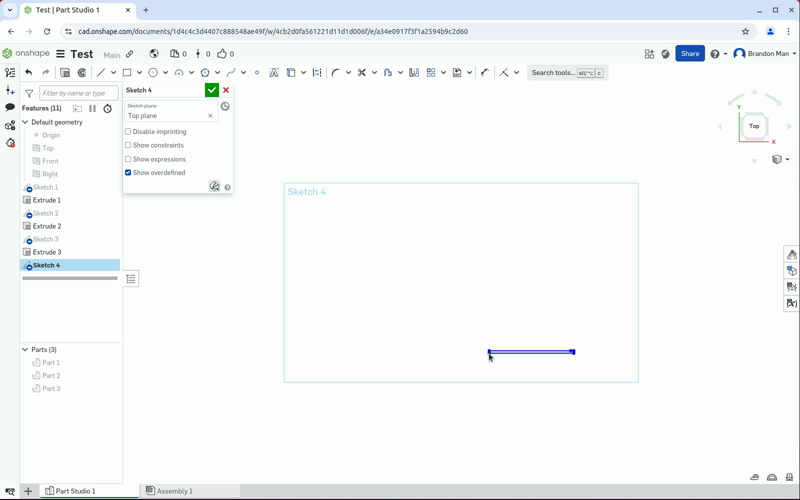
mouse_move(514, 350)
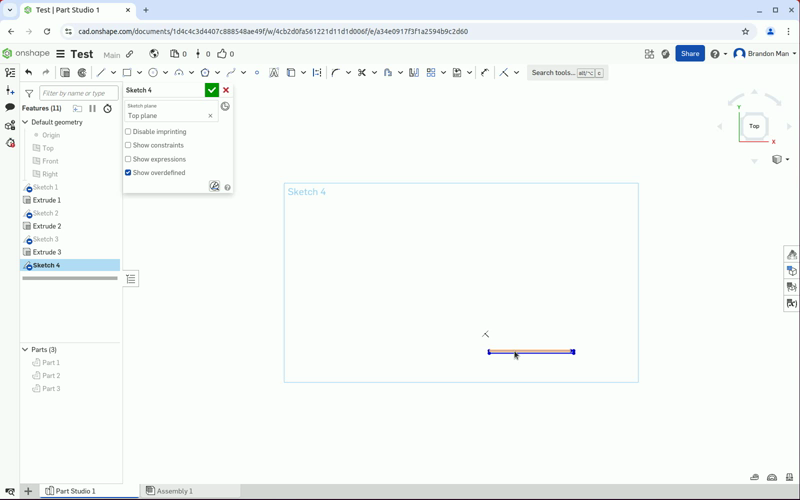
scroll(6)
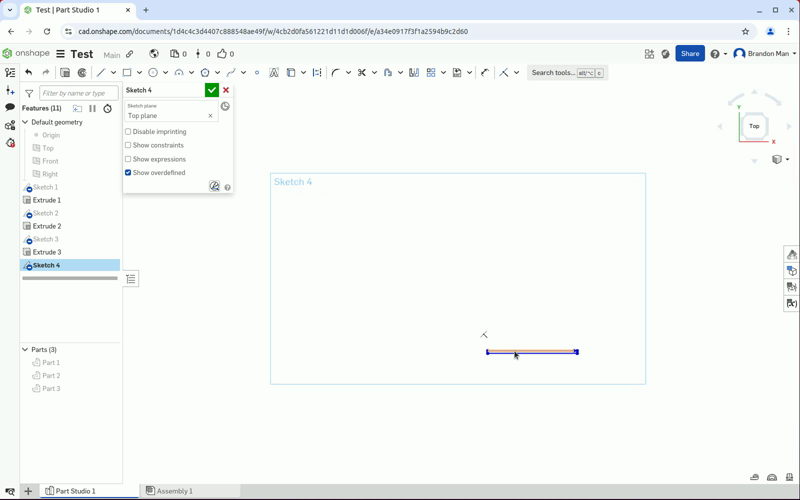
scroll(6)
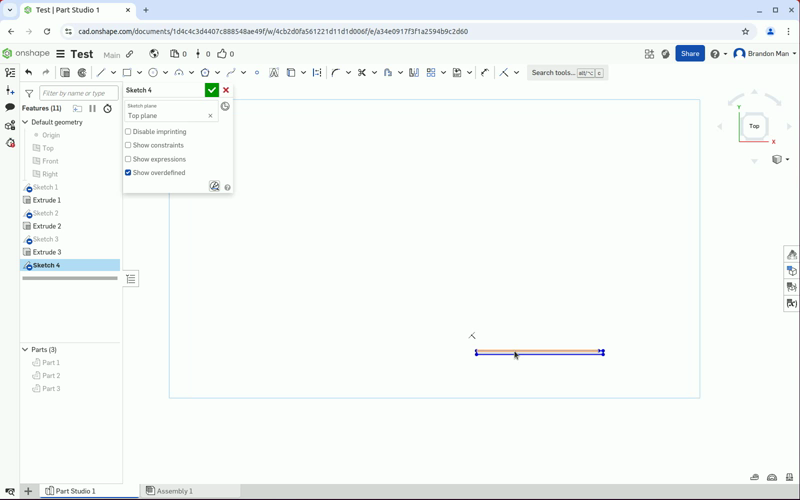
scroll(6)
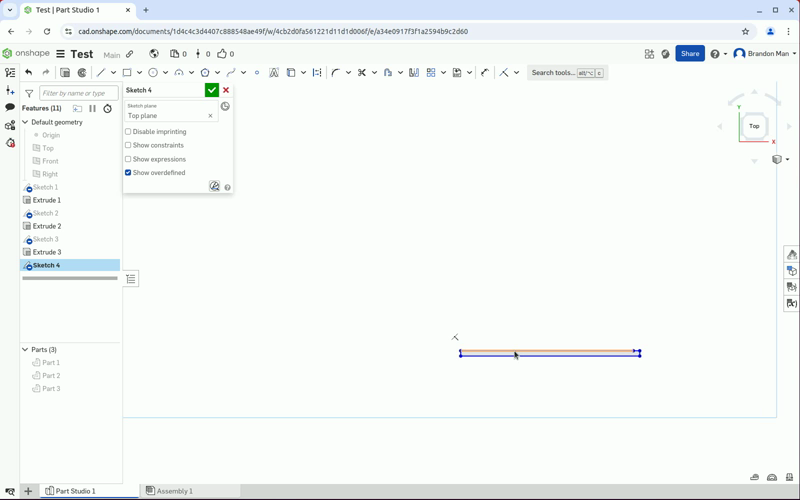
scroll(6)
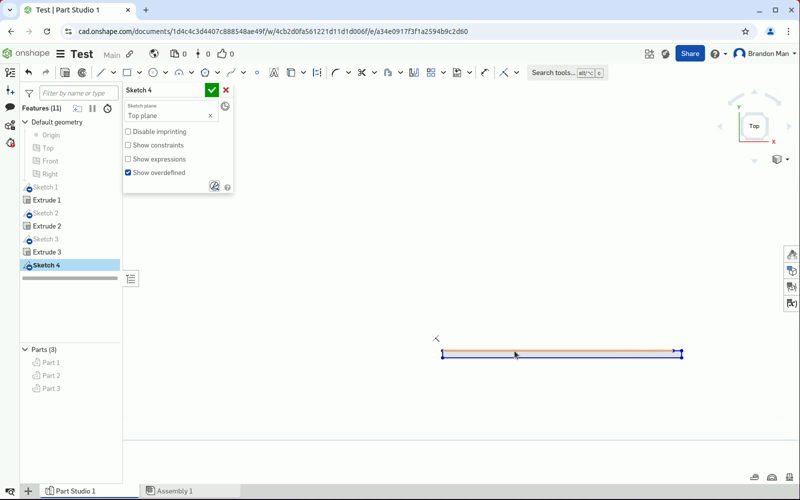
scroll(6)
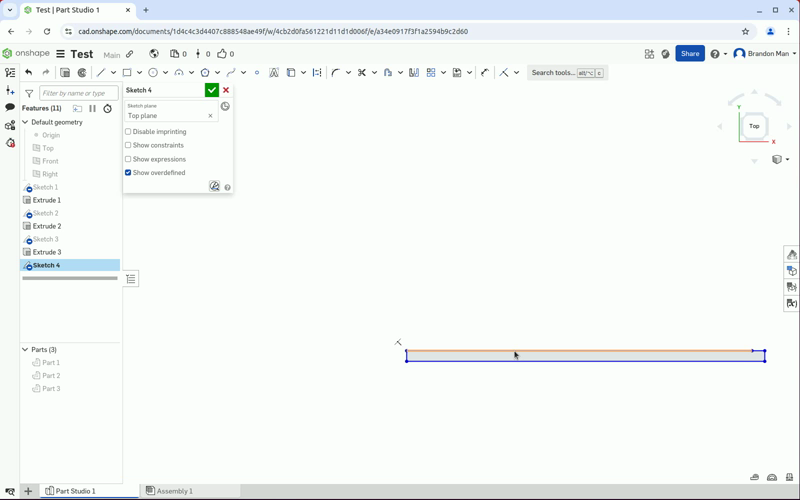
scroll(6)
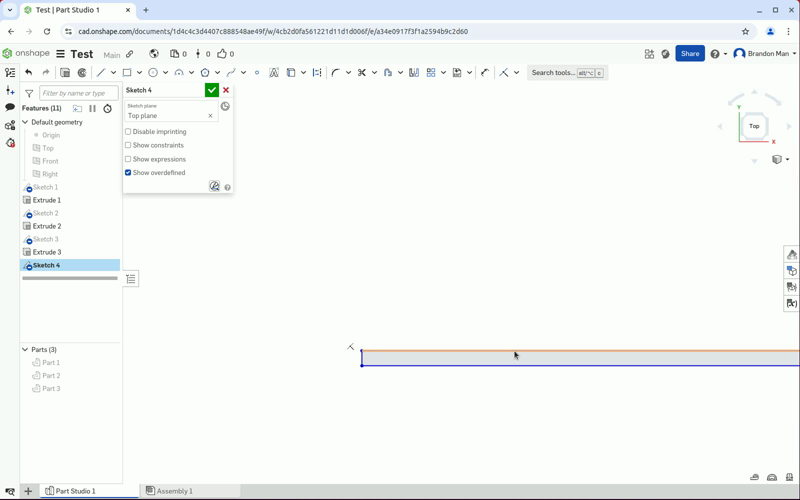
scroll(6)
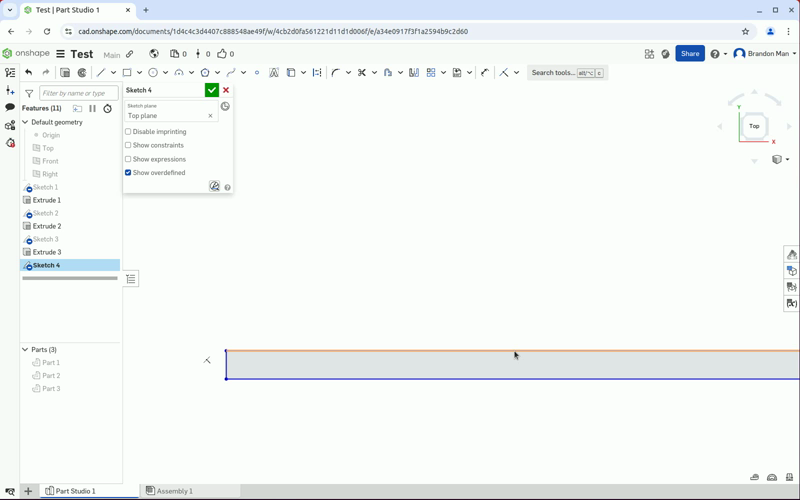
click(514, 350)
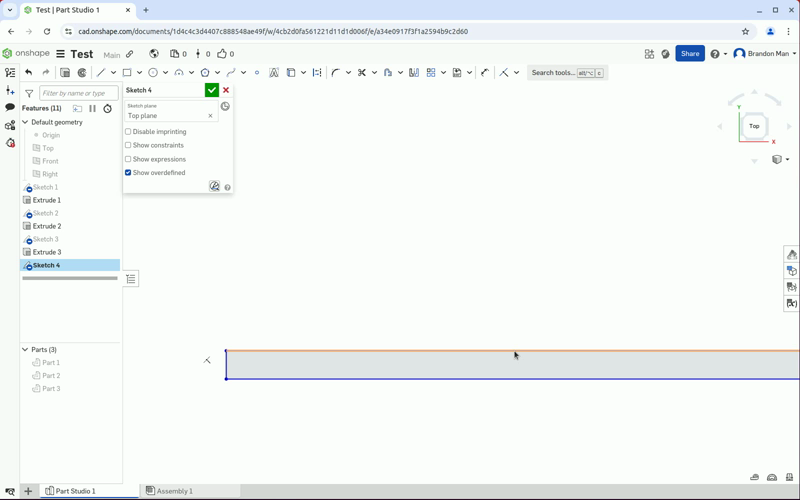
scroll(-6)
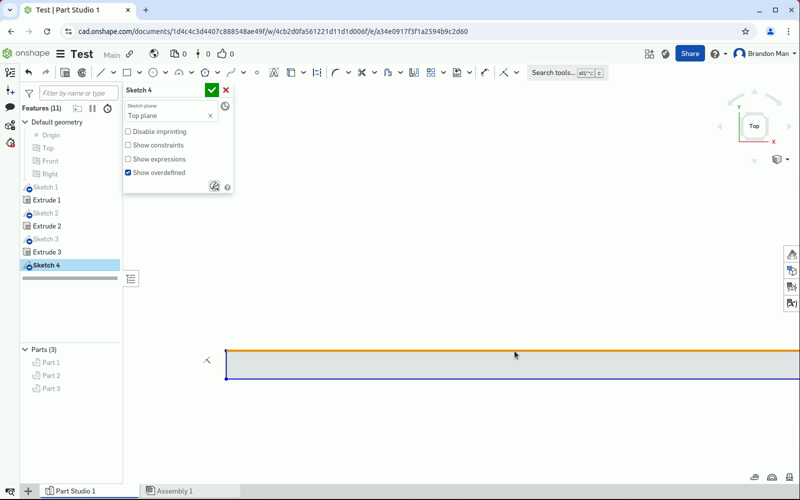
scroll(-6)
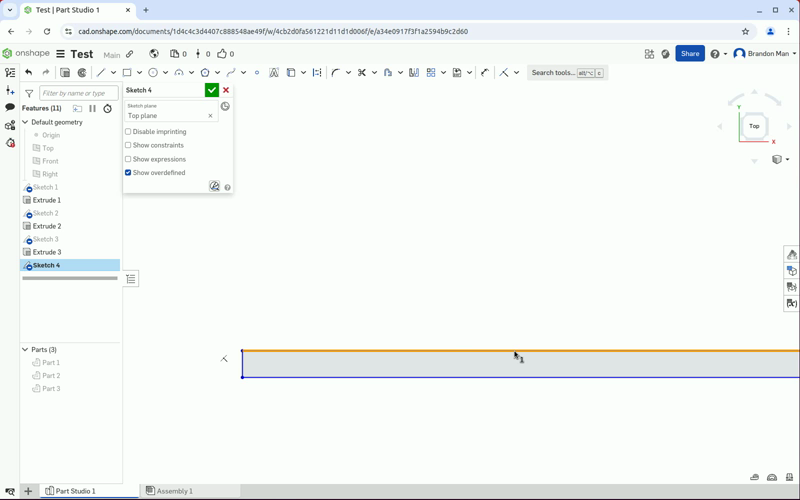
scroll(-6)
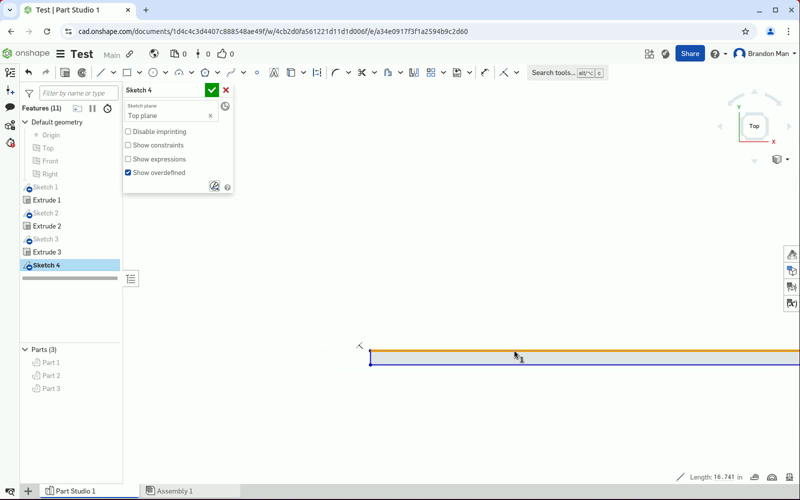
scroll(-6)
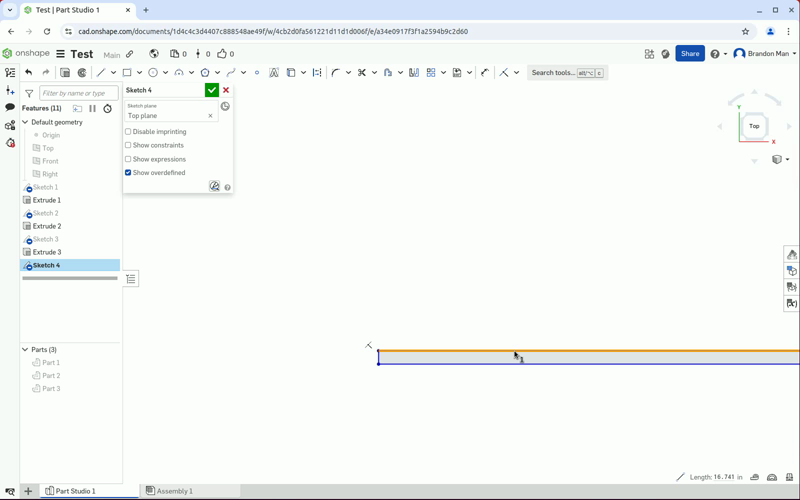
scroll(-6)
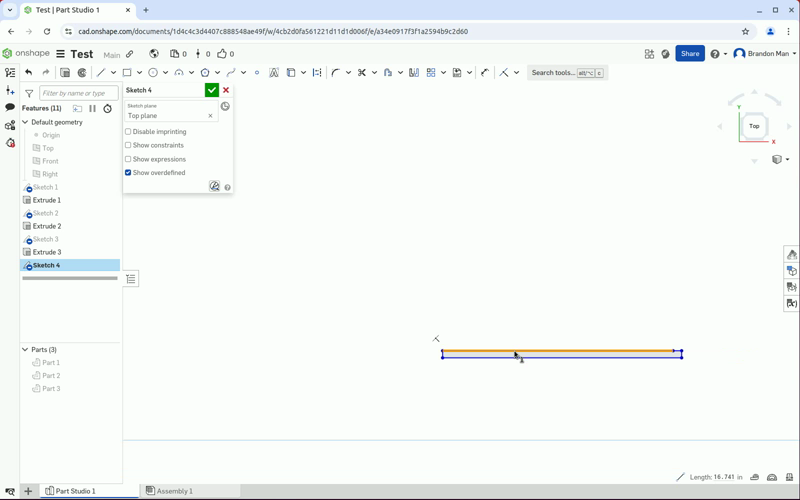
scroll(-6)
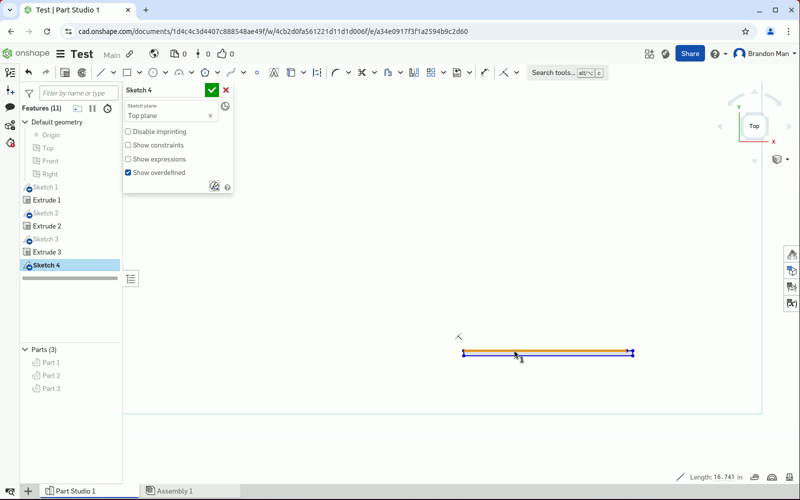
scroll(-6)
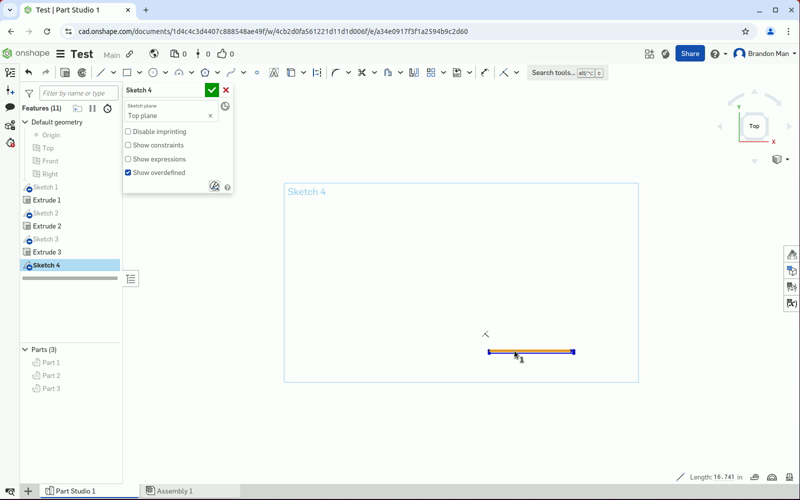
mouse_move(73, 352)
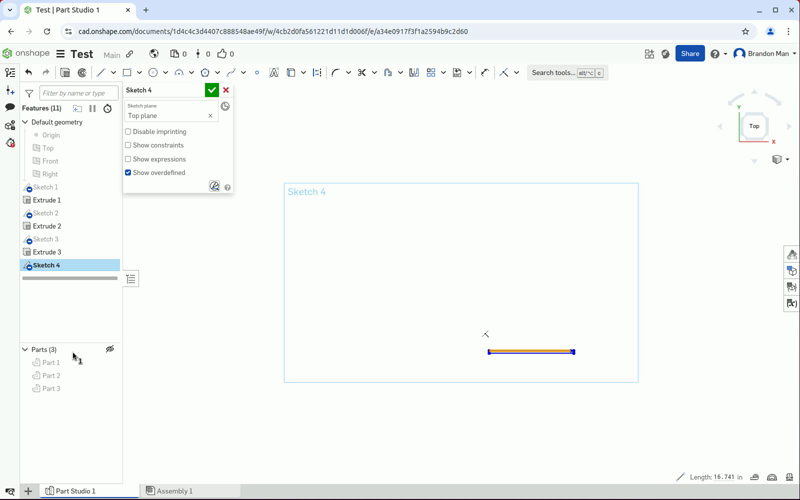
key(shift+y)
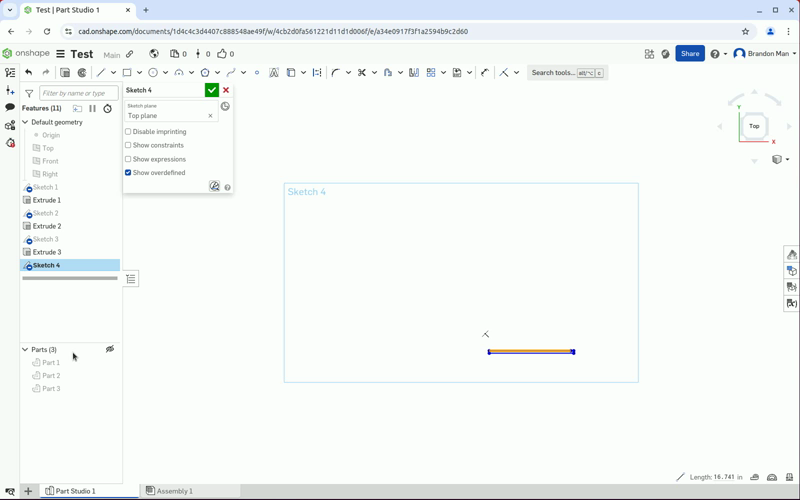
key(shift+e)
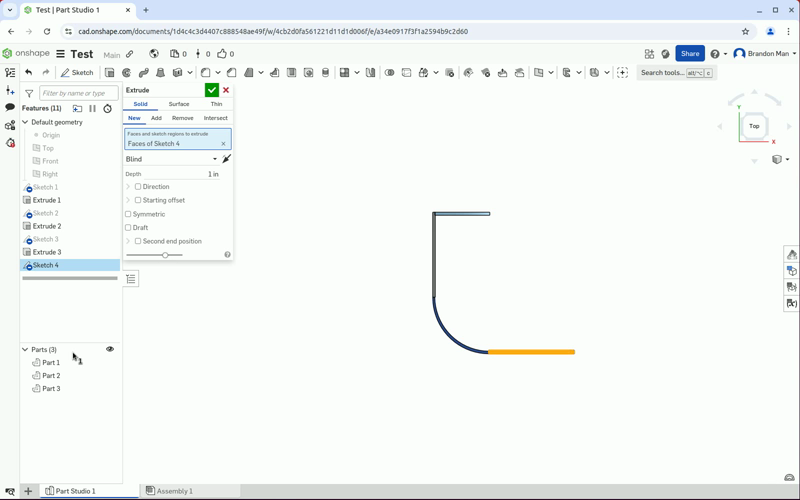
mouse_move(143, 106)
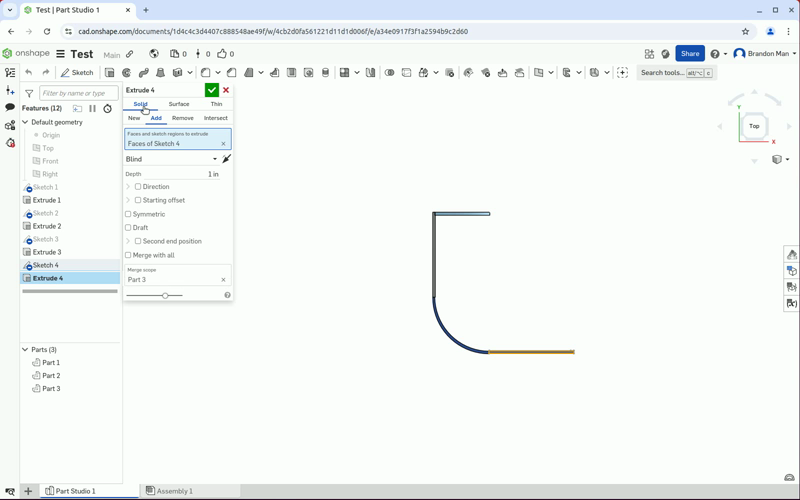
click(143, 106)
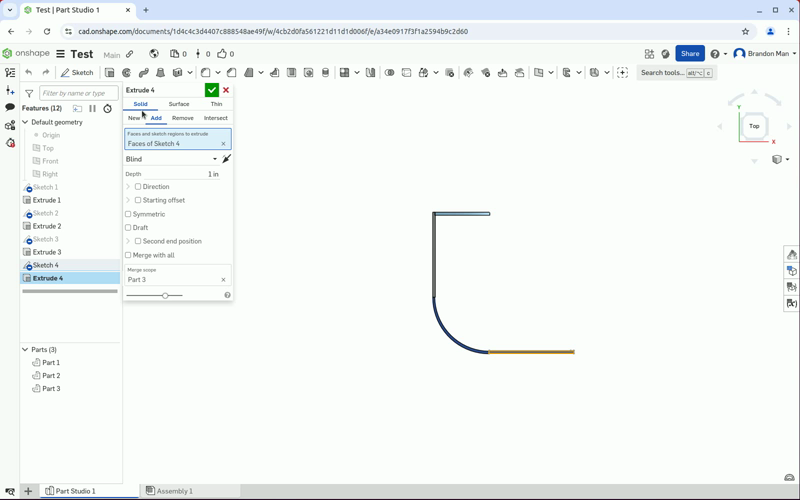
mouse_move(137, 120)
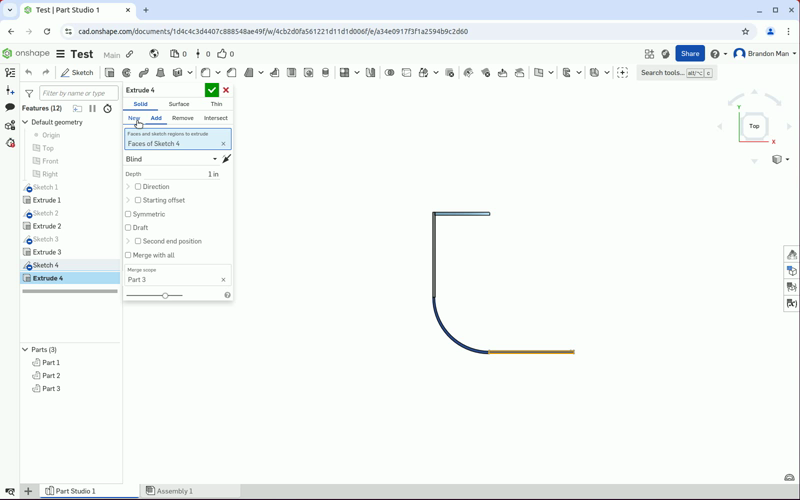
click(137, 120)
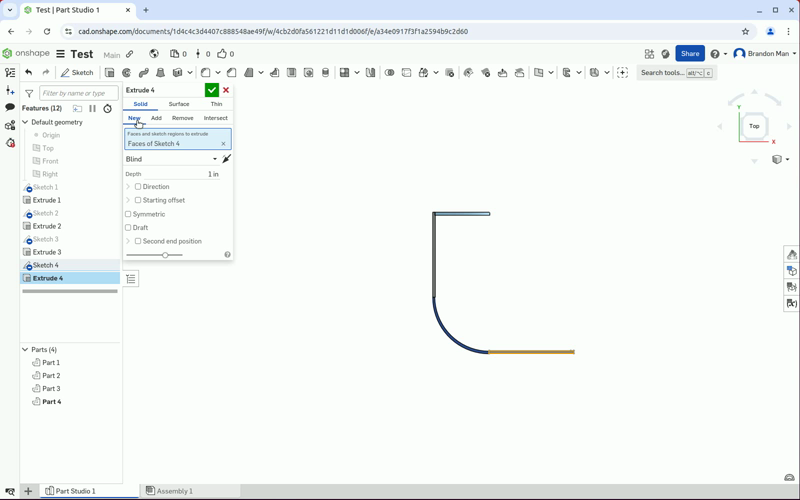
key(tab, 4)
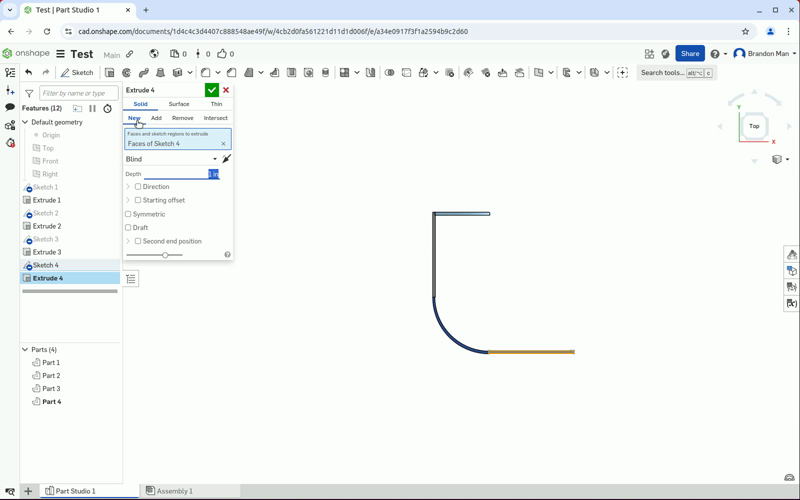
text(19.498)
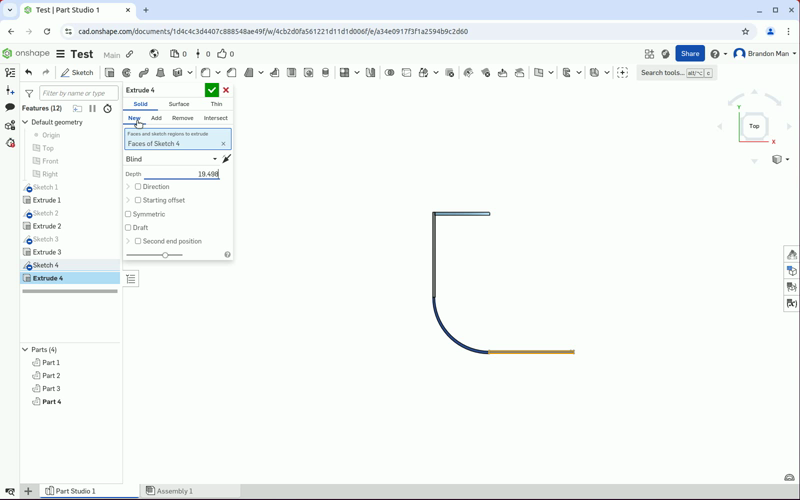
key(enter)
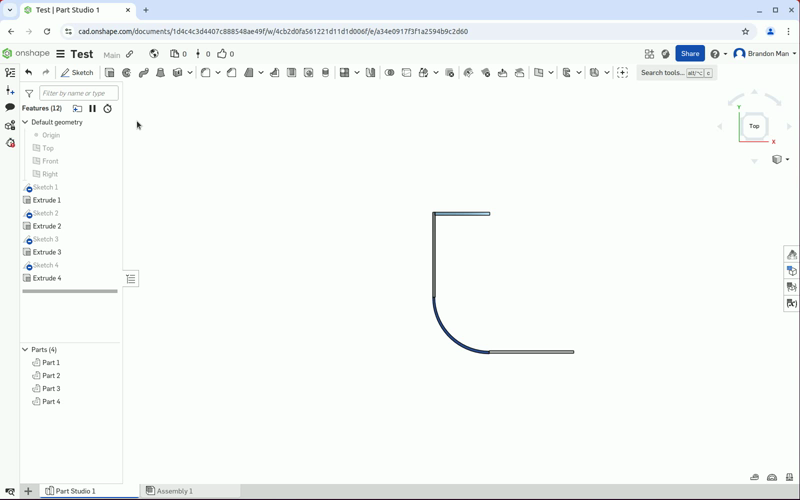
key(shift+h)
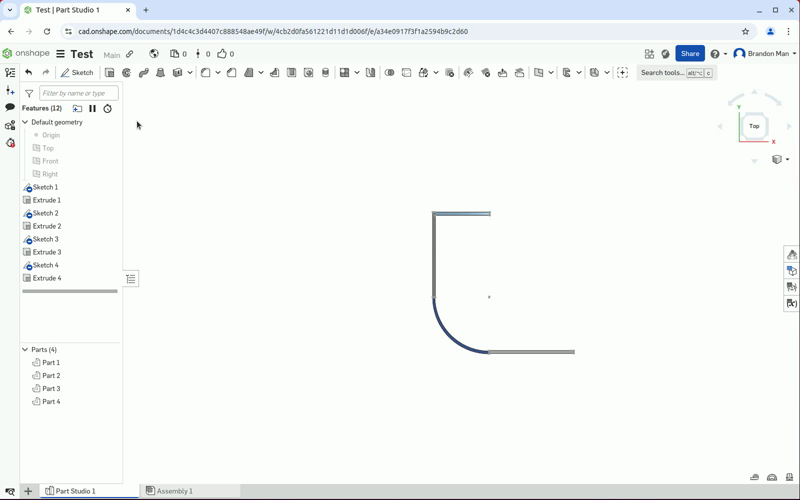
key(shift+h)
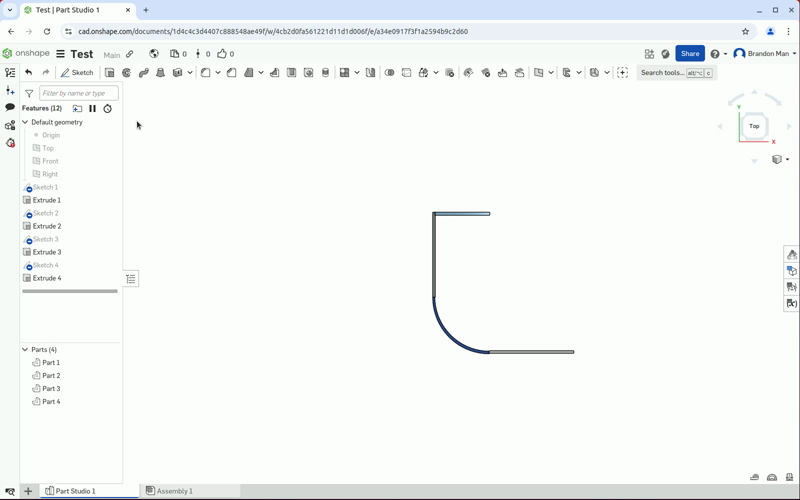
mouse_move(73, 189)
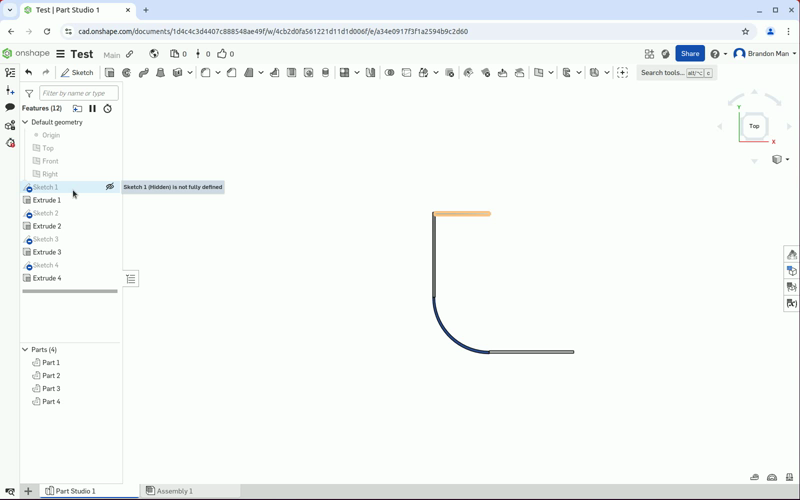
click(73, 189)
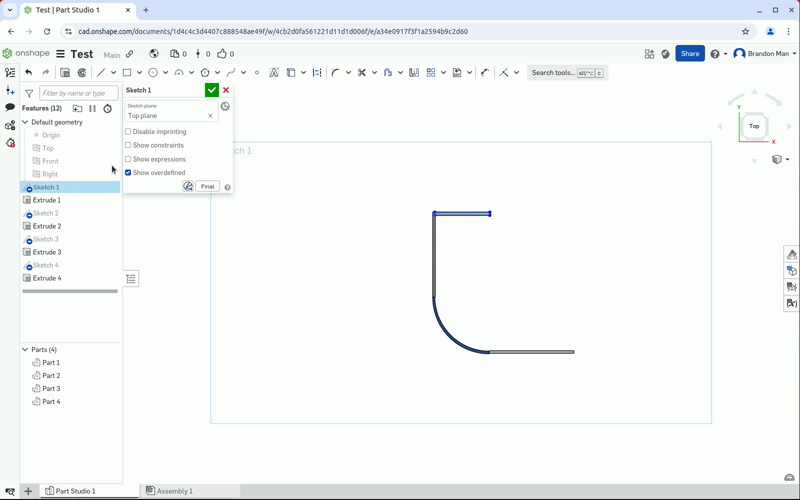
mouse_move(229, 92)
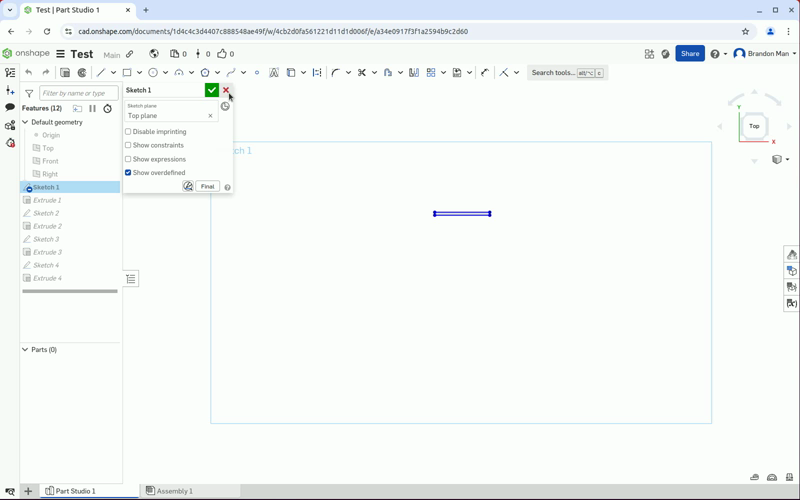
click(229, 92)
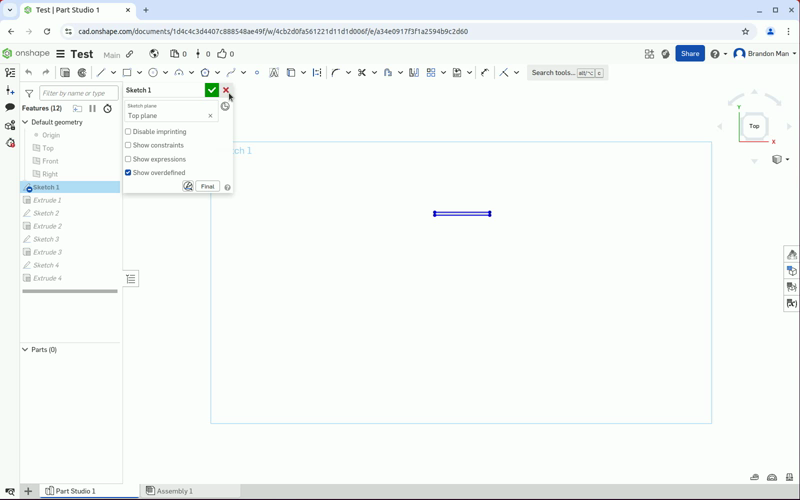
key(shift+s)
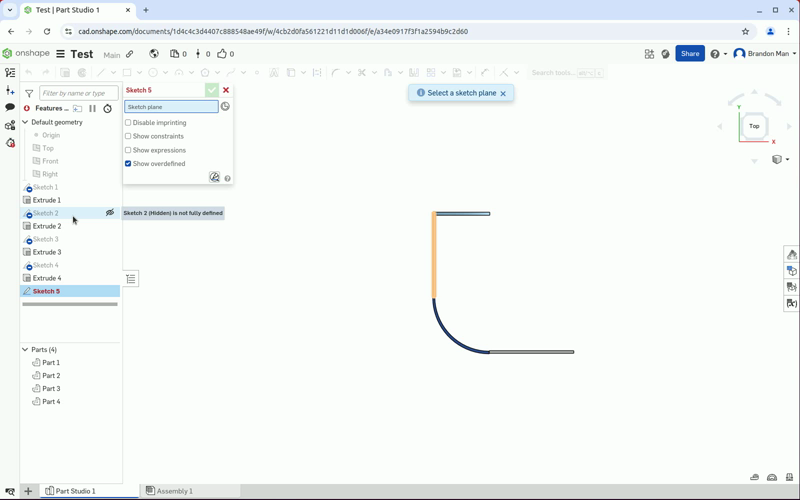
scroll(3)
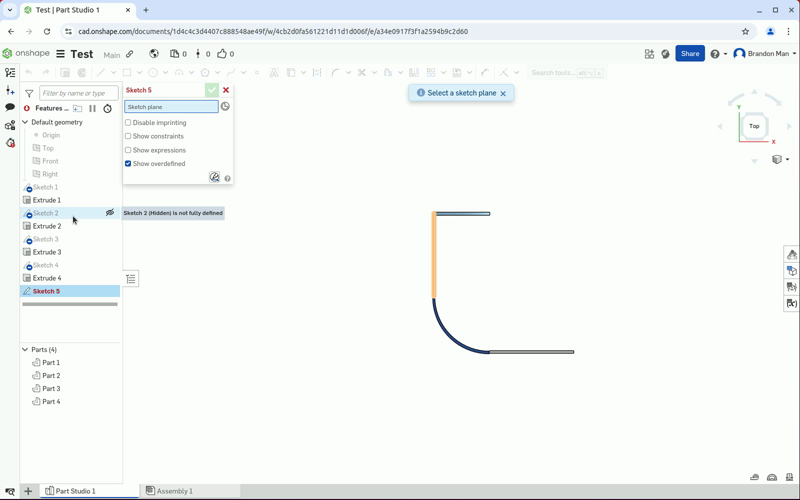
mouse_move(73, 150)
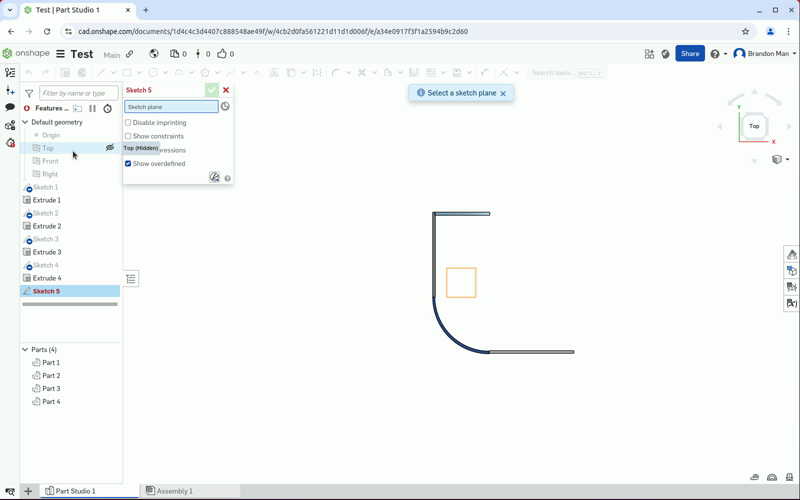
click(73, 150)
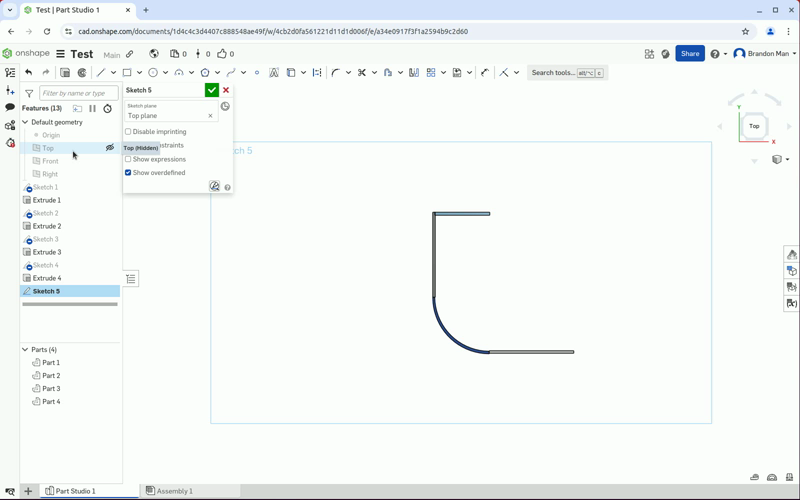
mouse_move(73, 352)
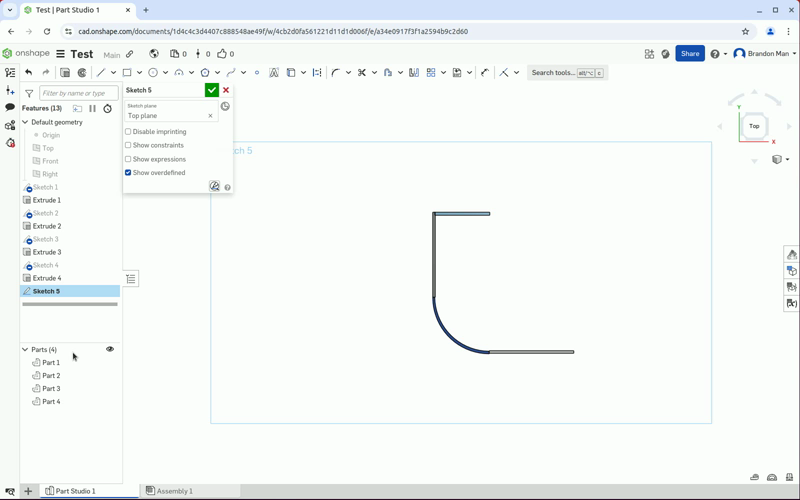
key(y)
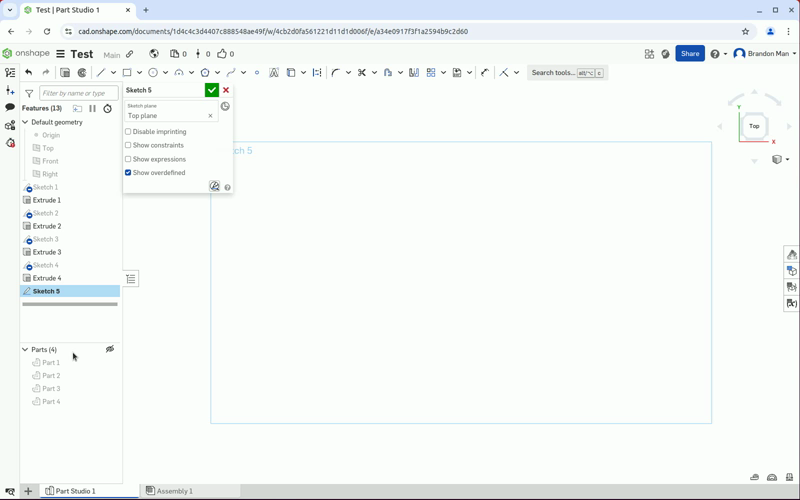
key(l)
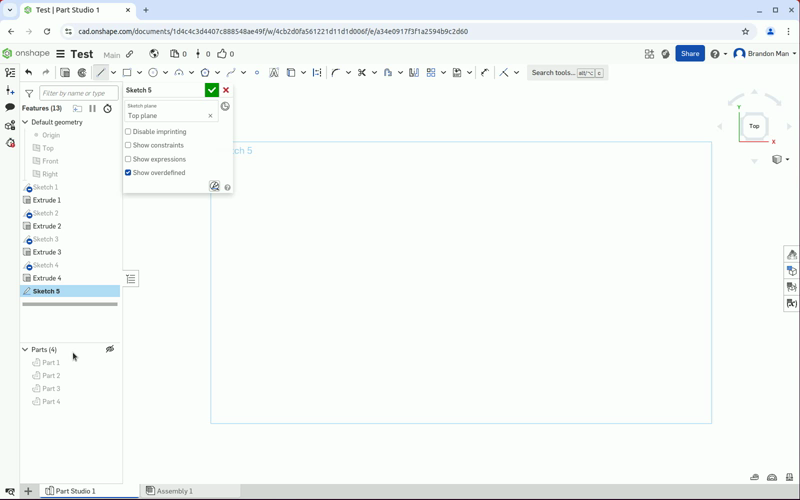
key_down(shift)
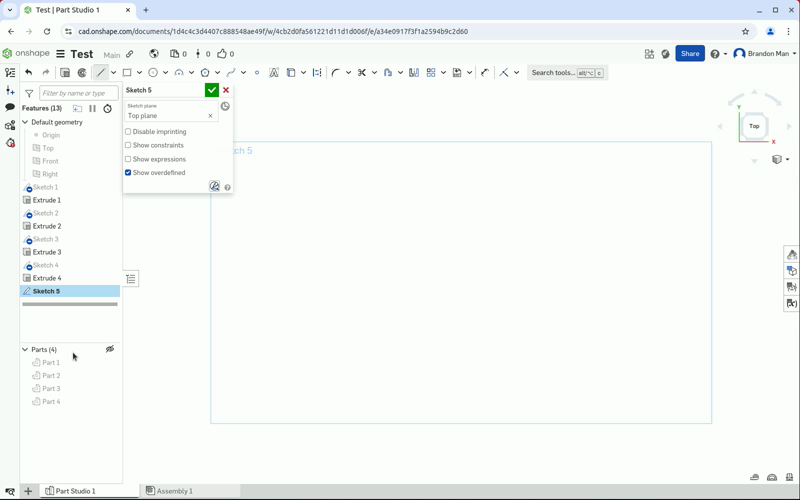
mouse_move(570, 351)
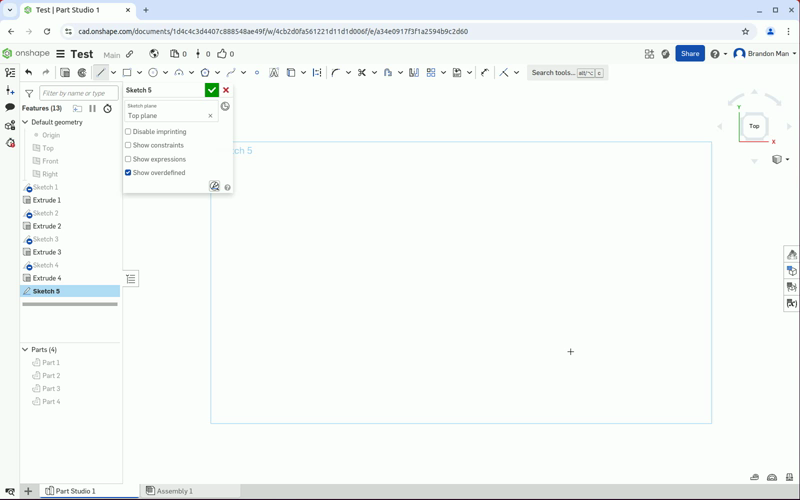
click(570, 351)
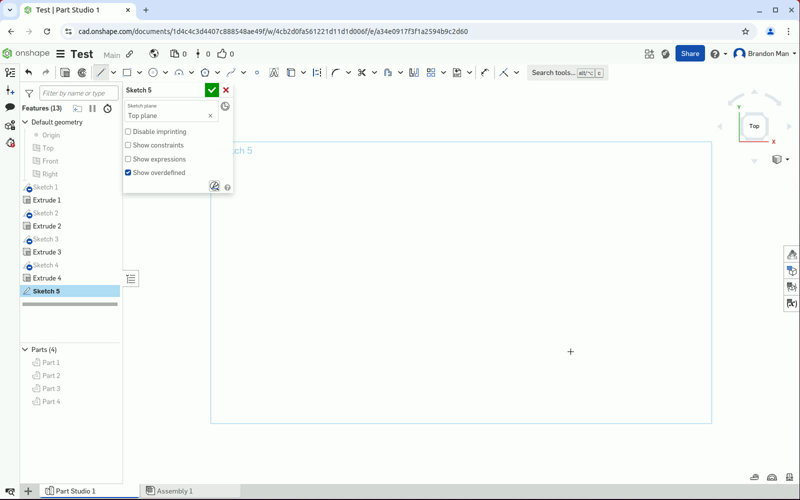
key_up(shift)
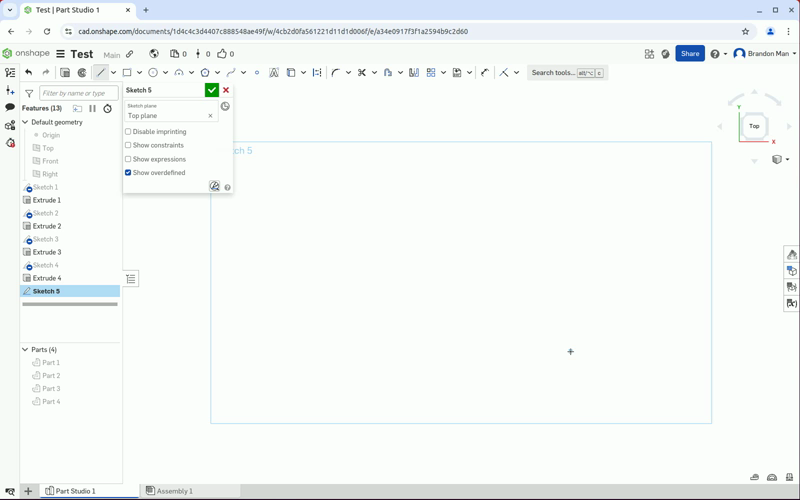
key_down(shift)
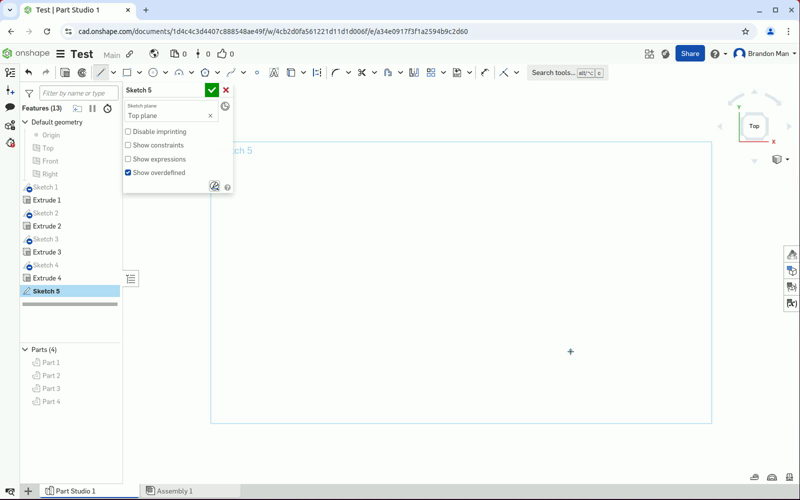
mouse_move(589, 351)
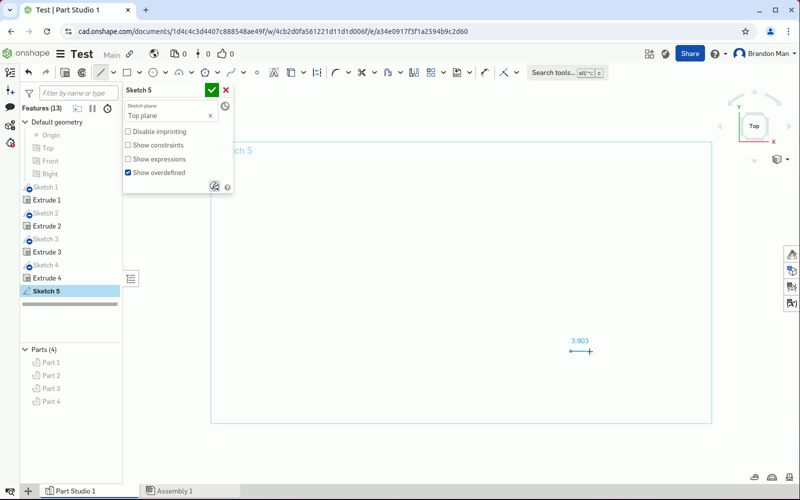
mouse_move(573, 351)
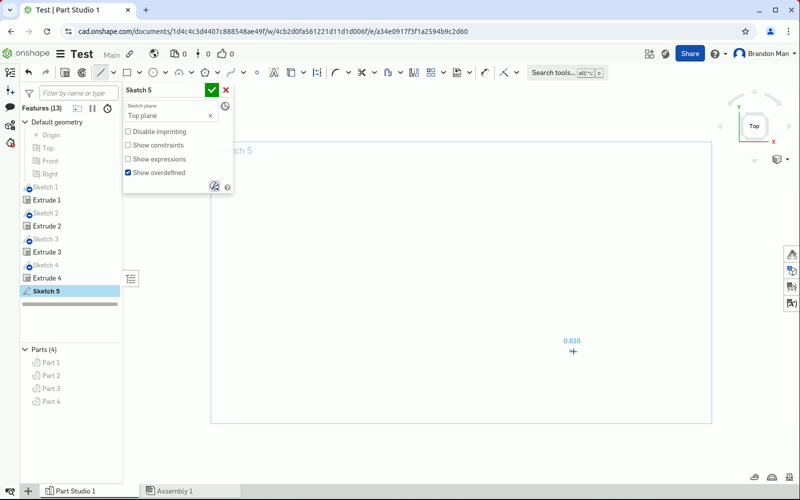
scroll(6)
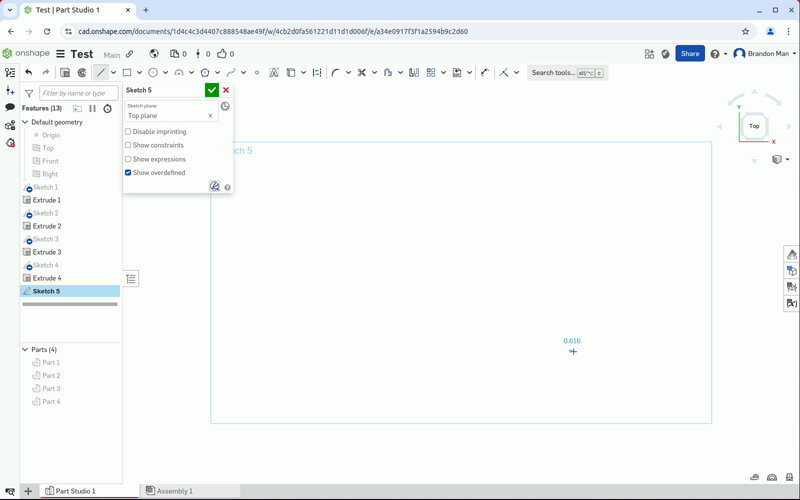
scroll(6)
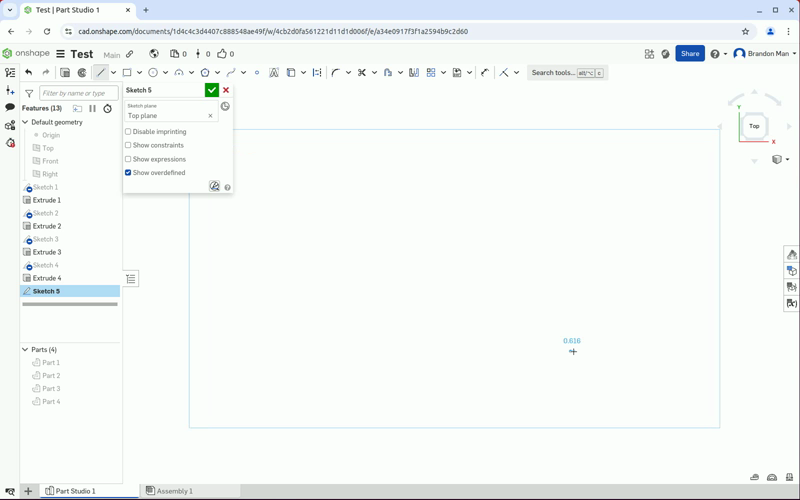
scroll(6)
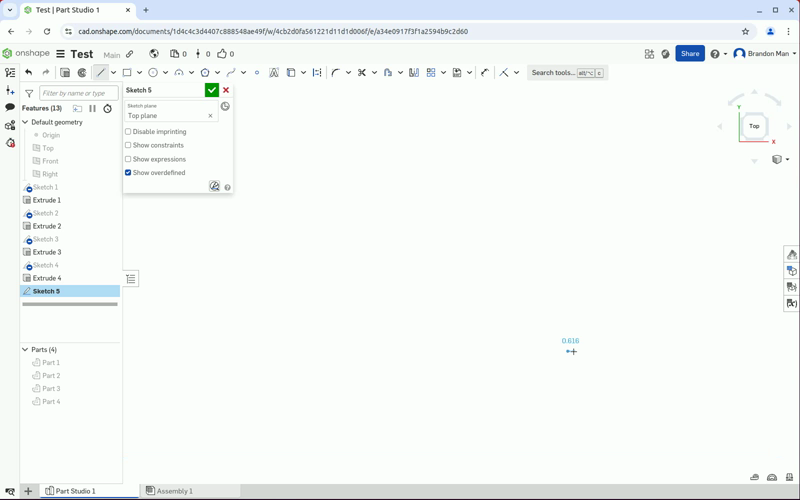
scroll(6)
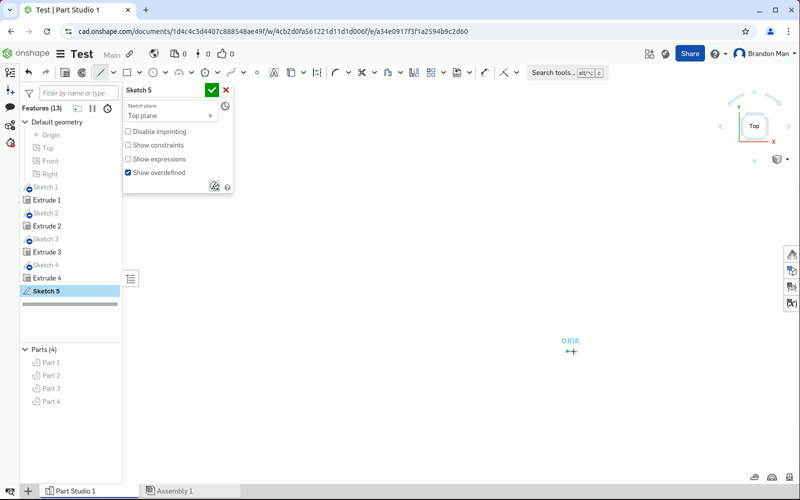
scroll(6)
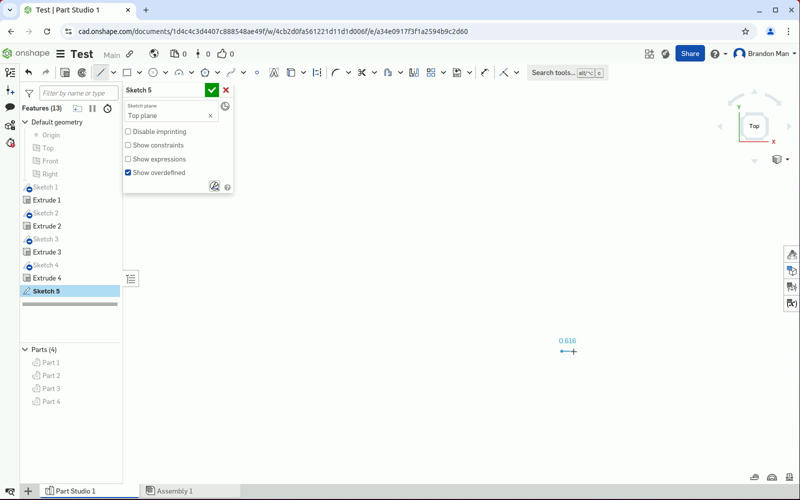
scroll(6)
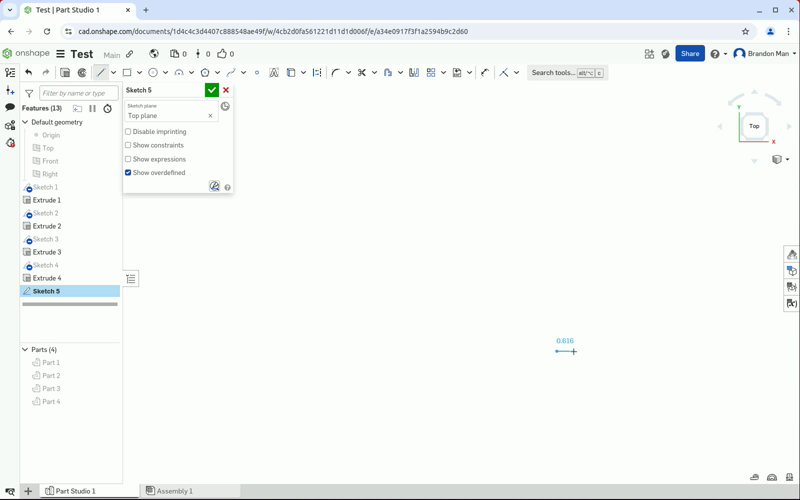
scroll(6)
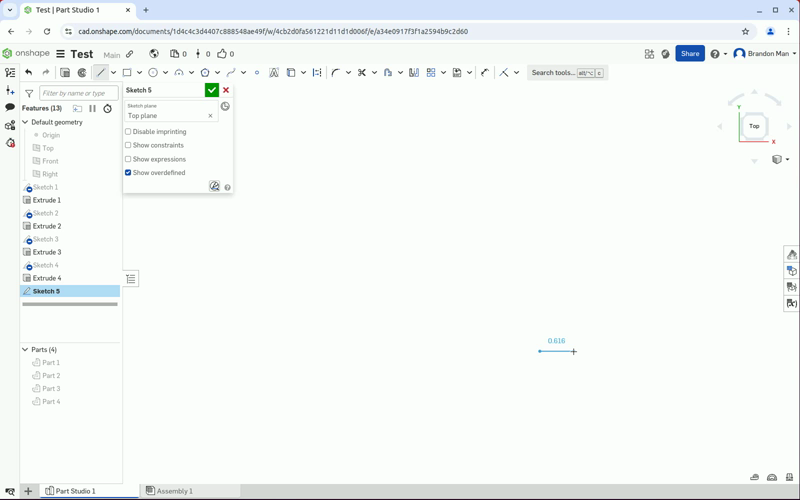
click(573, 351)
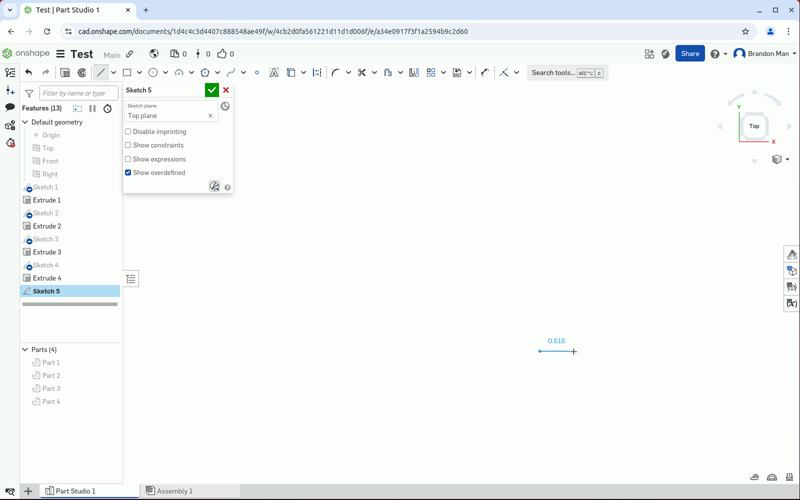
scroll(-6)
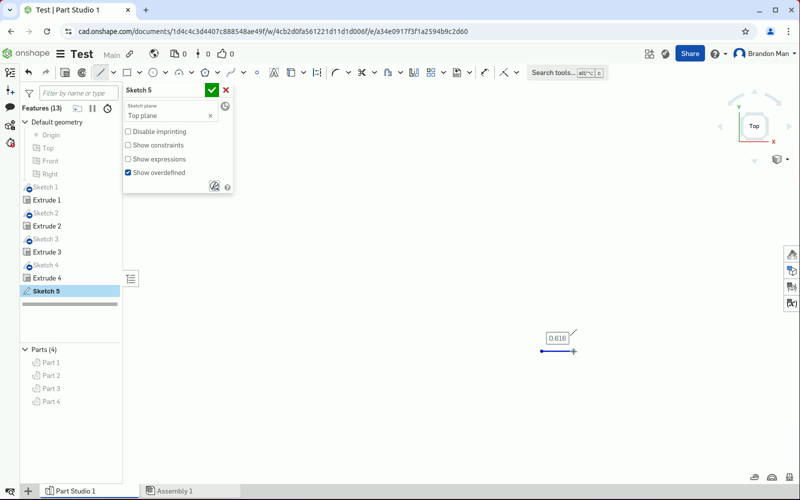
scroll(-6)
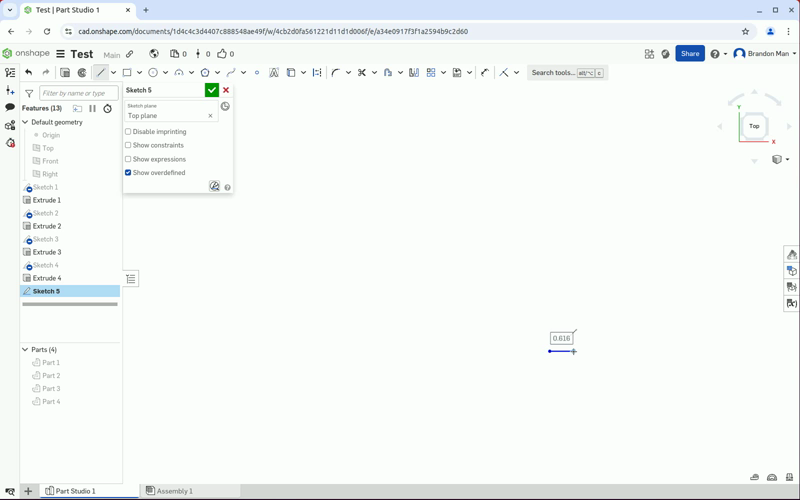
scroll(-6)
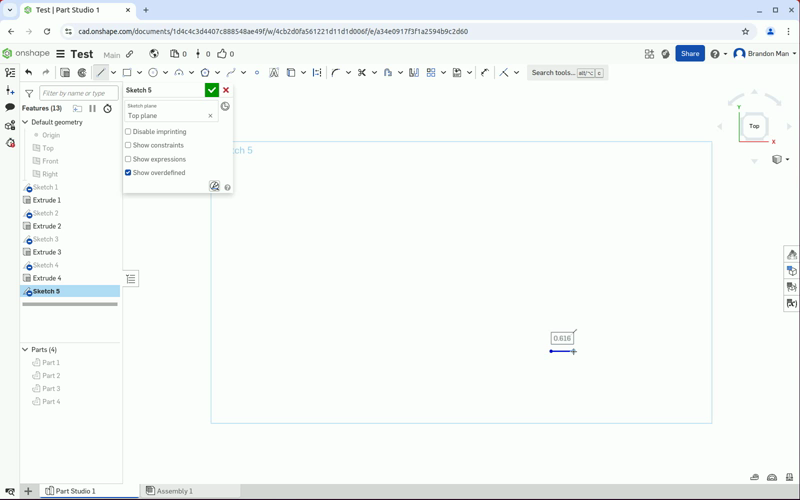
scroll(-6)
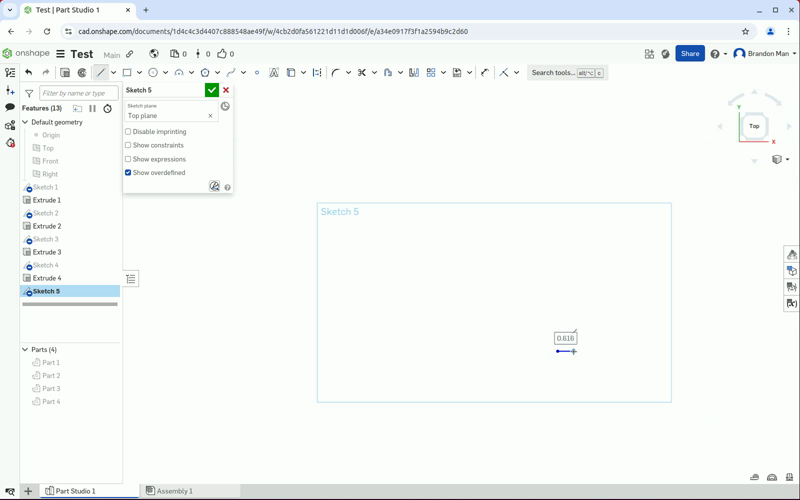
scroll(-6)
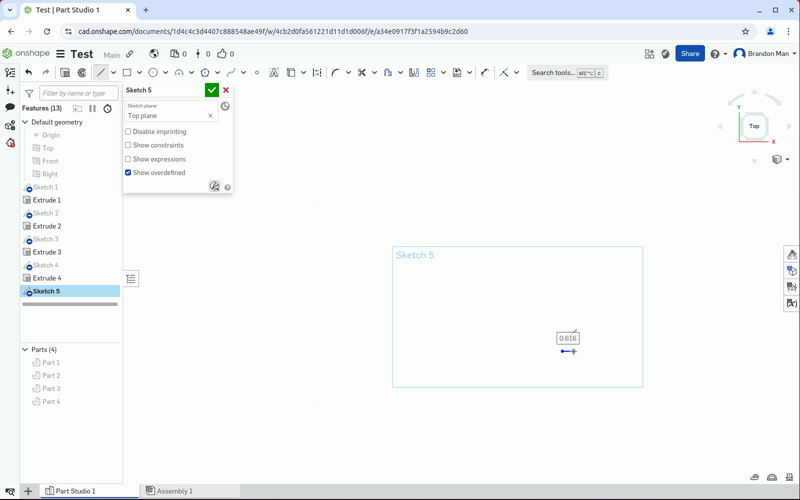
scroll(-6)
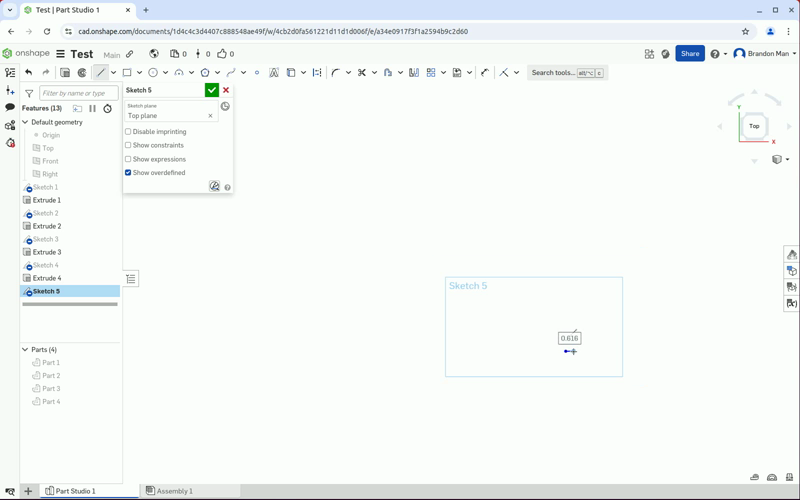
scroll(-6)
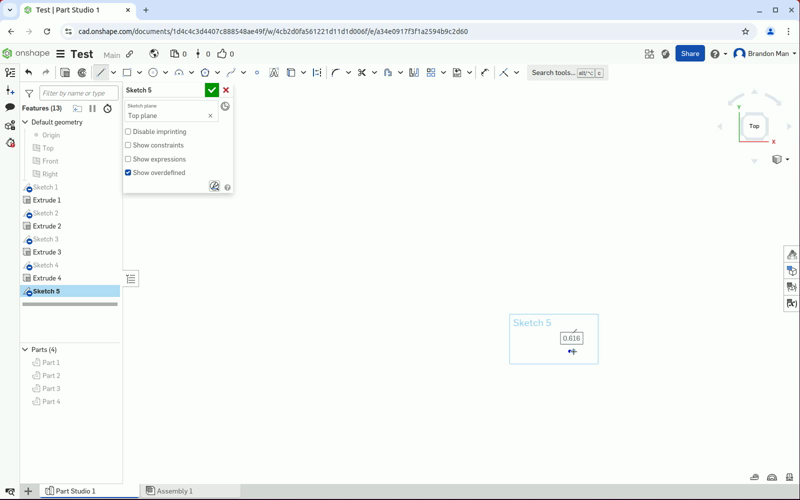
key_up(shift)
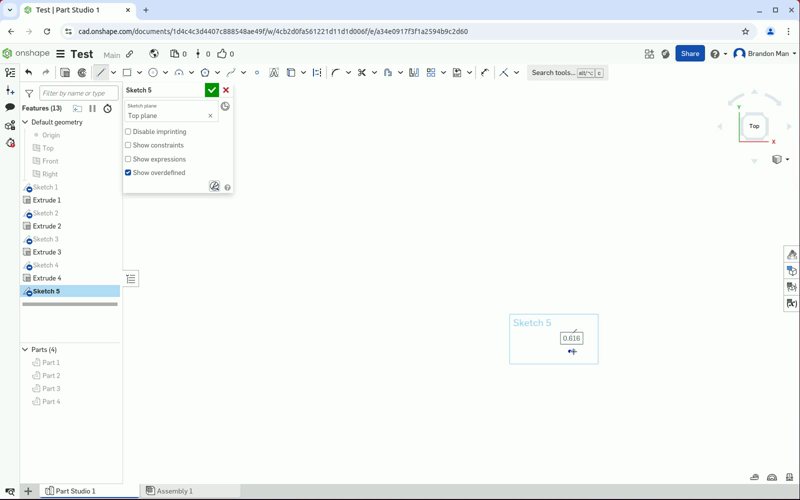
key_down(shift)
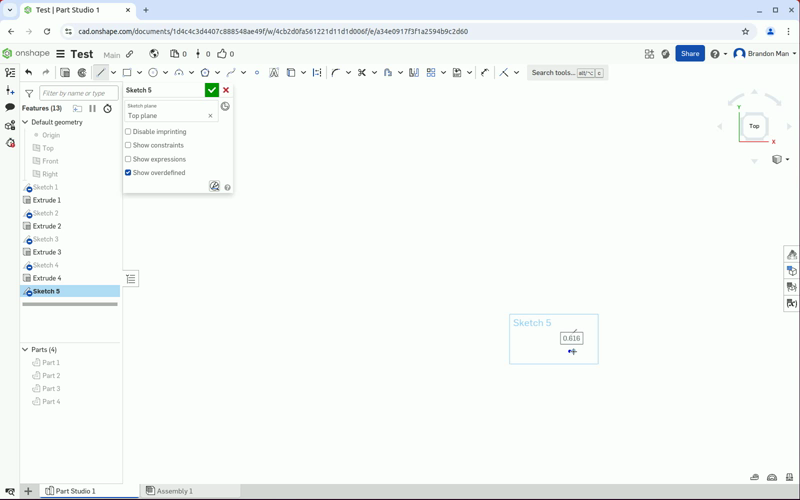
mouse_move(589, 351)
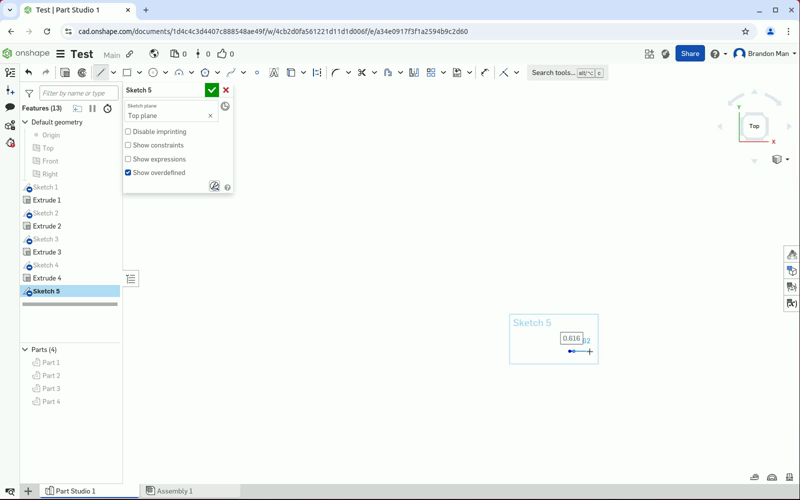
mouse_move(573, 296)
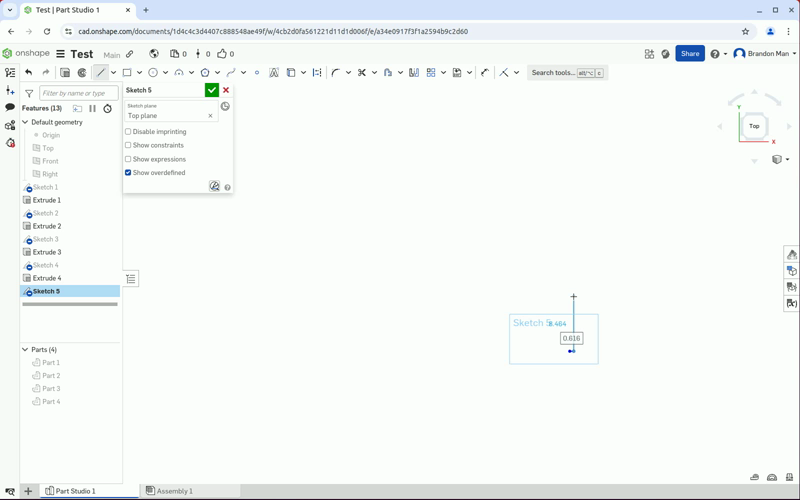
click(573, 296)
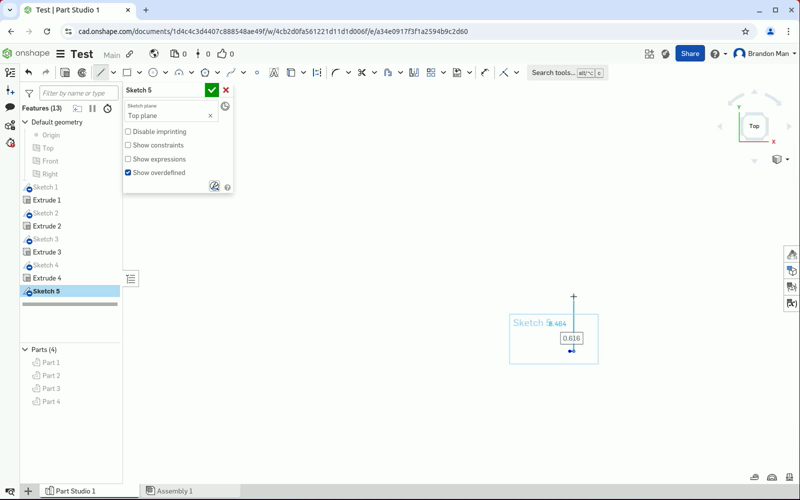
key_up(shift)
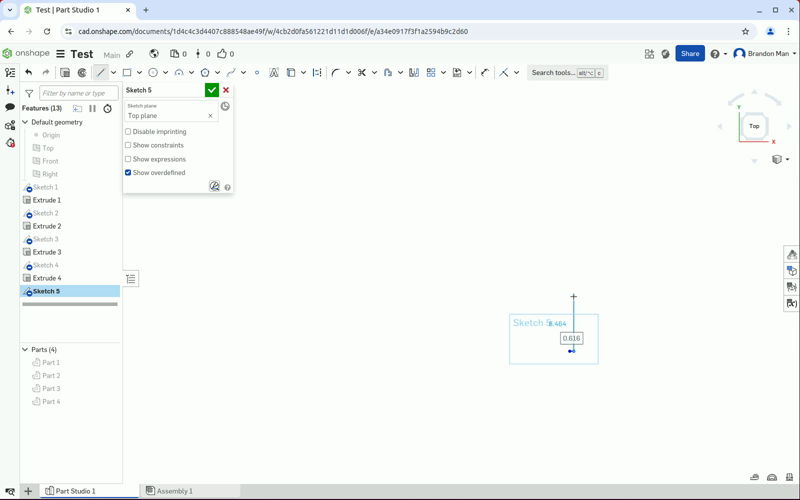
key_down(shift)
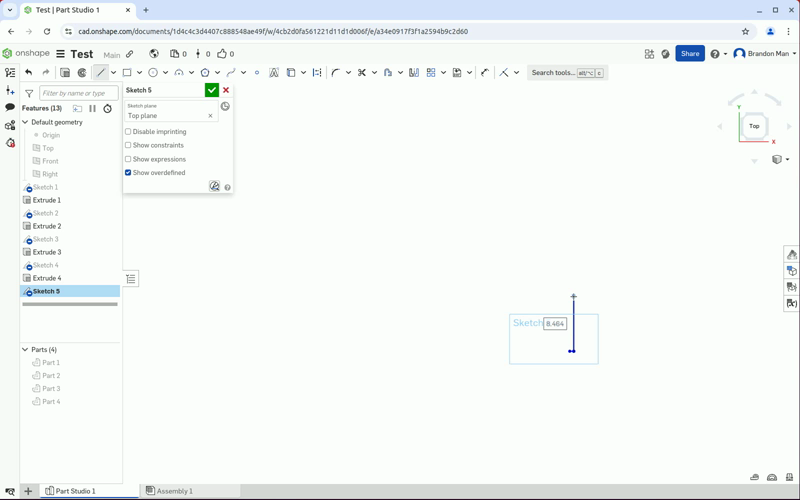
mouse_move(589, 296)
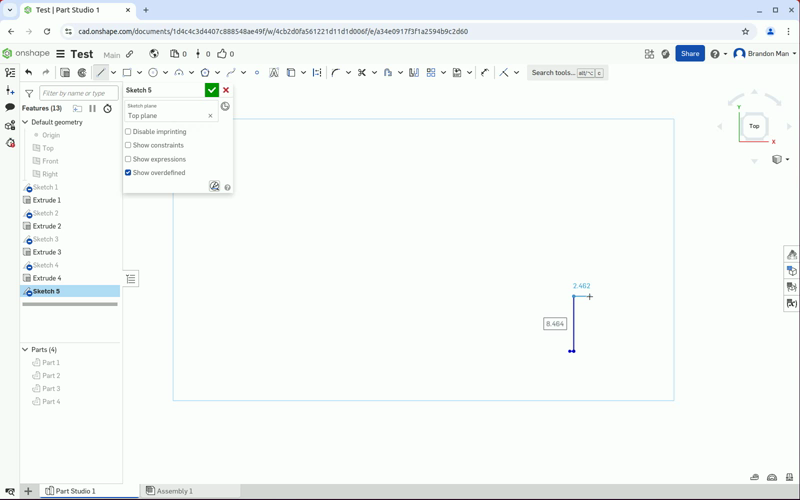
mouse_move(570, 296)
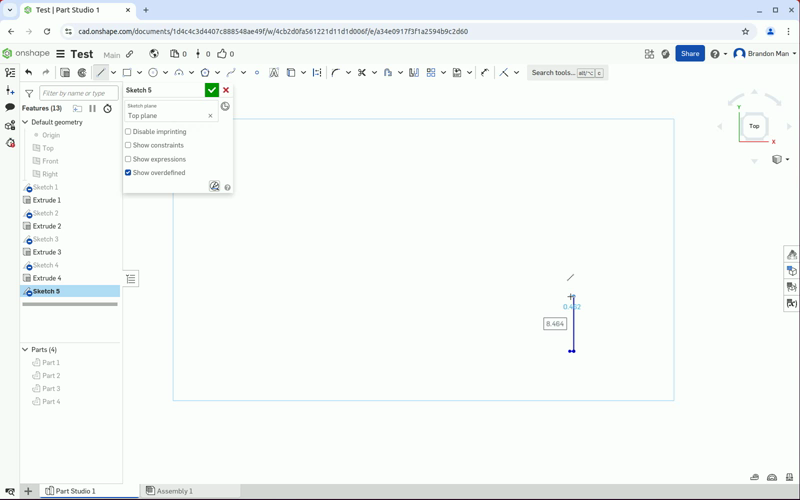
scroll(6)
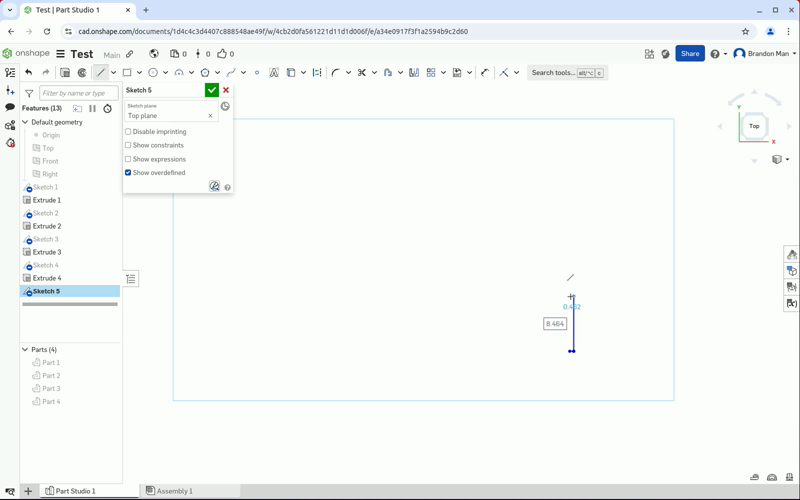
scroll(6)
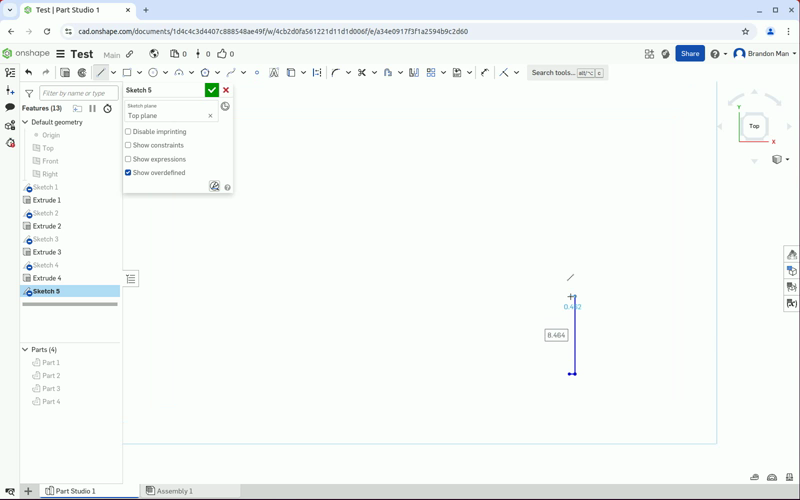
scroll(6)
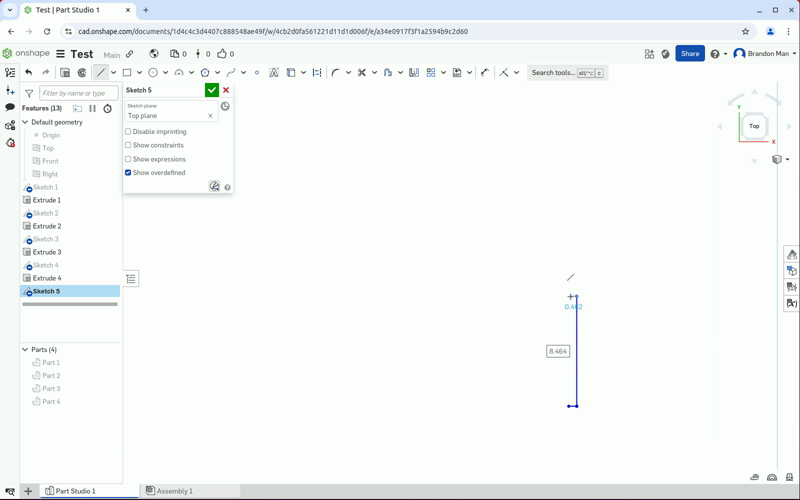
scroll(6)
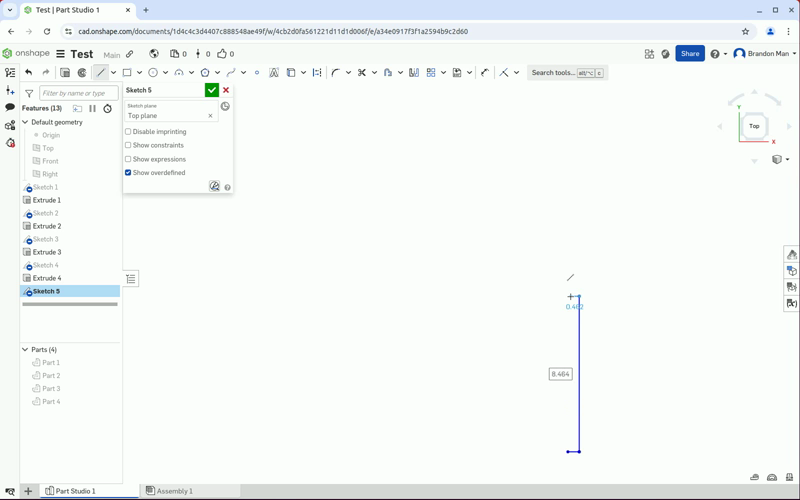
scroll(6)
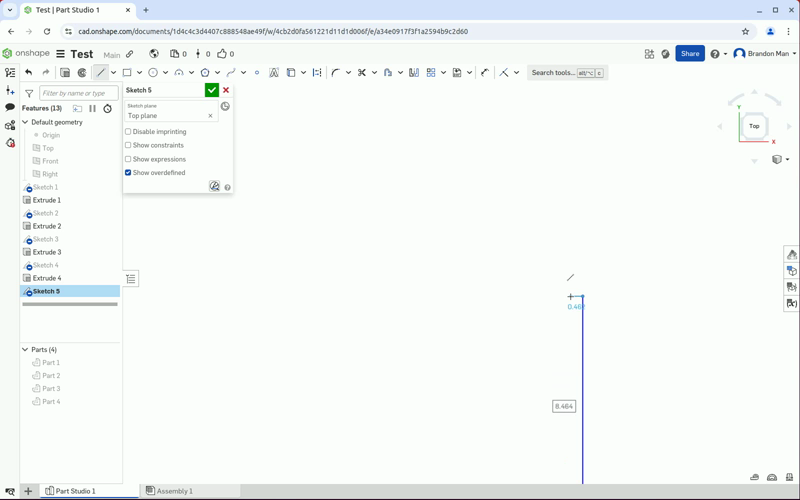
scroll(6)
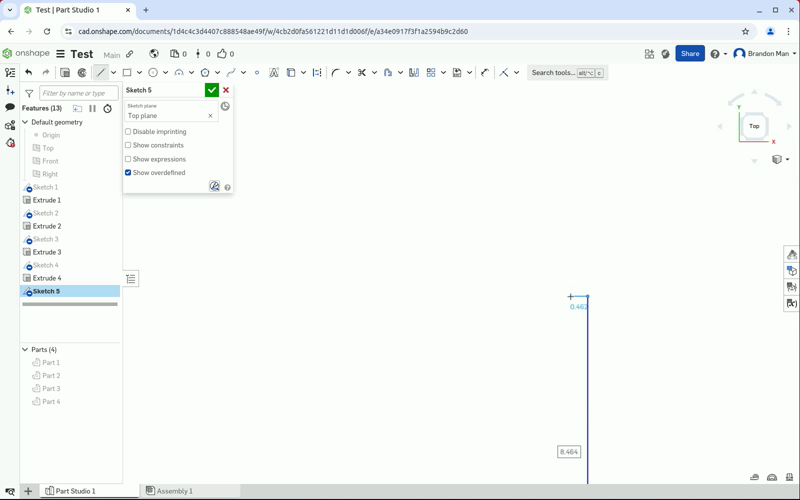
scroll(6)
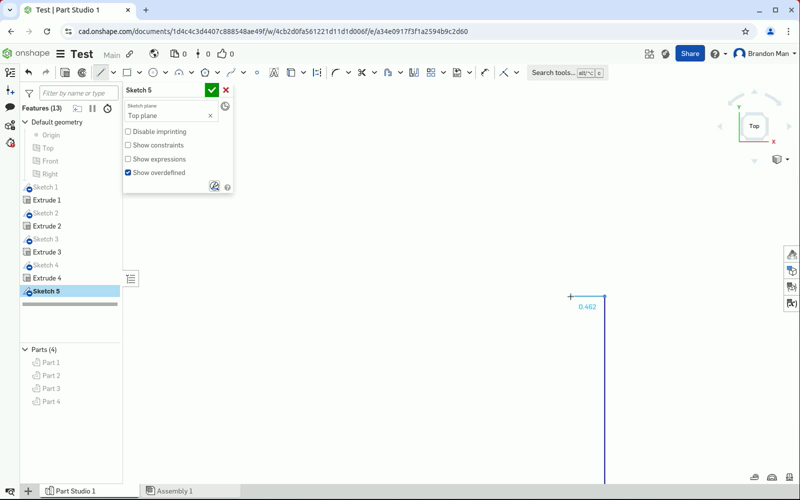
click(570, 296)
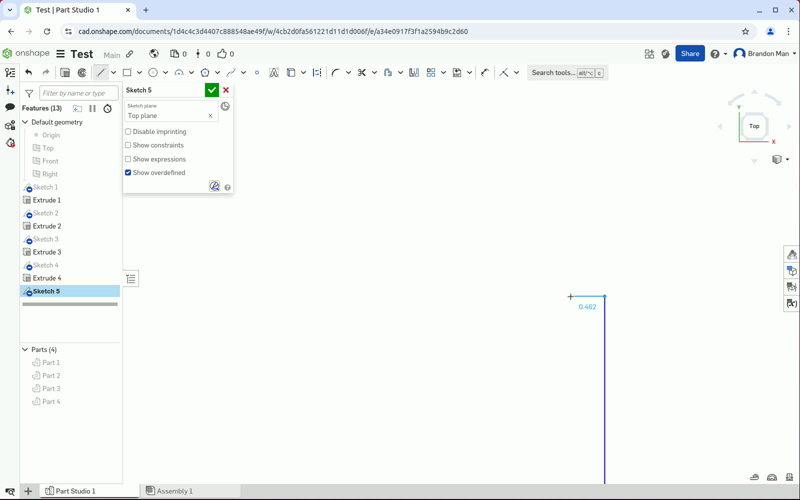
scroll(-6)
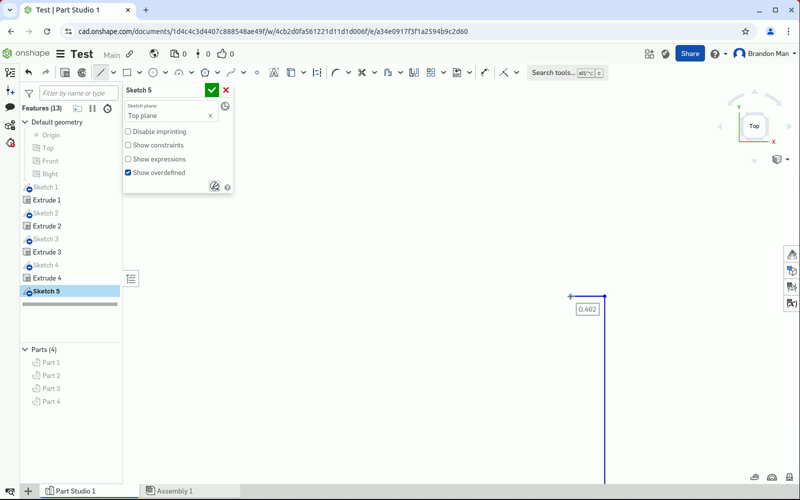
scroll(-6)
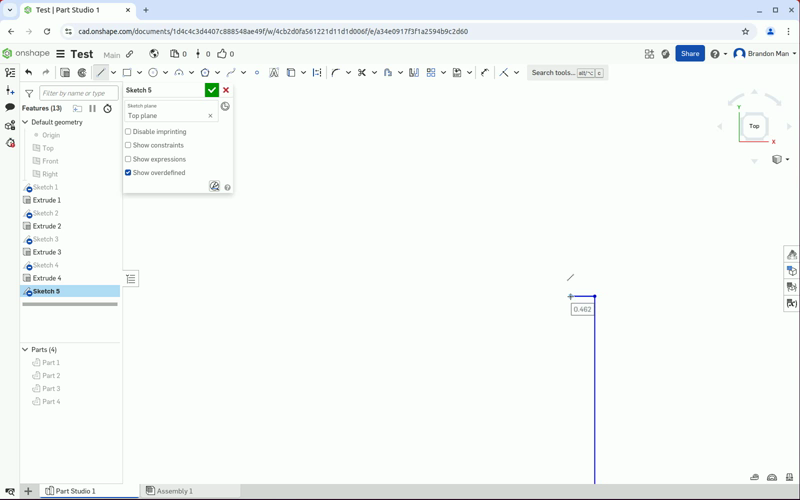
scroll(-6)
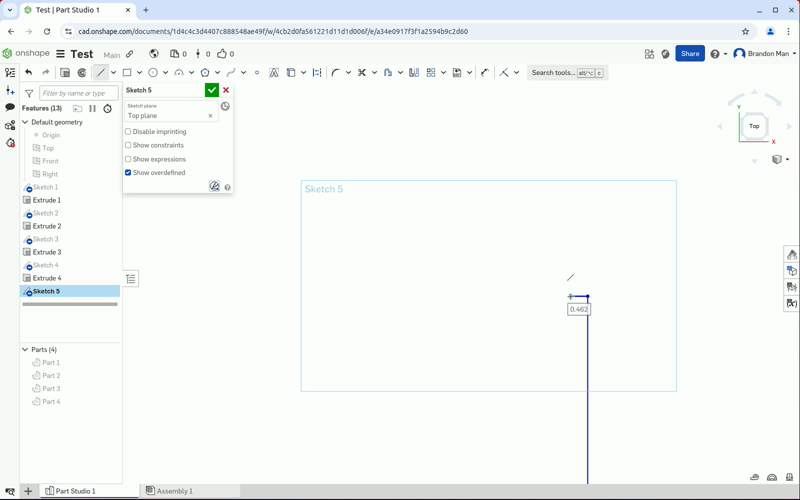
scroll(-6)
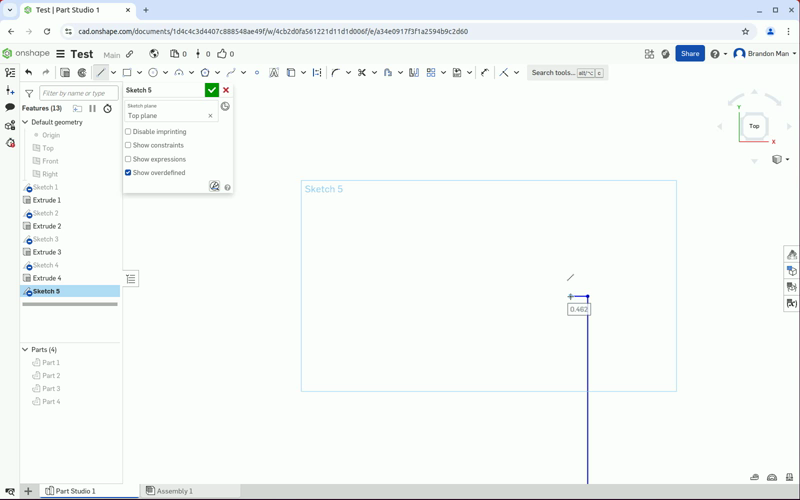
scroll(-6)
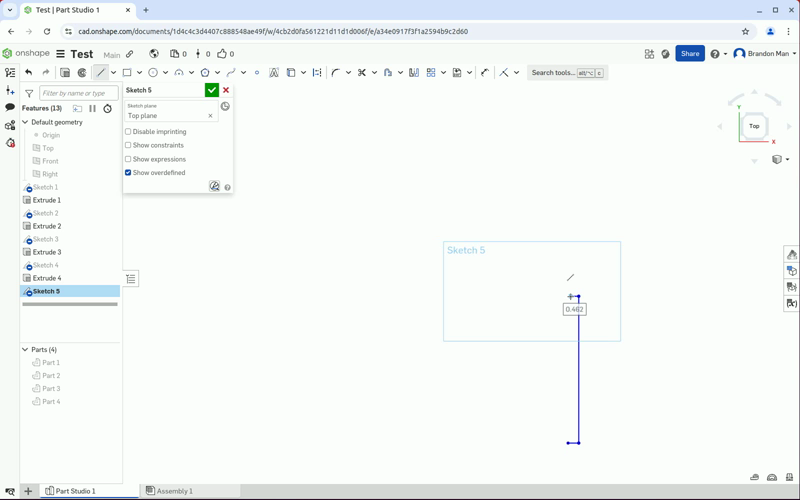
scroll(-6)
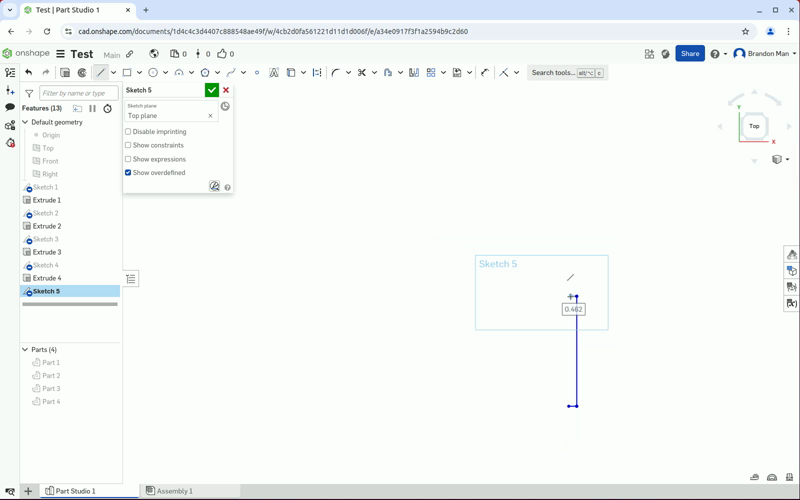
scroll(-6)
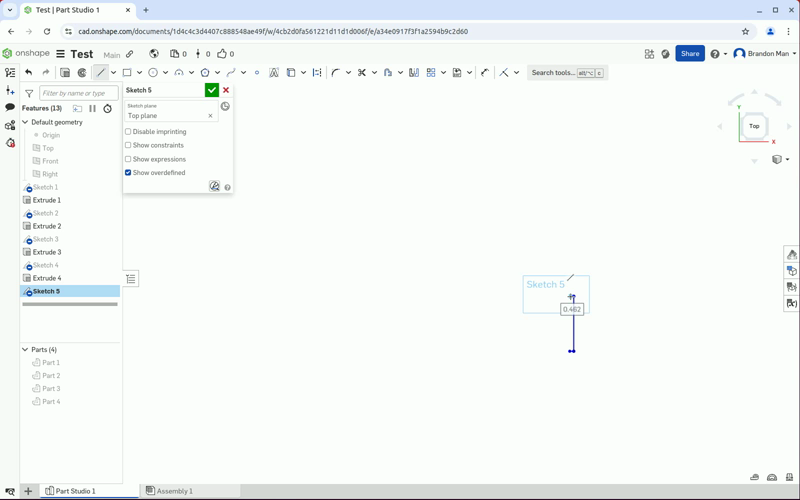
key_up(shift)
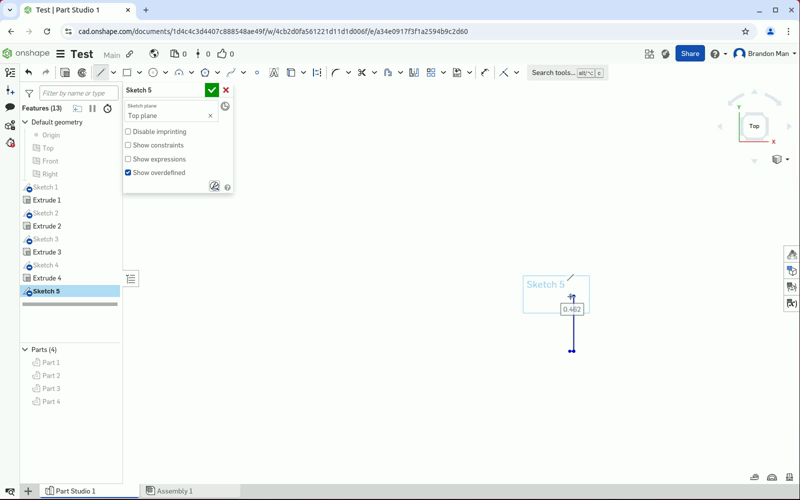
mouse_move(589, 296)
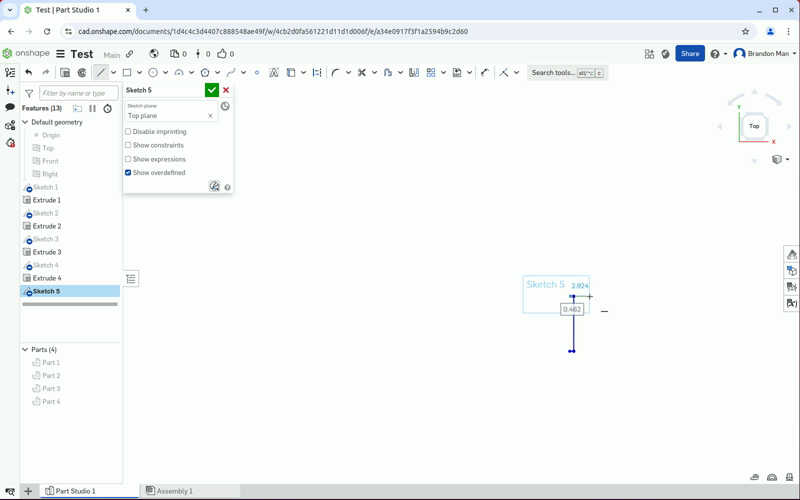
key_down(shift)
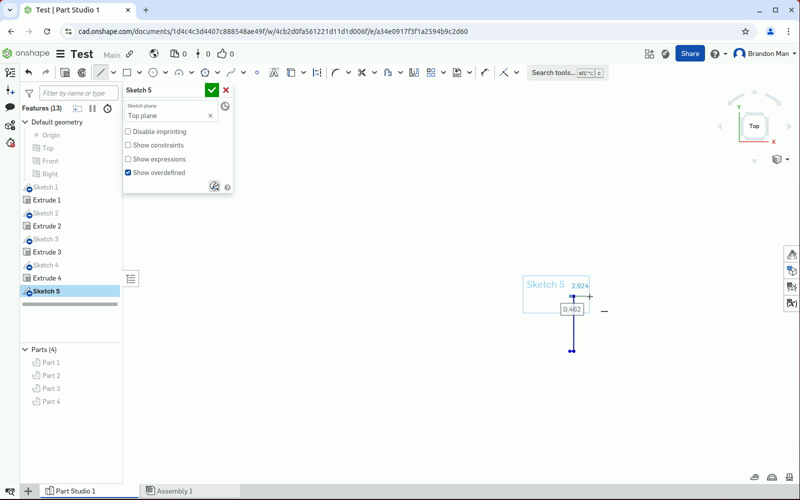
mouse_move(570, 351)
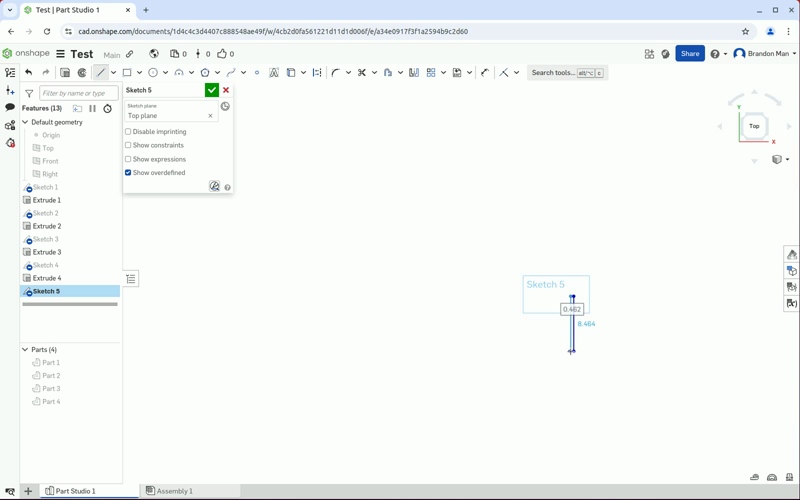
scroll(6)
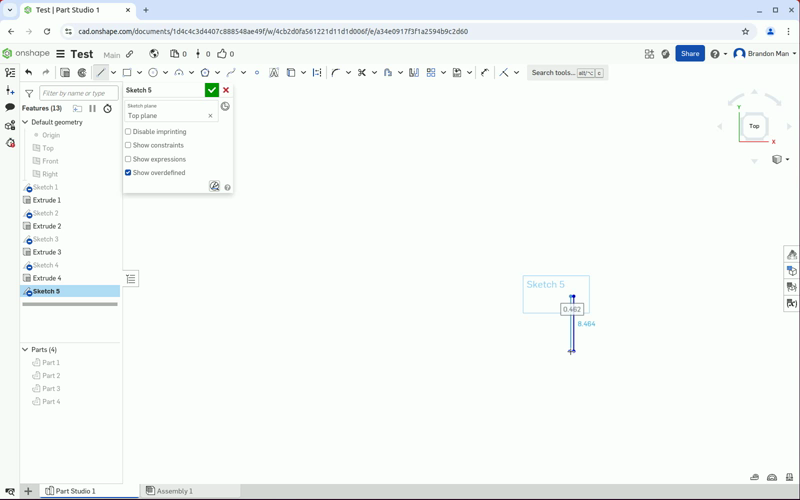
scroll(6)
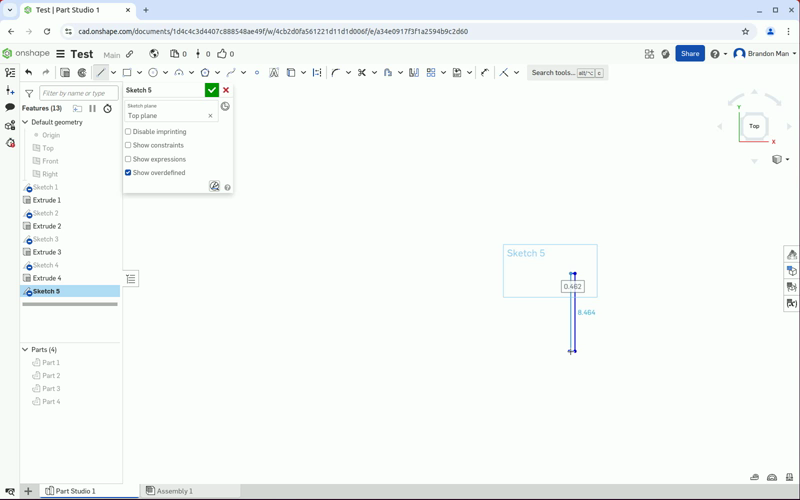
scroll(6)
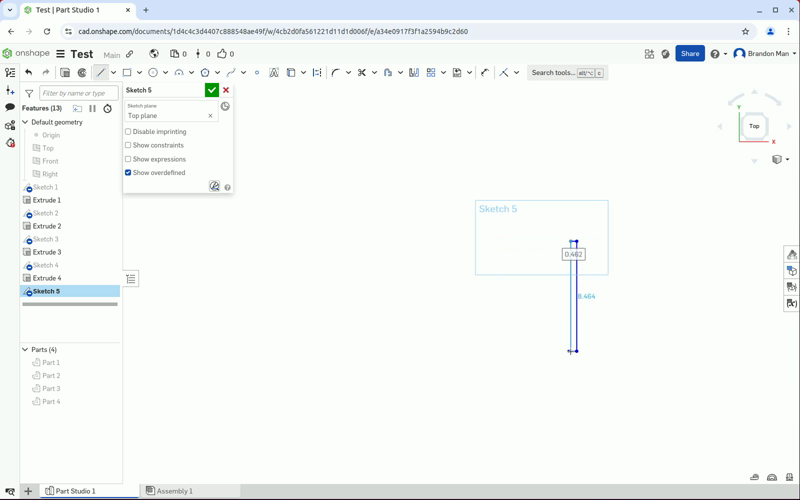
scroll(6)
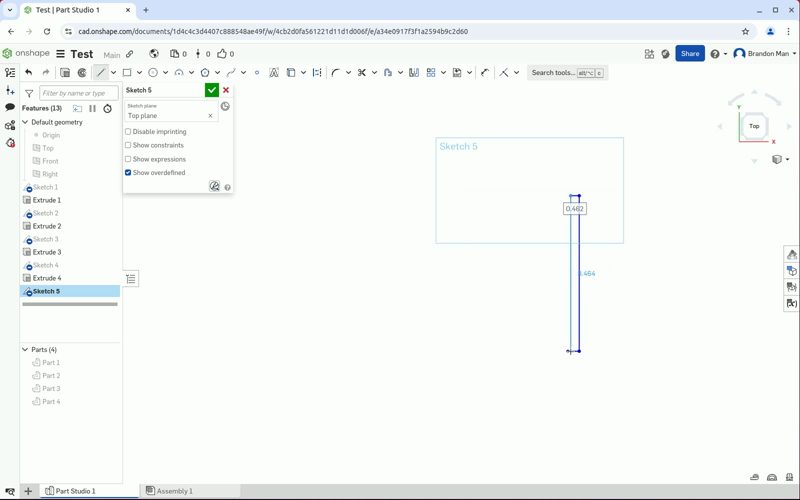
scroll(6)
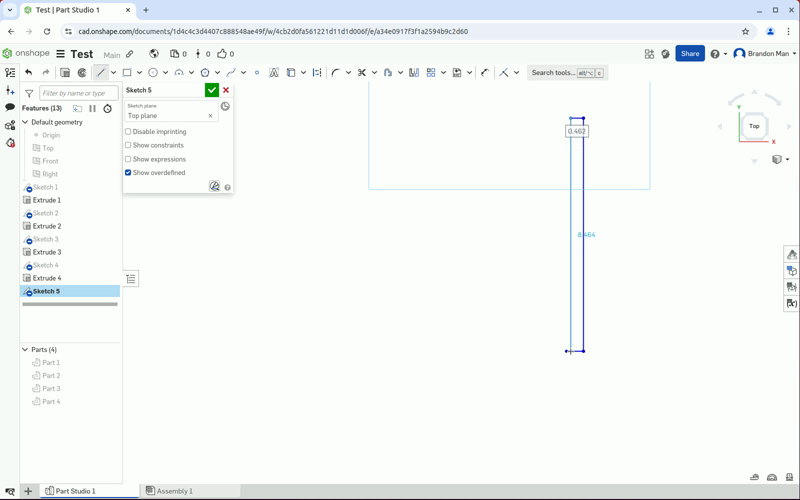
scroll(6)
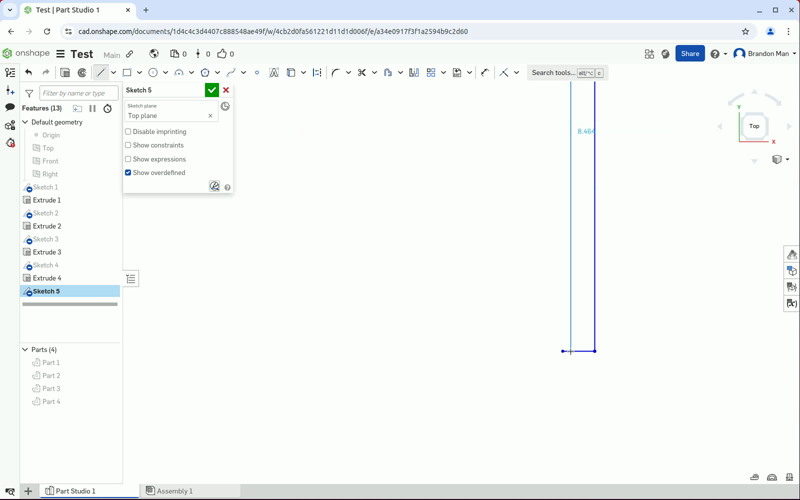
scroll(6)
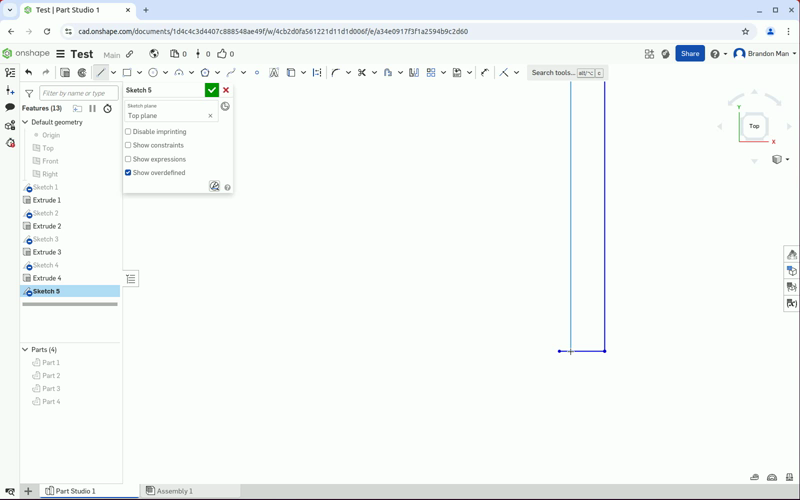
key_up(shift)
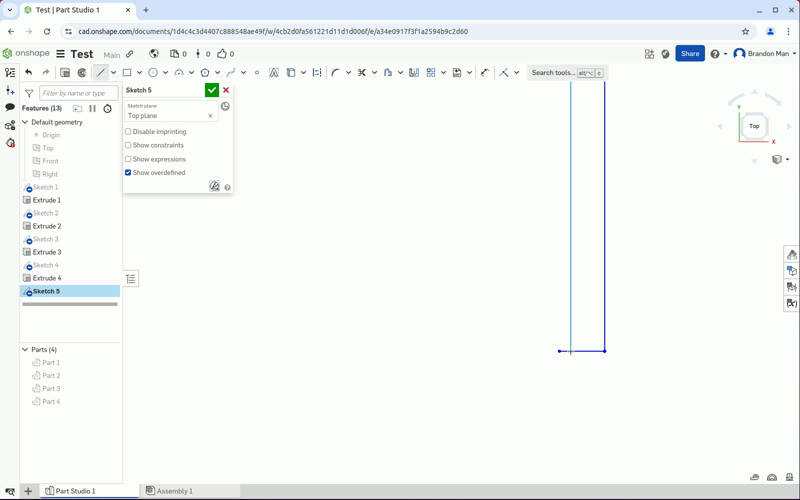
click(570, 351)
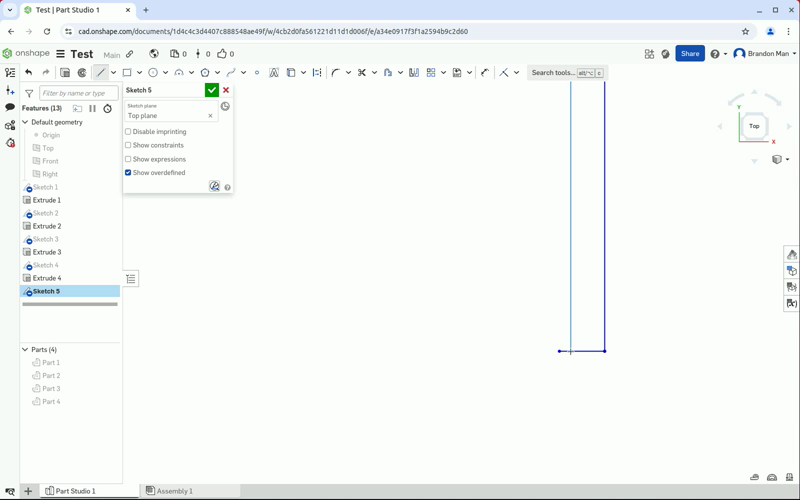
scroll(-6)
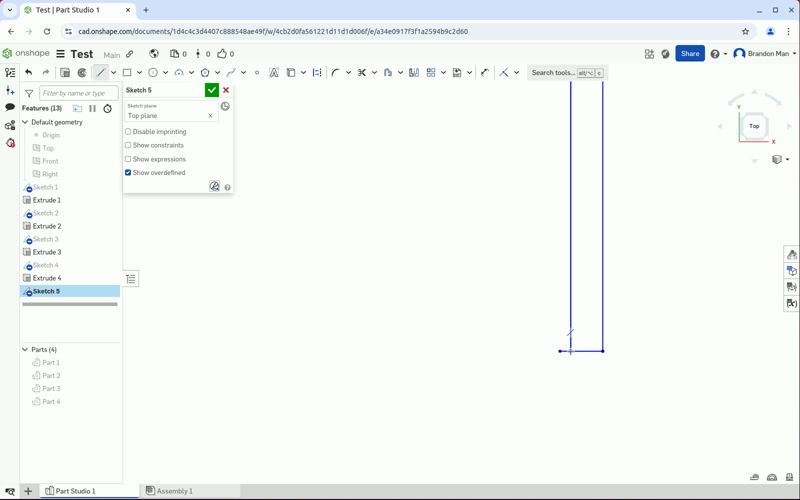
scroll(-6)
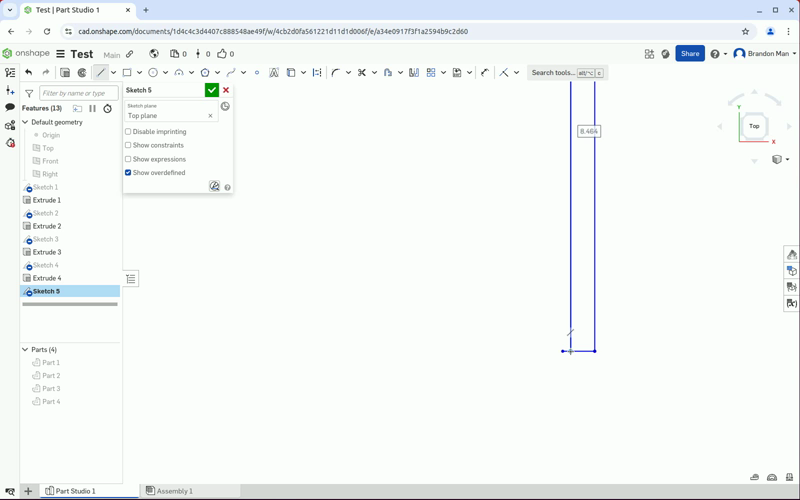
scroll(-6)
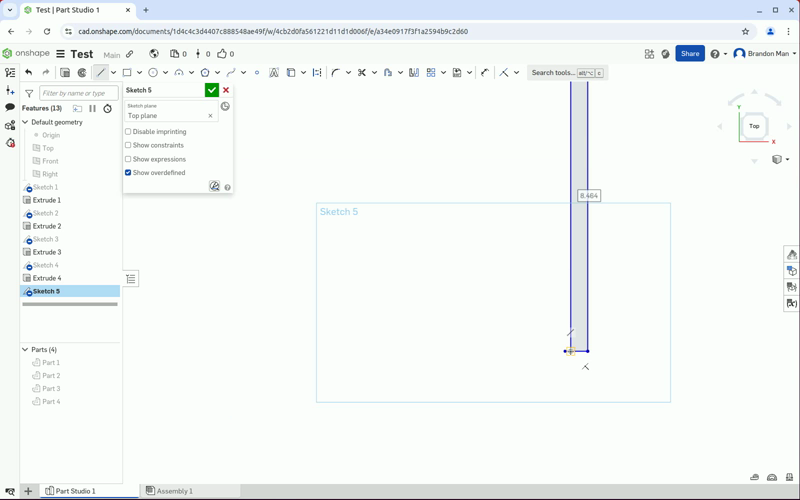
scroll(-6)
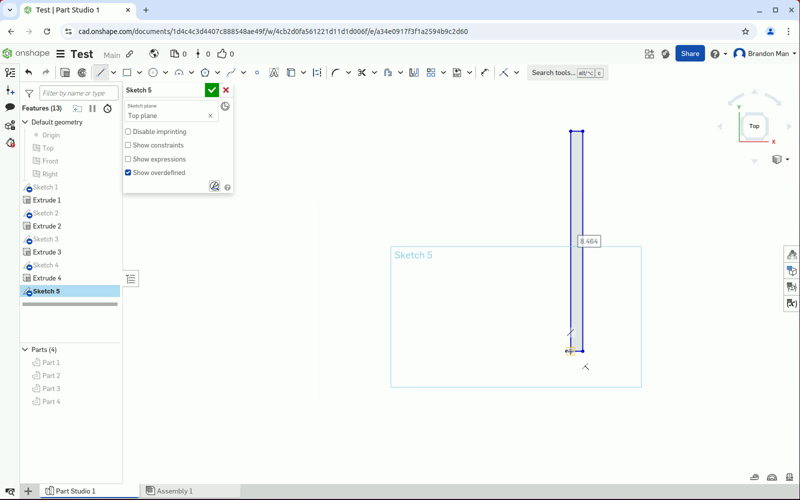
scroll(-6)
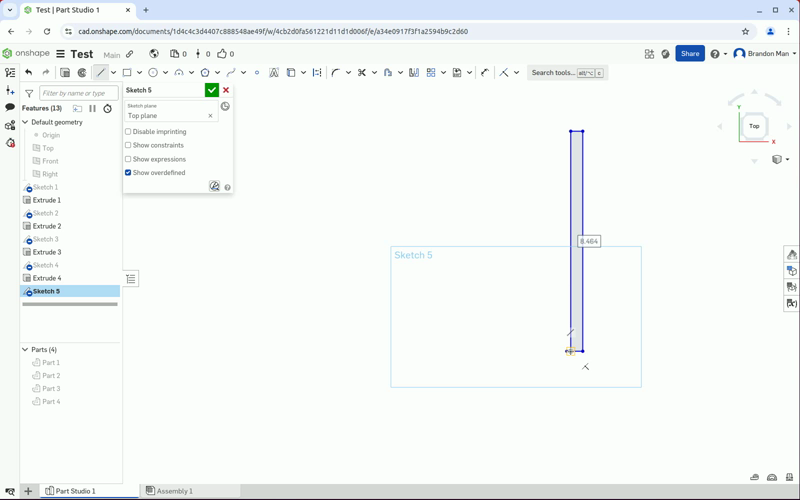
scroll(-6)
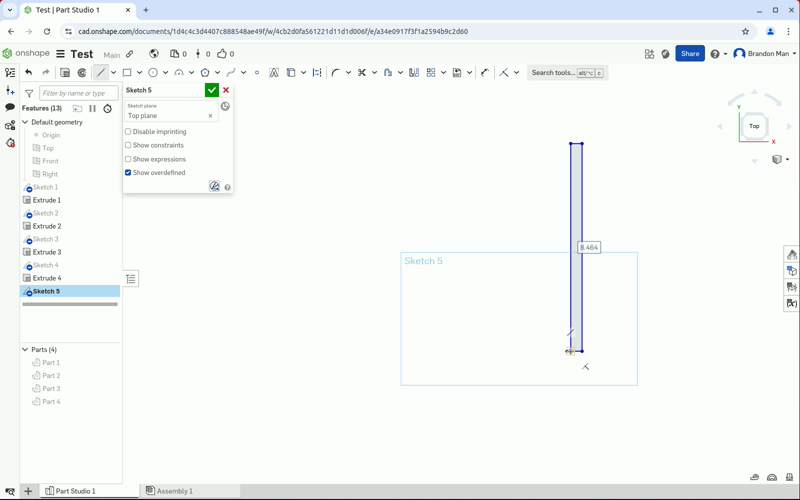
scroll(-6)
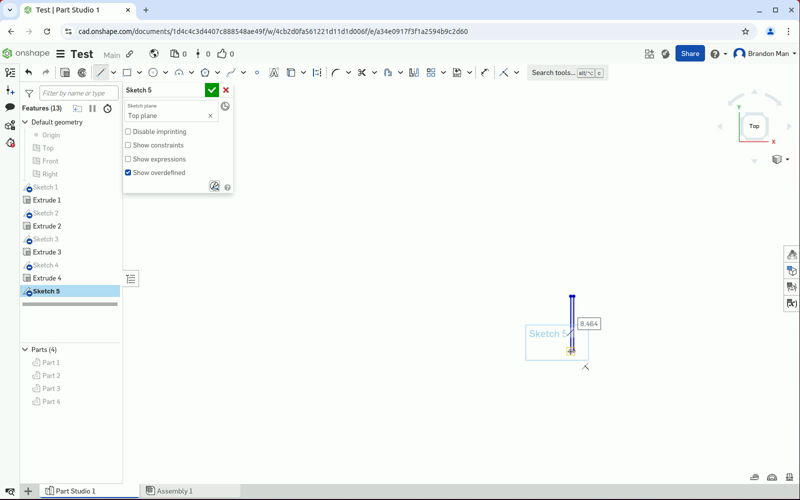
key(esc)
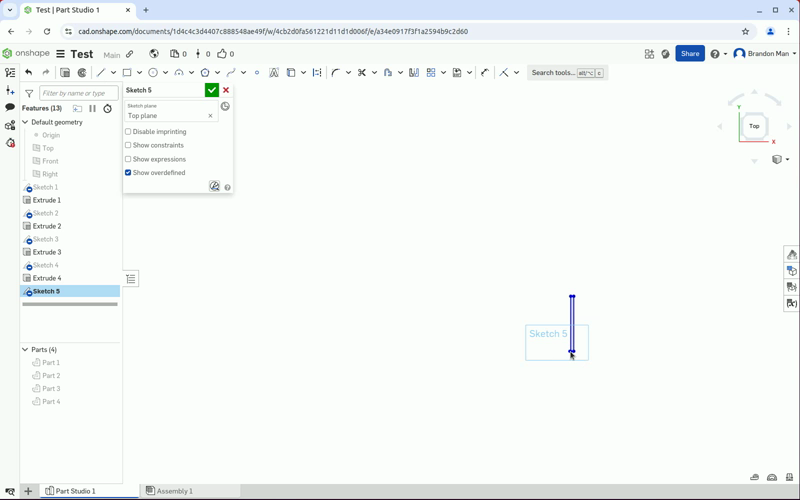
mouse_move(571, 339)
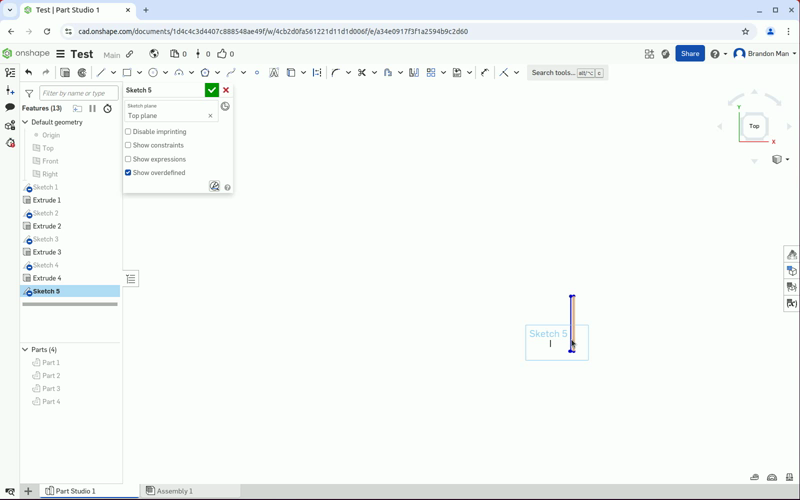
scroll(6)
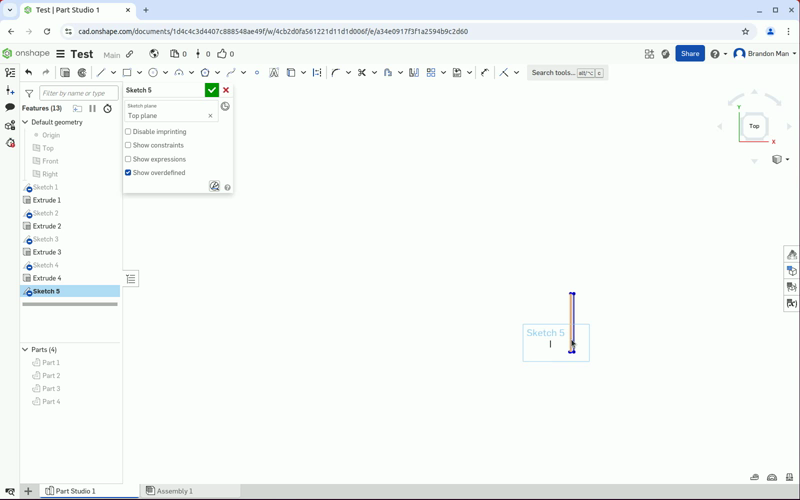
scroll(6)
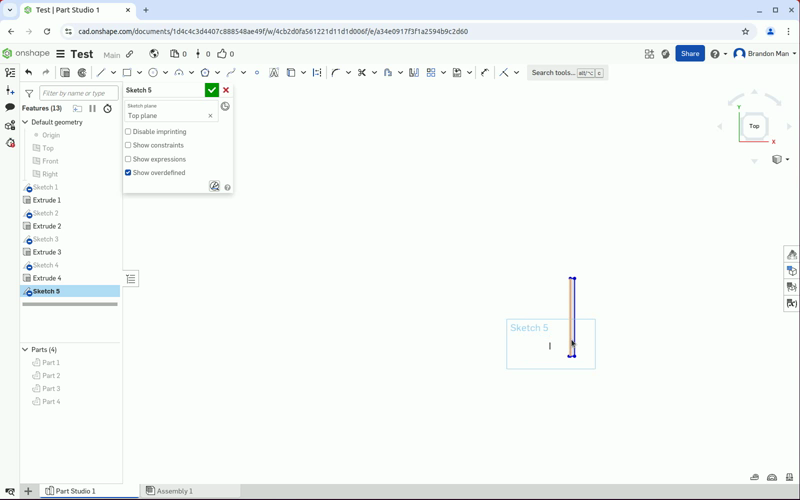
scroll(6)
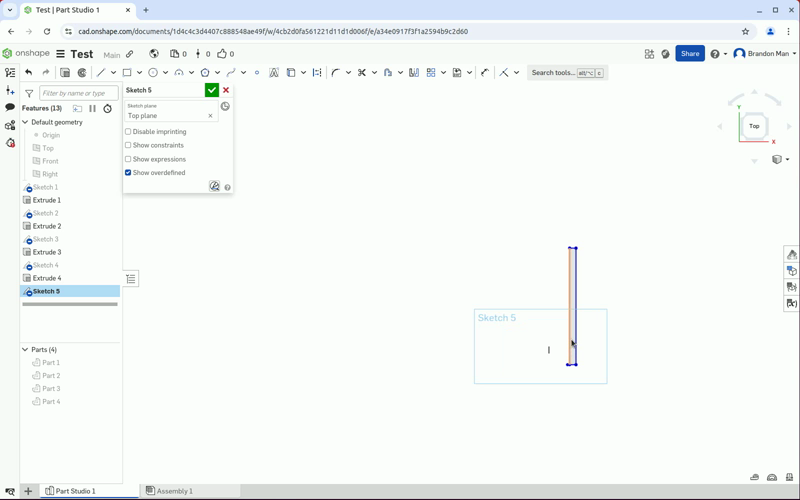
scroll(6)
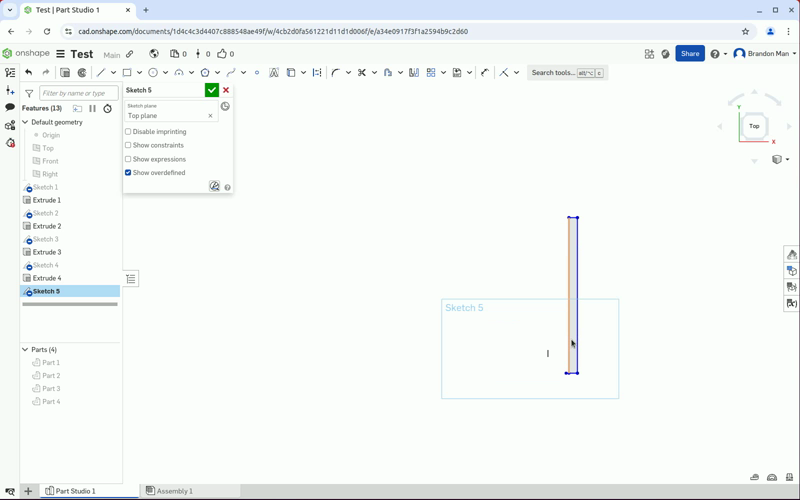
scroll(6)
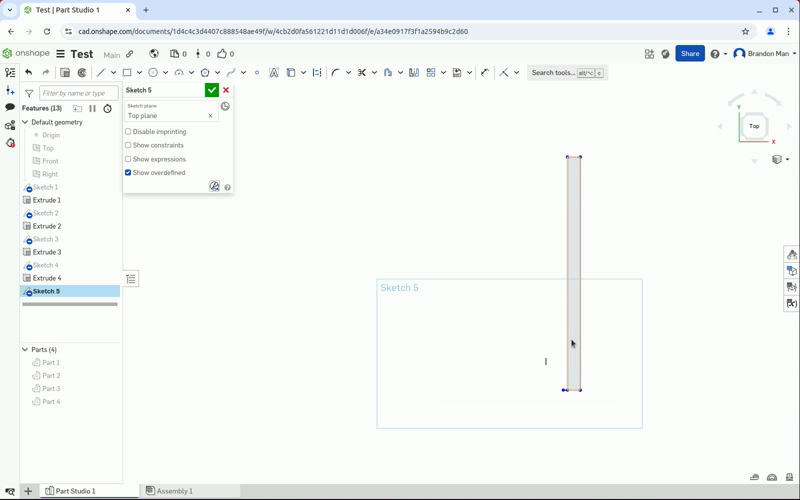
scroll(6)
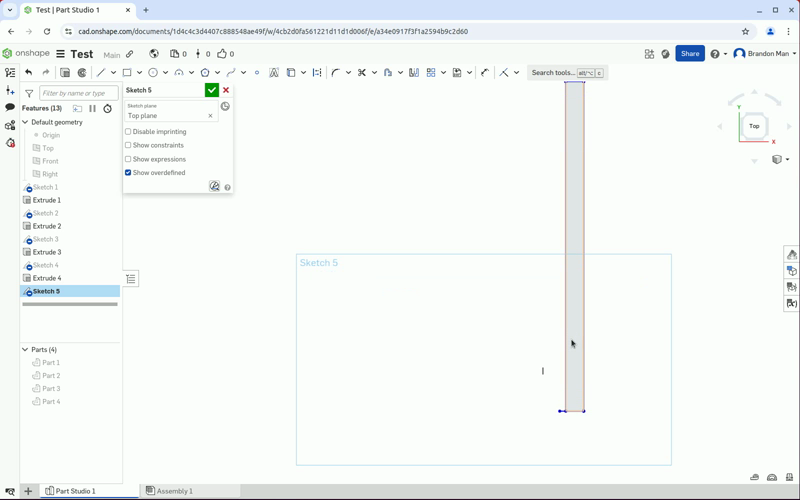
scroll(6)
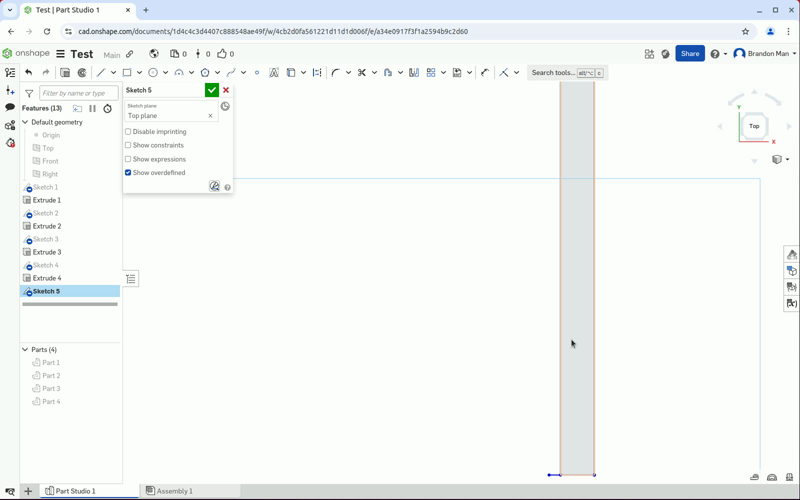
click(571, 339)
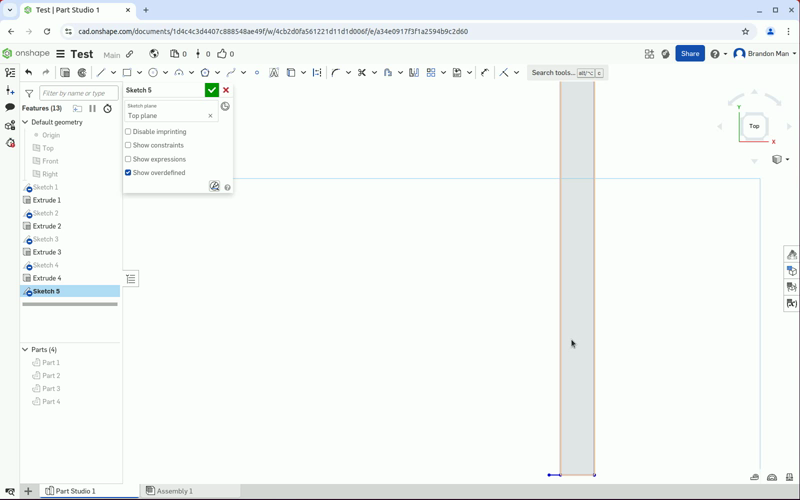
scroll(-6)
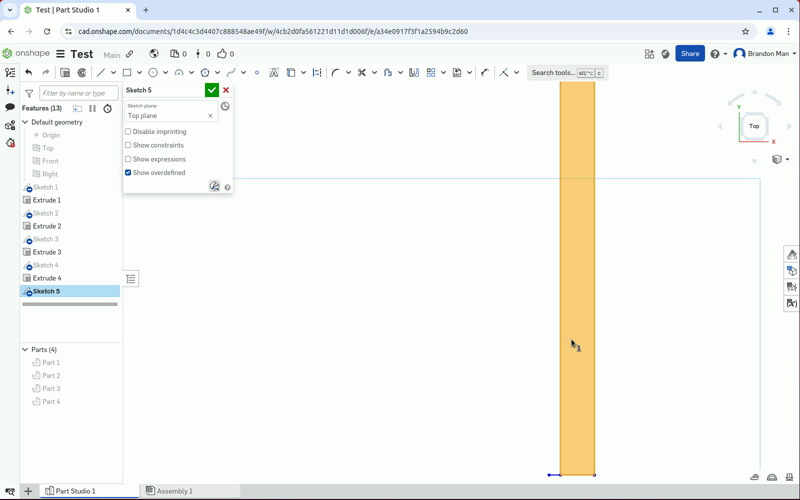
scroll(-6)
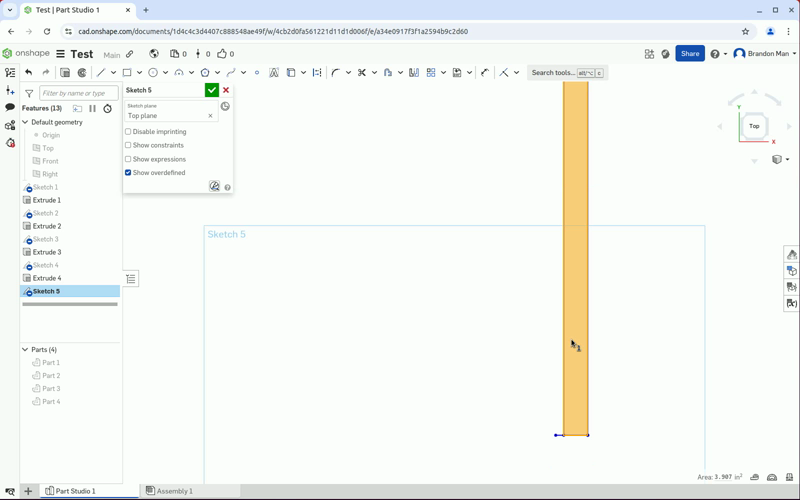
scroll(-6)
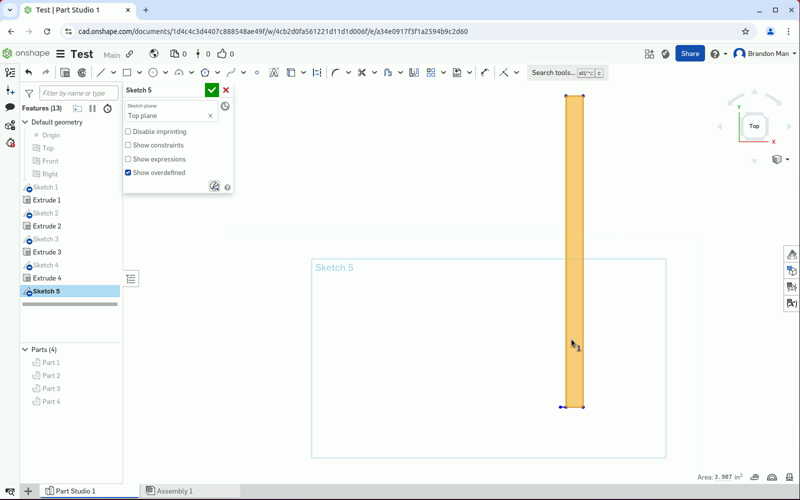
scroll(-6)
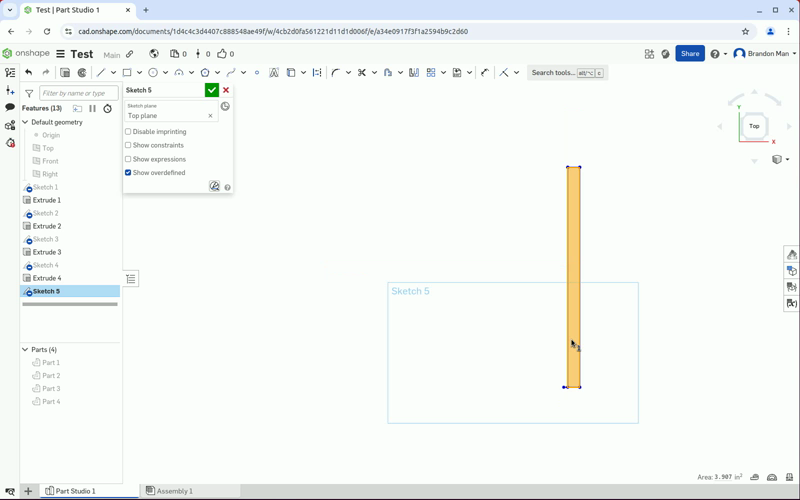
scroll(-6)
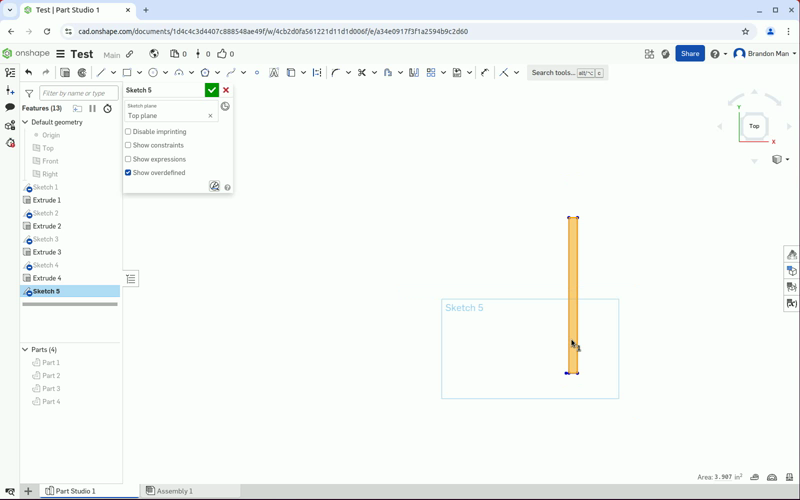
scroll(-6)
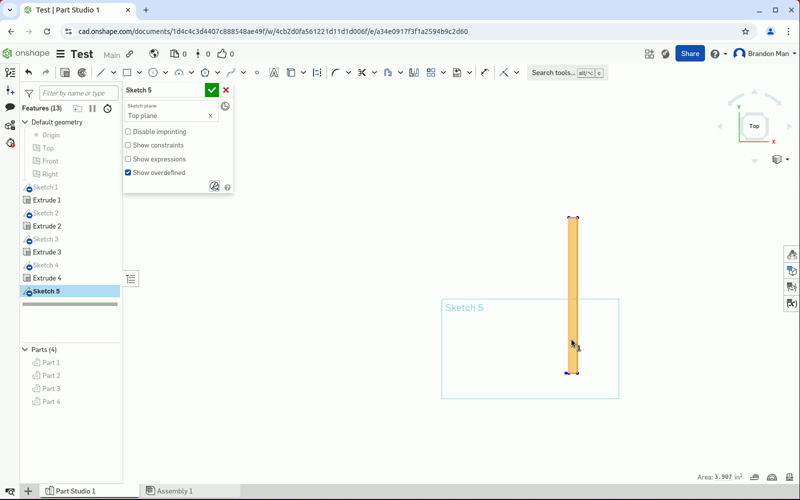
scroll(-6)
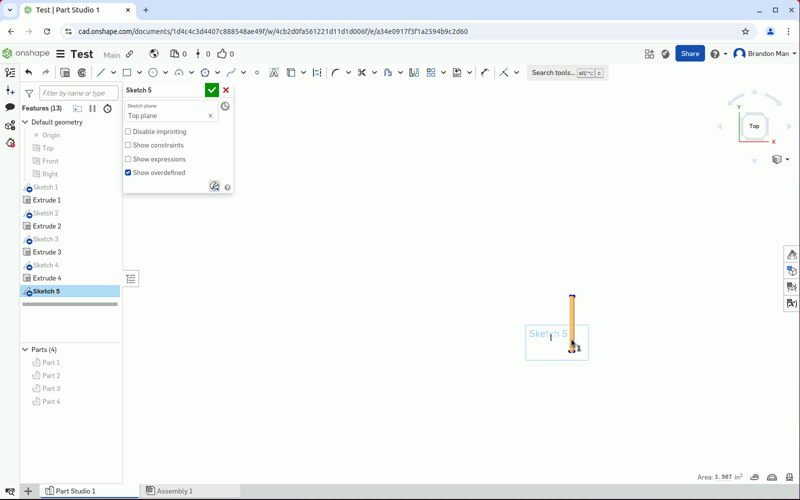
mouse_move(73, 352)
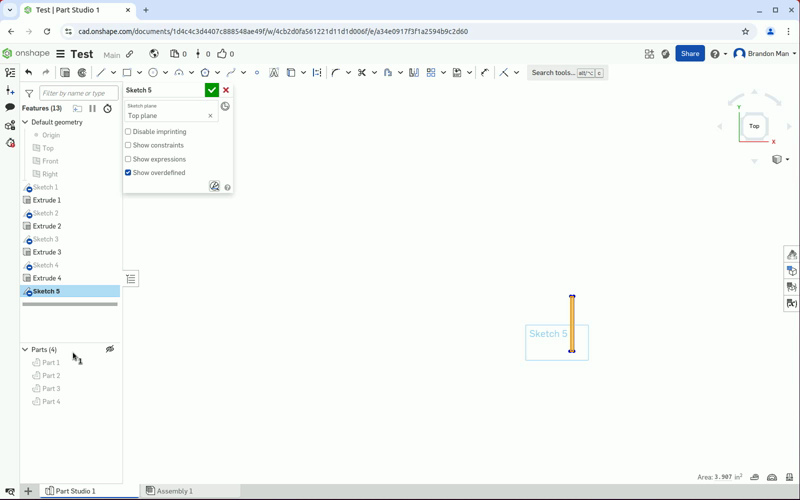
key(shift+y)
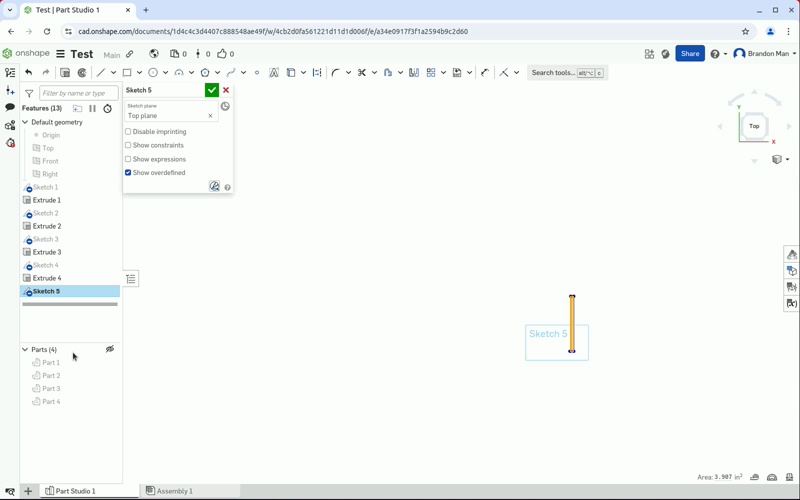
key(shift+e)
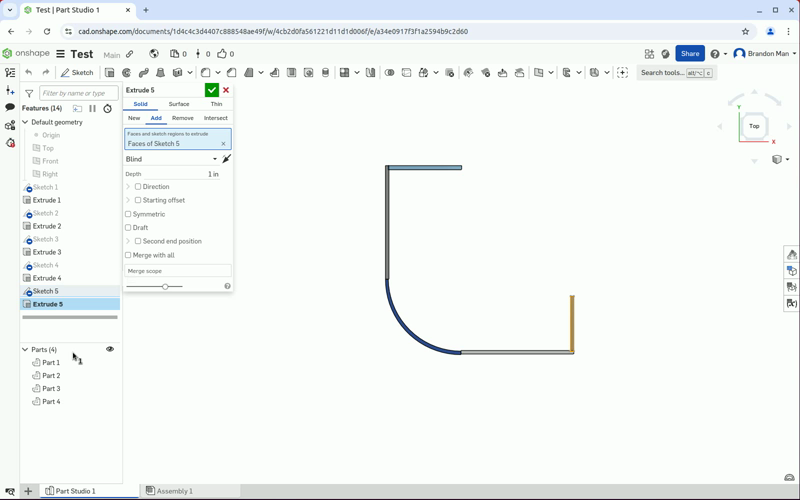
mouse_move(143, 106)
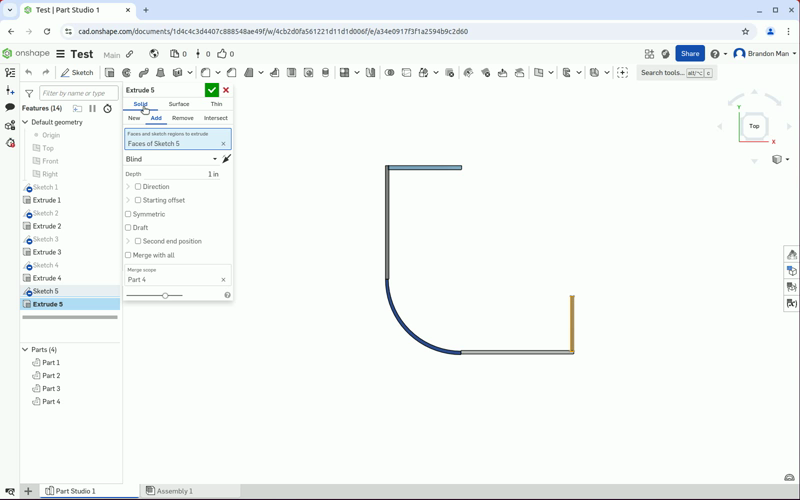
click(143, 106)
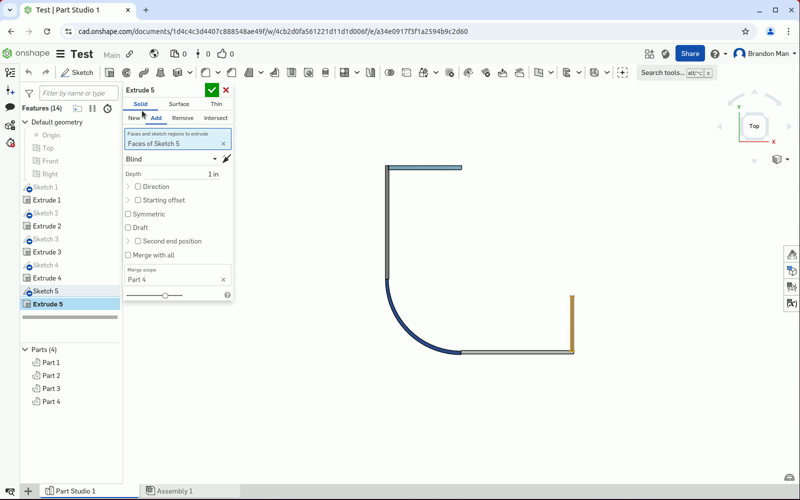
mouse_move(137, 120)
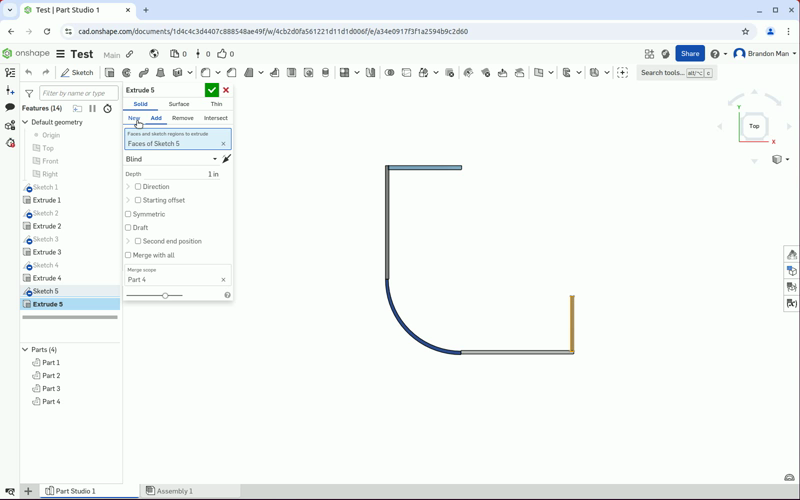
click(137, 120)
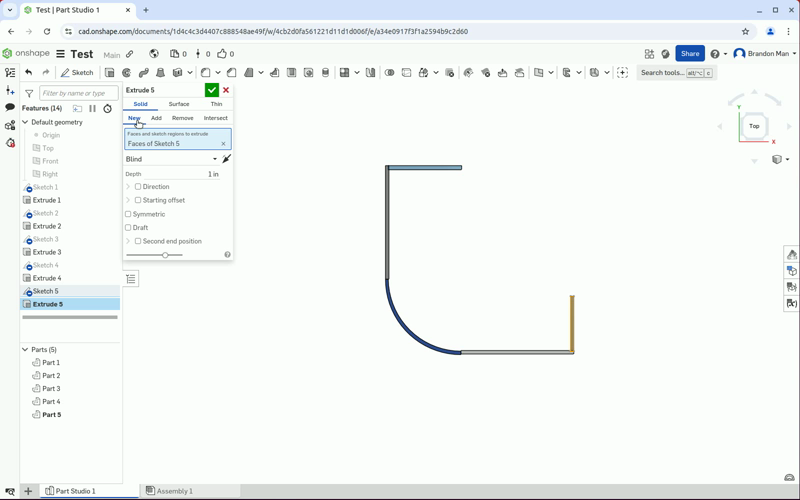
key(tab, 4)
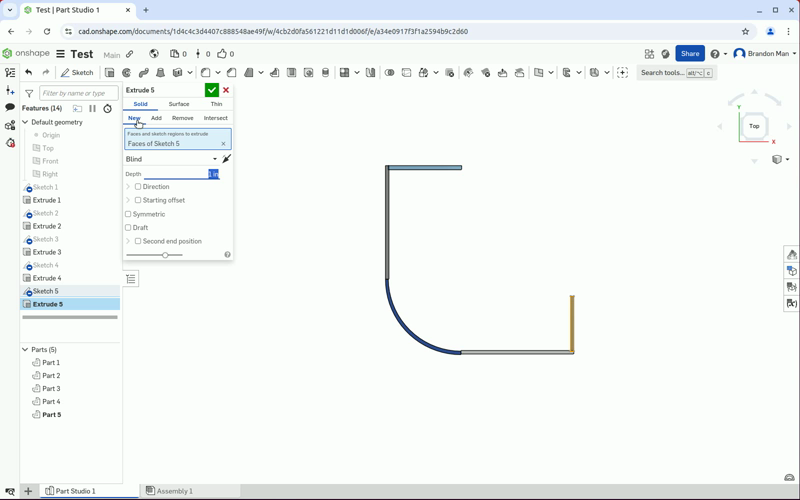
text(19.498)
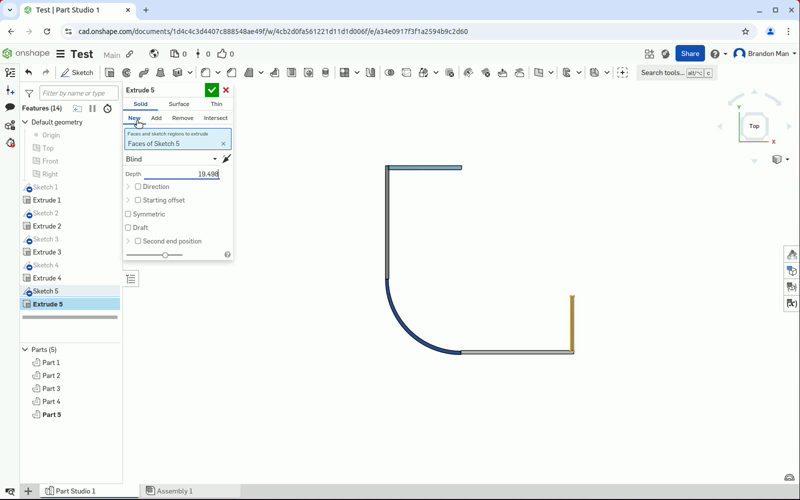
key(enter)
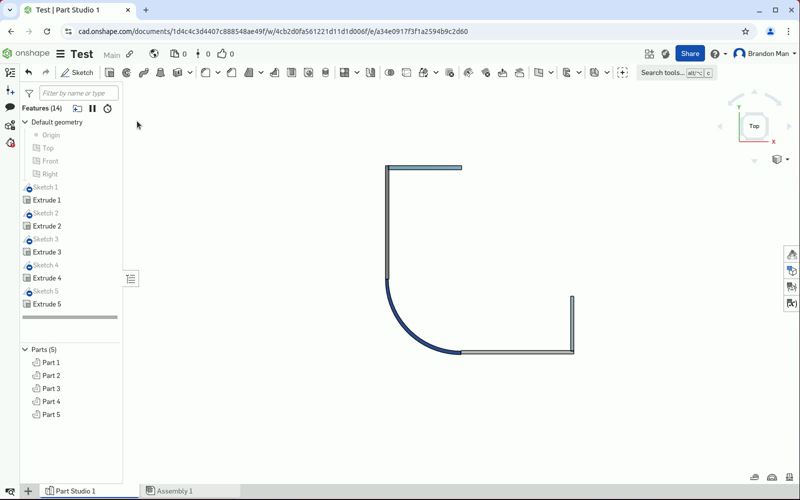
key(shift+h)
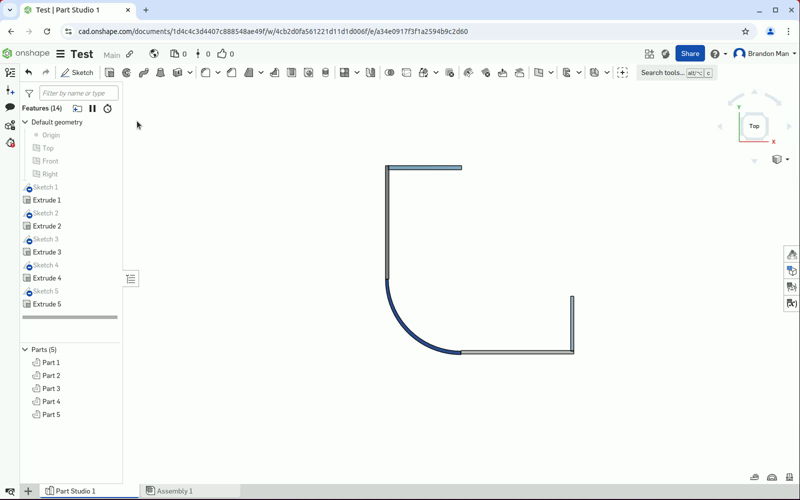
key(shift+h)
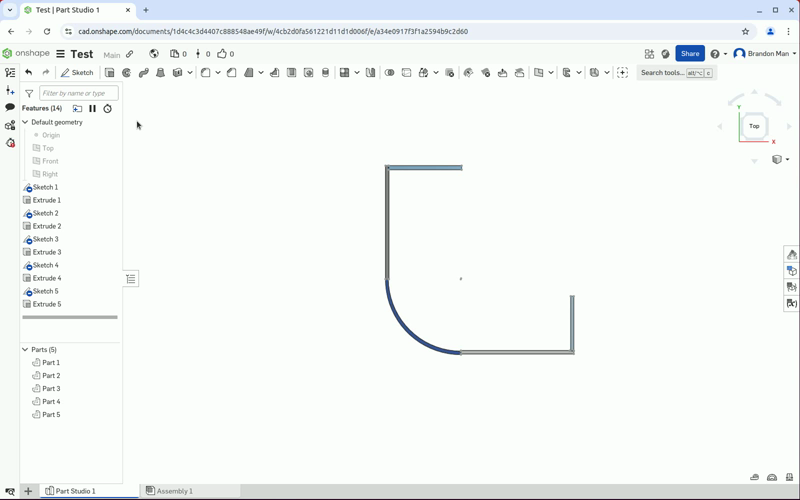
key(shift+7)
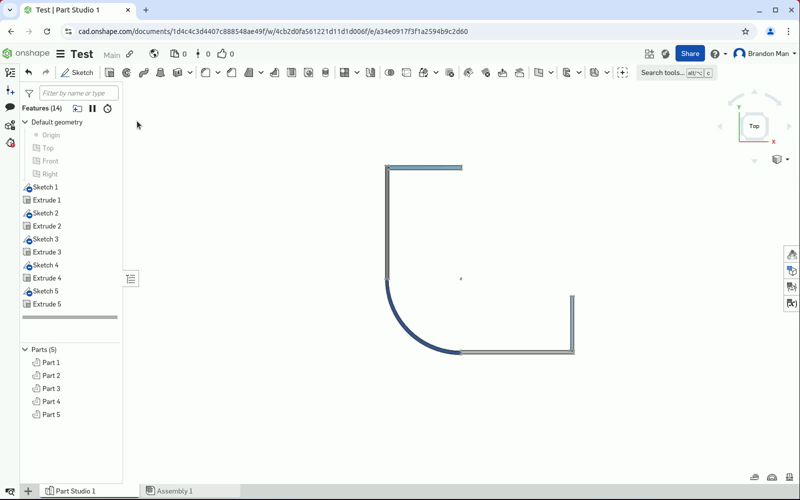
key(up, 3)
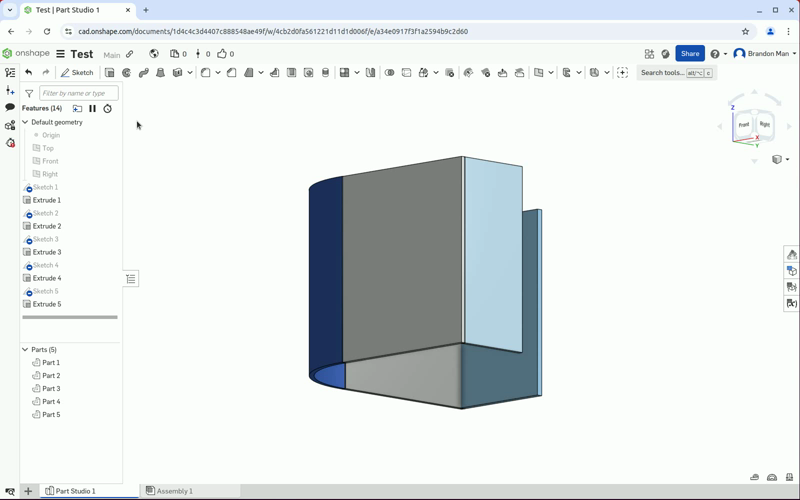
key(left, 3)
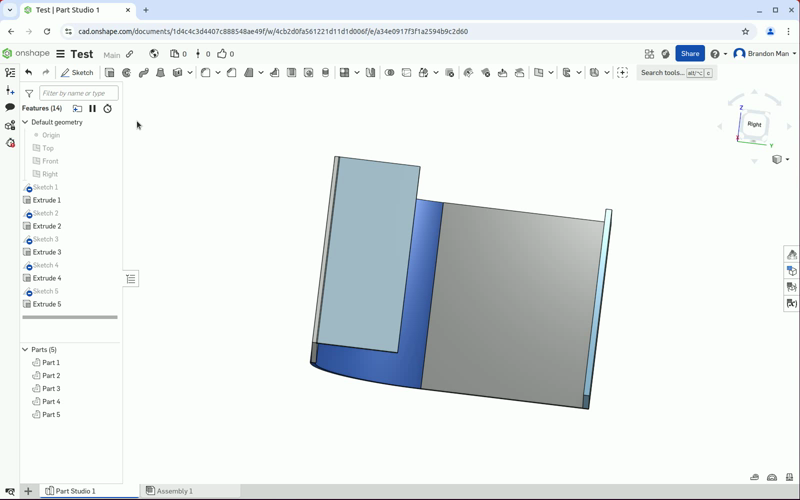
key(right, 3)
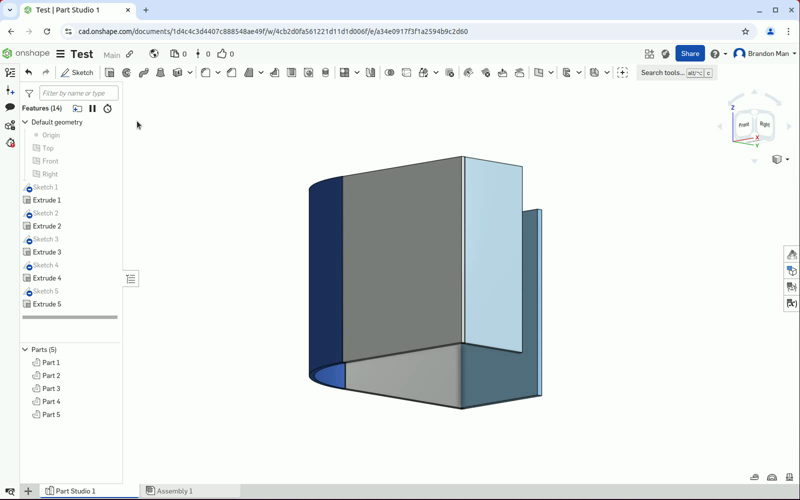
key(down, 3)
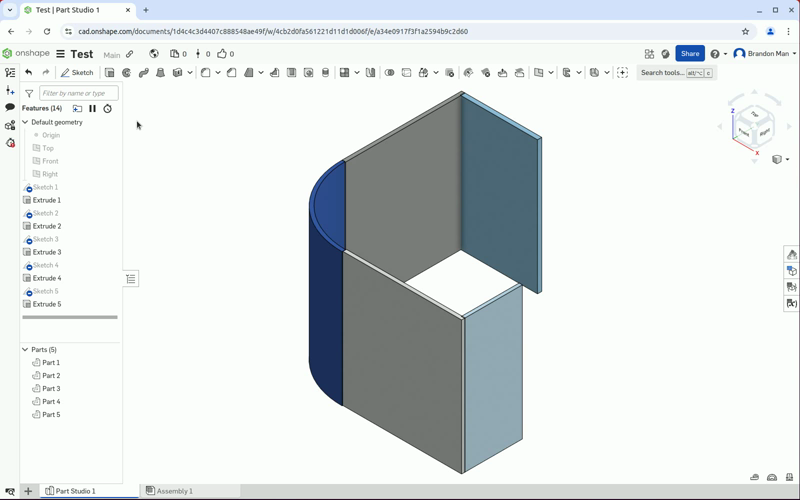
mouse_move(73, 189)
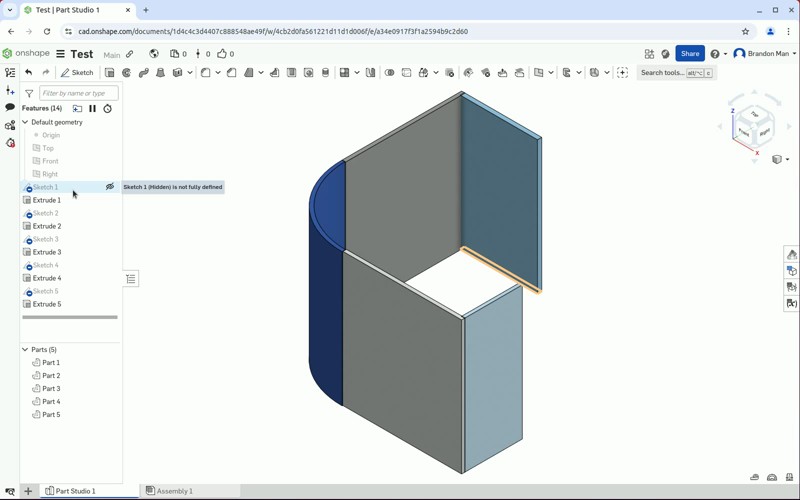
click(73, 189)